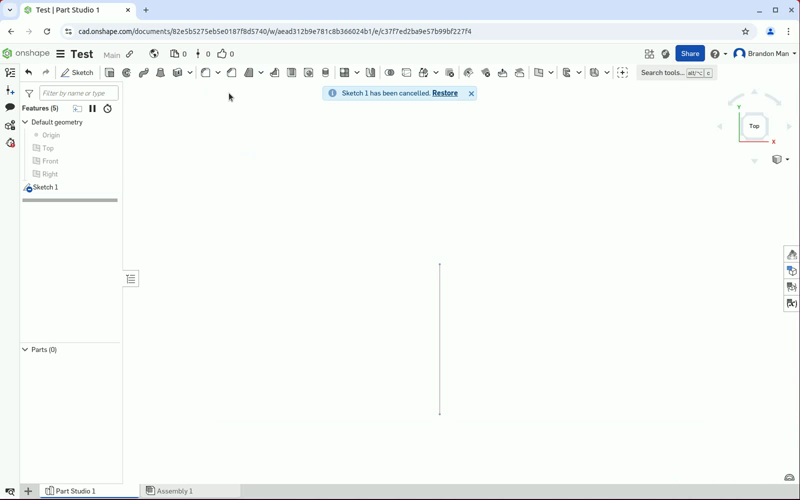
key(shift+h)
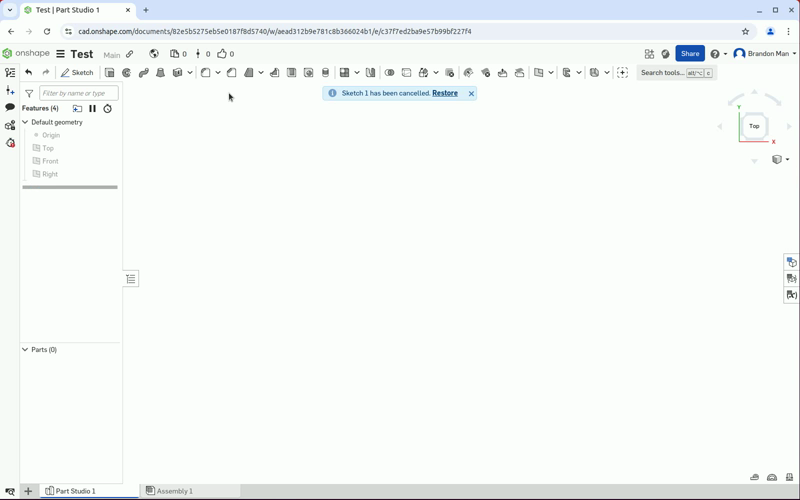
mouse_move(73, 352)
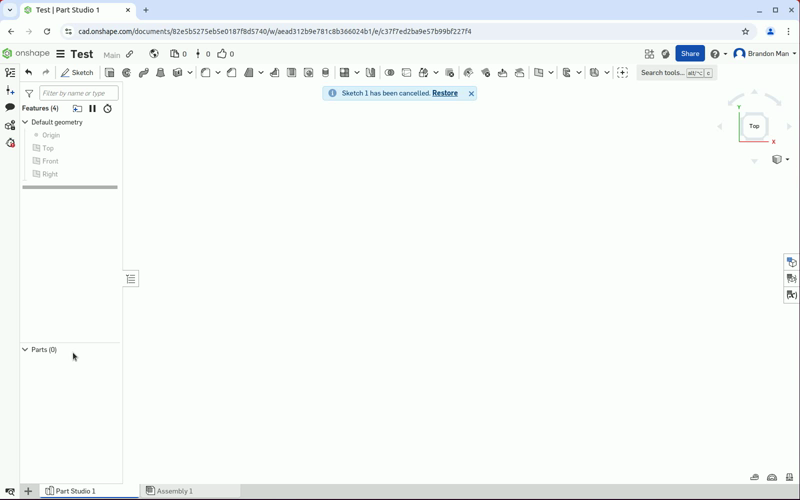
key(y)
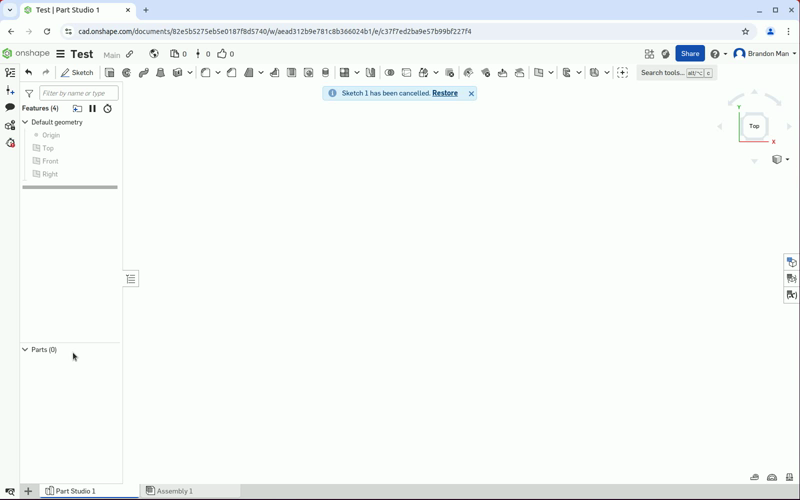
key(shift+p)
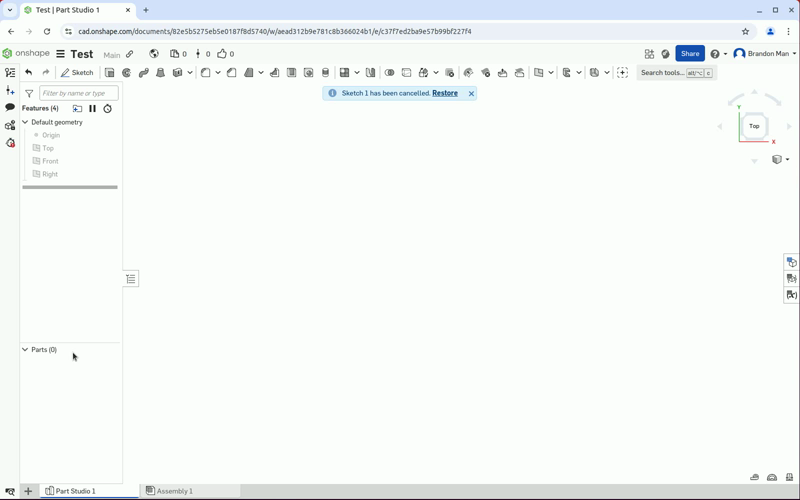
key(space)
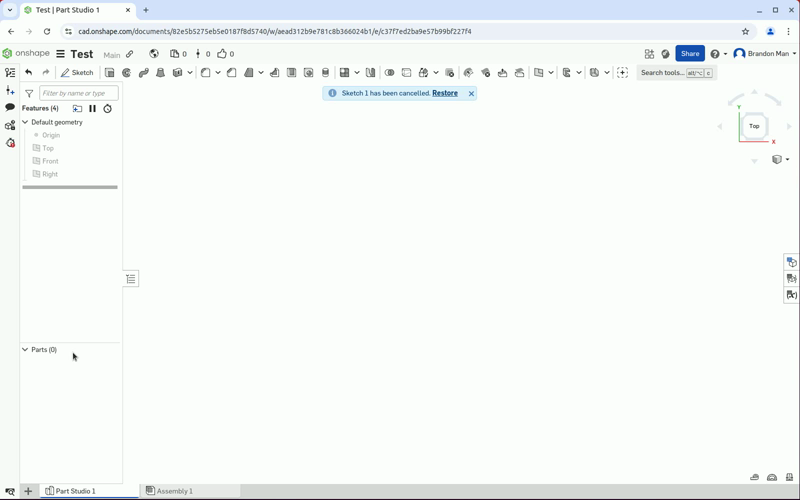
key_down(shift)
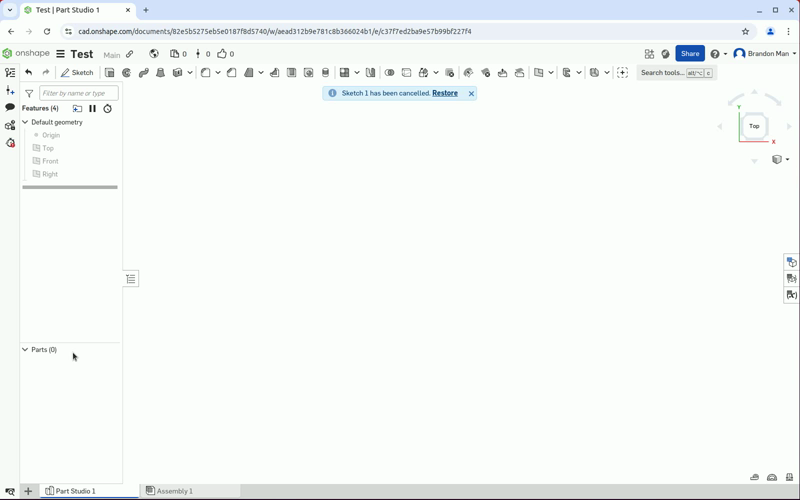
key(up)
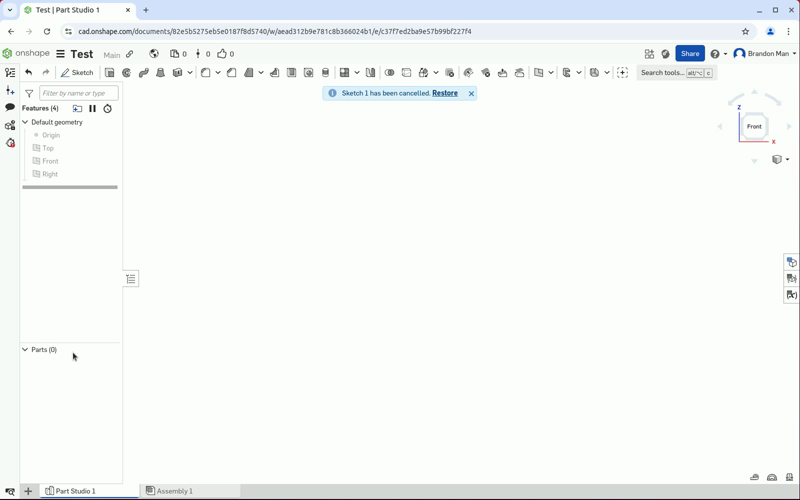
key_up(shift)
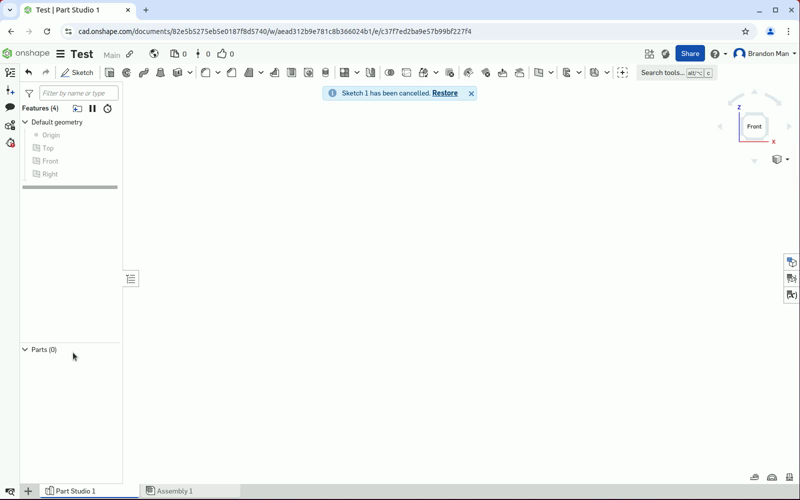
mouse_move(73, 352)
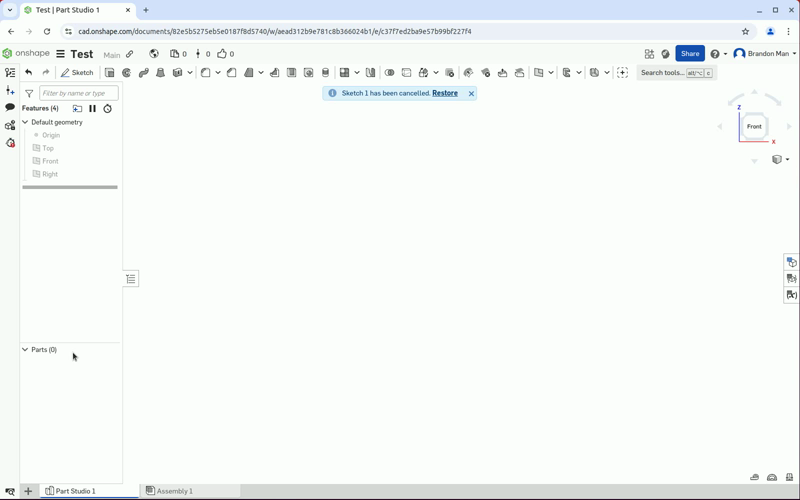
key(shift+y)
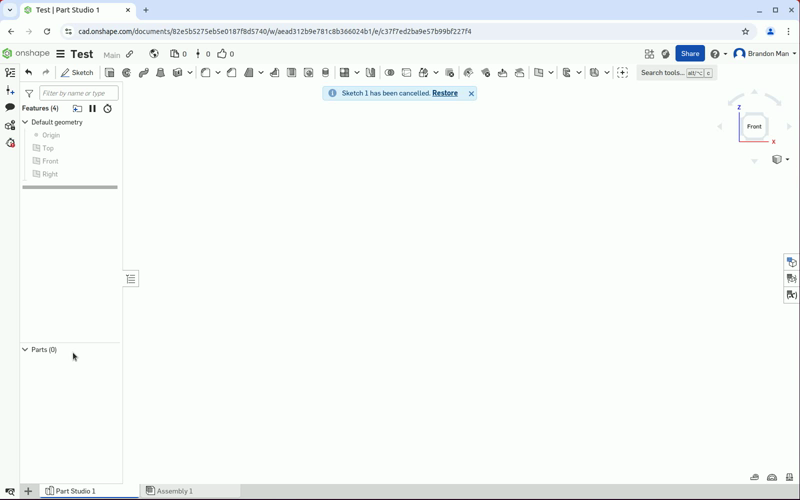
key(shift+s)
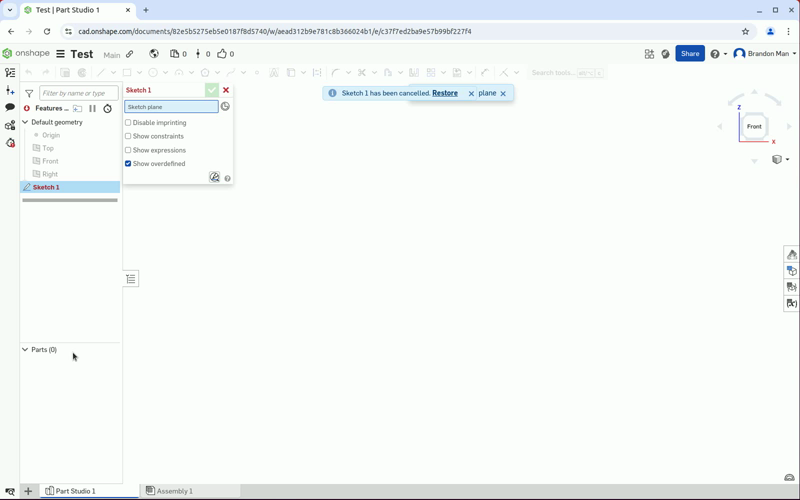
mouse_move(73, 163)
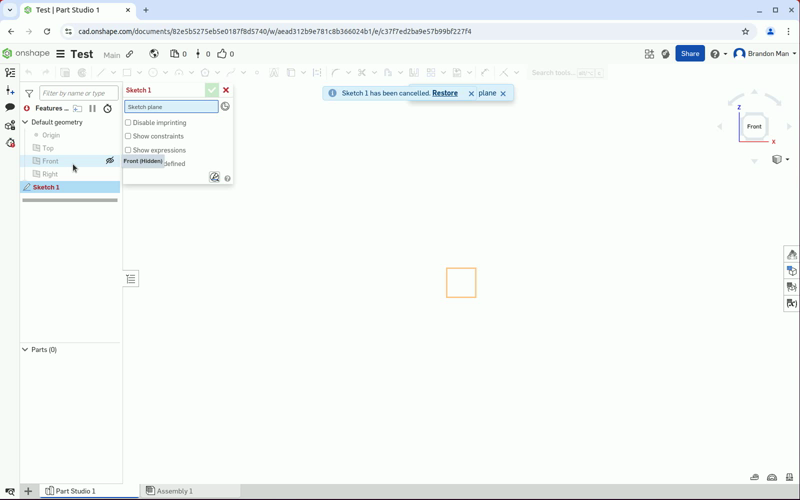
click(73, 163)
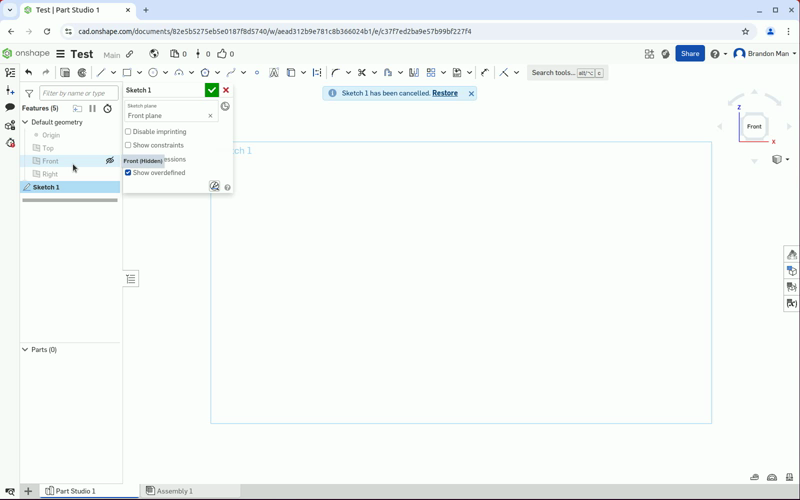
mouse_move(73, 352)
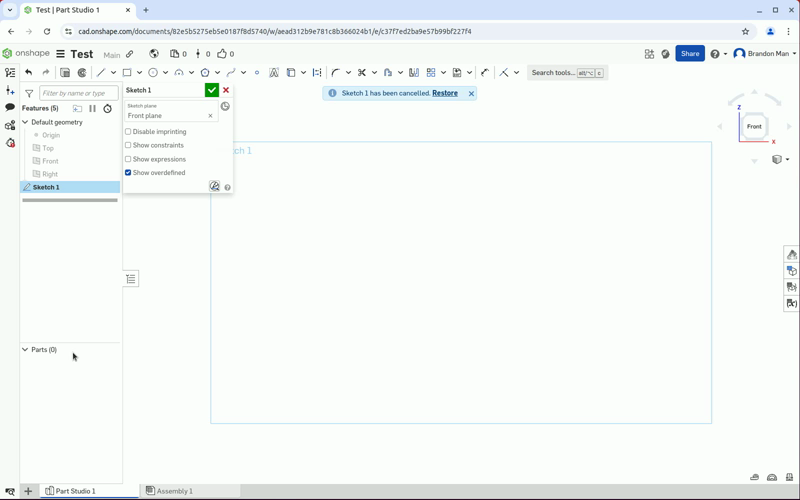
key(y)
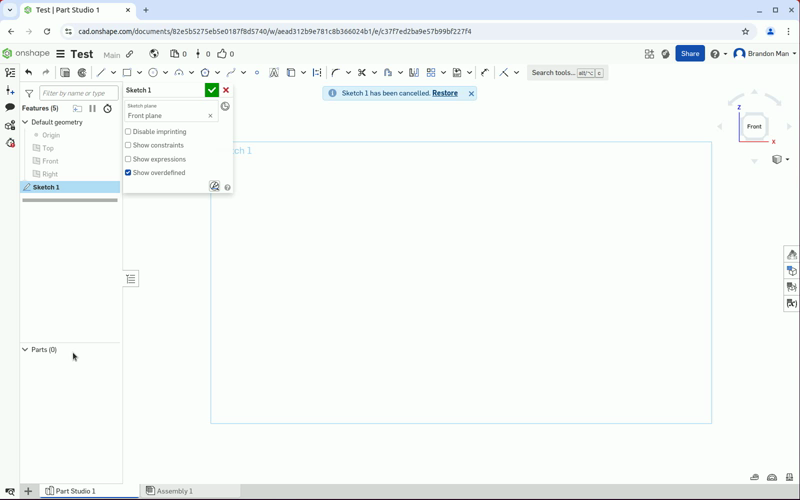
key(l)
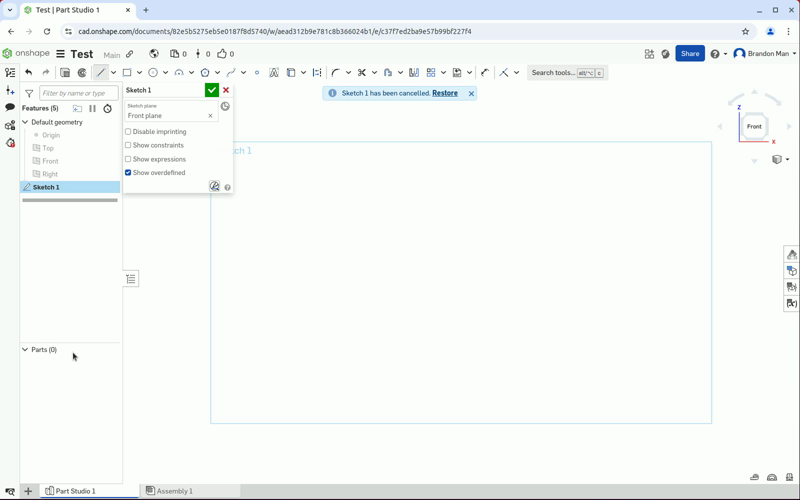
key_down(shift)
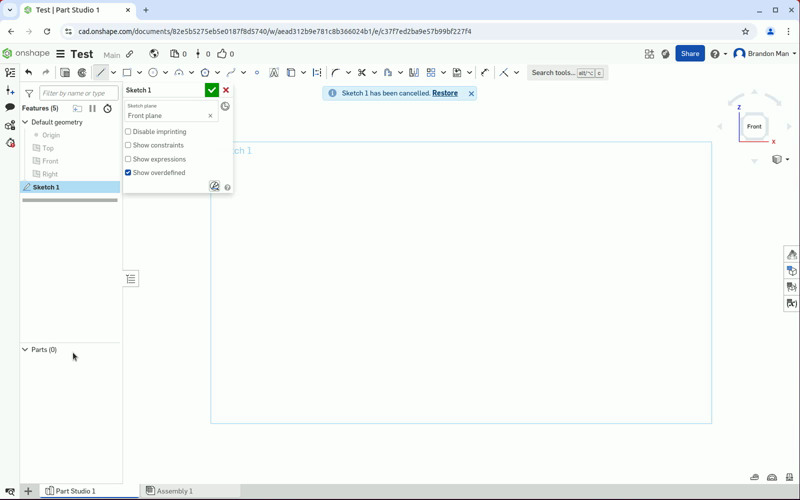
mouse_move(348, 294)
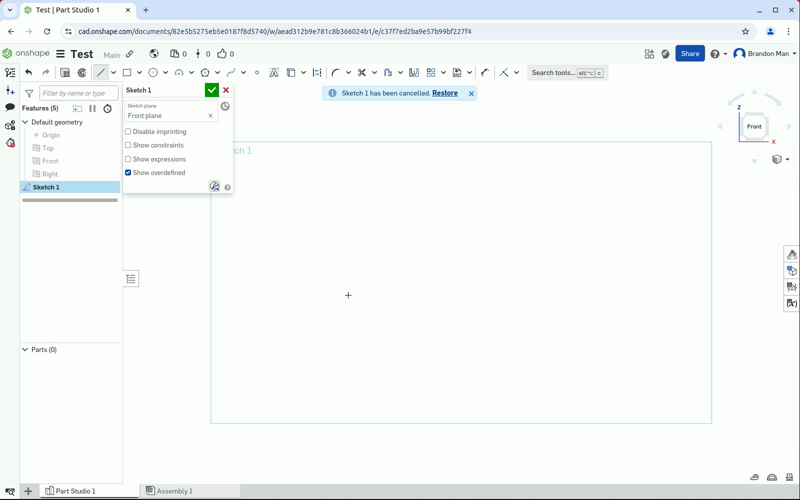
click(348, 294)
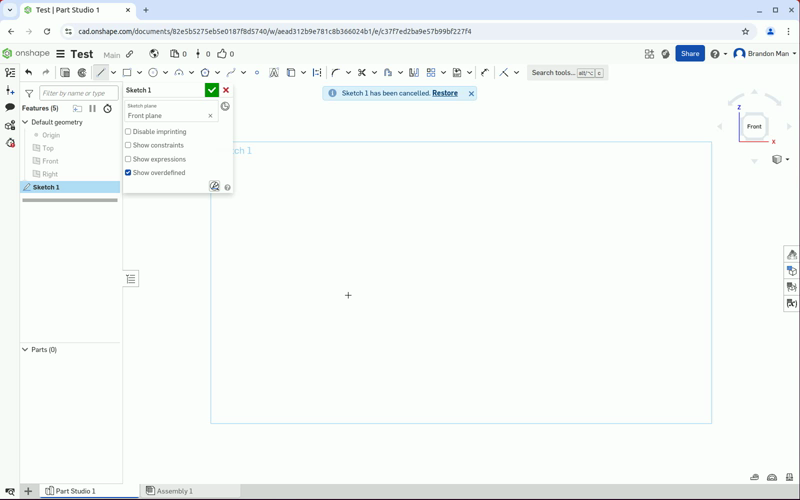
key_up(shift)
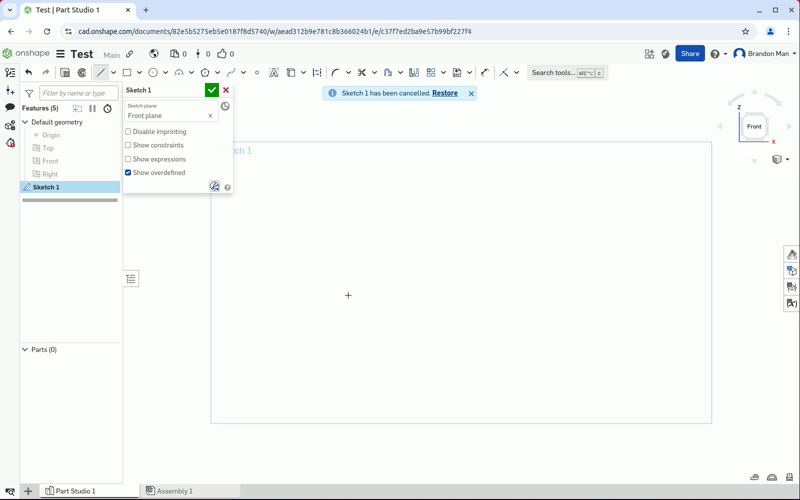
key_down(shift)
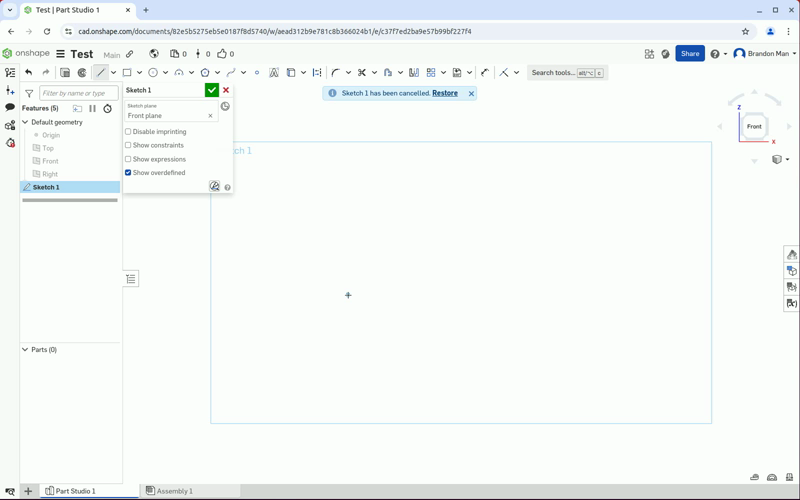
mouse_move(378, 294)
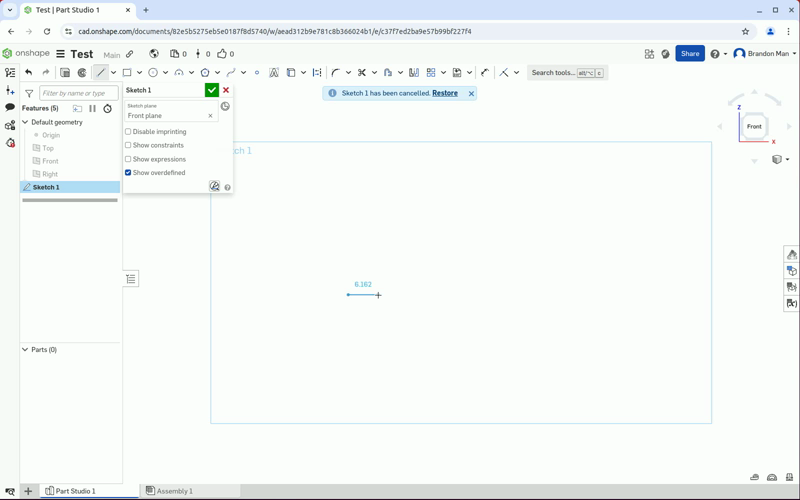
mouse_move(376, 294)
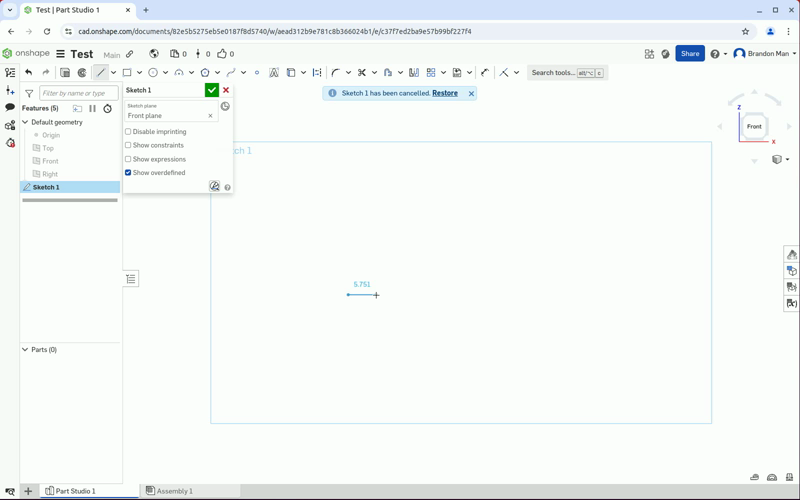
click(376, 294)
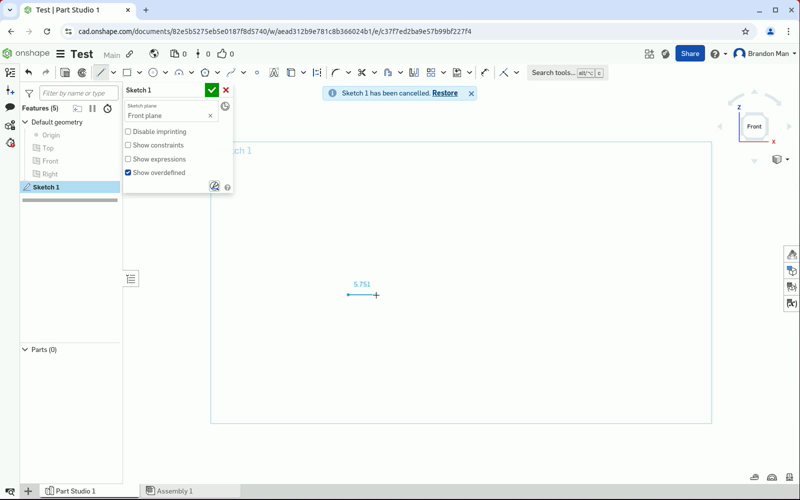
key_up(shift)
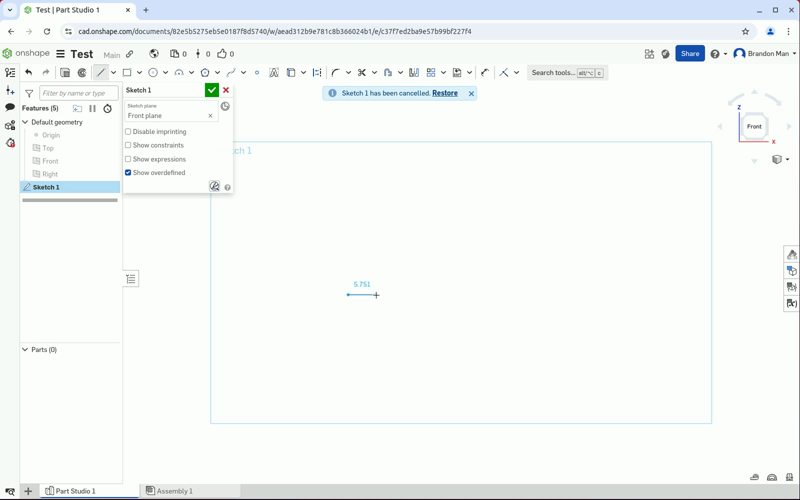
key(esc)
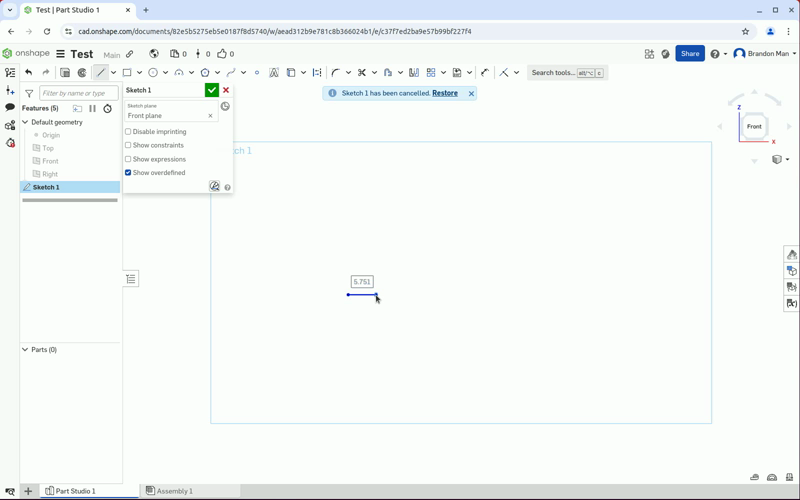
key(a)
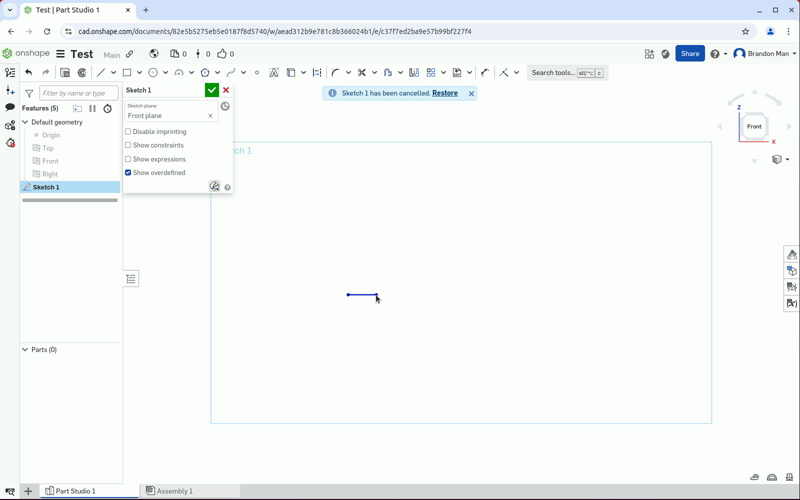
mouse_move(376, 294)
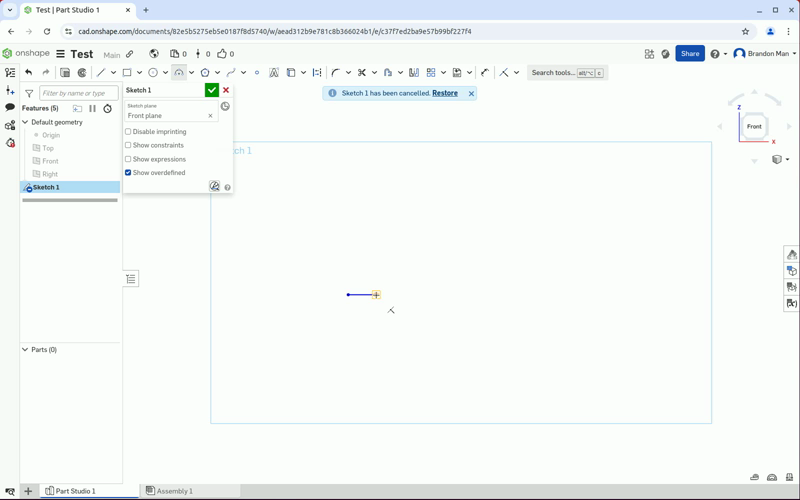
click(376, 294)
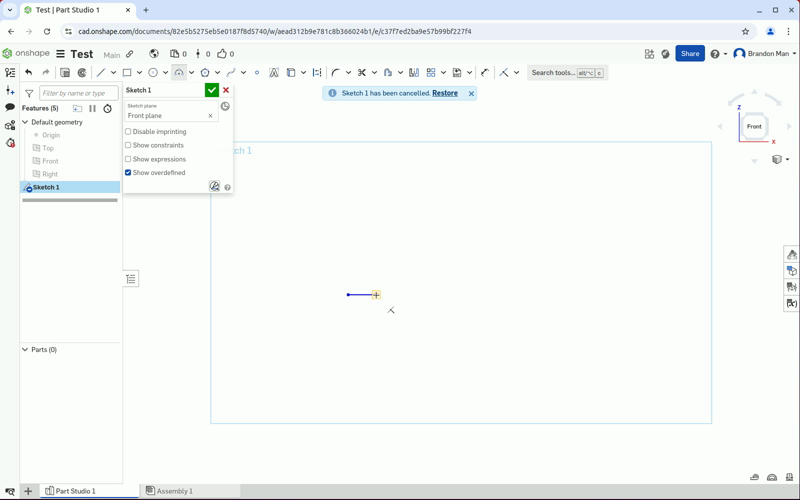
key_down(shift)
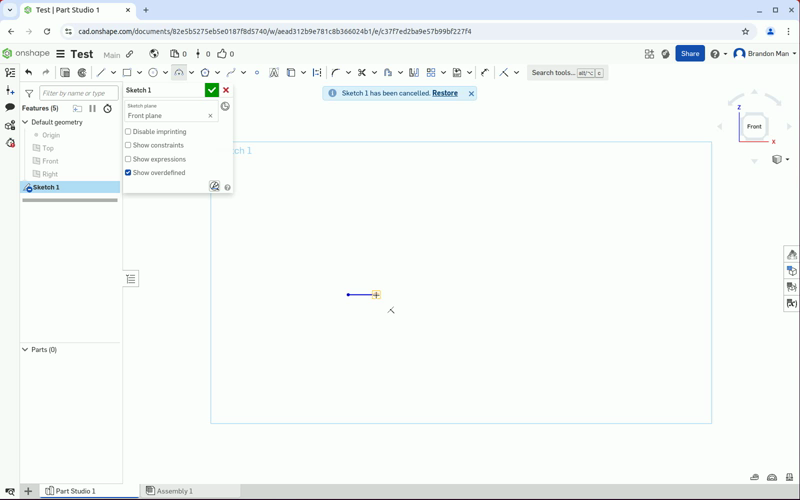
mouse_move(375, 283)
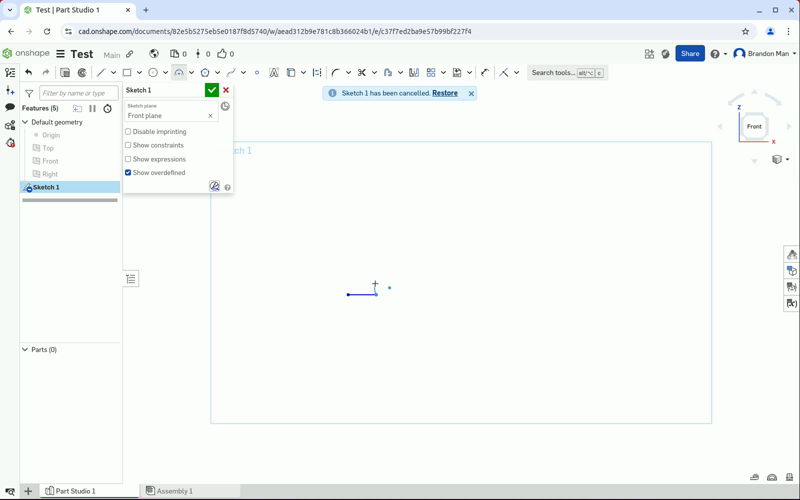
click(375, 283)
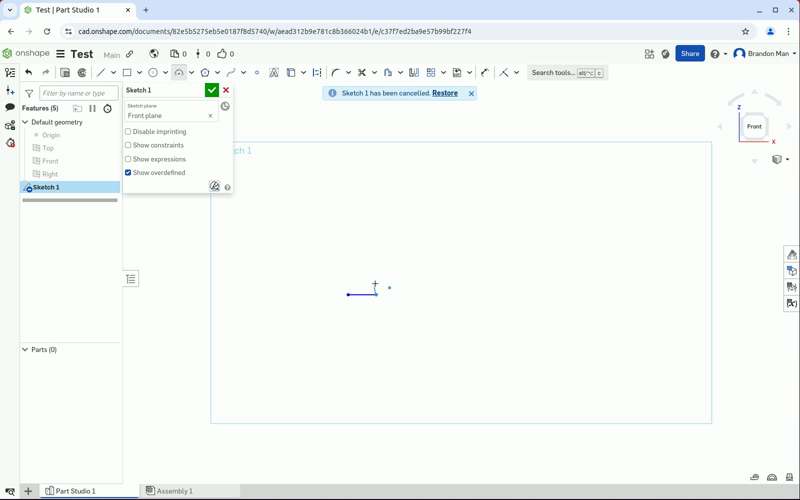
mouse_move(374, 288)
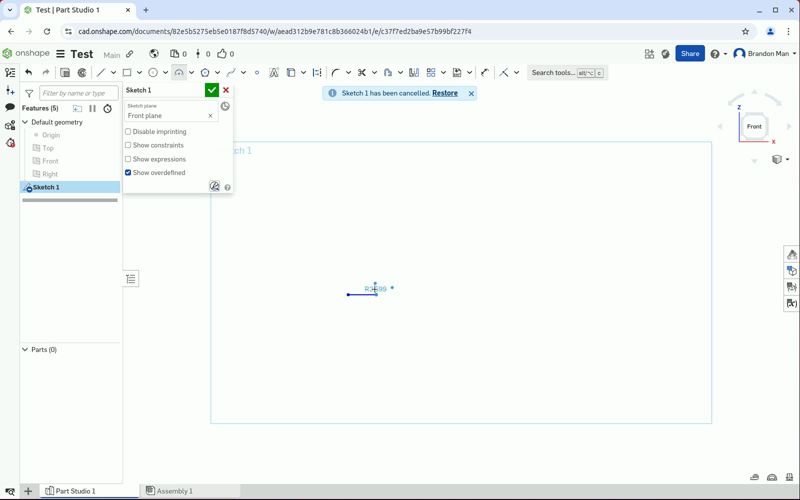
click(374, 288)
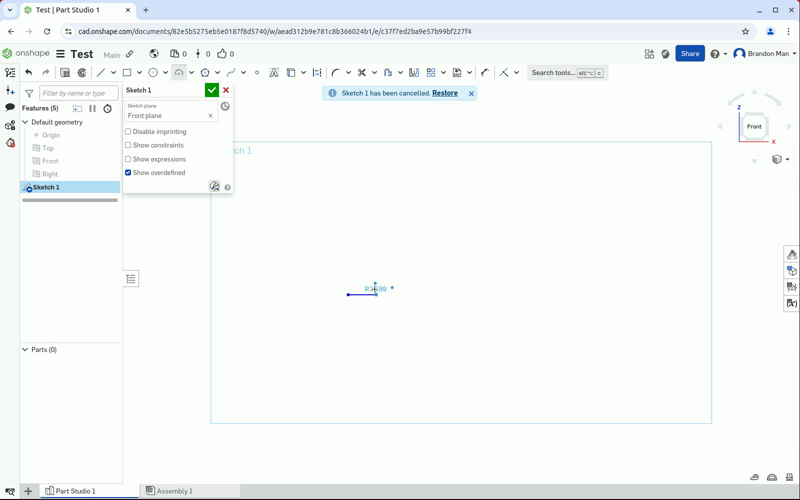
key_up(shift)
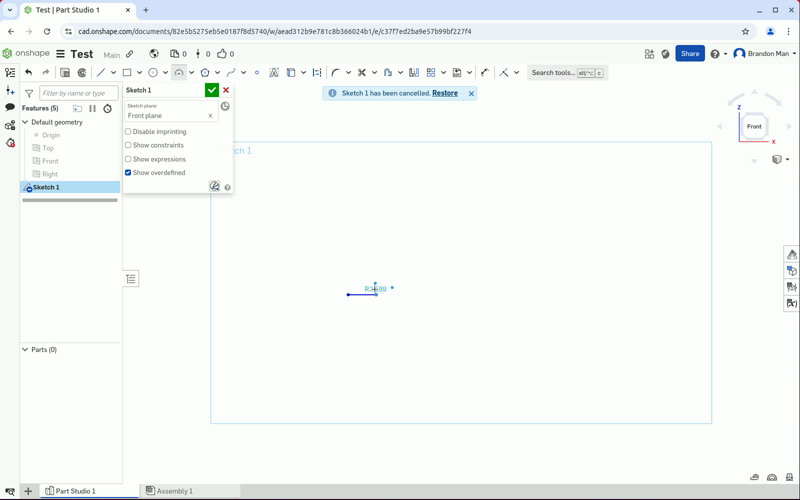
key(esc)
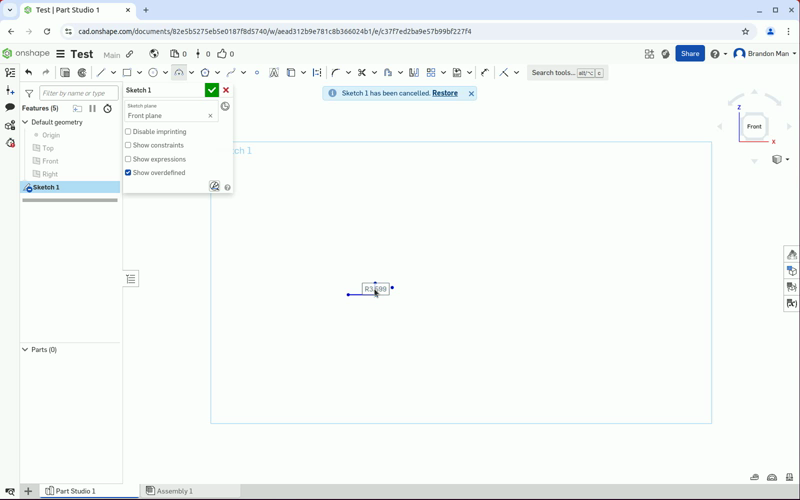
key(l)
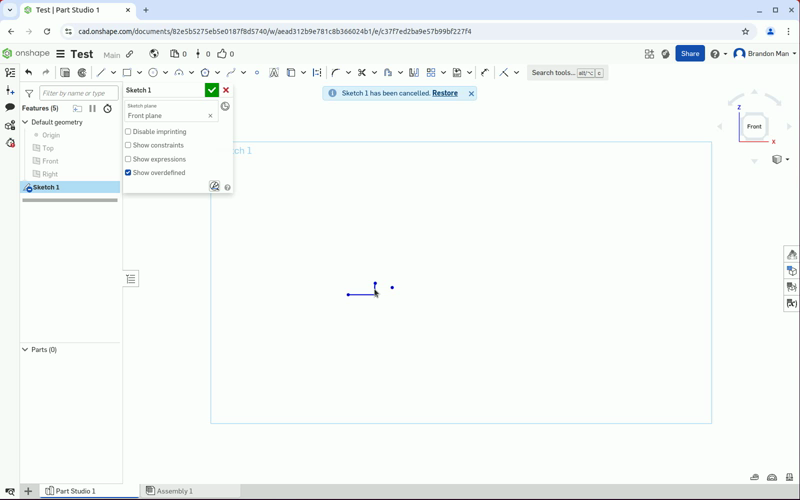
mouse_move(375, 283)
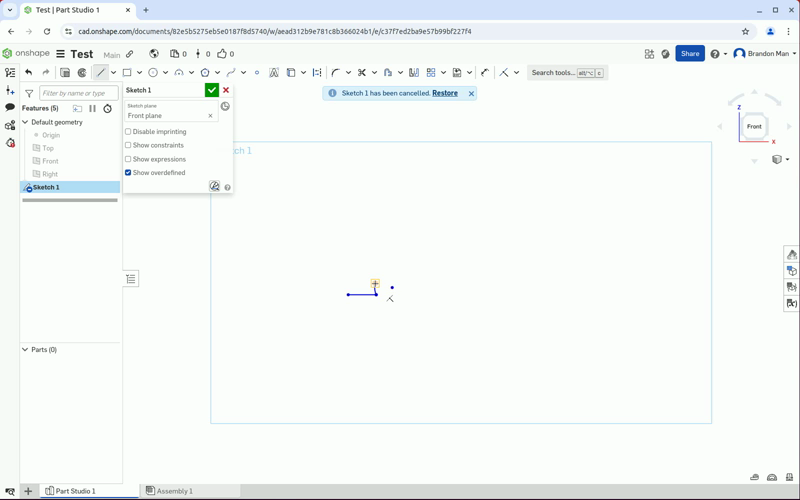
click(375, 283)
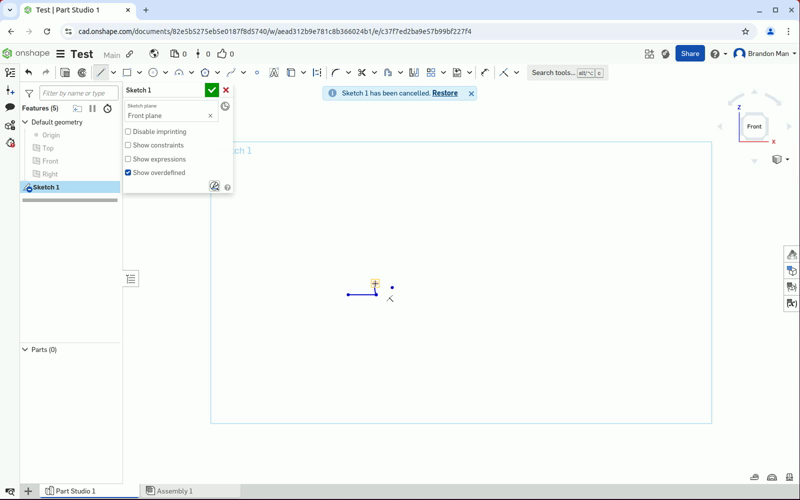
key_down(shift)
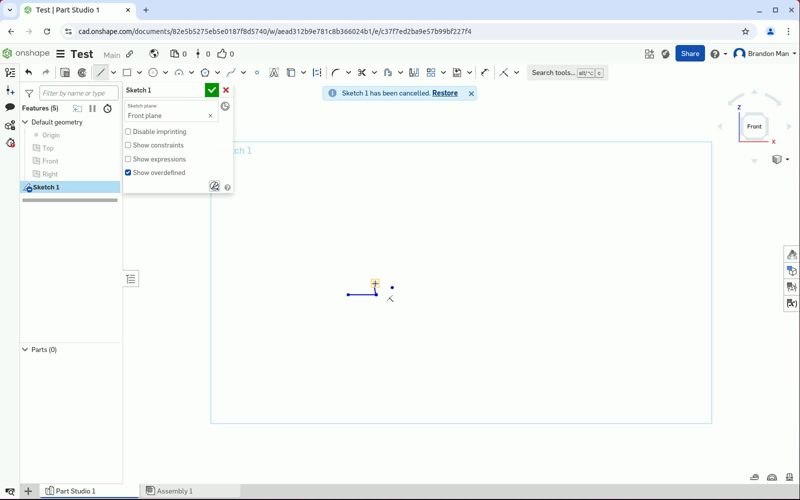
mouse_move(405, 283)
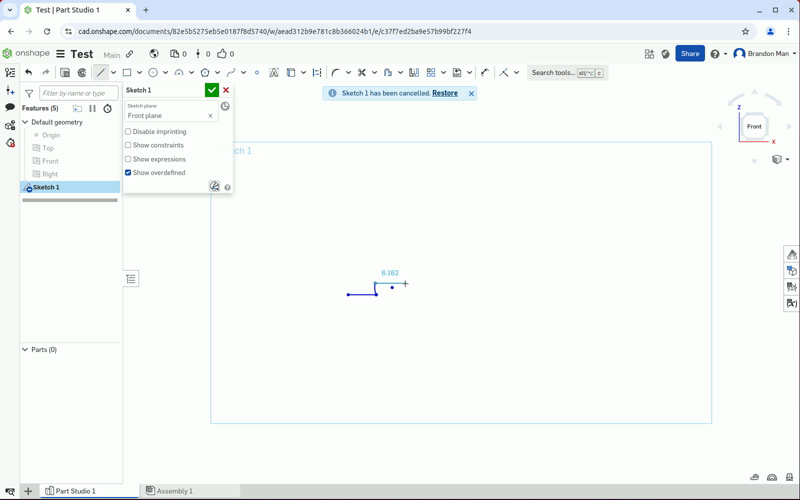
mouse_move(348, 283)
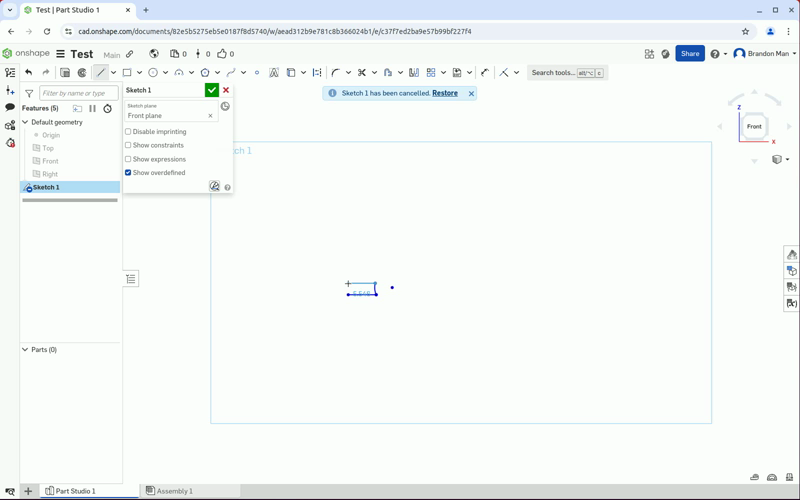
click(348, 283)
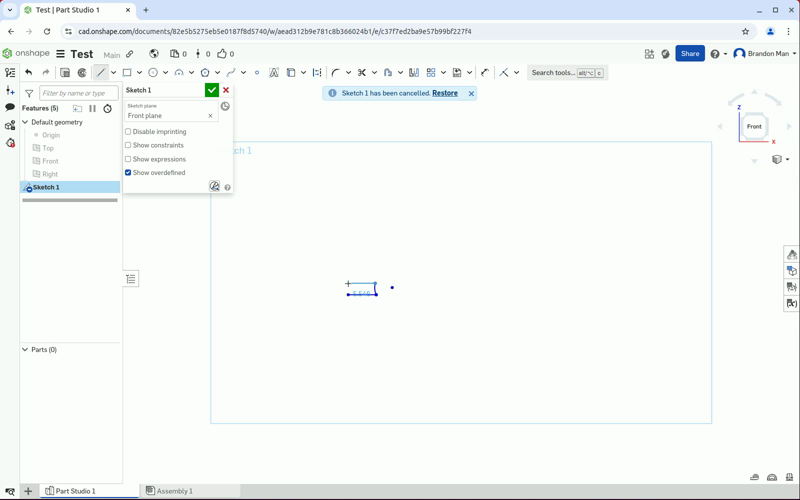
key_up(shift)
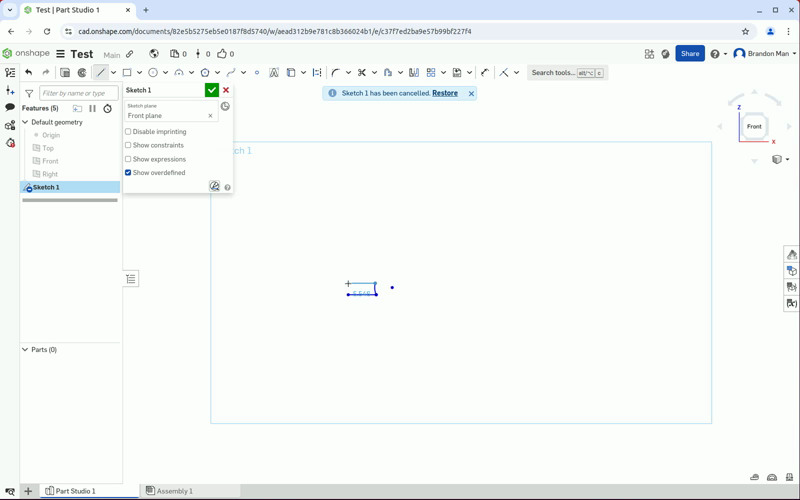
mouse_move(378, 283)
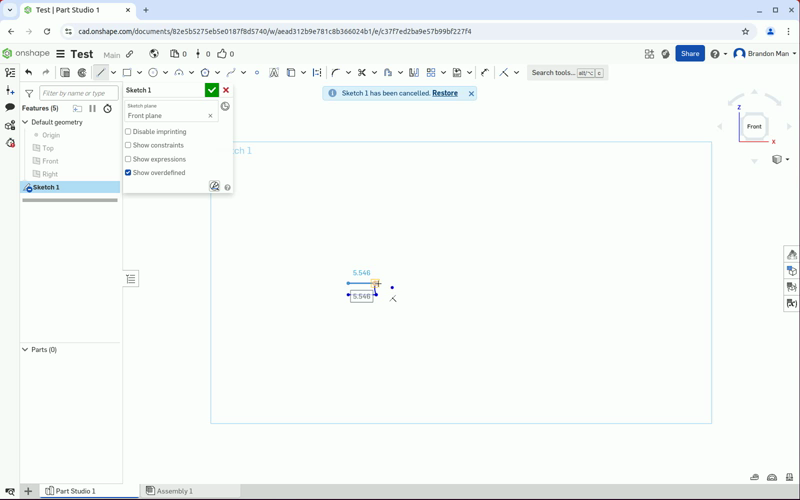
key_down(shift)
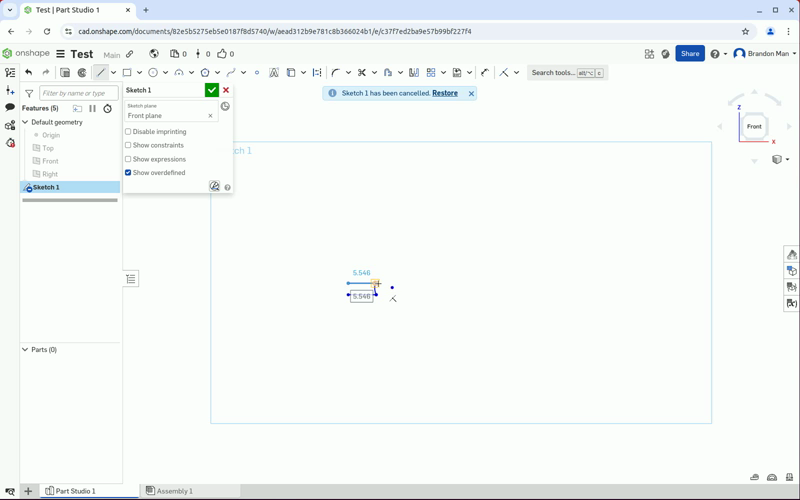
mouse_move(348, 294)
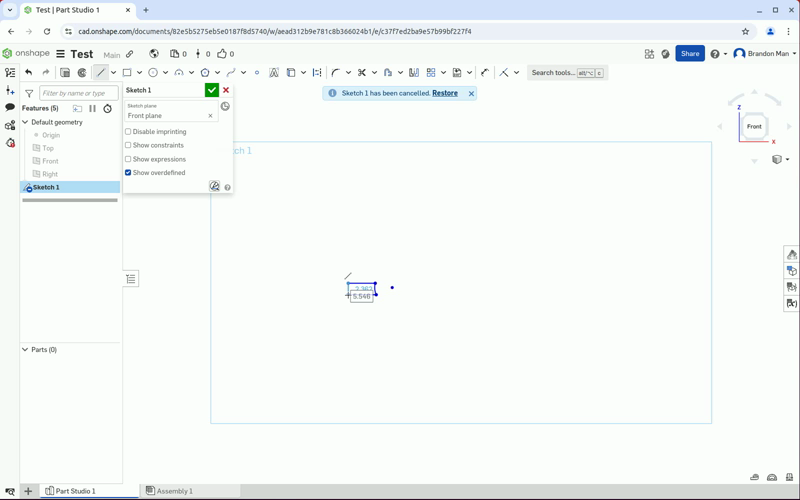
key_up(shift)
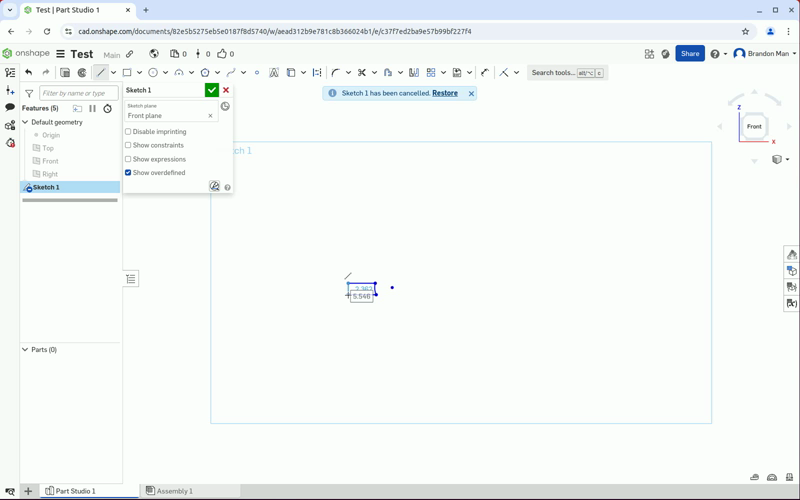
click(348, 294)
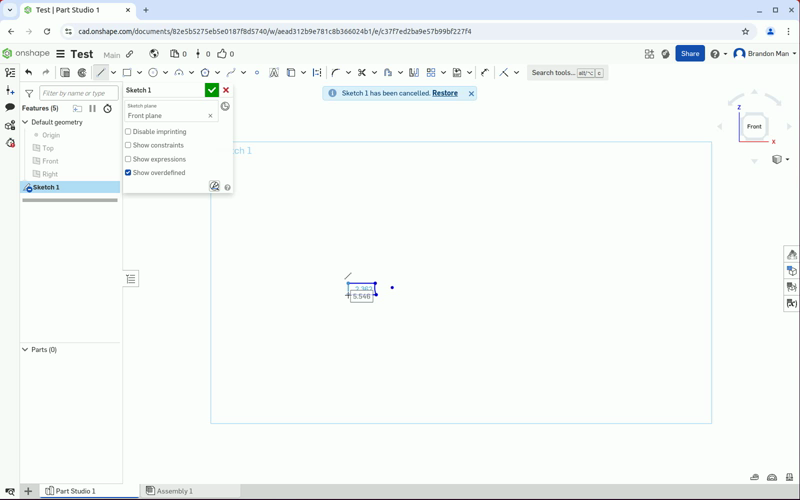
key(esc)
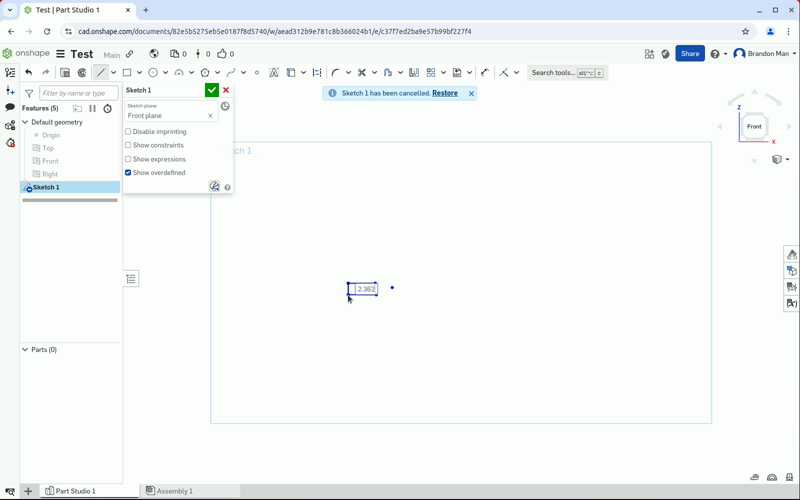
mouse_move(367, 293)
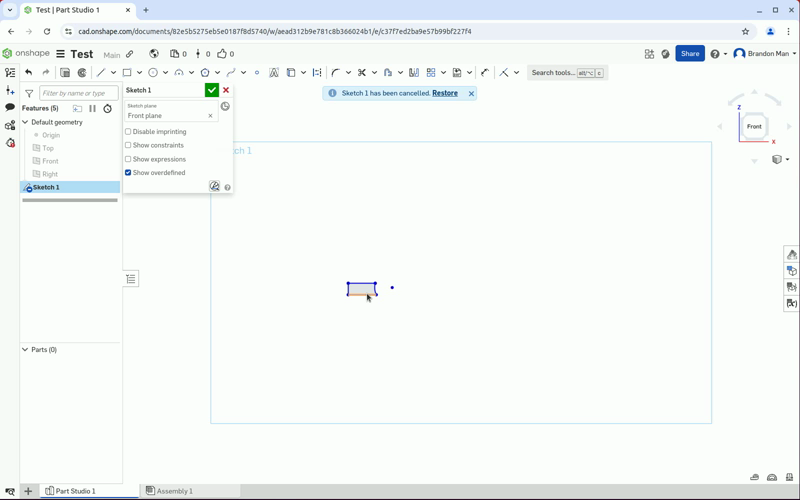
scroll(6)
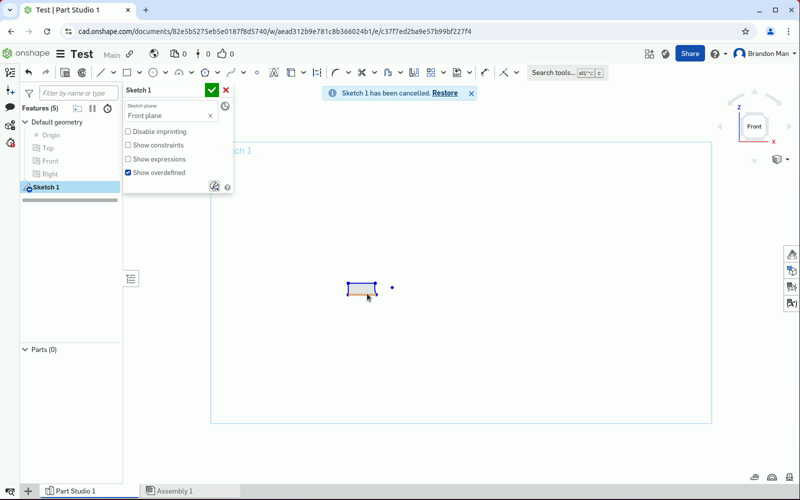
scroll(6)
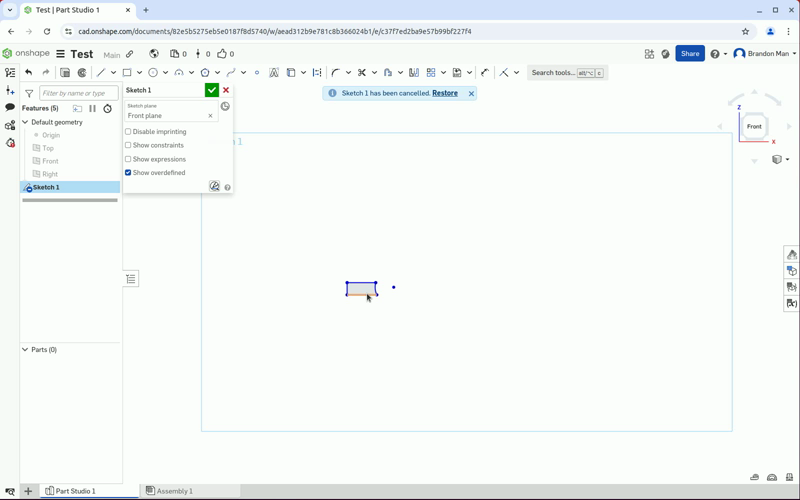
scroll(6)
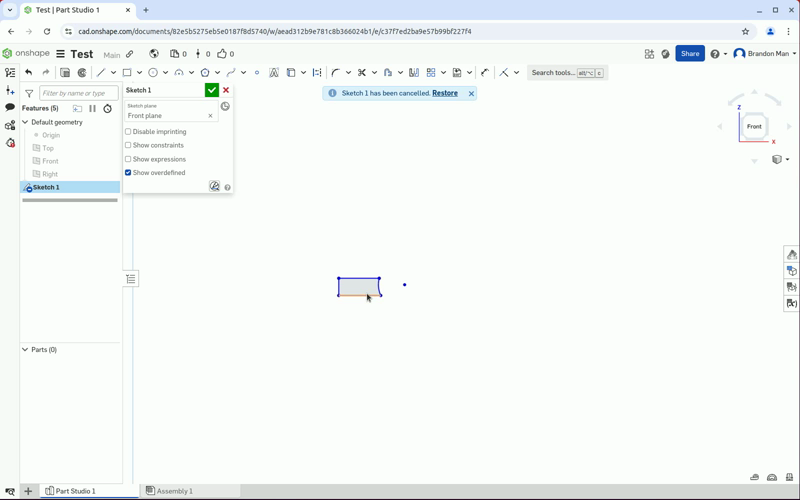
scroll(6)
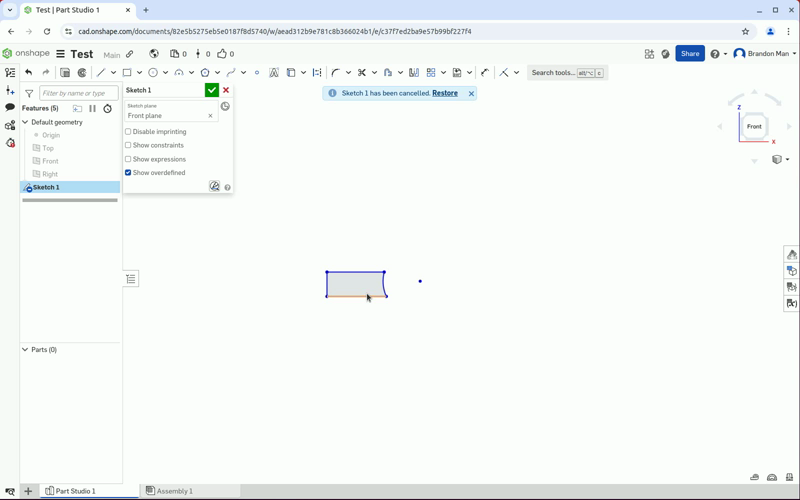
scroll(6)
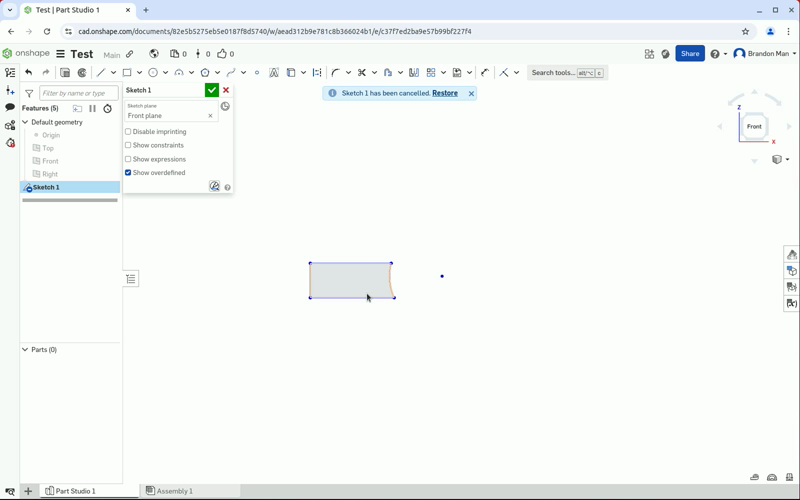
scroll(6)
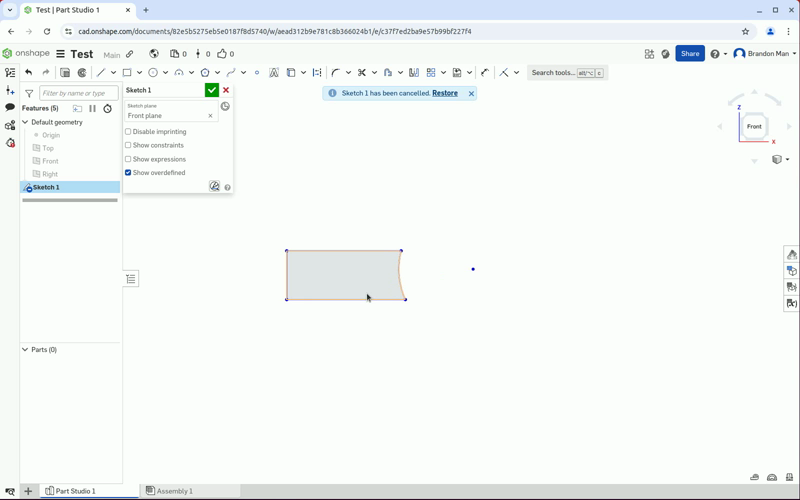
scroll(6)
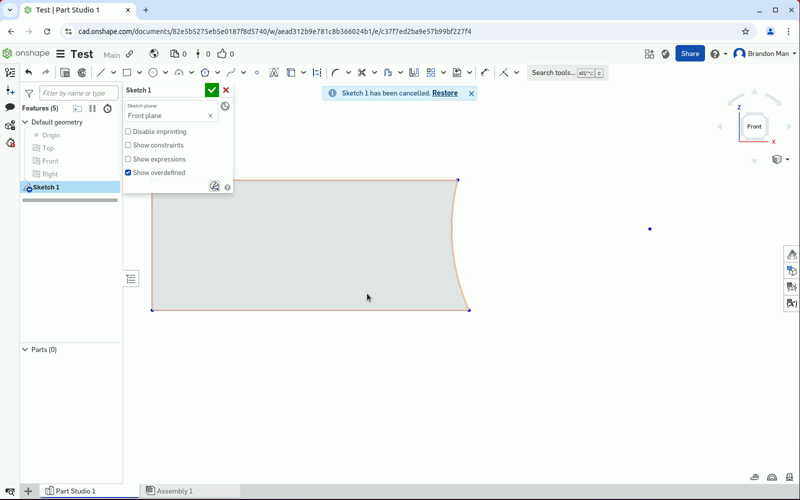
click(367, 293)
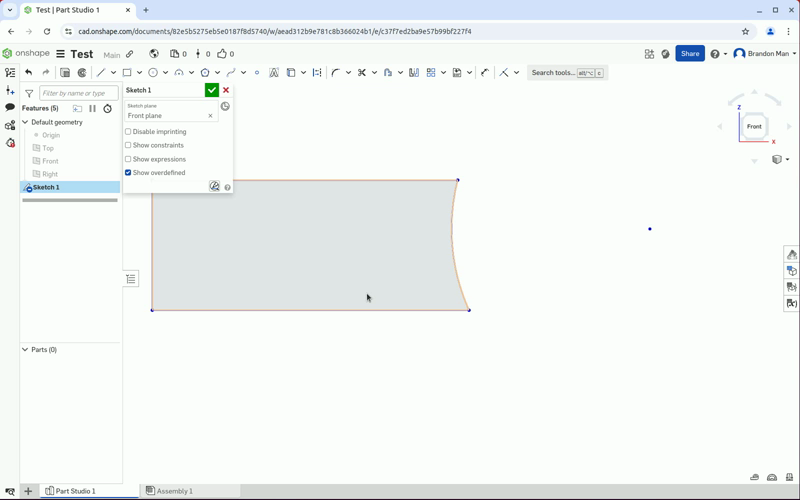
scroll(-6)
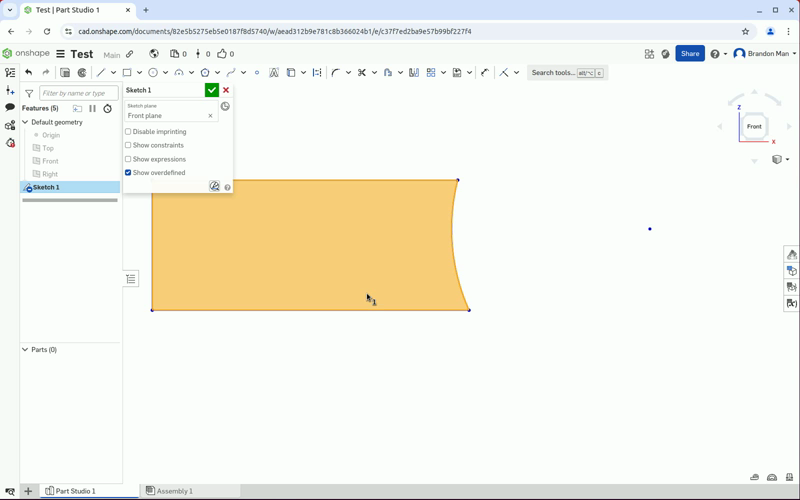
scroll(-6)
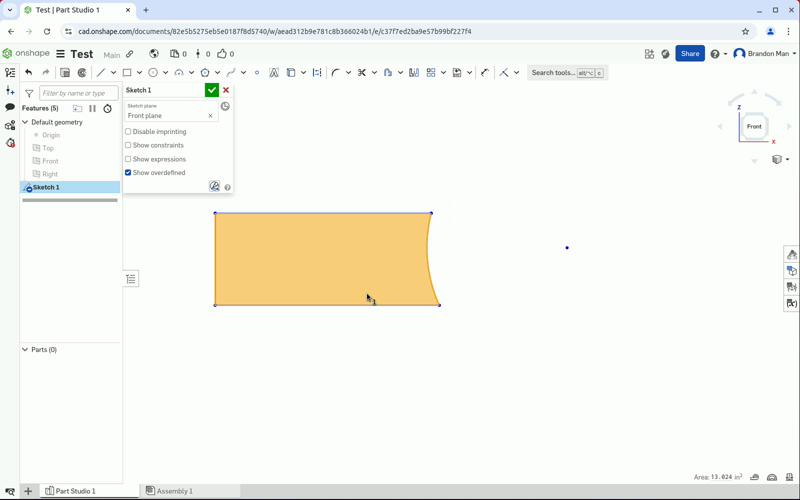
scroll(-6)
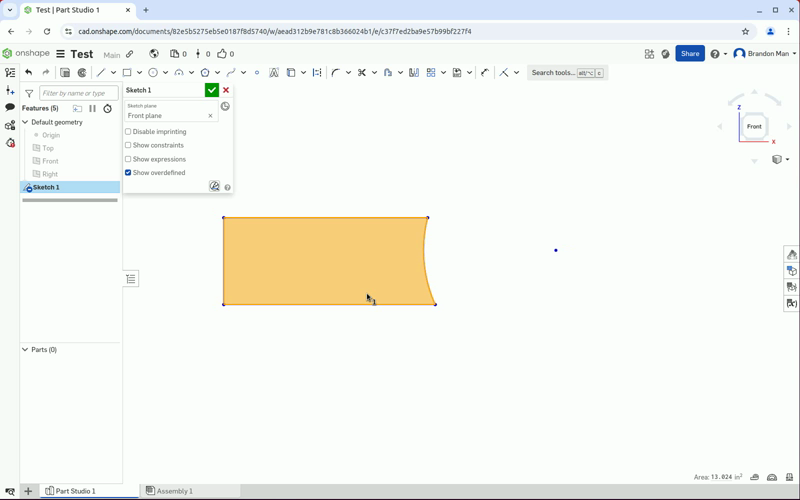
scroll(-6)
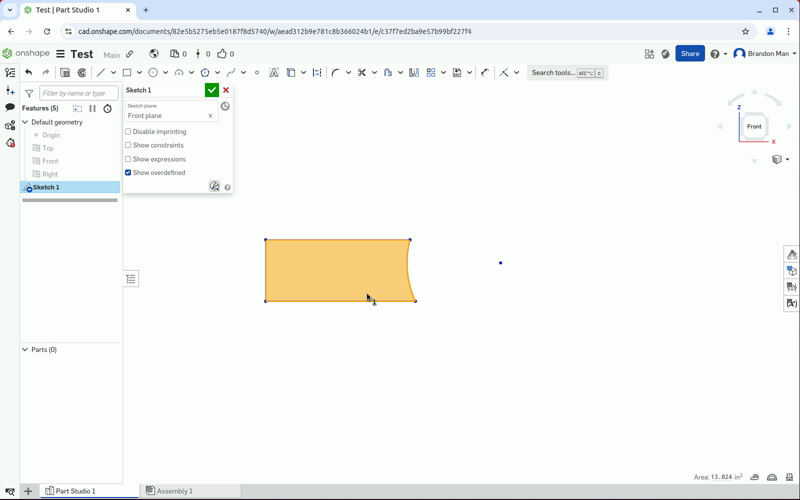
scroll(-6)
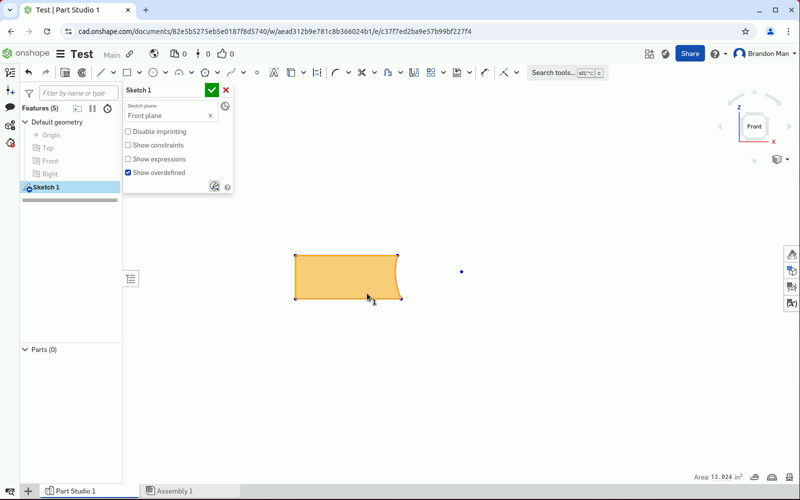
scroll(-6)
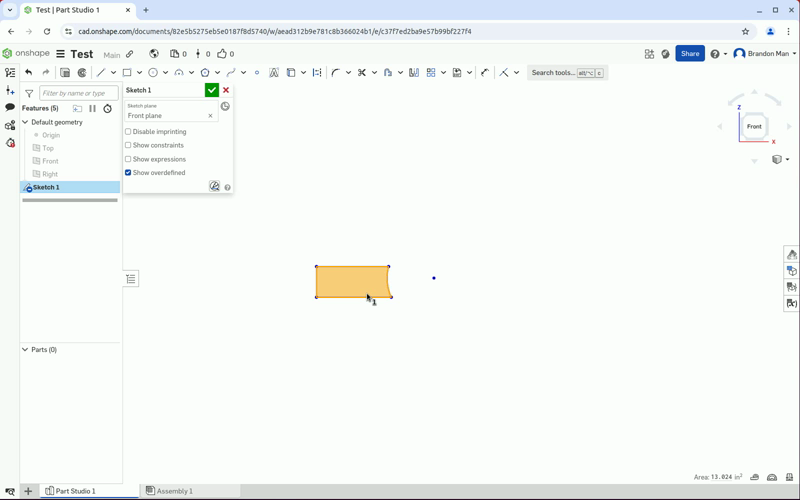
scroll(-6)
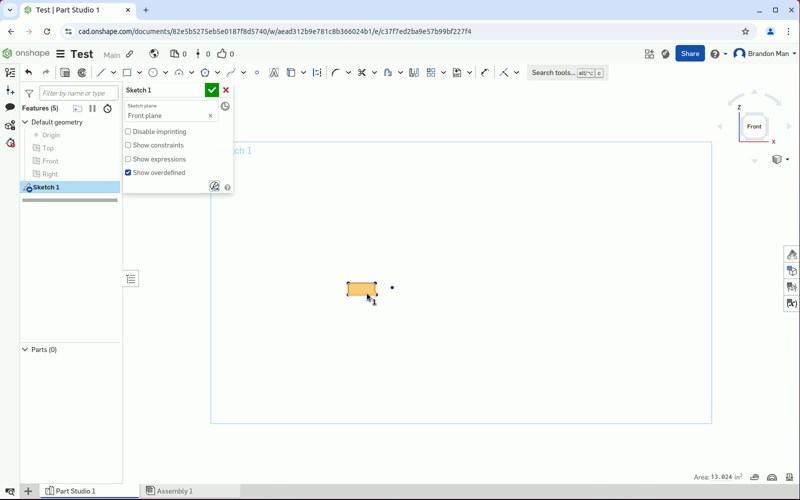
mouse_move(73, 352)
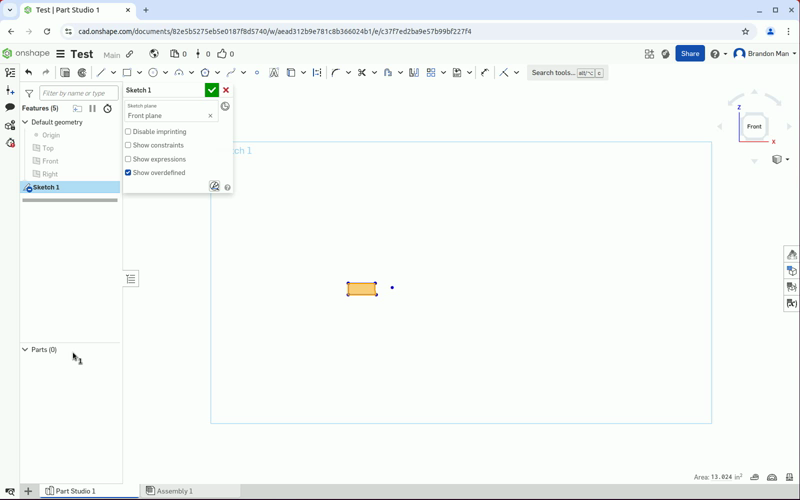
key(shift+y)
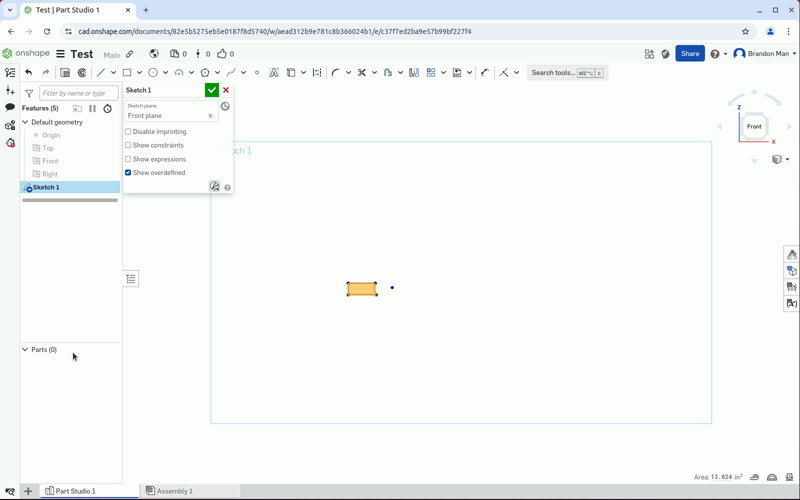
key(shift+e)
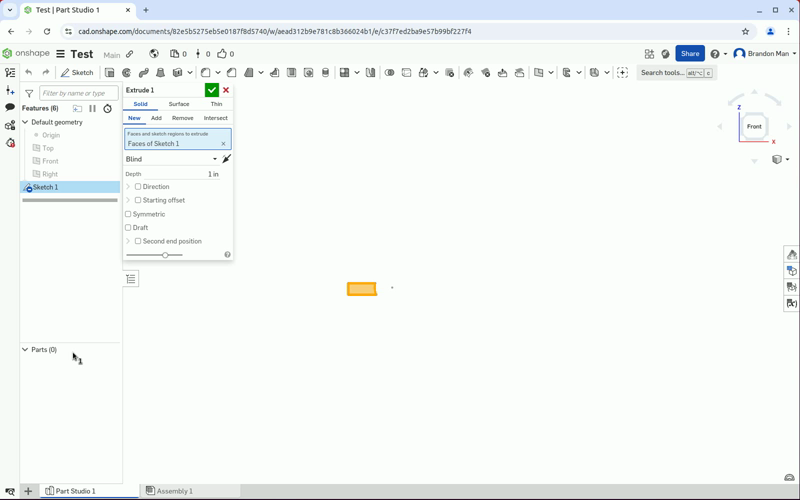
mouse_move(143, 106)
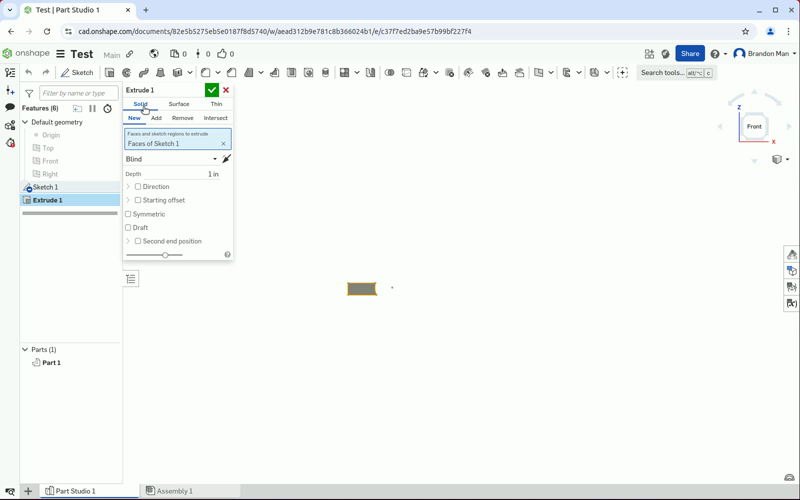
click(143, 106)
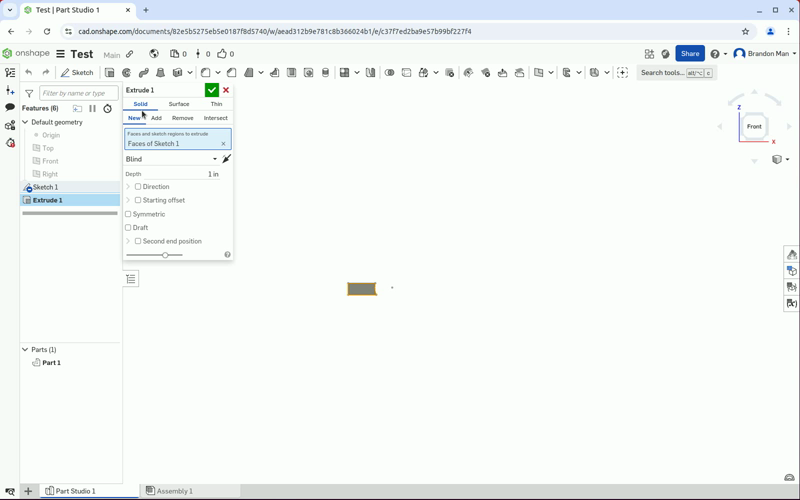
mouse_move(137, 120)
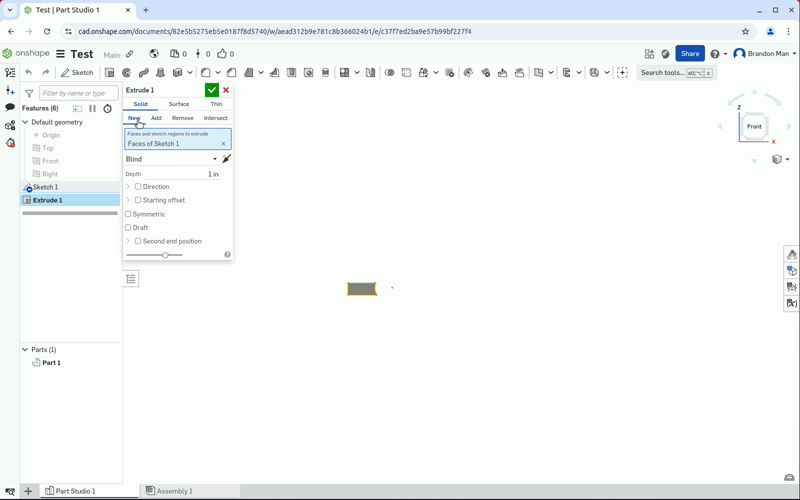
click(137, 120)
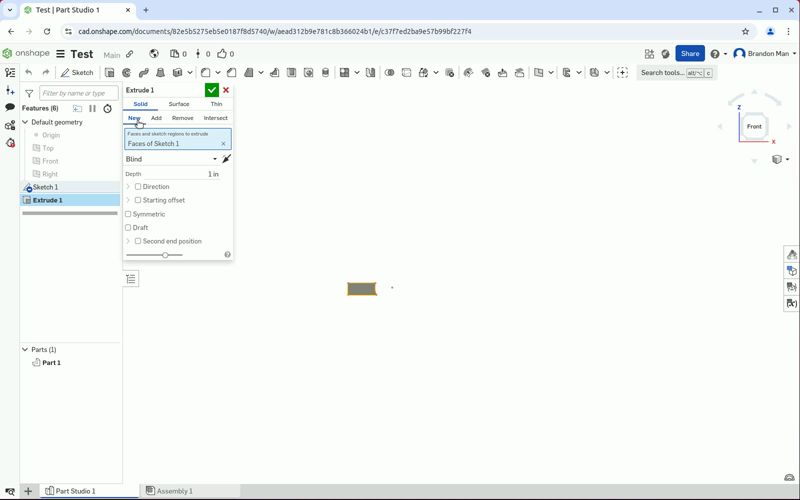
key(tab, 4)
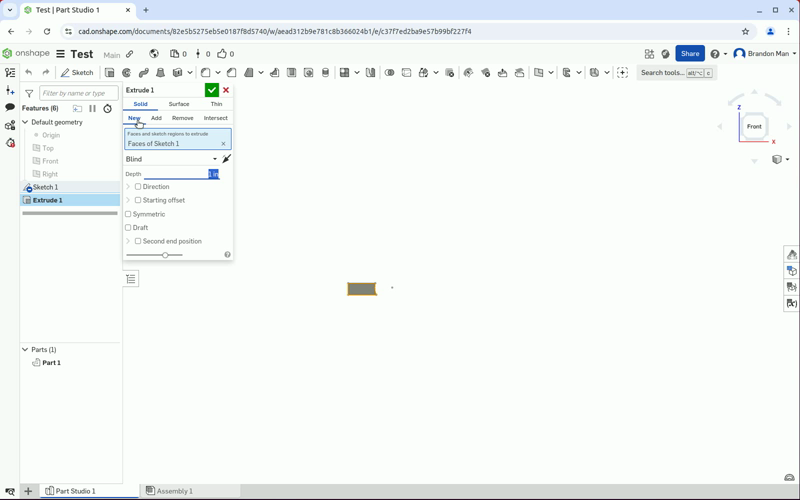
text(27.442)
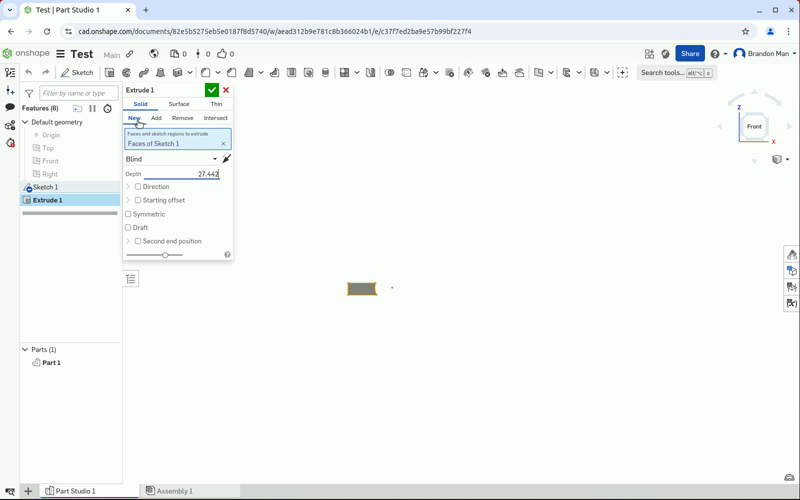
key(tab, 3)
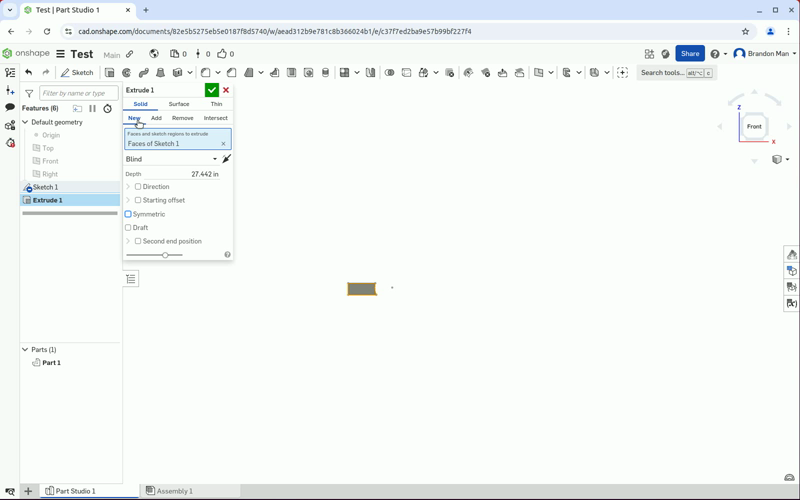
key(space)
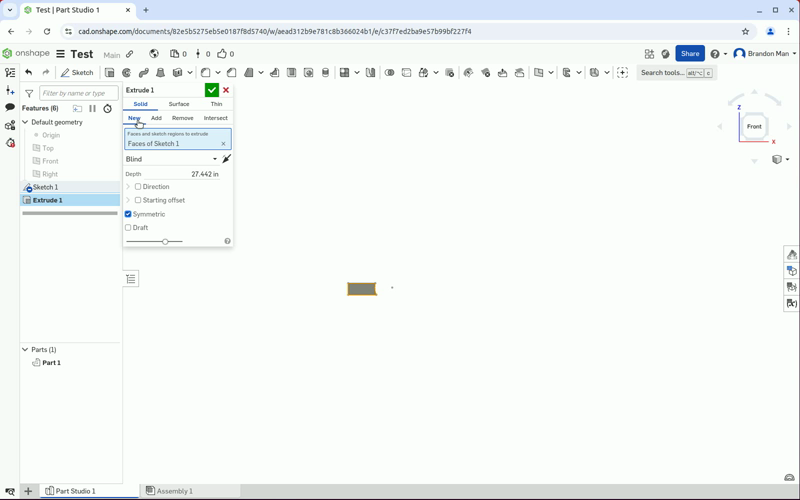
key(enter)
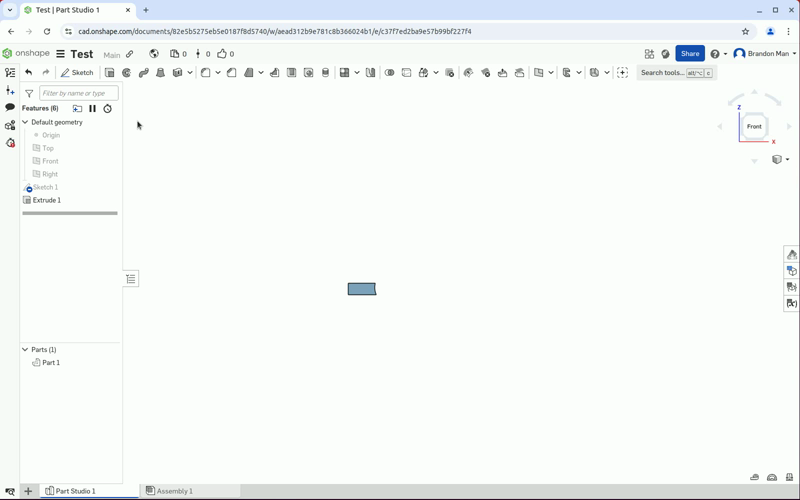
key(shift+h)
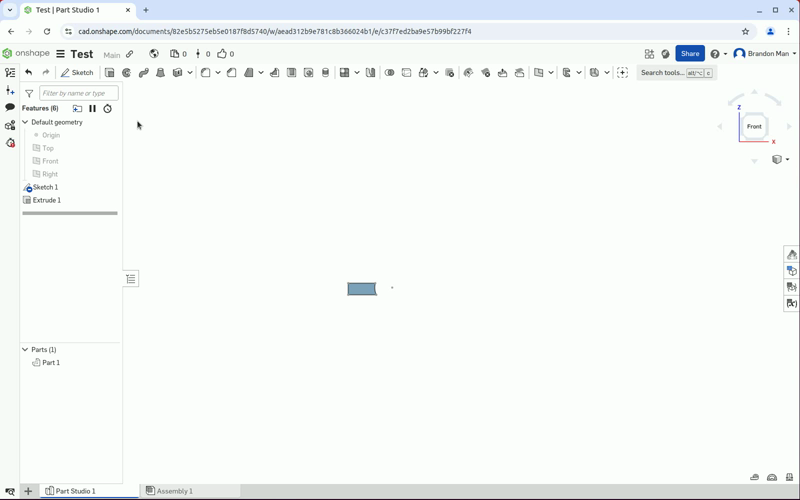
key(shift+h)
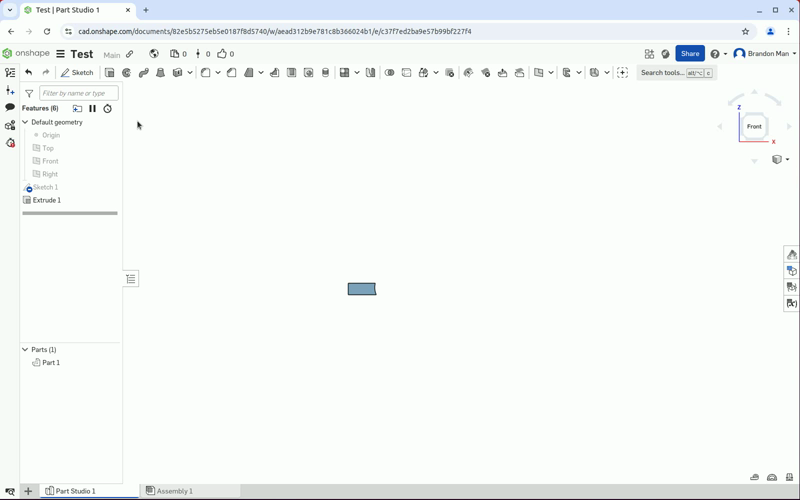
mouse_move(73, 189)
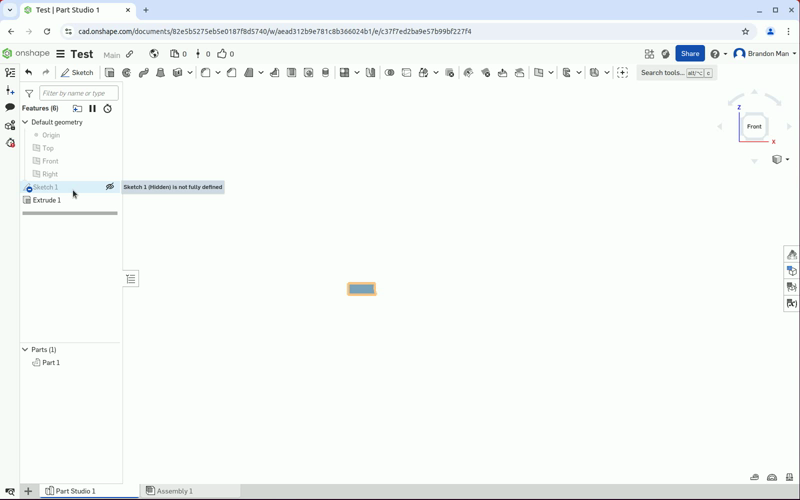
click(73, 189)
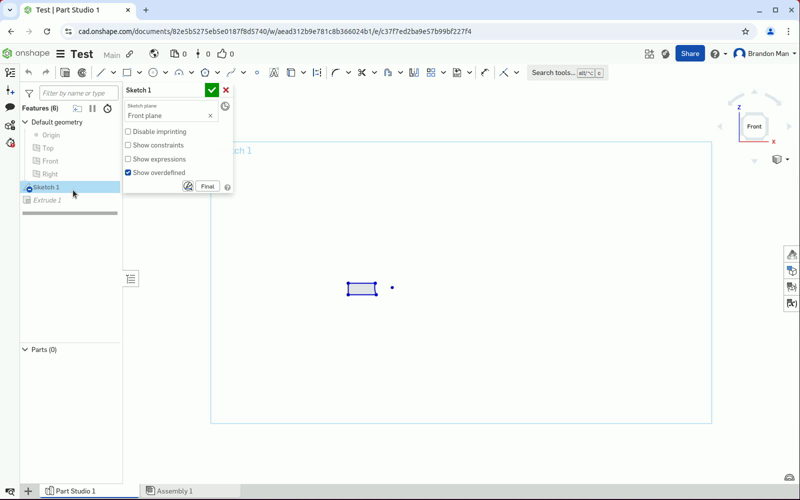
mouse_move(229, 92)
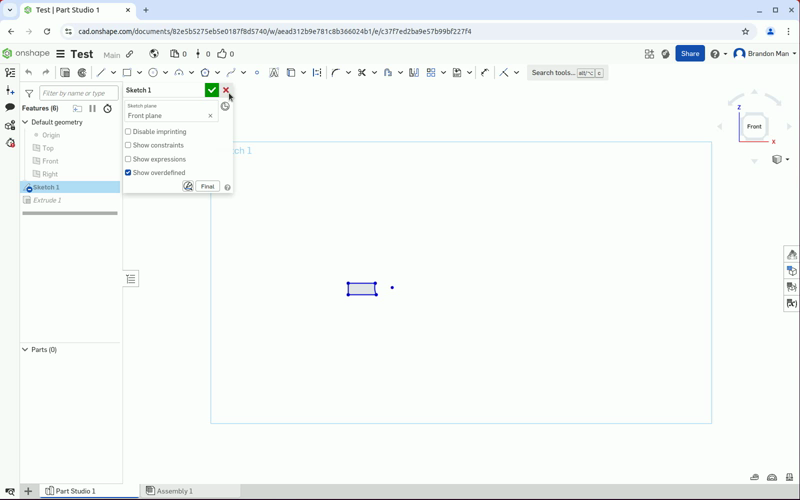
click(229, 92)
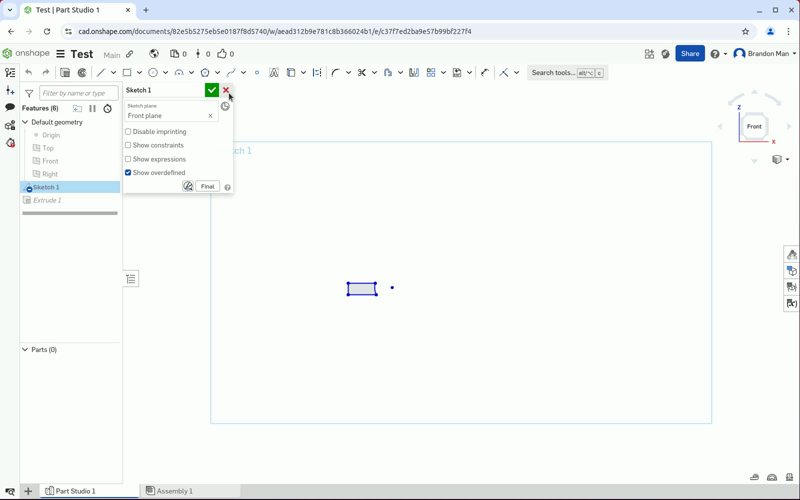
key(shift+s)
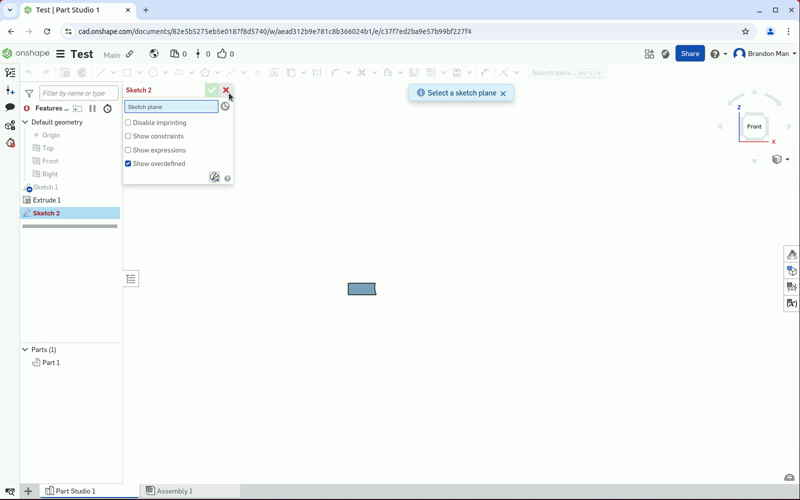
mouse_move(73, 163)
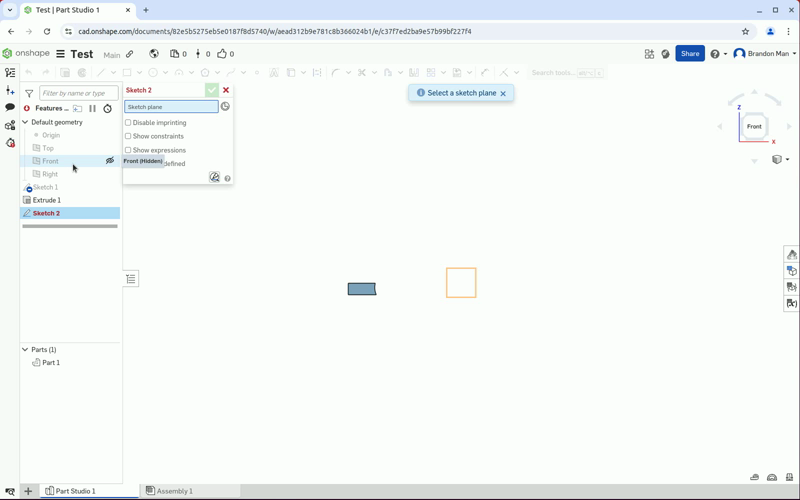
click(73, 163)
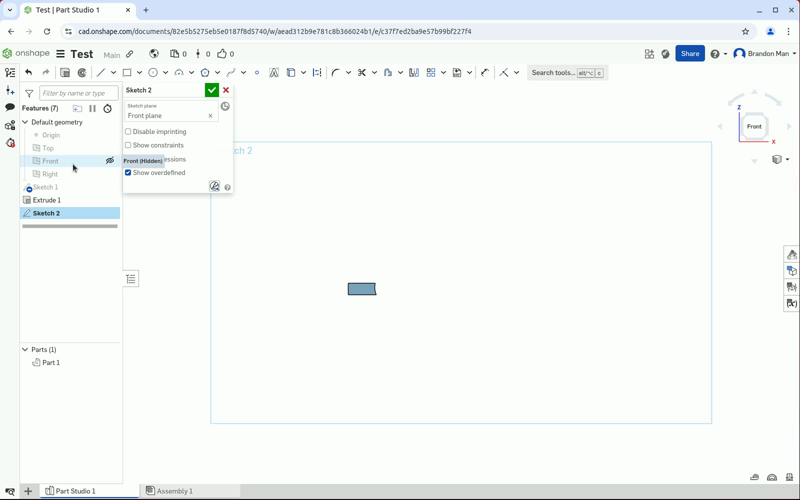
mouse_move(73, 352)
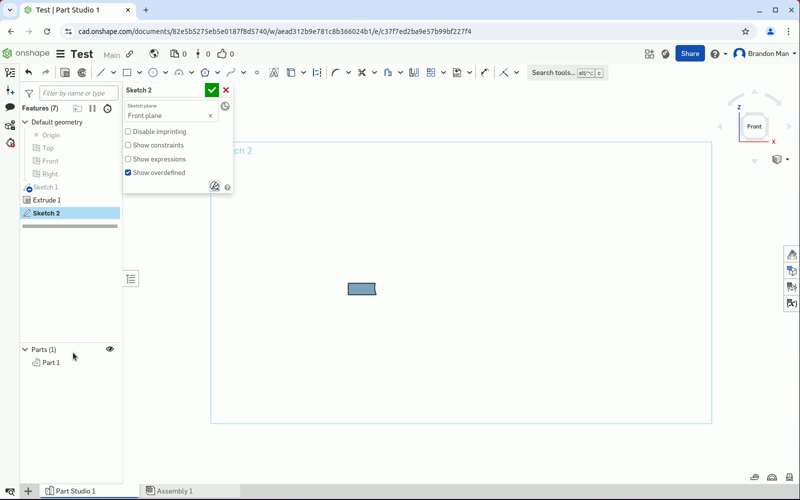
key(y)
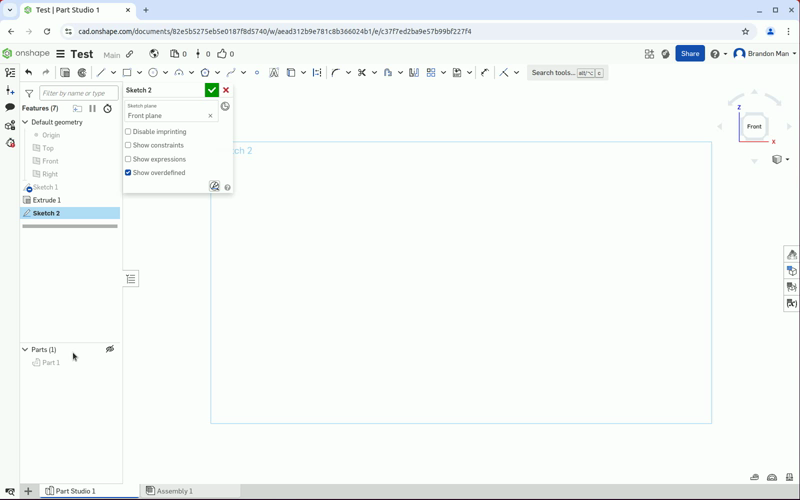
key(l)
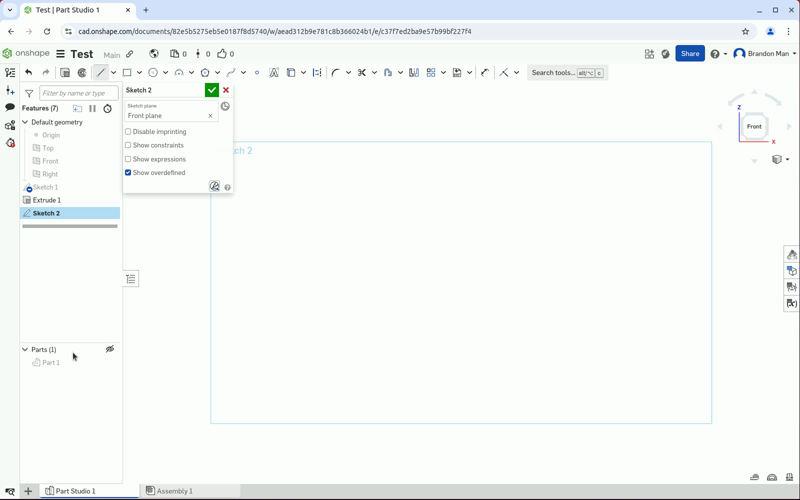
key_down(shift)
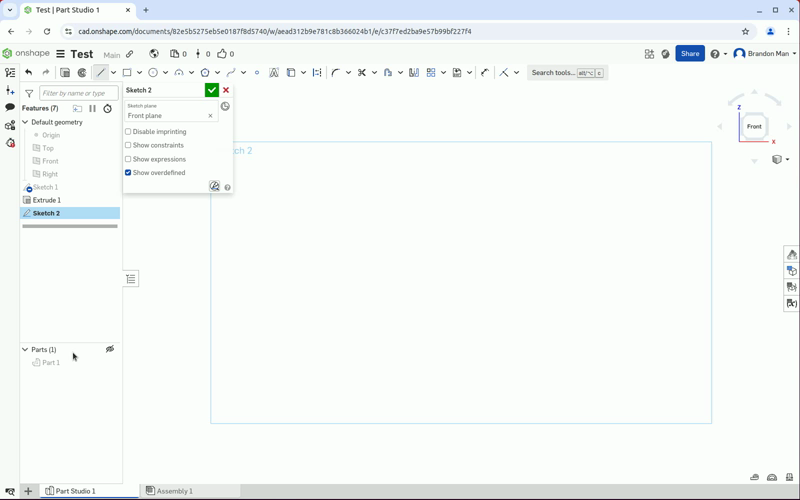
mouse_move(546, 294)
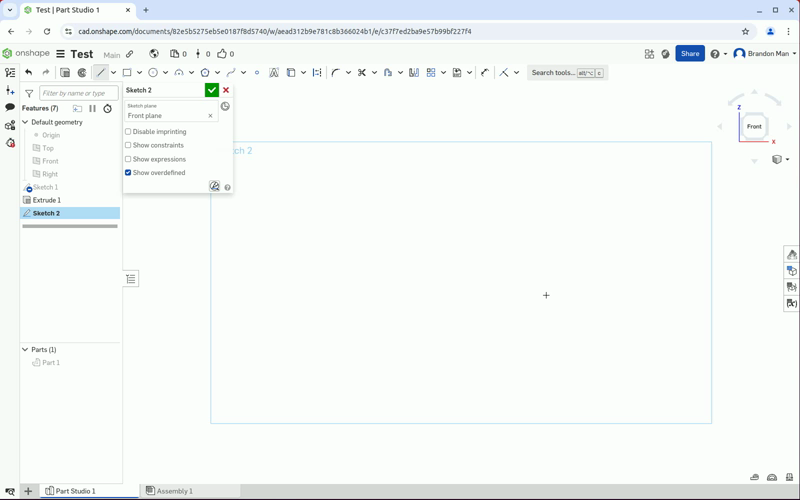
click(546, 294)
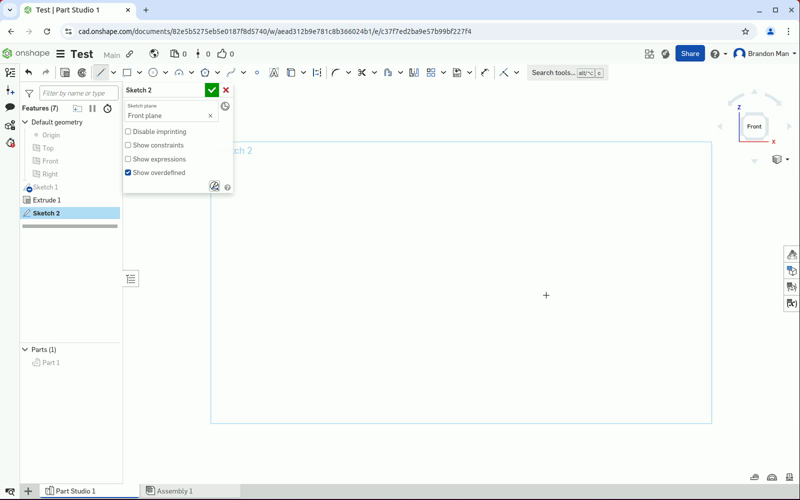
key_up(shift)
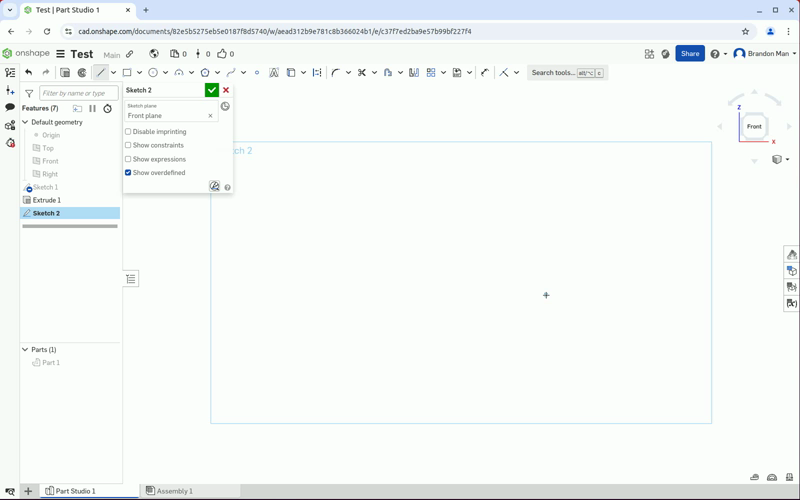
key_down(shift)
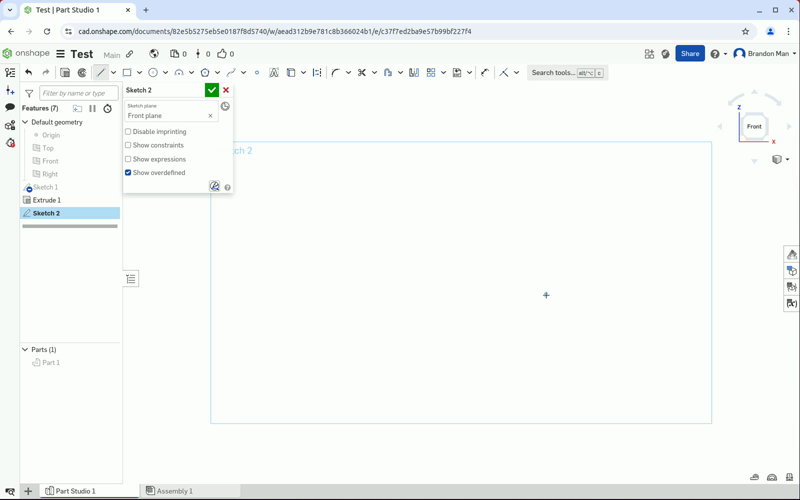
mouse_move(576, 294)
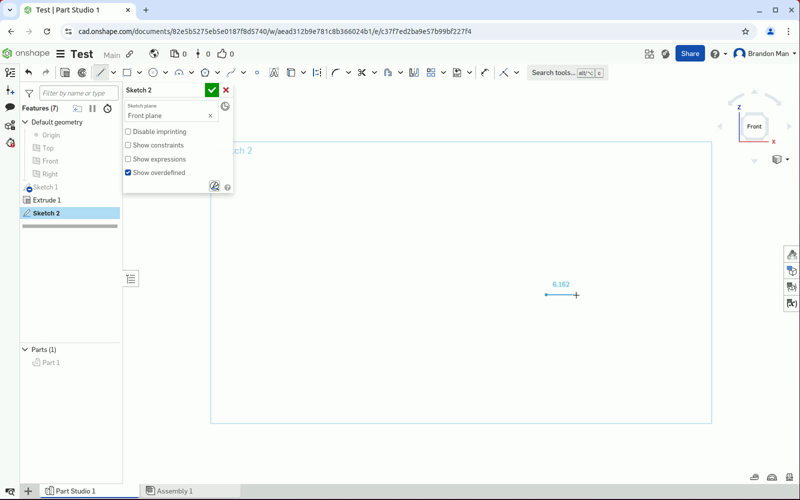
mouse_move(574, 294)
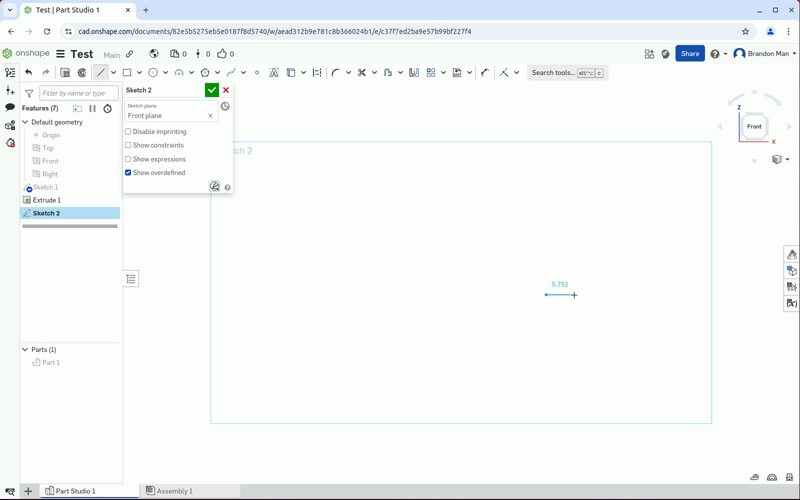
click(574, 294)
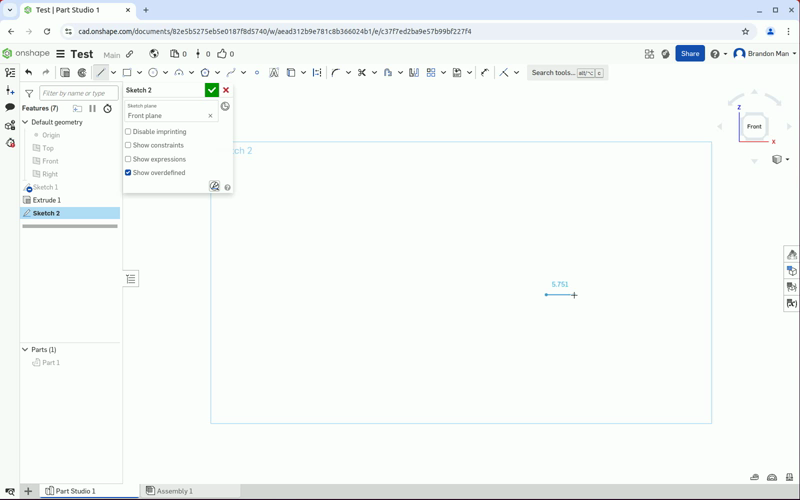
key_up(shift)
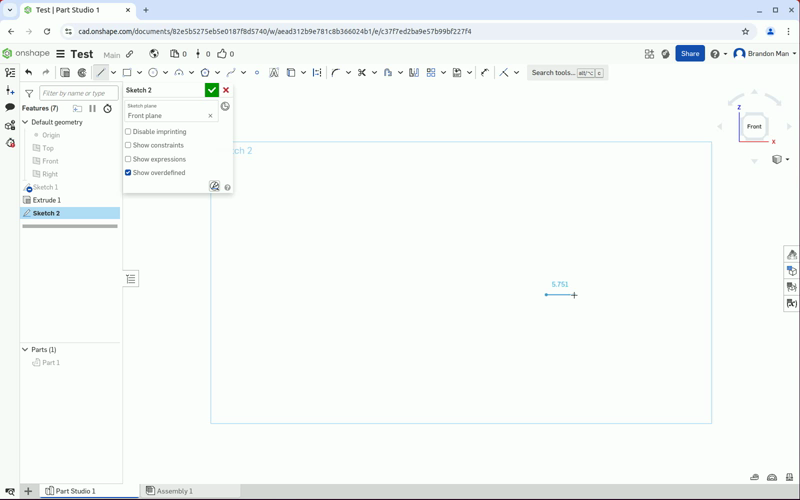
key_down(shift)
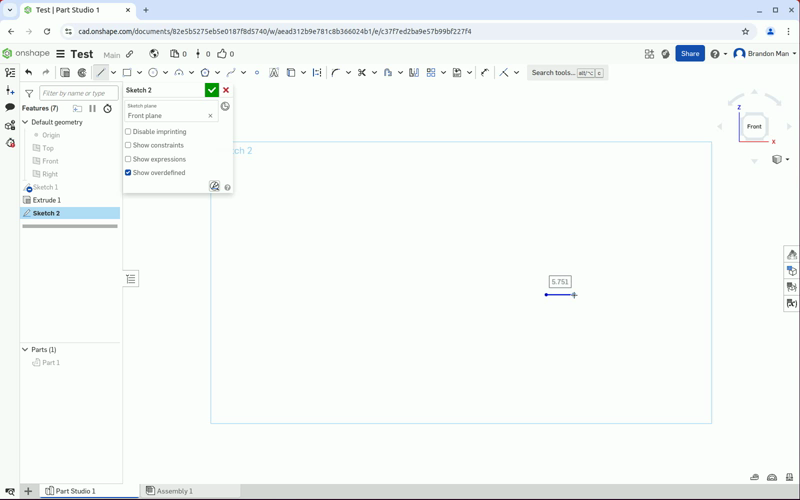
mouse_move(589, 294)
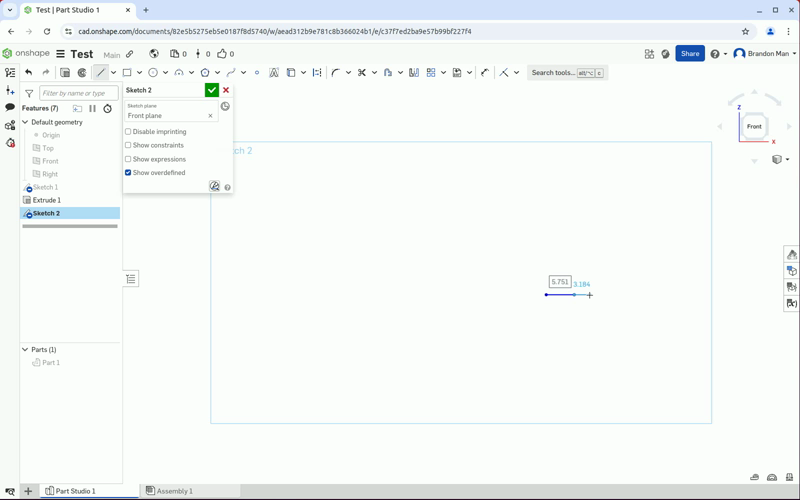
mouse_move(574, 283)
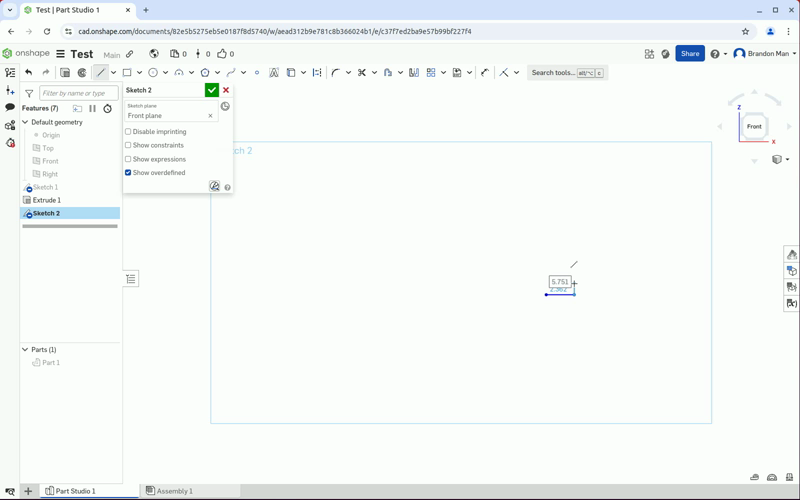
click(574, 283)
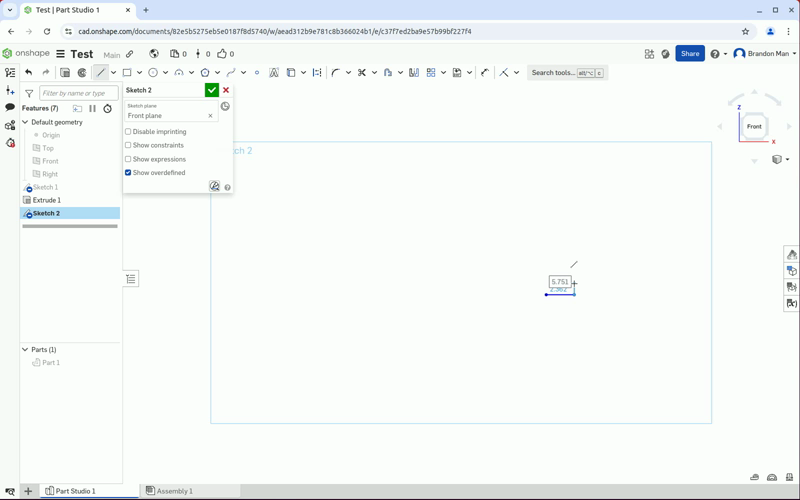
key_up(shift)
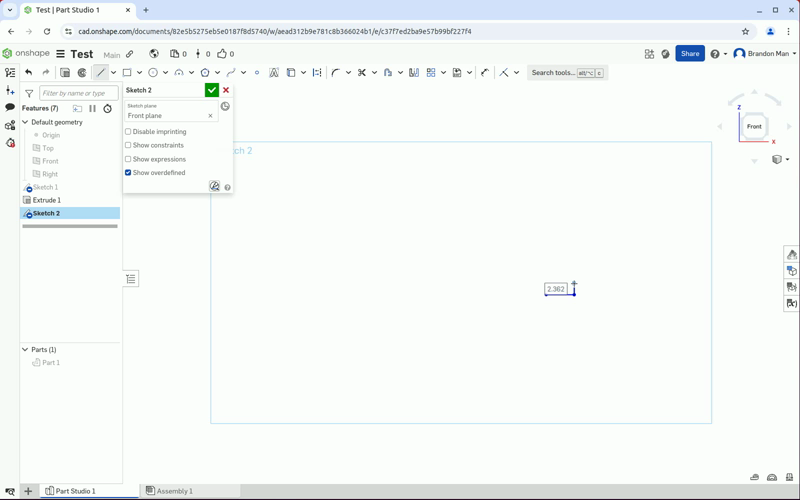
key_down(shift)
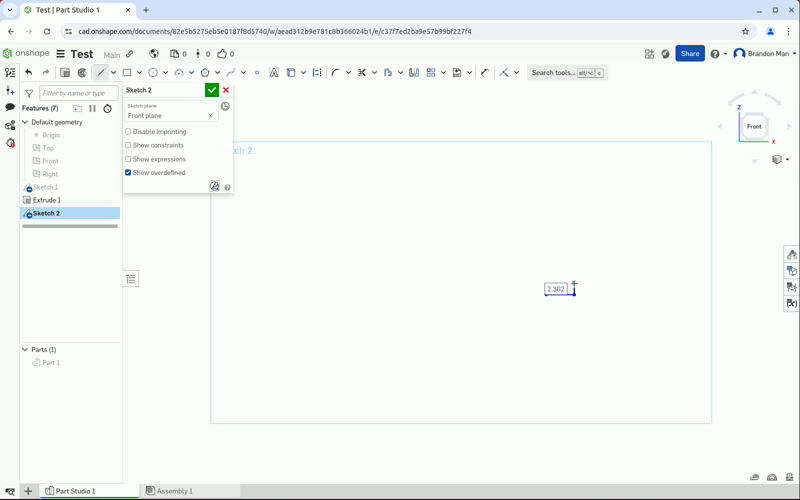
mouse_move(589, 283)
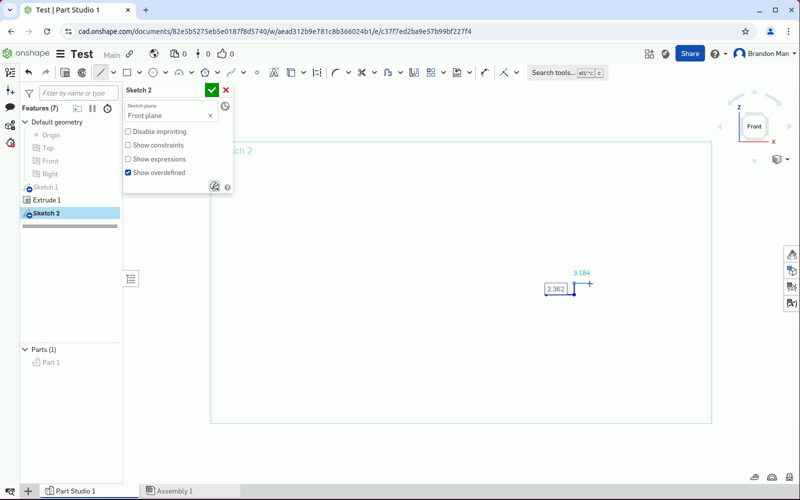
mouse_move(547, 283)
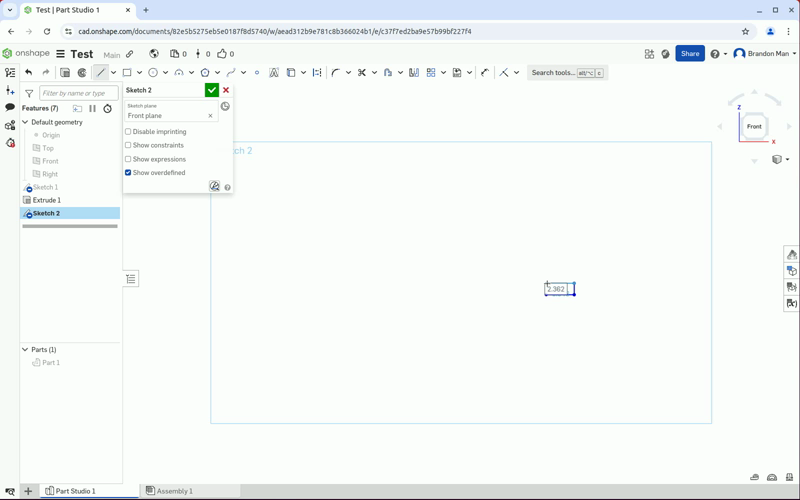
click(547, 283)
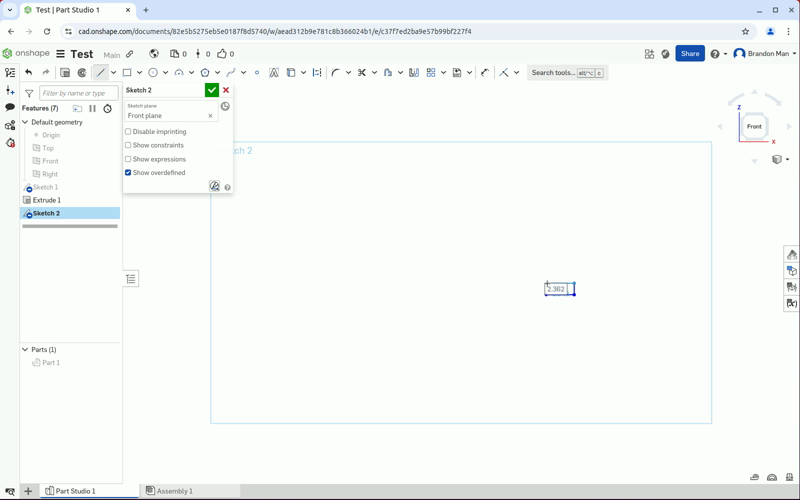
key_up(shift)
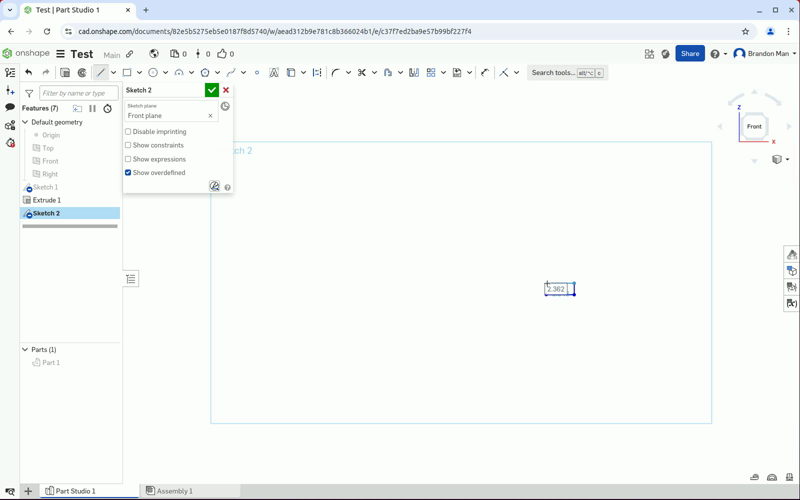
key(esc)
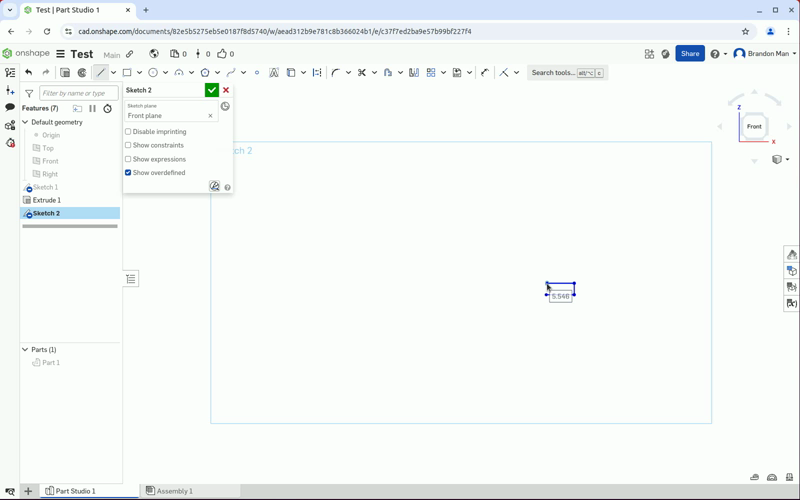
key(a)
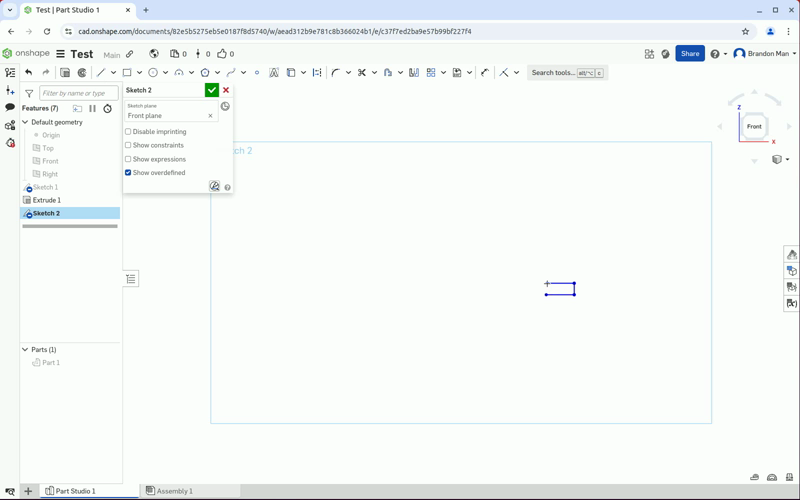
mouse_move(547, 283)
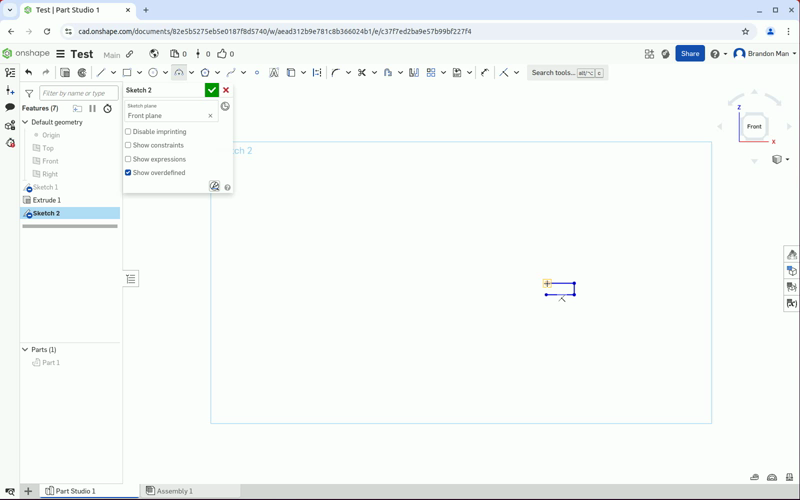
click(547, 283)
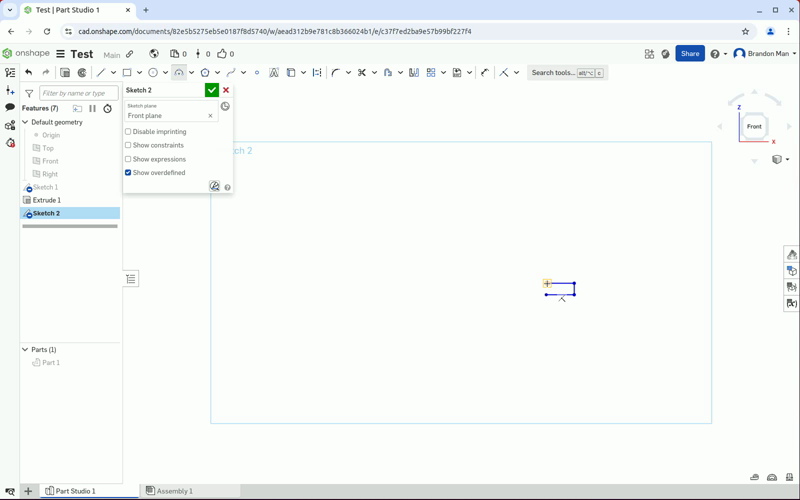
mouse_move(546, 294)
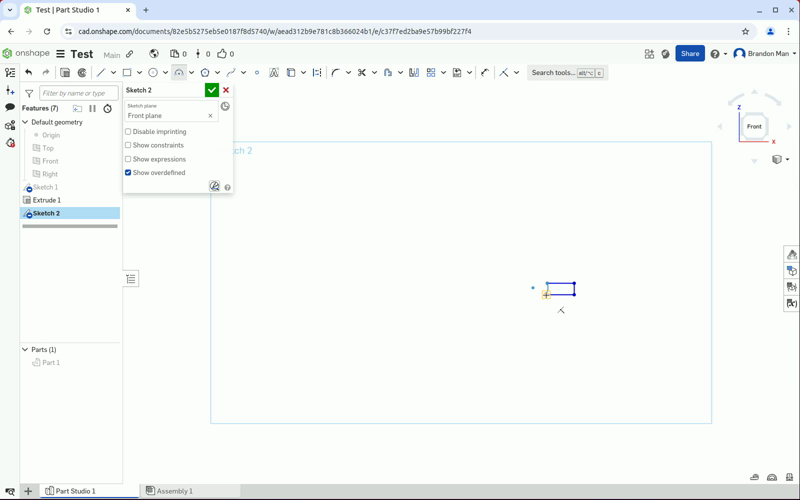
click(546, 294)
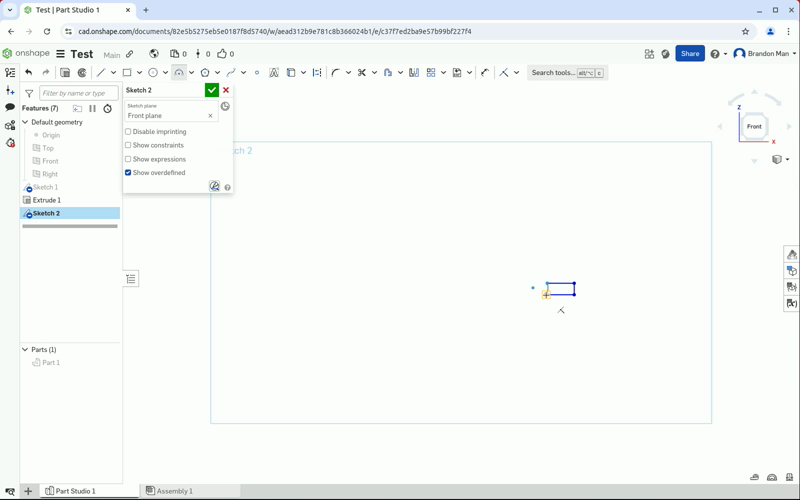
key_down(shift)
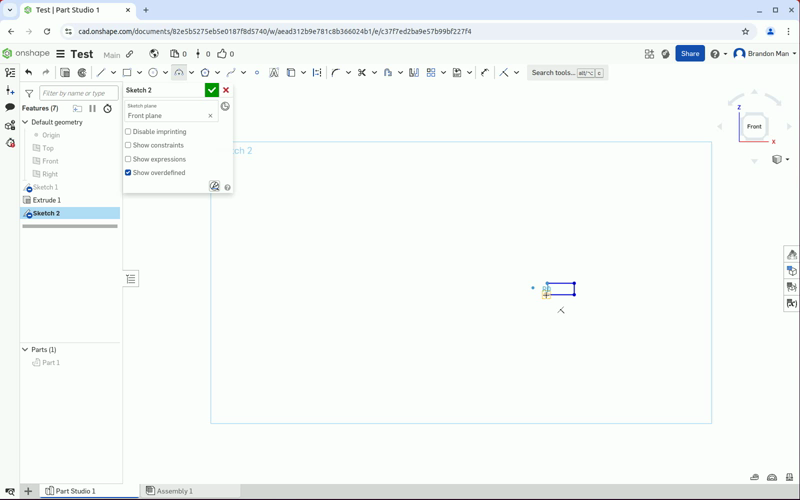
mouse_move(547, 288)
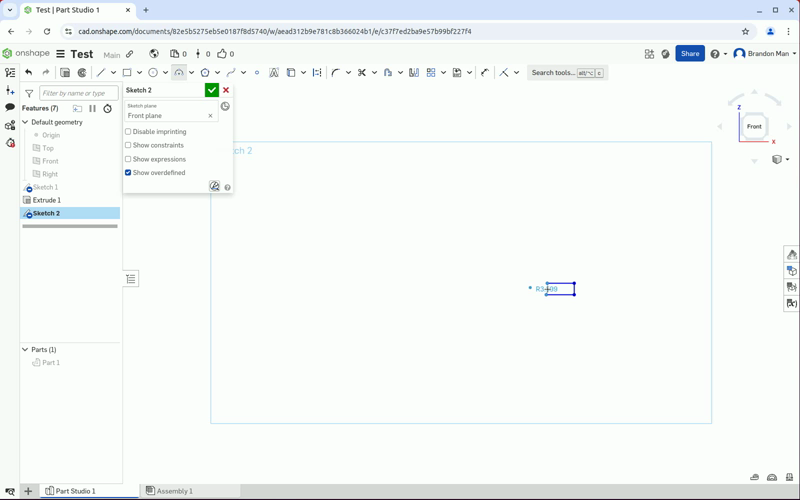
click(547, 288)
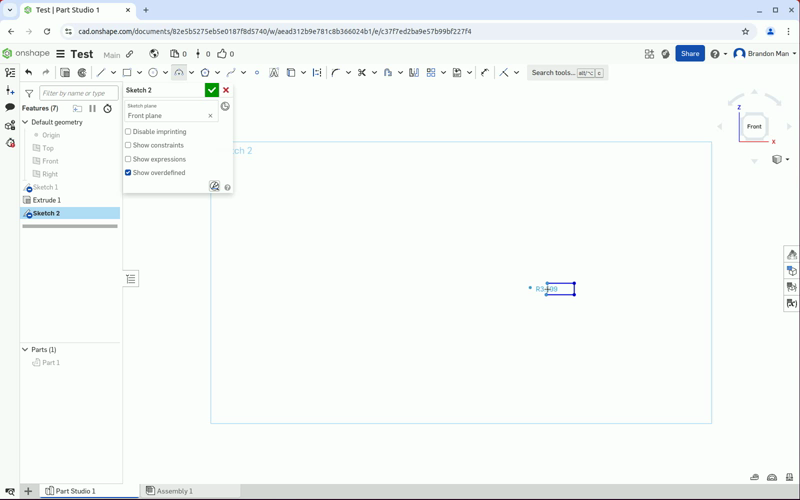
key_up(shift)
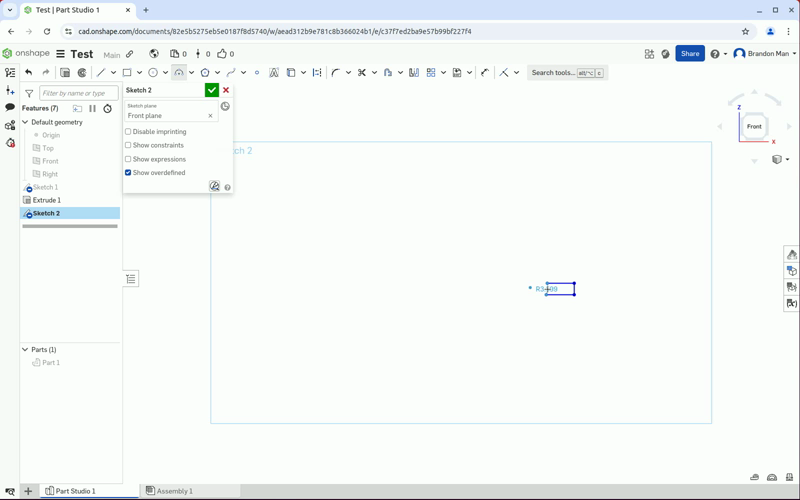
key(esc)
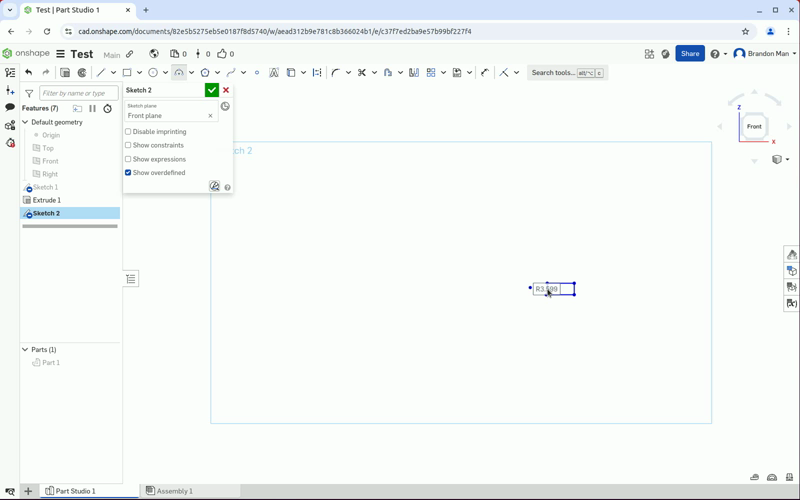
mouse_move(570, 284)
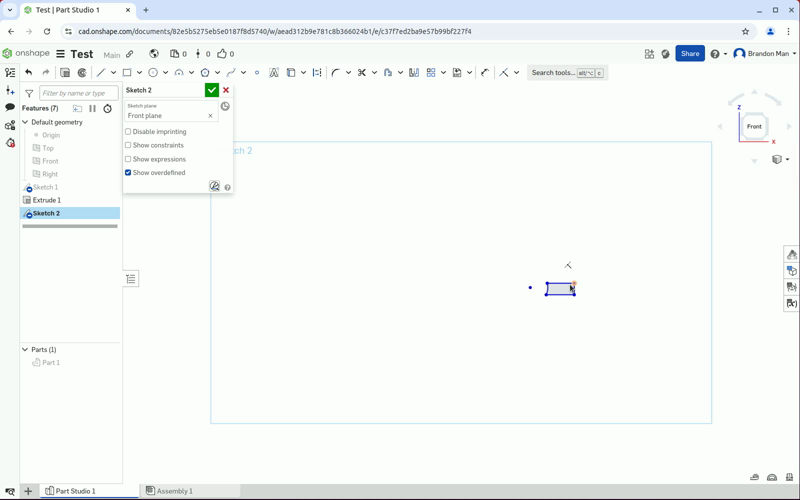
scroll(6)
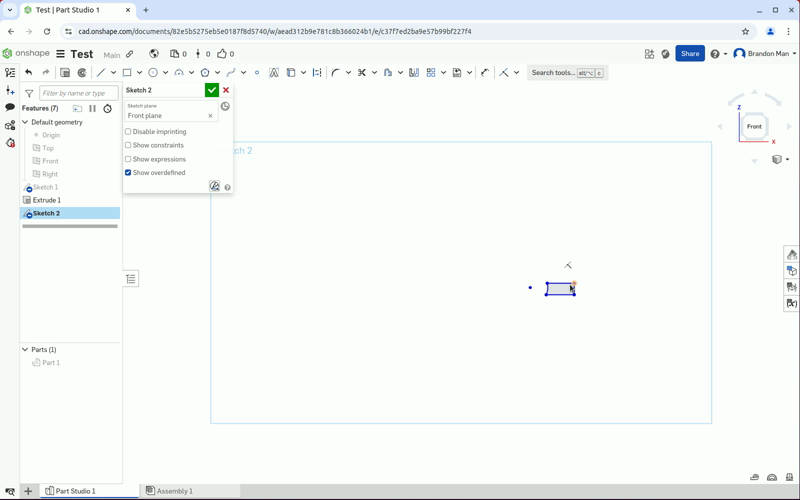
scroll(6)
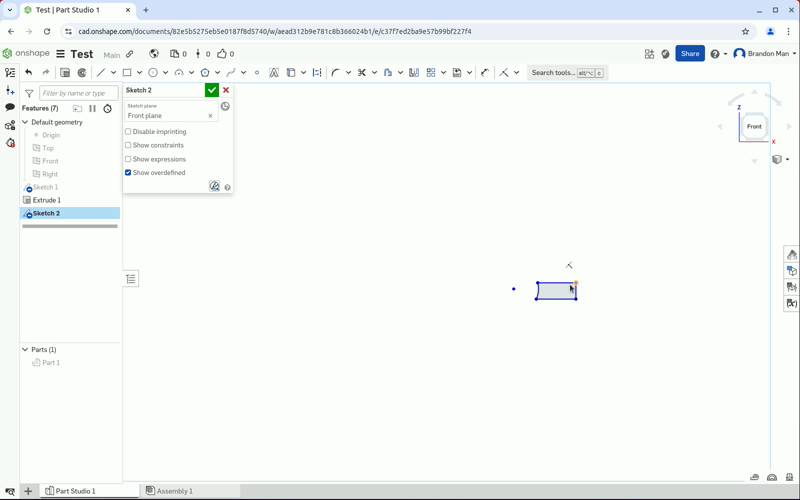
scroll(6)
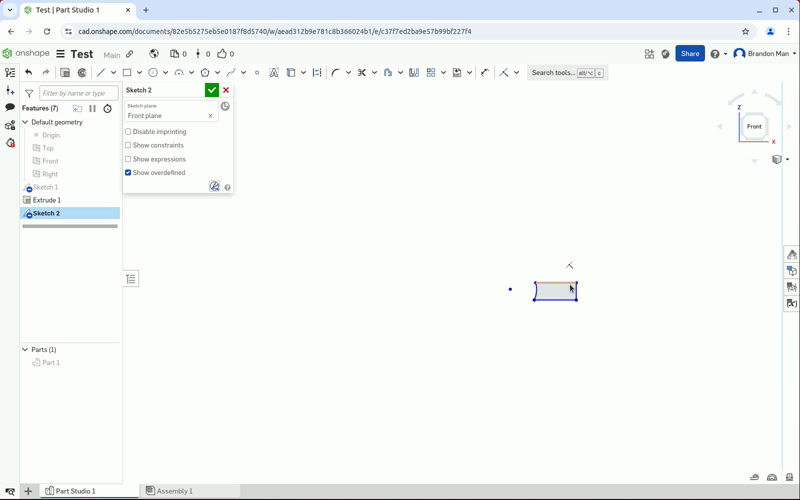
scroll(6)
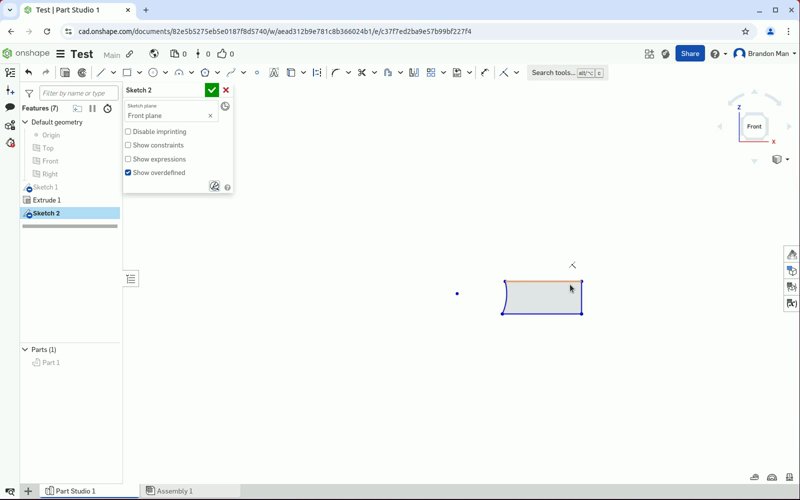
scroll(6)
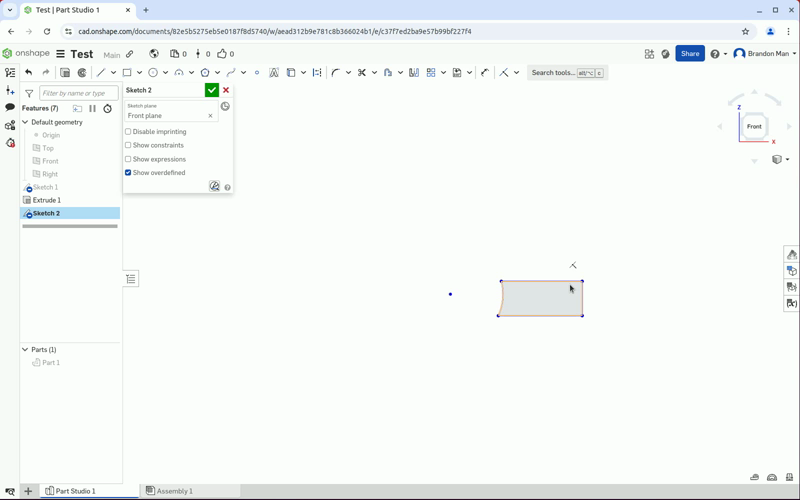
scroll(6)
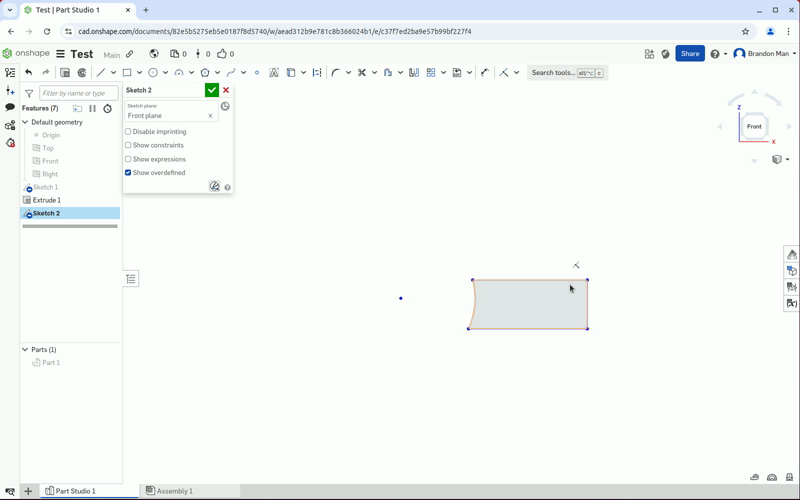
scroll(6)
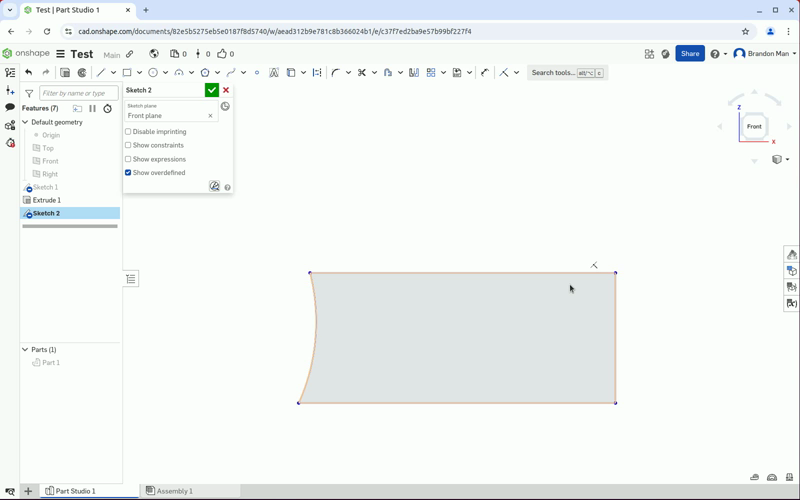
click(570, 284)
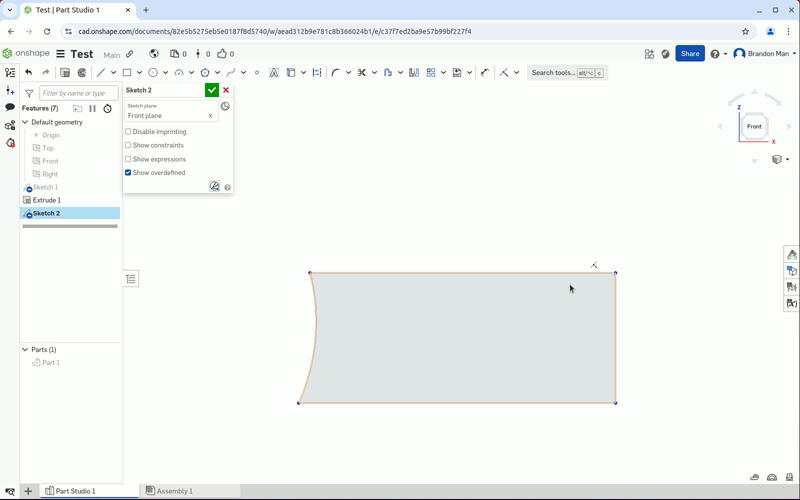
scroll(-6)
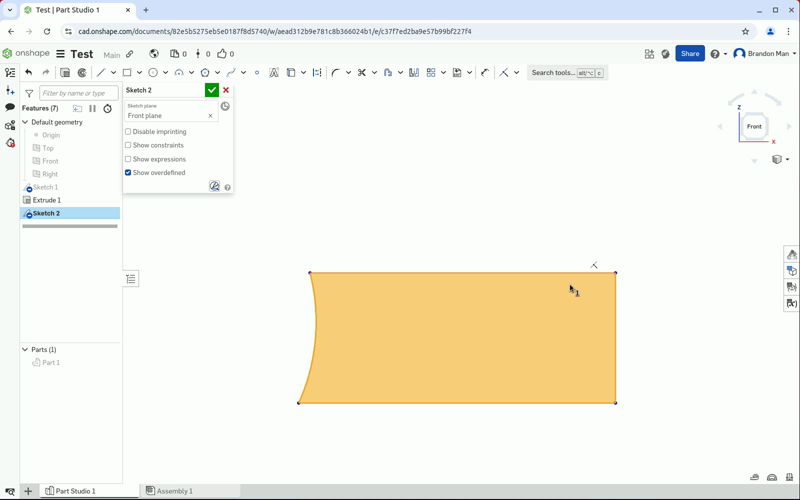
scroll(-6)
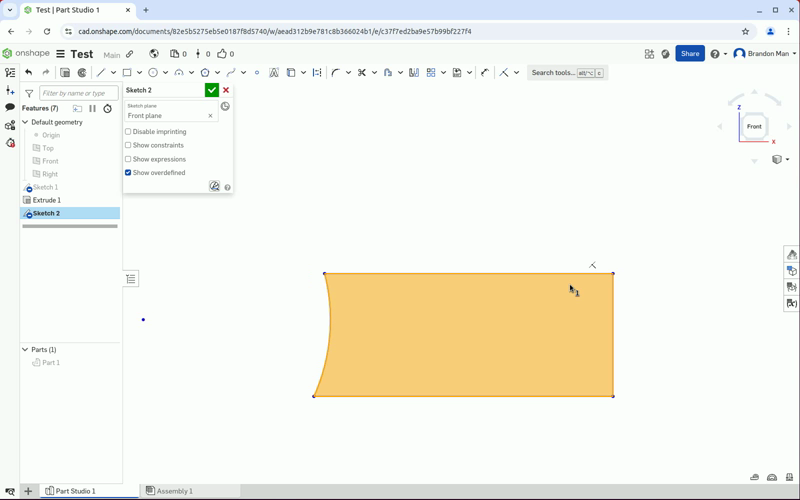
scroll(-6)
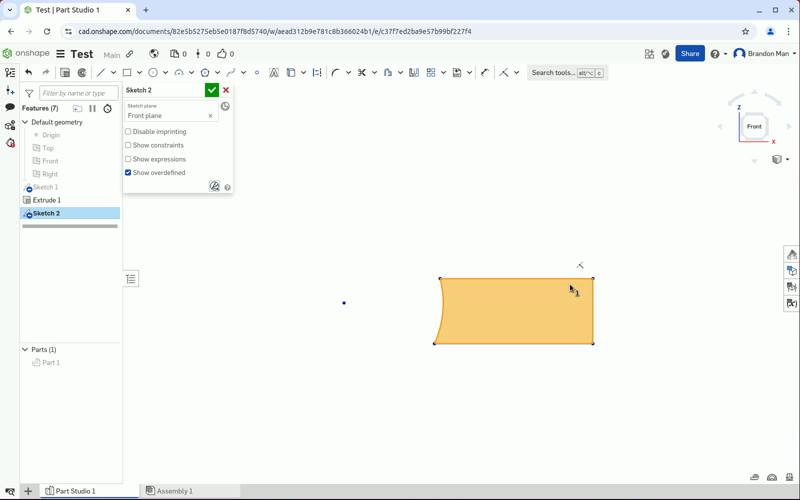
scroll(-6)
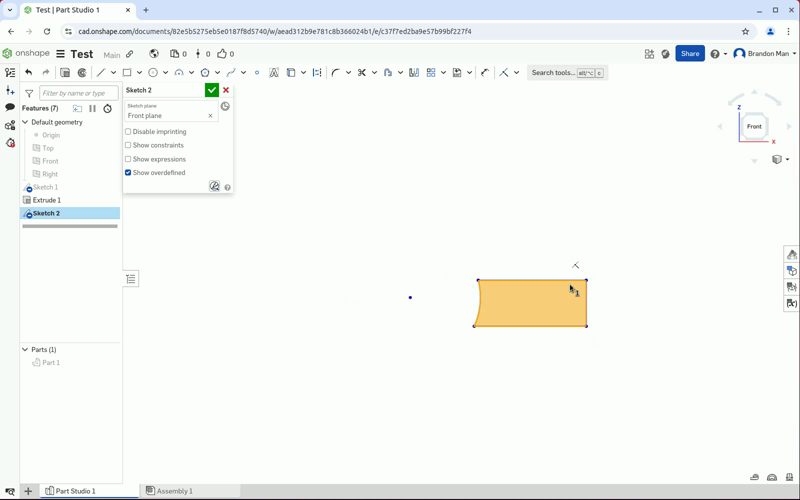
scroll(-6)
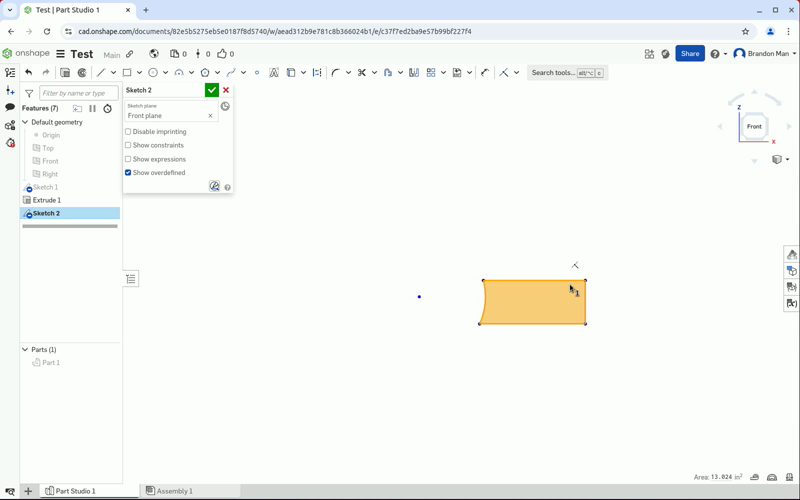
scroll(-6)
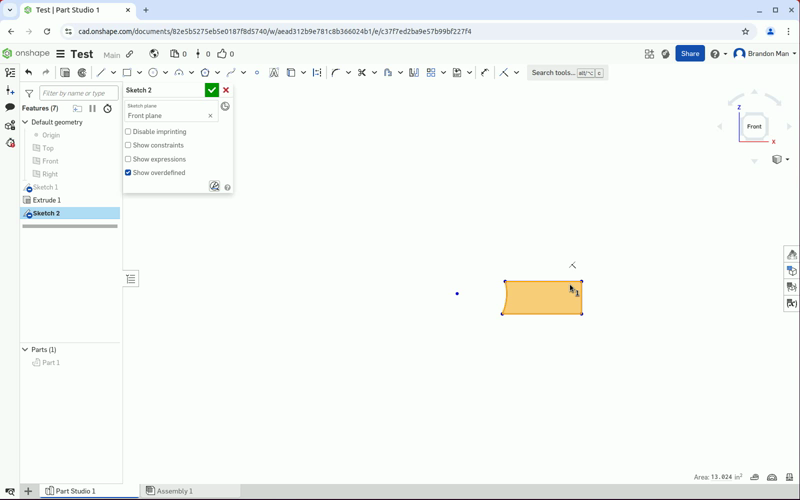
scroll(-6)
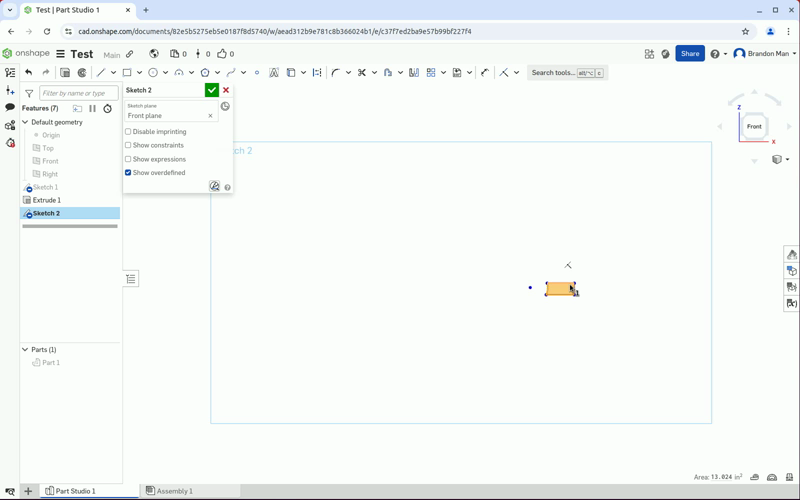
mouse_move(73, 352)
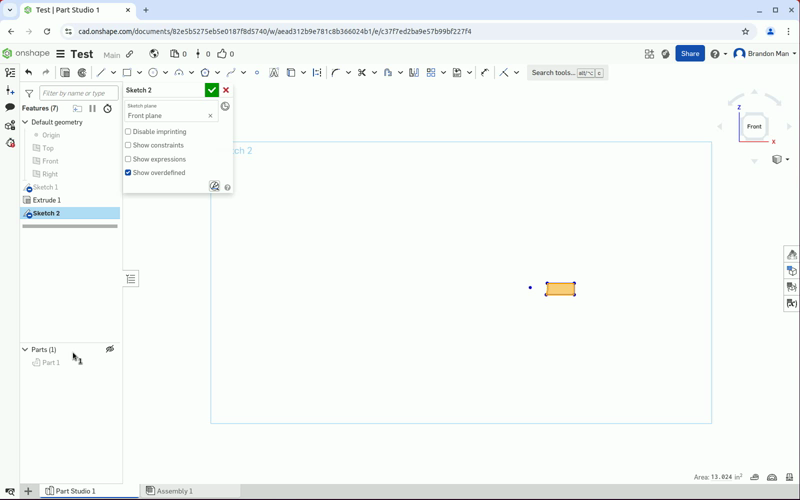
key(shift+y)
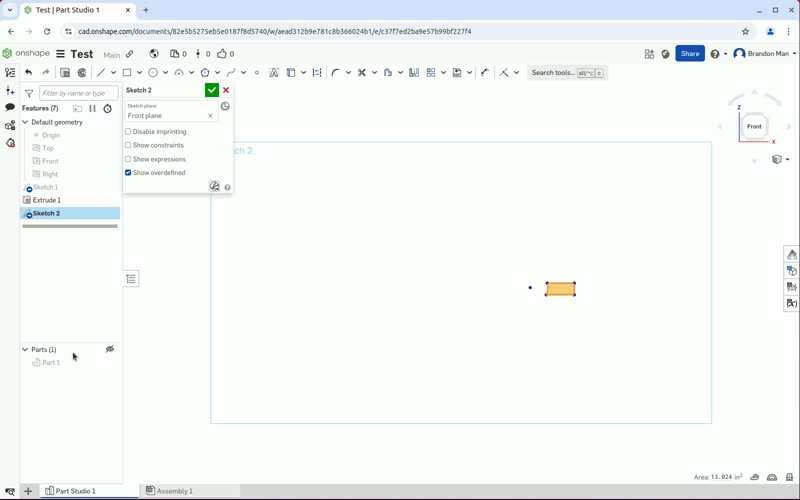
key(shift+e)
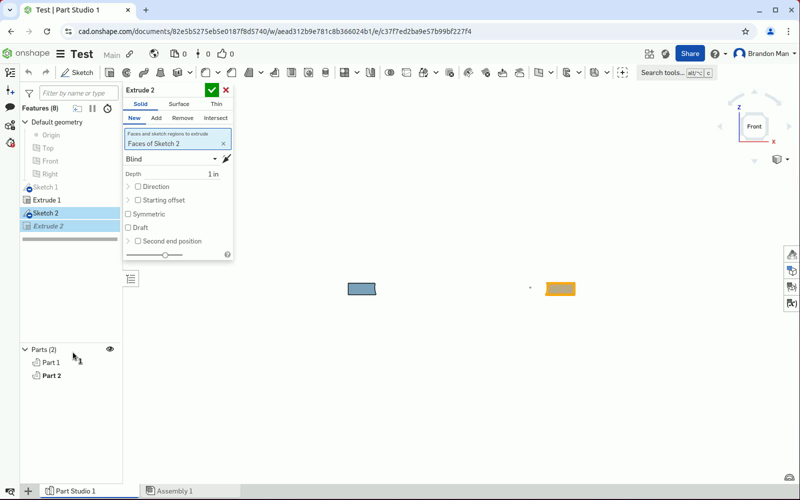
mouse_move(143, 106)
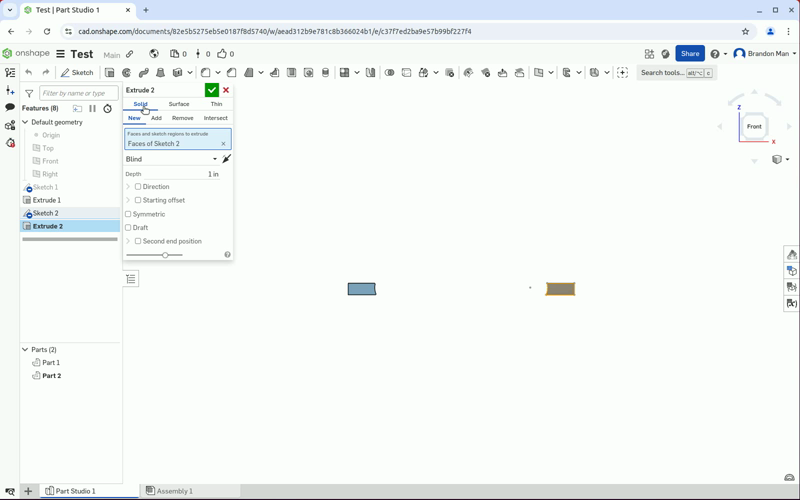
click(143, 106)
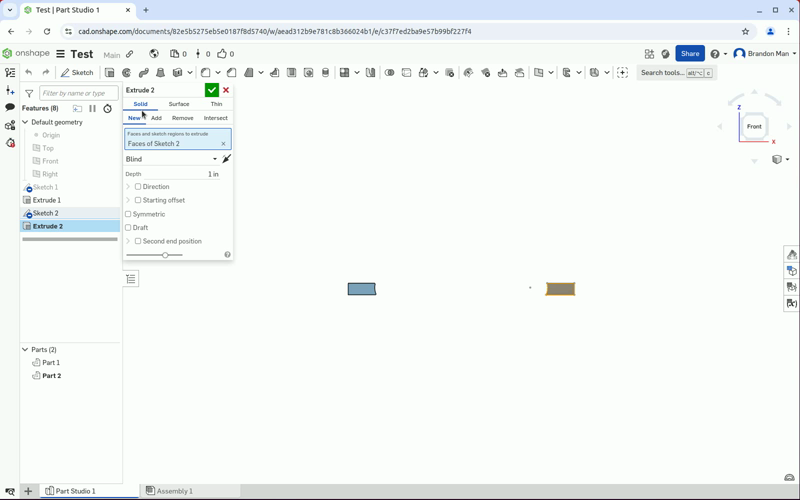
mouse_move(137, 120)
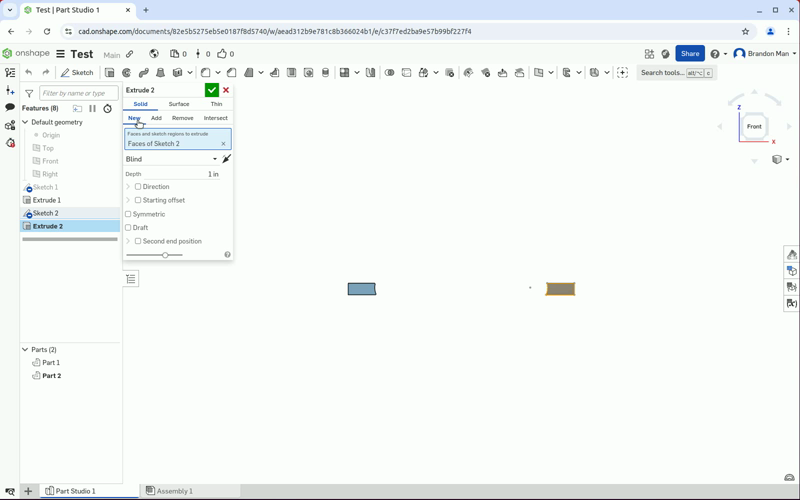
click(137, 120)
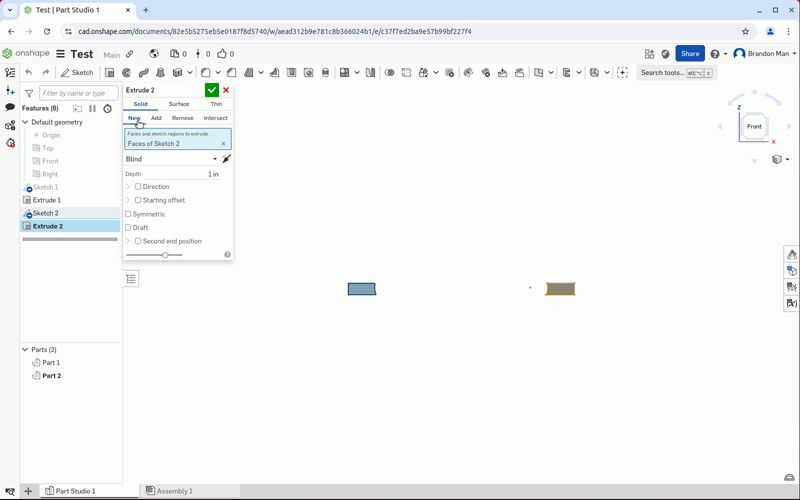
key(tab, 4)
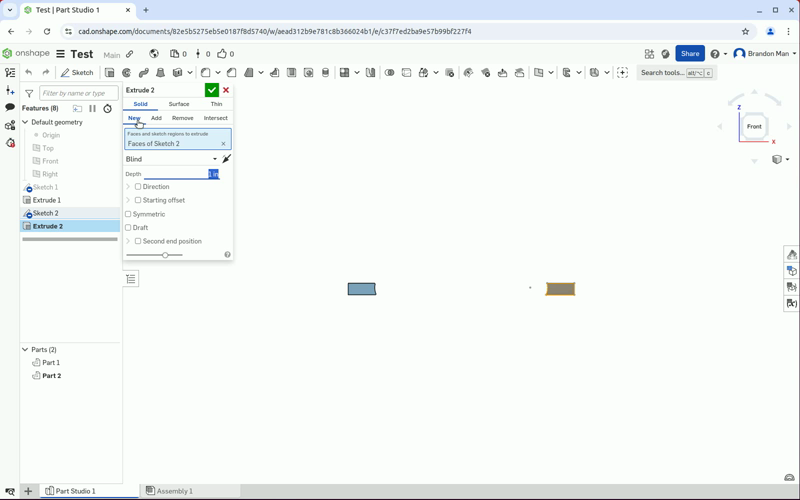
text(27.442)
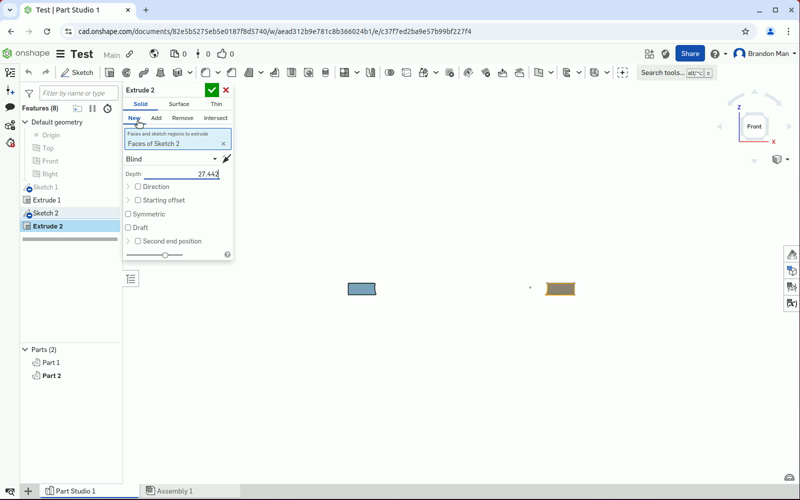
key(tab, 3)
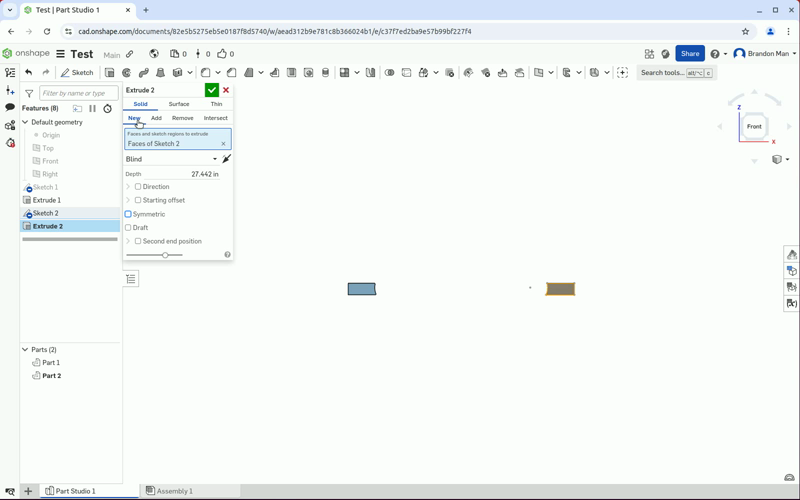
key(space)
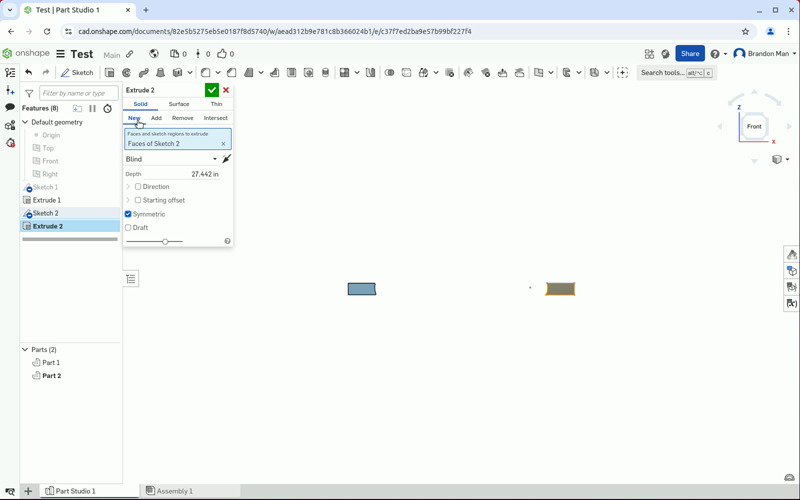
key(enter)
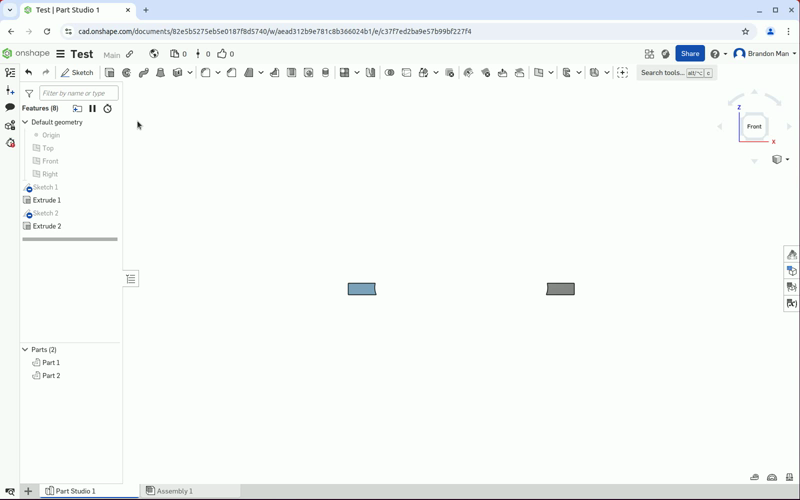
key(shift+h)
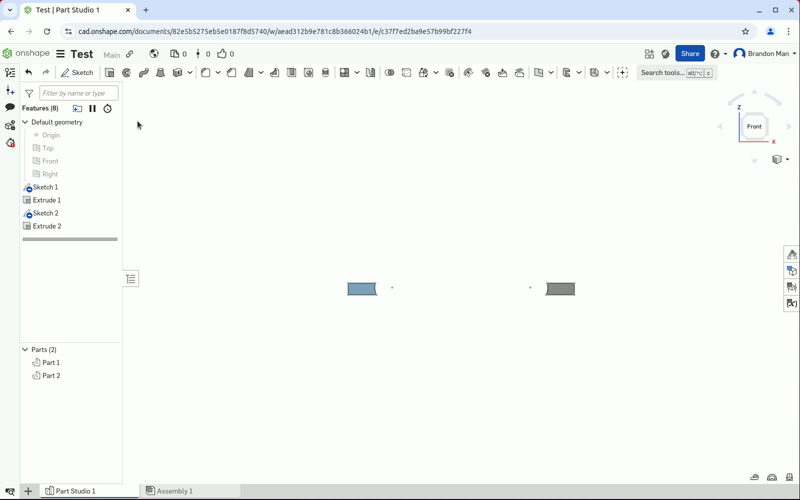
key(shift+h)
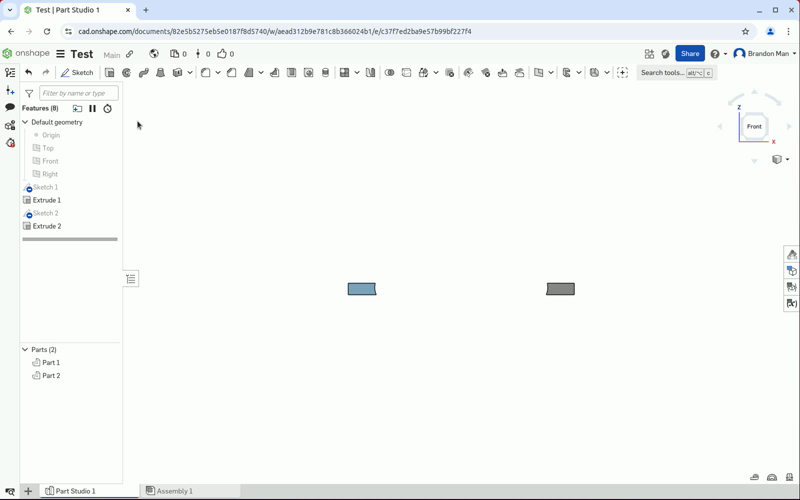
mouse_move(73, 189)
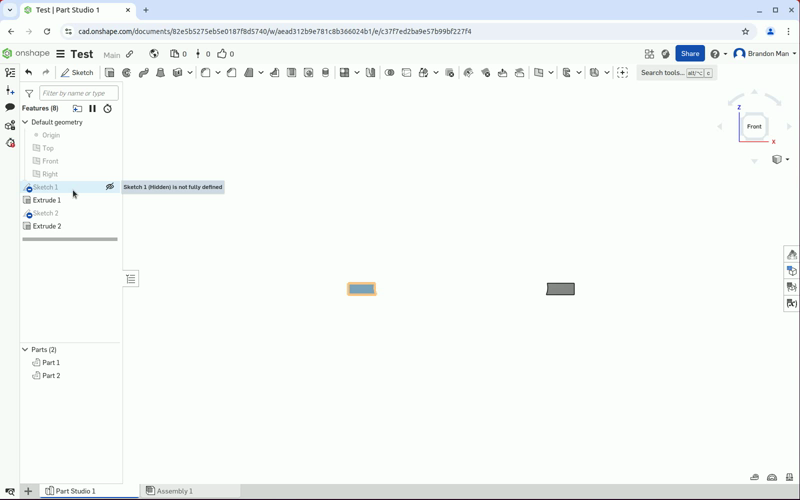
click(73, 189)
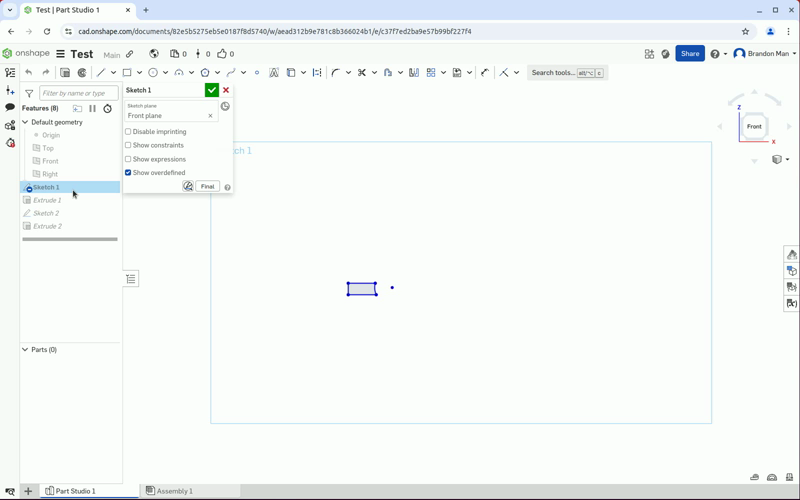
mouse_move(229, 92)
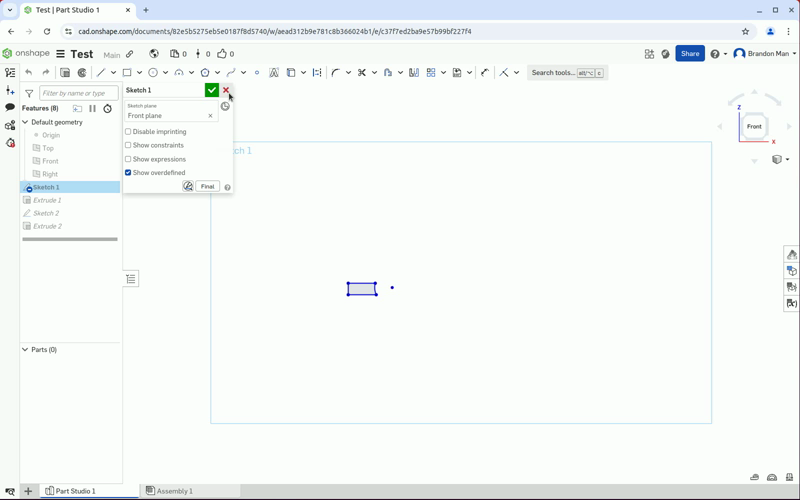
click(229, 92)
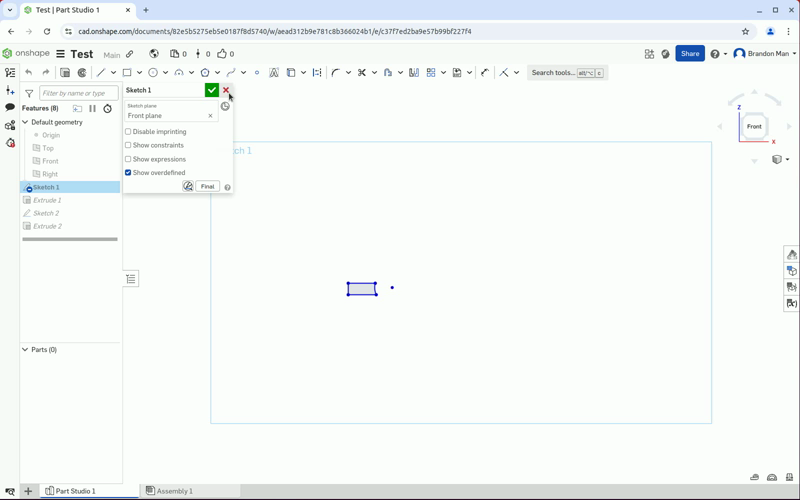
key(shift+s)
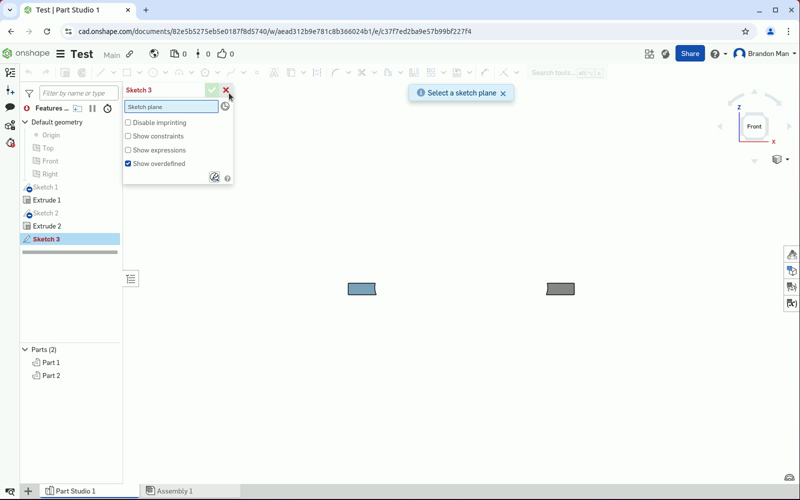
mouse_move(73, 163)
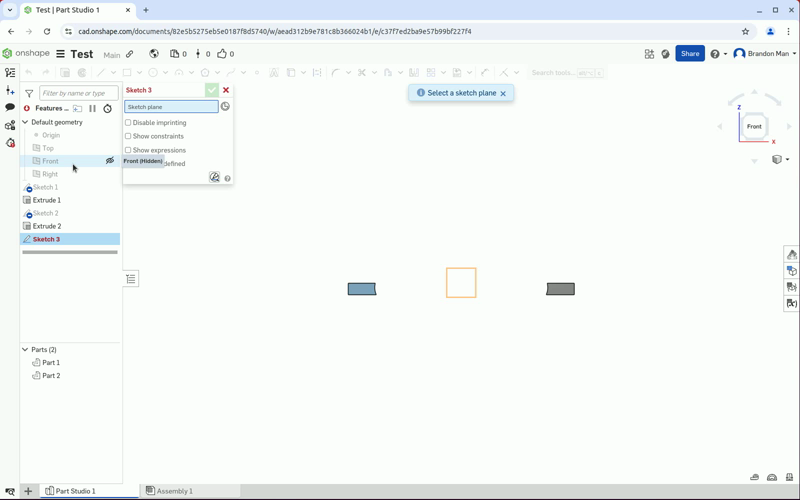
click(73, 163)
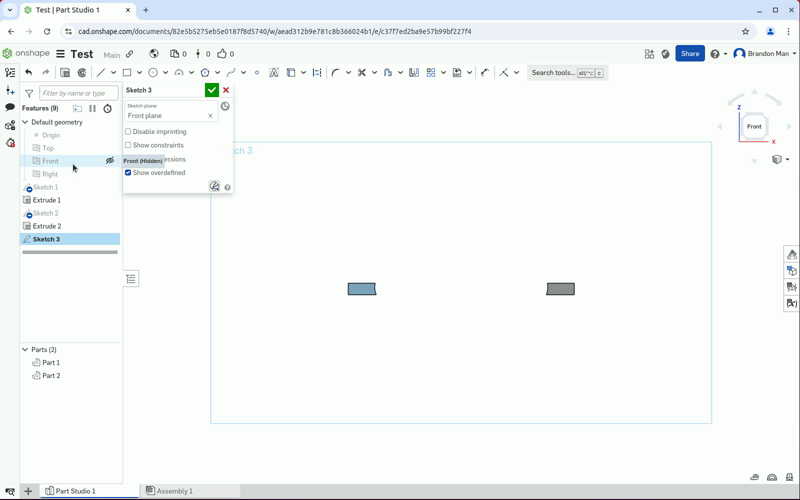
mouse_move(73, 352)
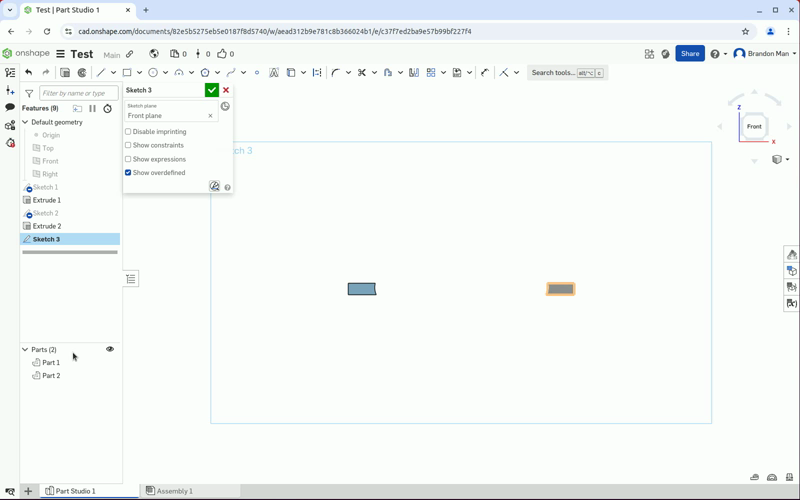
key(y)
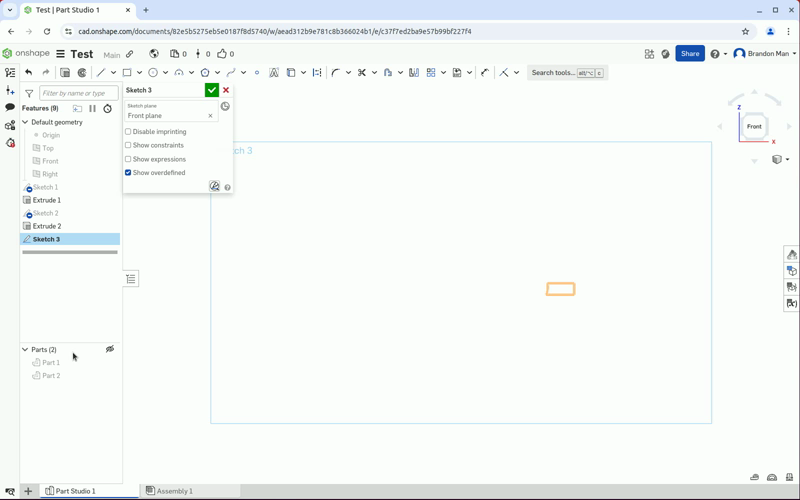
key(a)
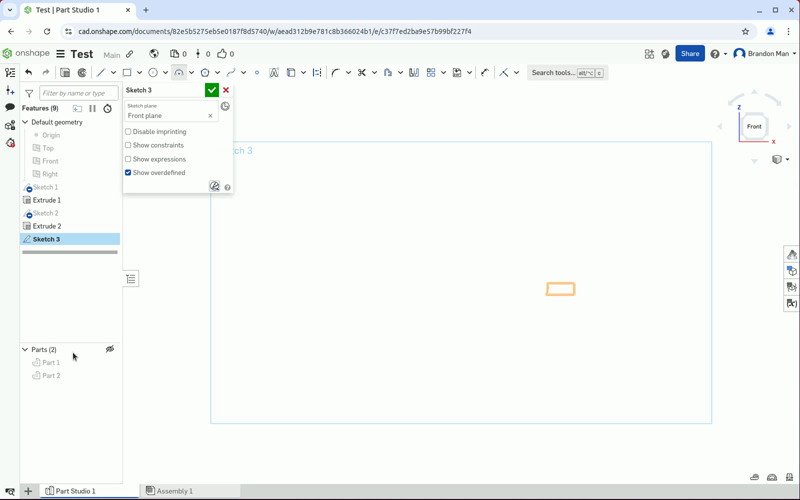
key_down(shift)
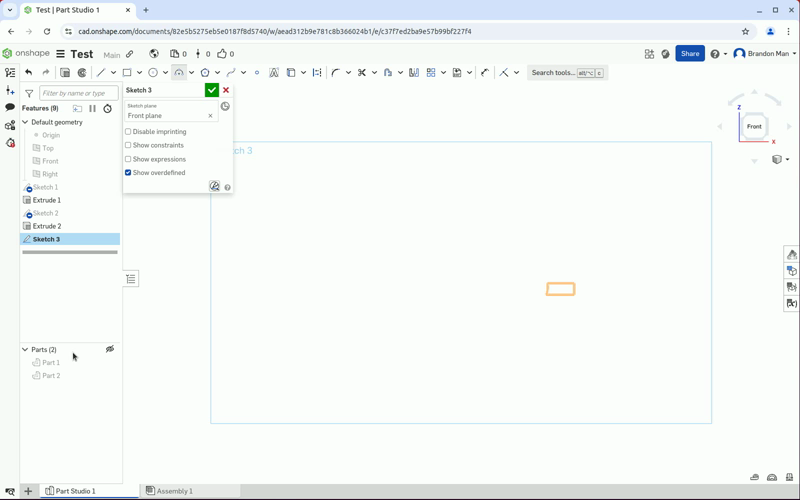
mouse_move(375, 294)
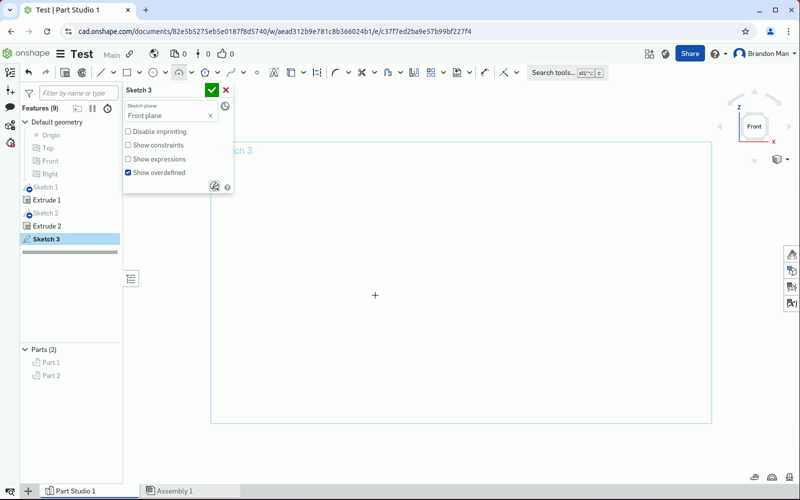
click(375, 294)
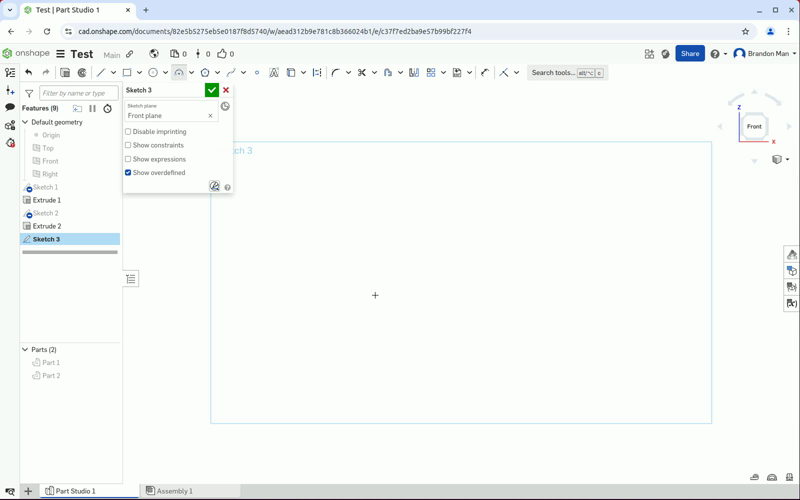
key_up(shift)
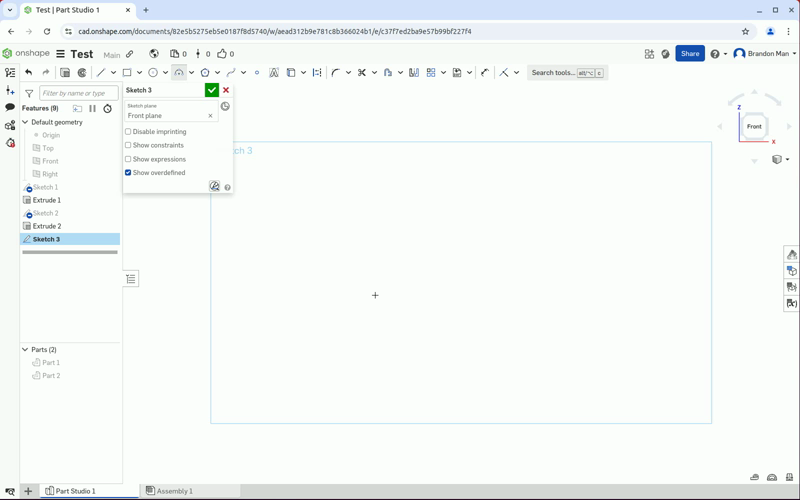
key_down(shift)
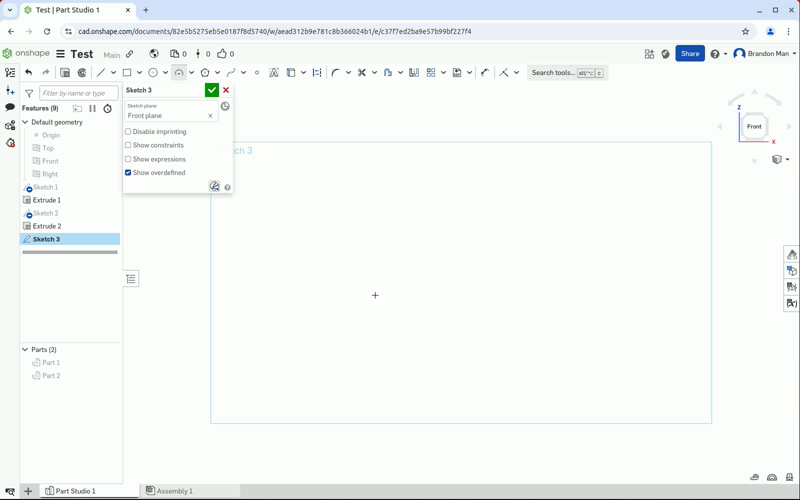
mouse_move(461, 369)
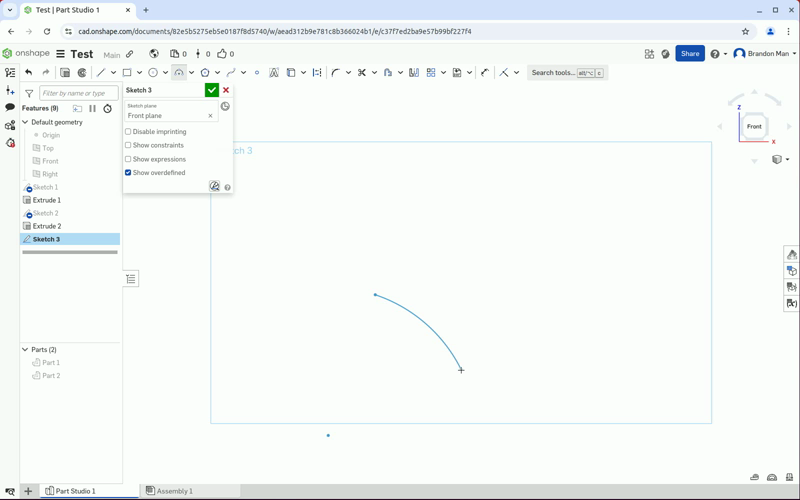
click(461, 369)
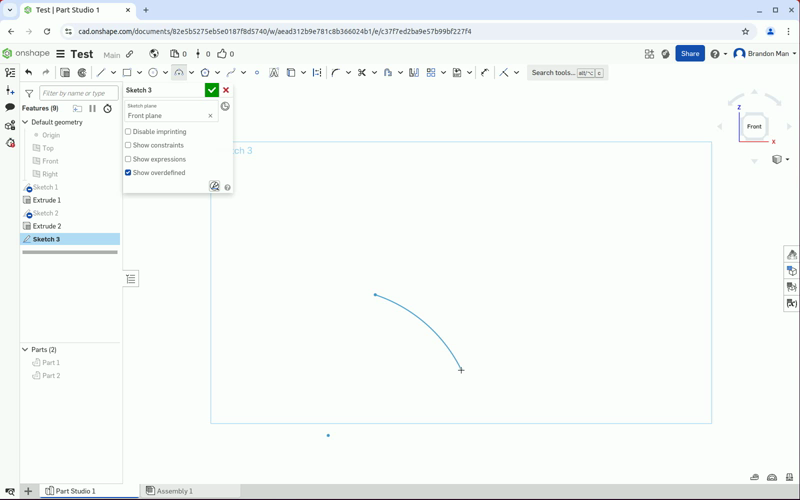
mouse_move(404, 348)
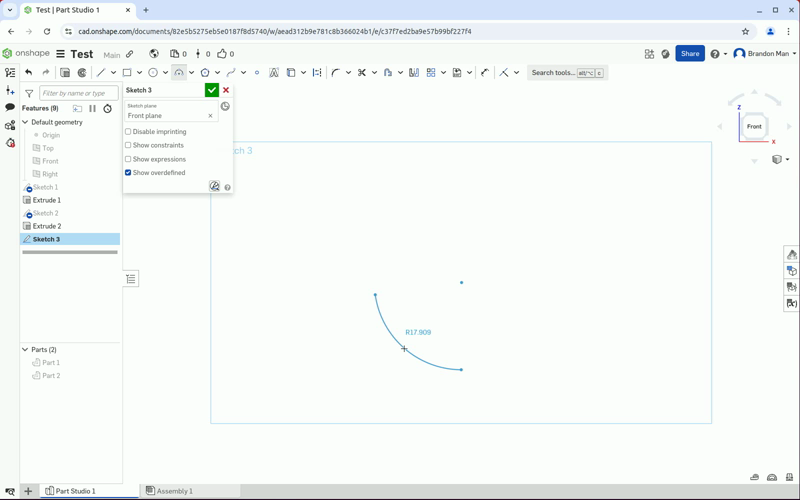
click(404, 348)
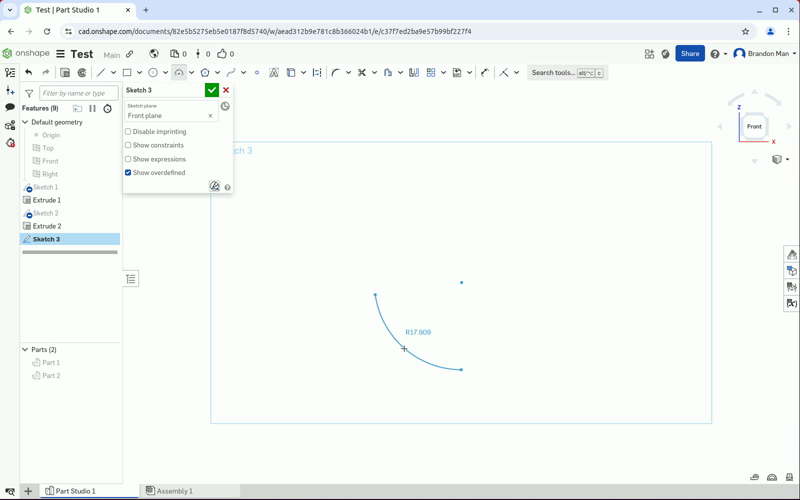
key_up(shift)
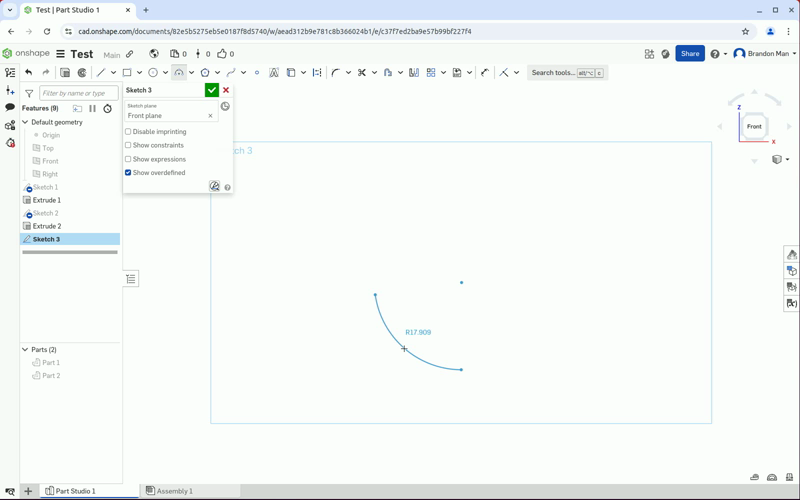
key(esc)
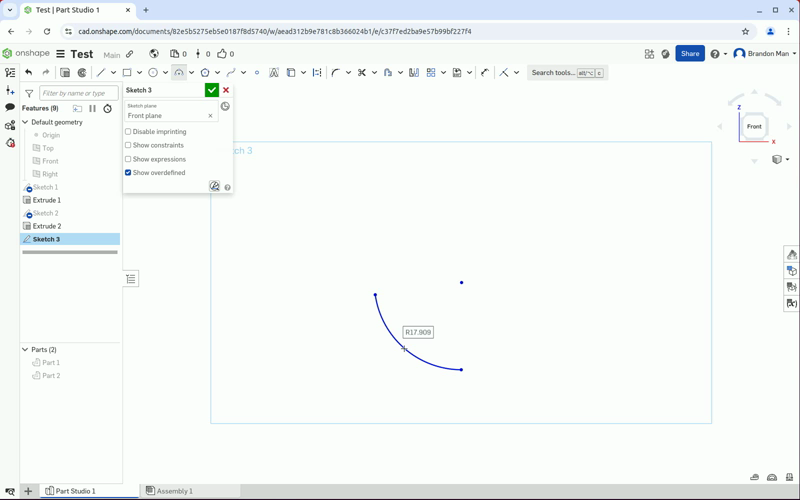
key(l)
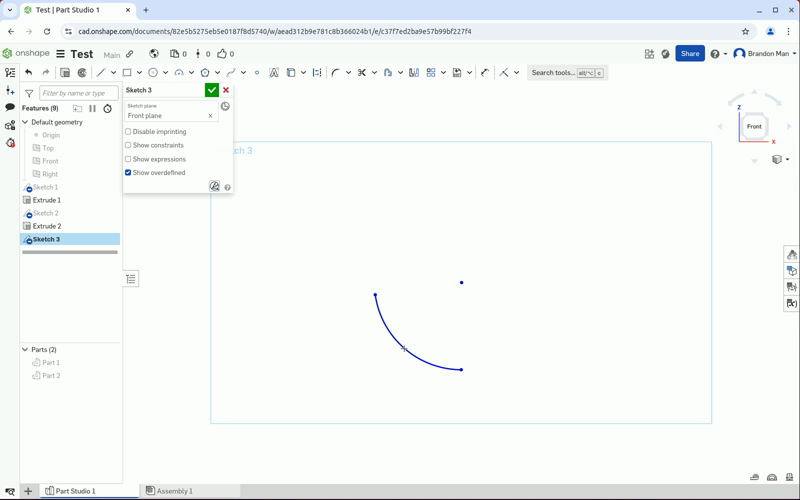
mouse_move(461, 369)
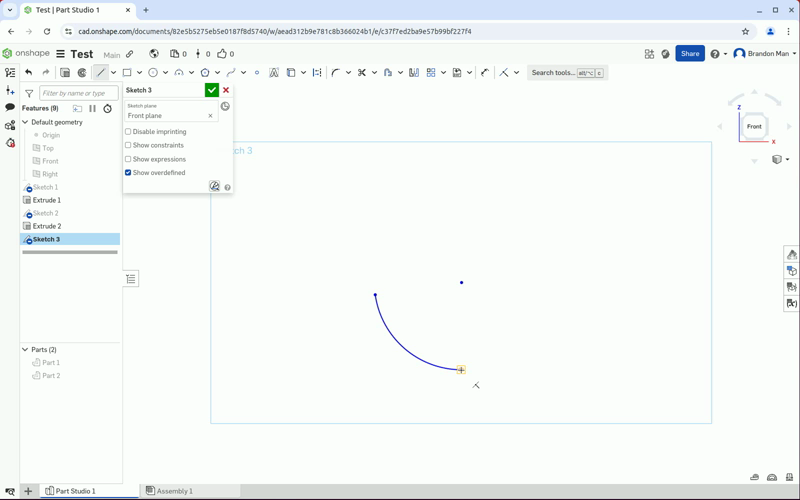
click(461, 369)
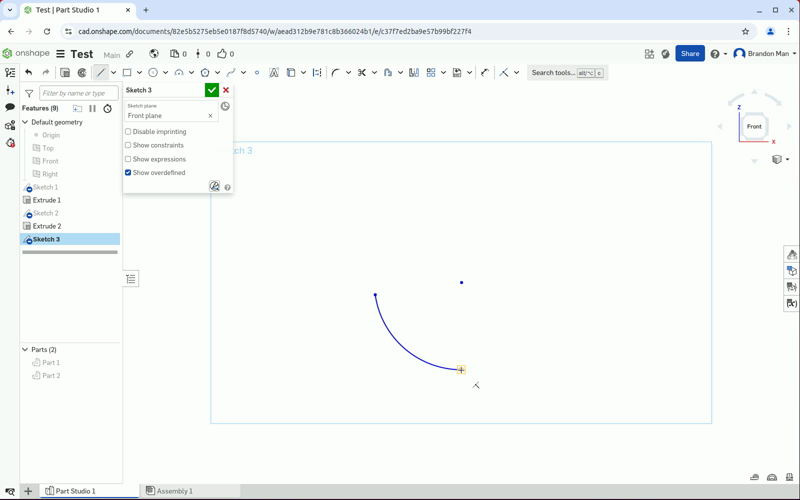
key_down(shift)
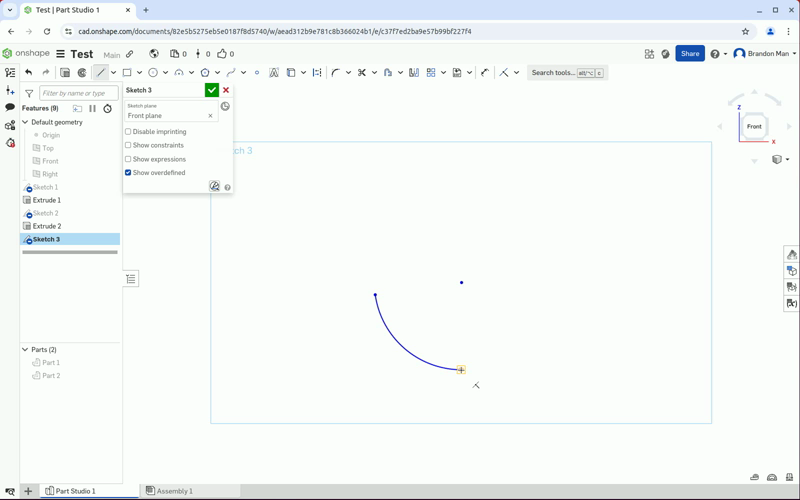
mouse_move(491, 369)
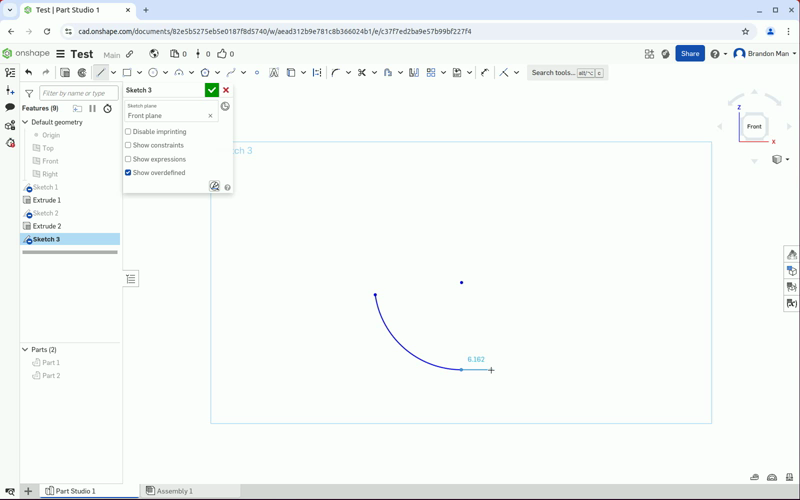
mouse_move(461, 347)
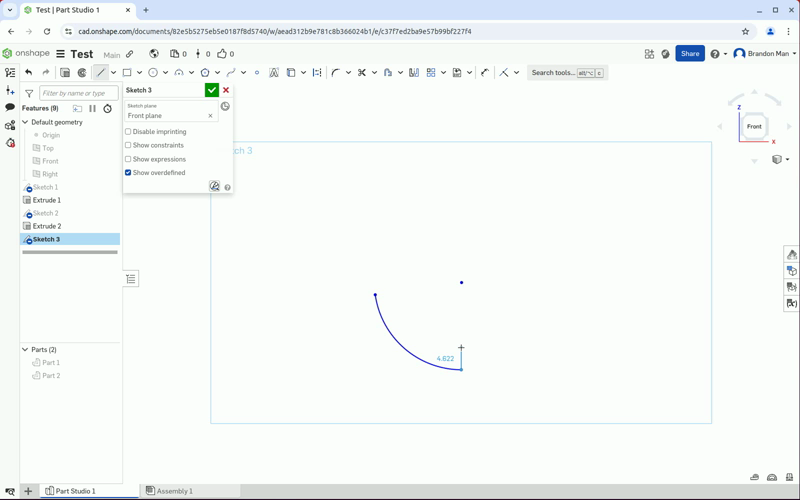
click(461, 347)
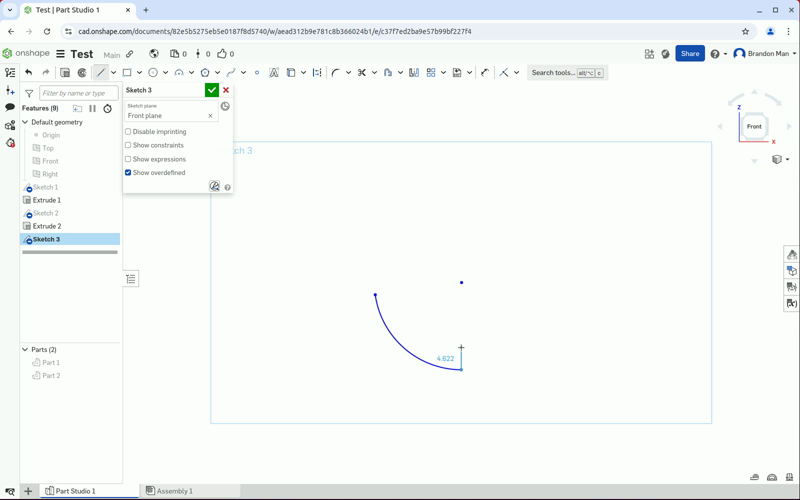
key_up(shift)
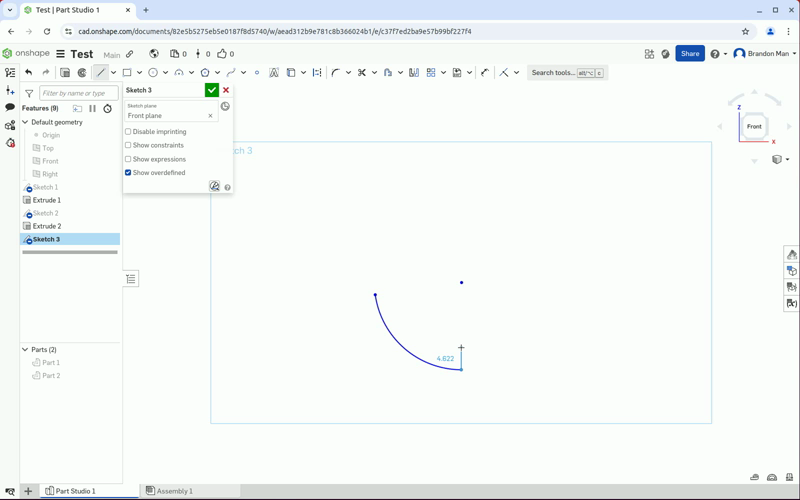
key(esc)
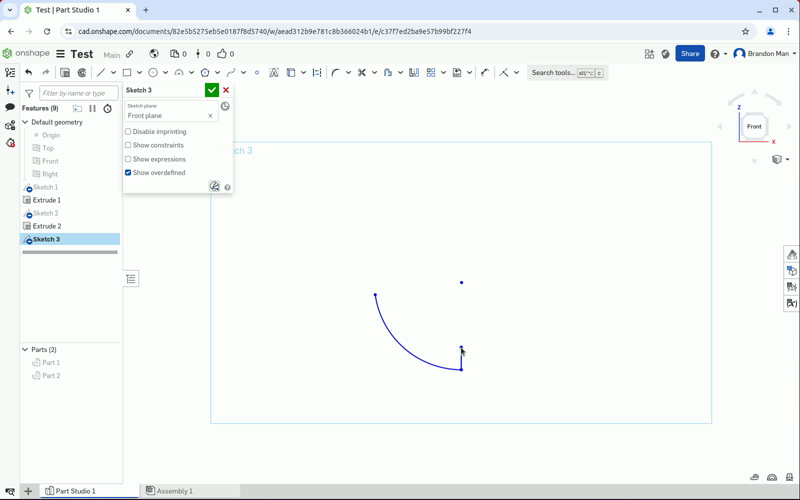
key(a)
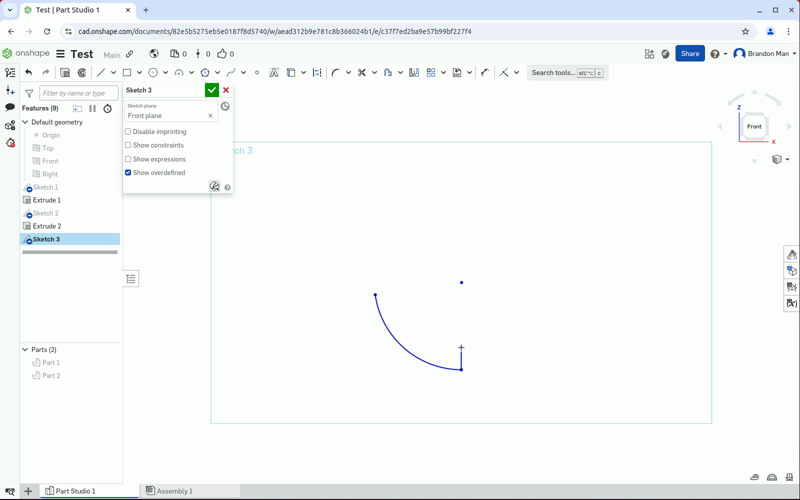
mouse_move(461, 347)
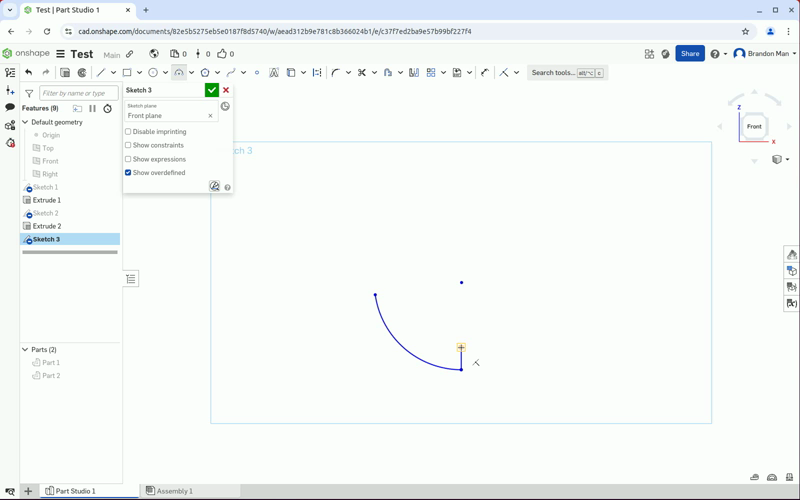
click(461, 347)
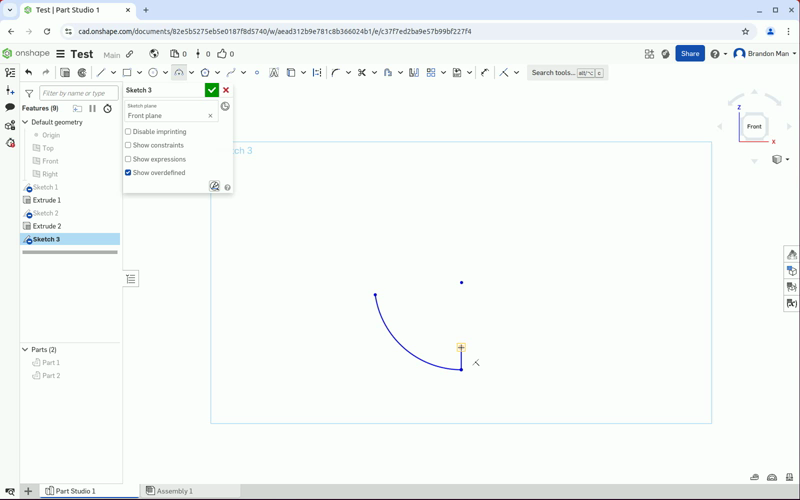
key_down(shift)
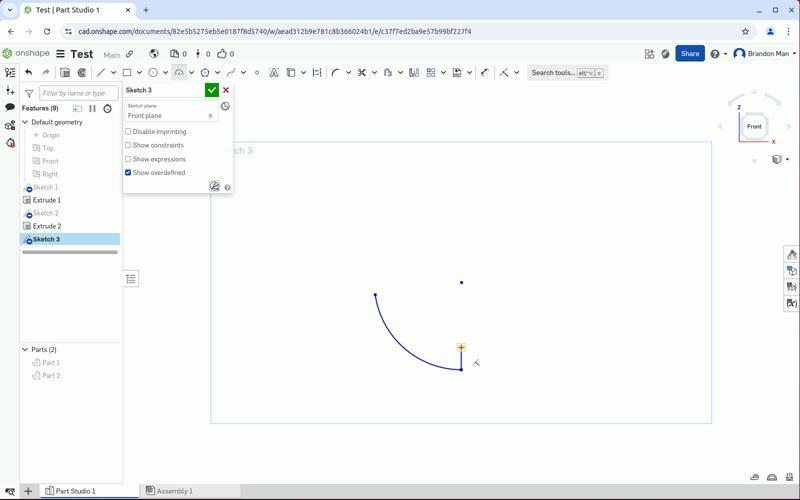
mouse_move(401, 291)
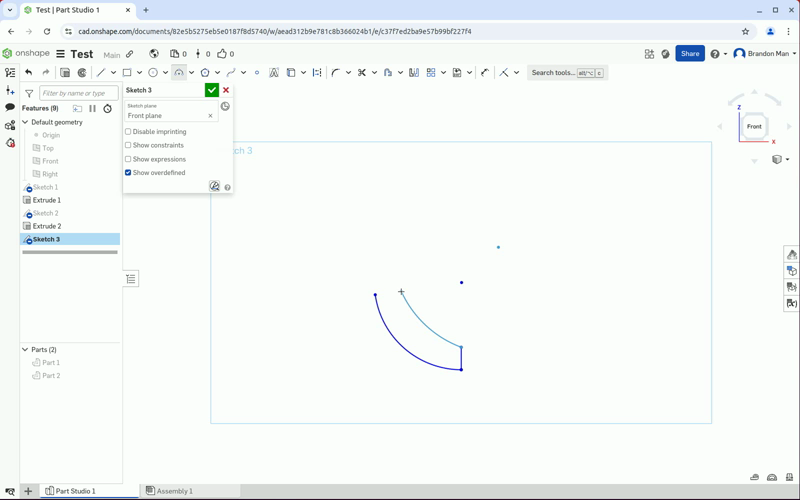
click(401, 291)
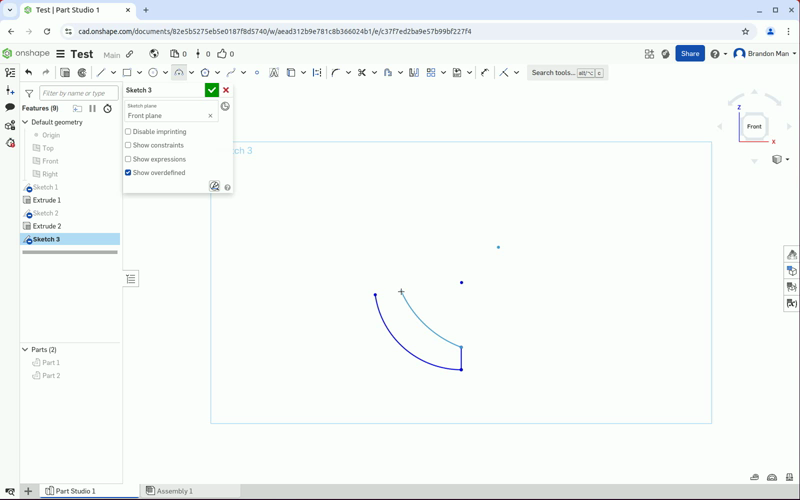
mouse_move(420, 330)
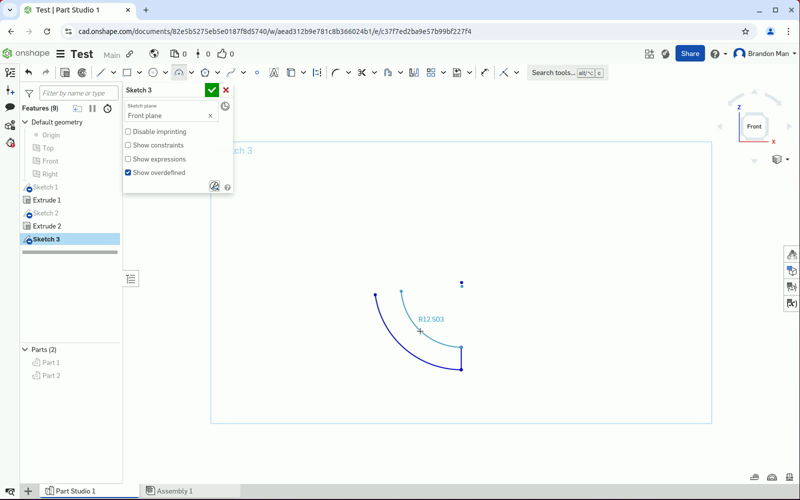
click(420, 330)
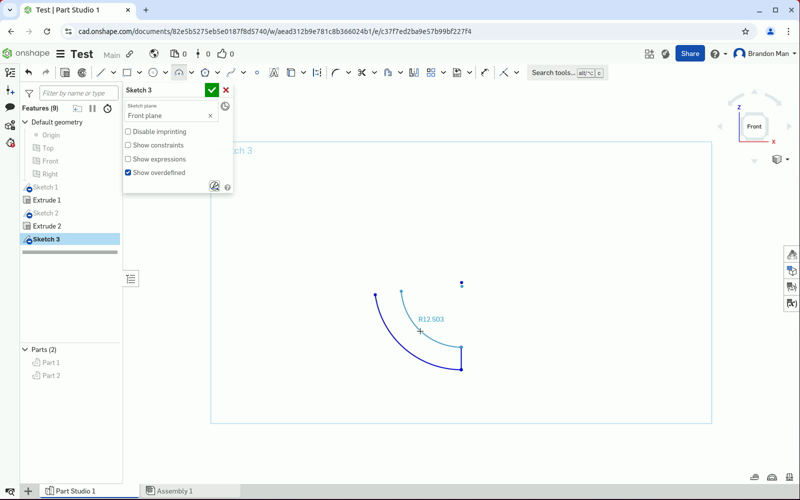
key_up(shift)
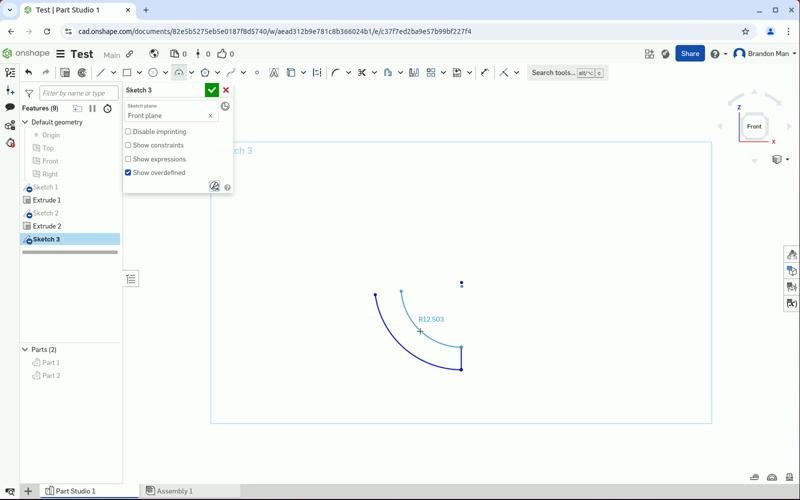
key(esc)
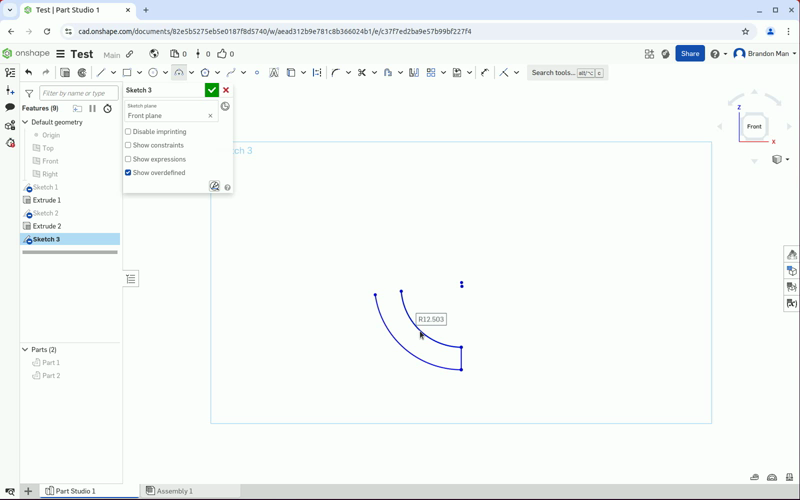
key(l)
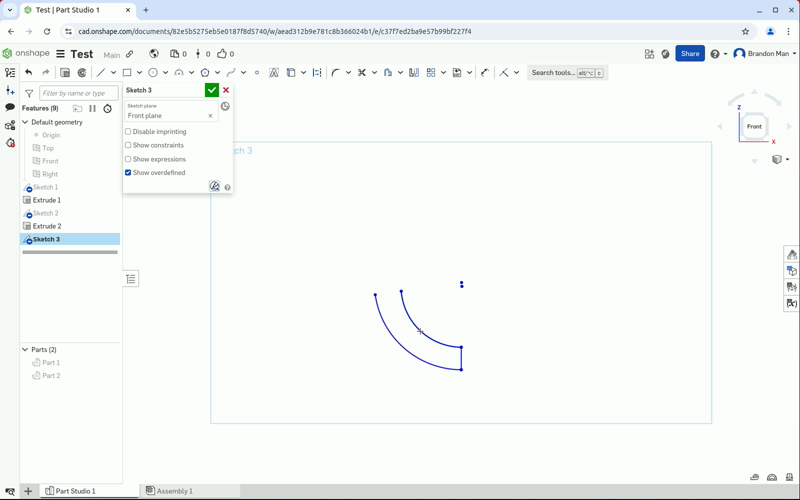
mouse_move(401, 291)
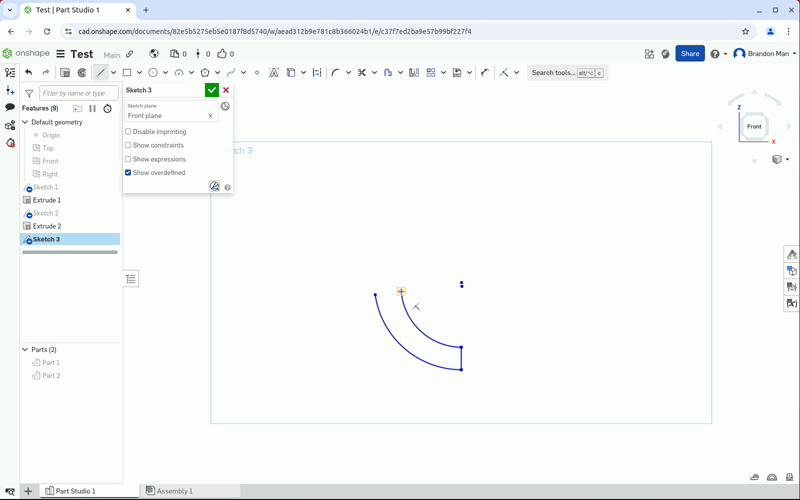
click(401, 291)
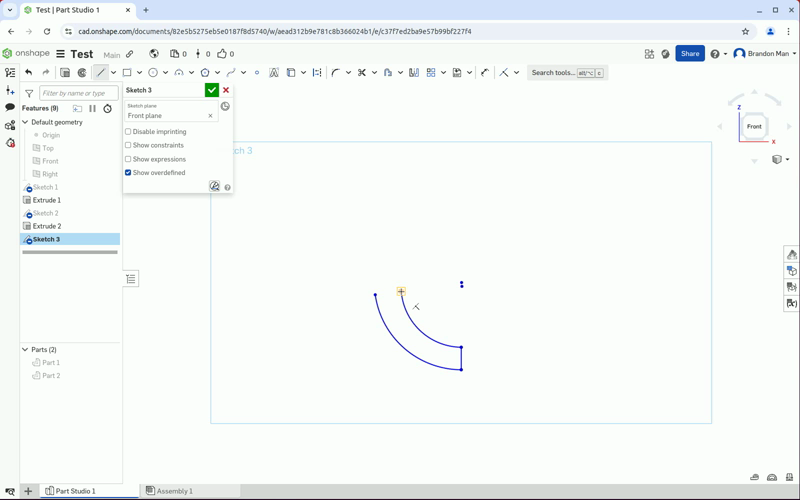
key_down(shift)
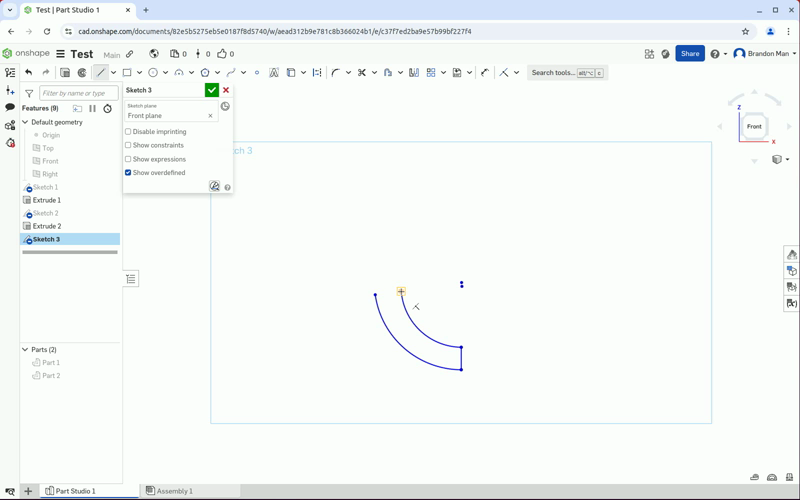
mouse_move(431, 291)
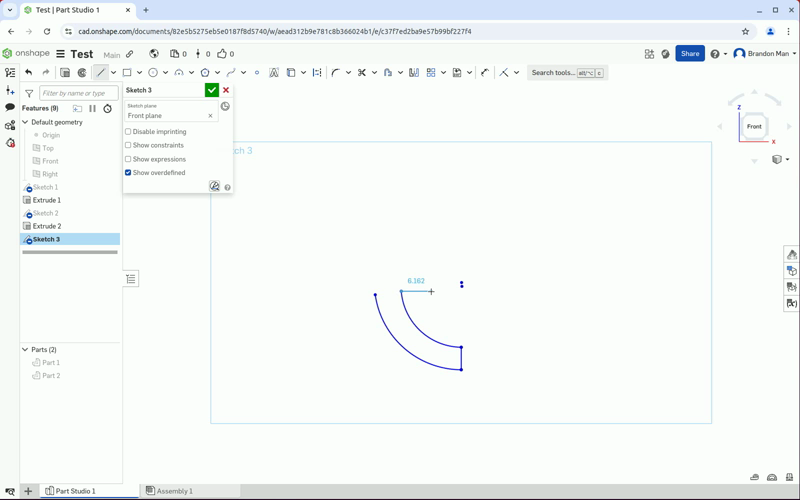
mouse_move(401, 294)
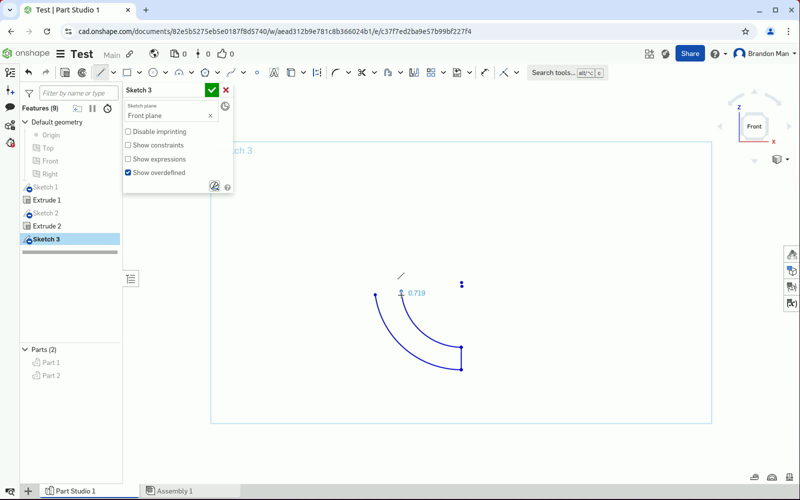
scroll(6)
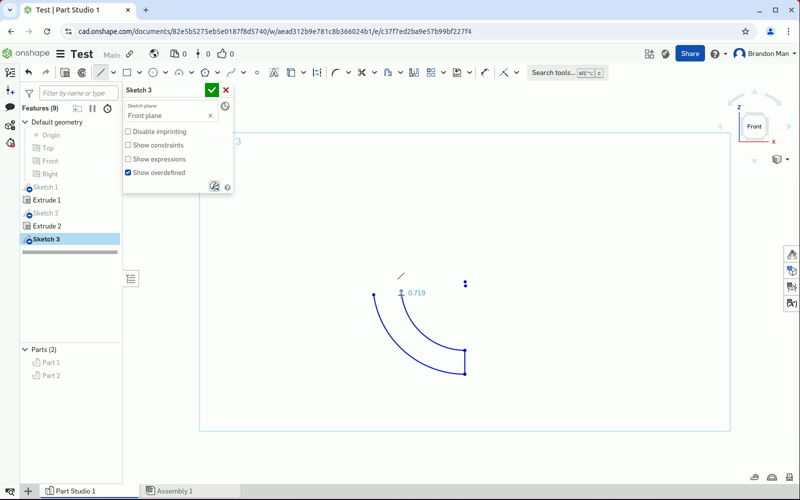
scroll(6)
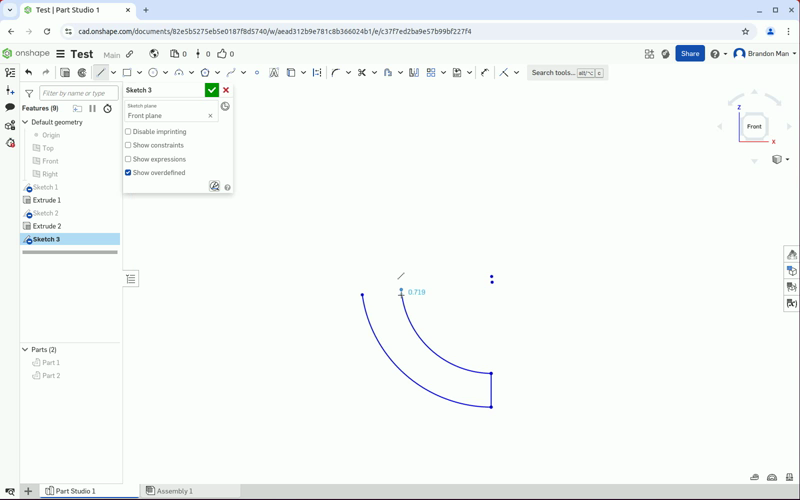
scroll(6)
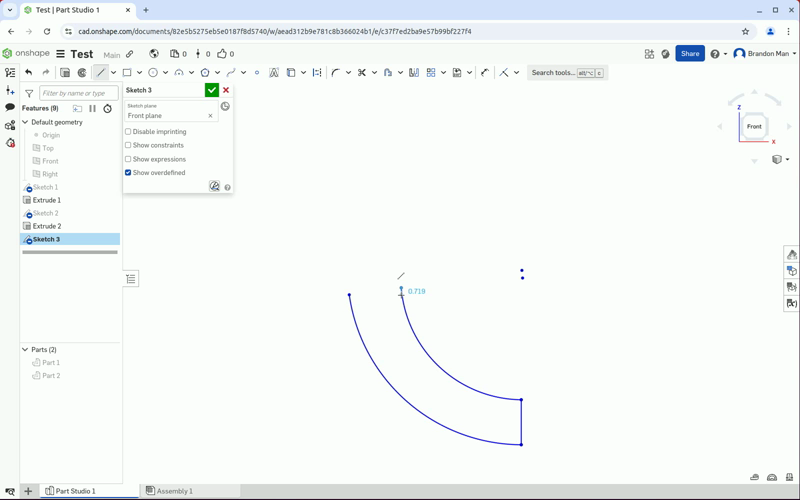
scroll(6)
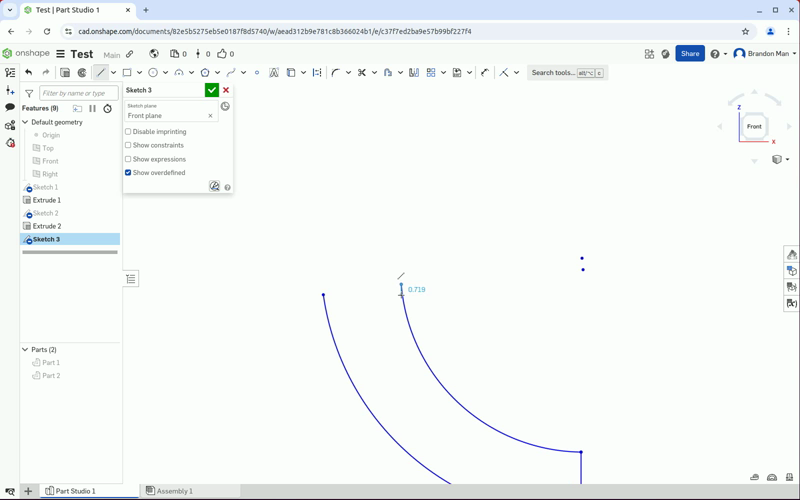
scroll(6)
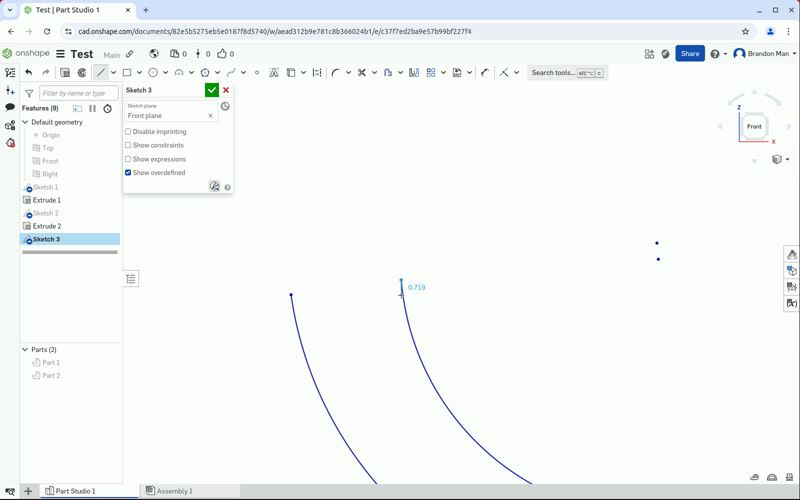
scroll(6)
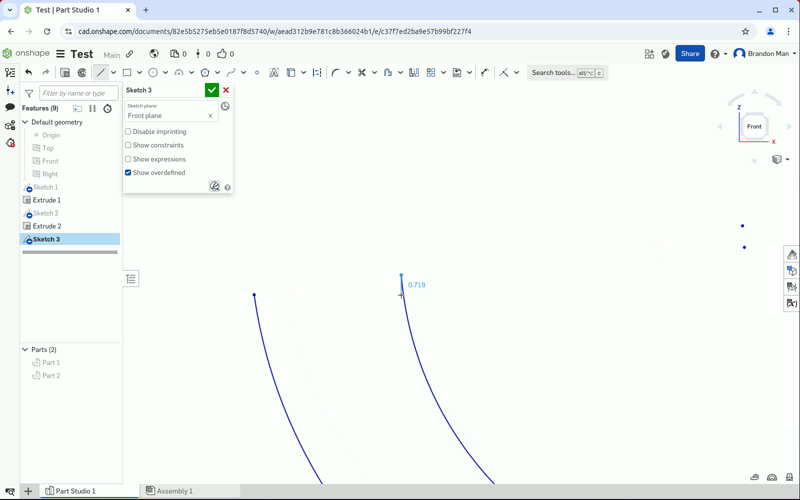
scroll(6)
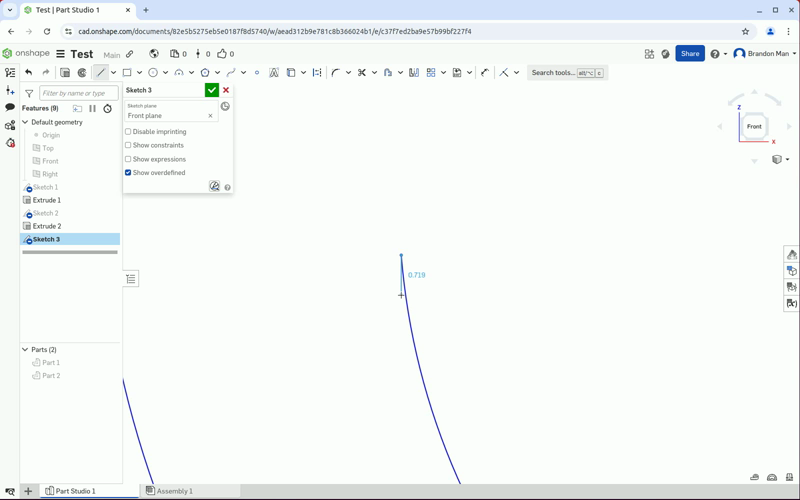
click(401, 294)
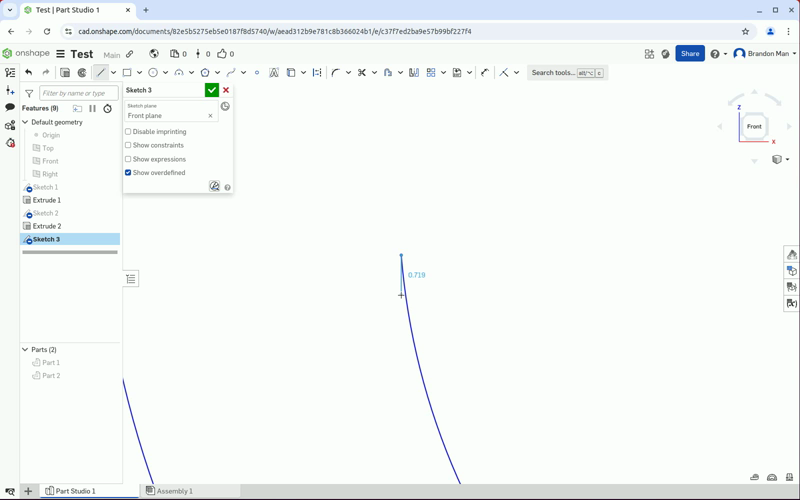
scroll(-6)
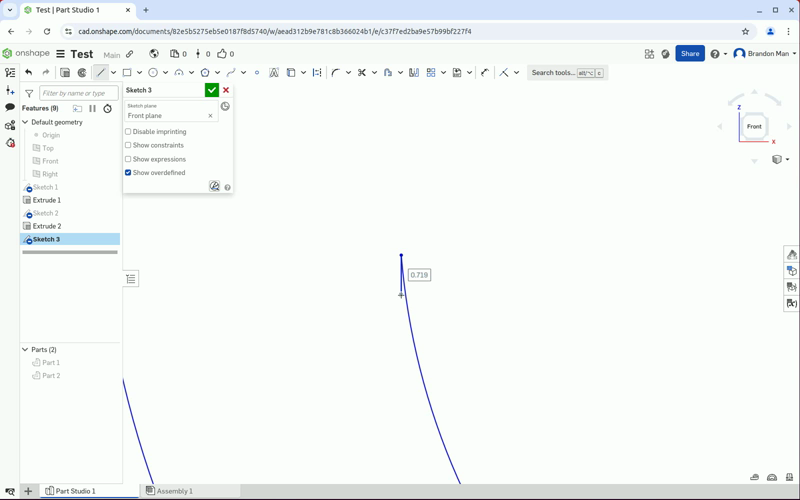
scroll(-6)
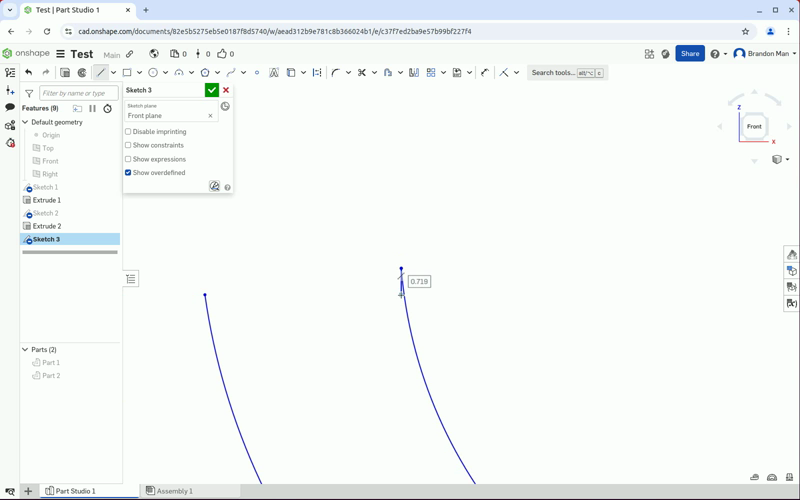
scroll(-6)
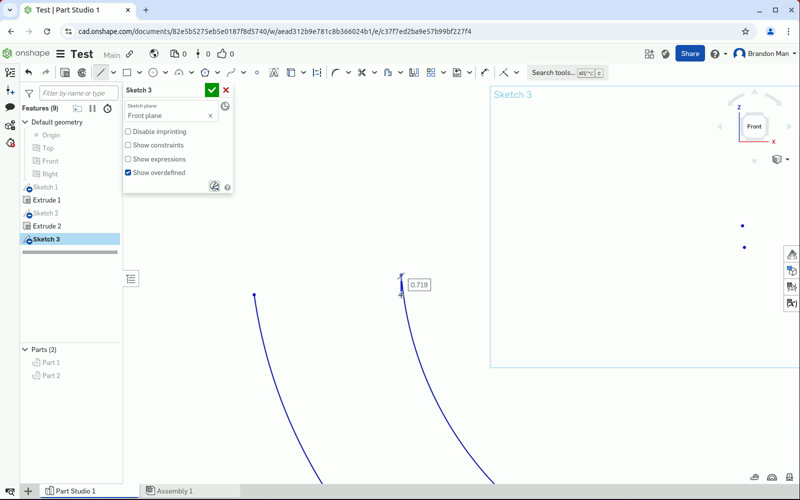
scroll(-6)
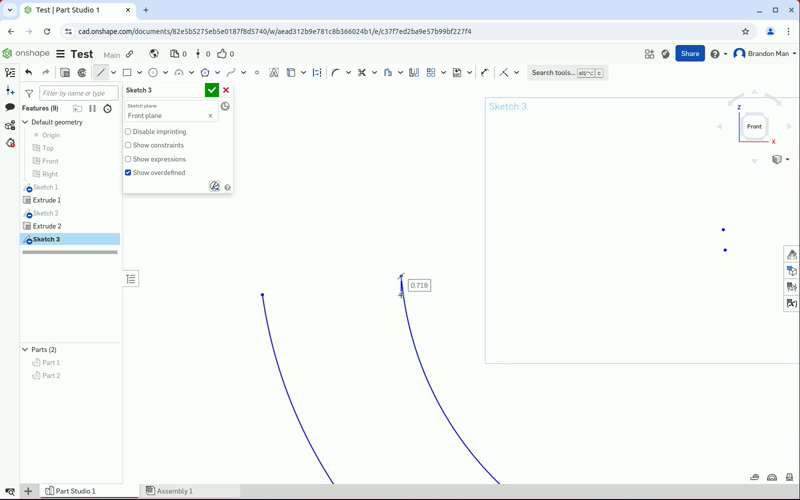
scroll(-6)
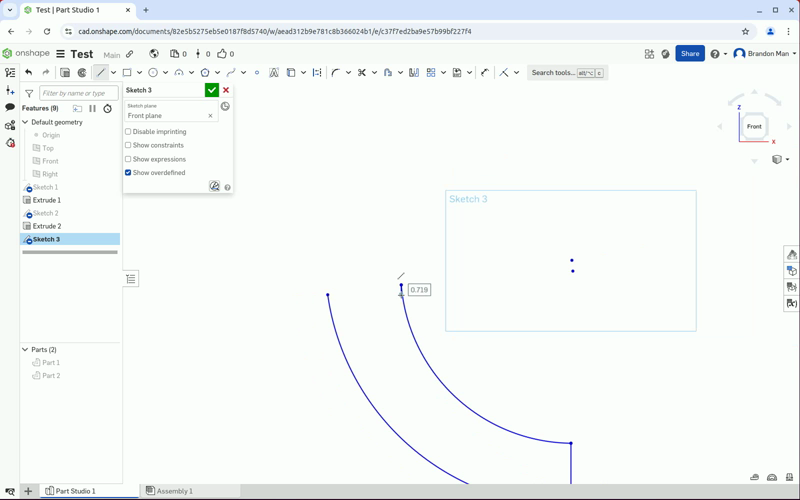
scroll(-6)
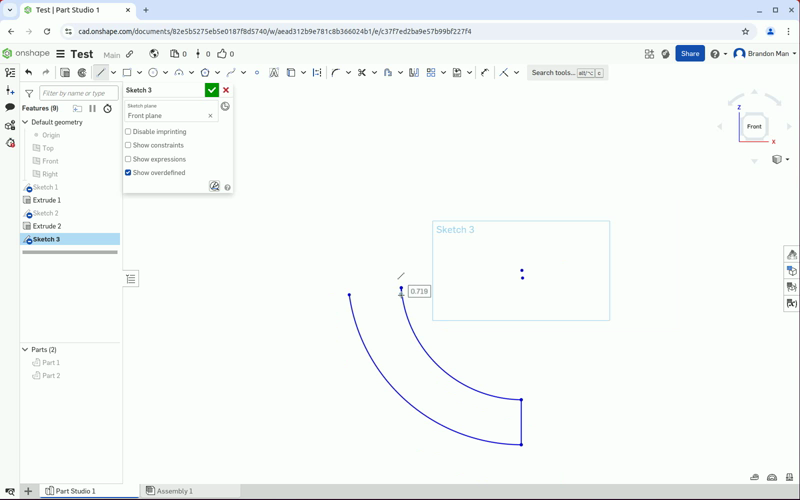
scroll(-6)
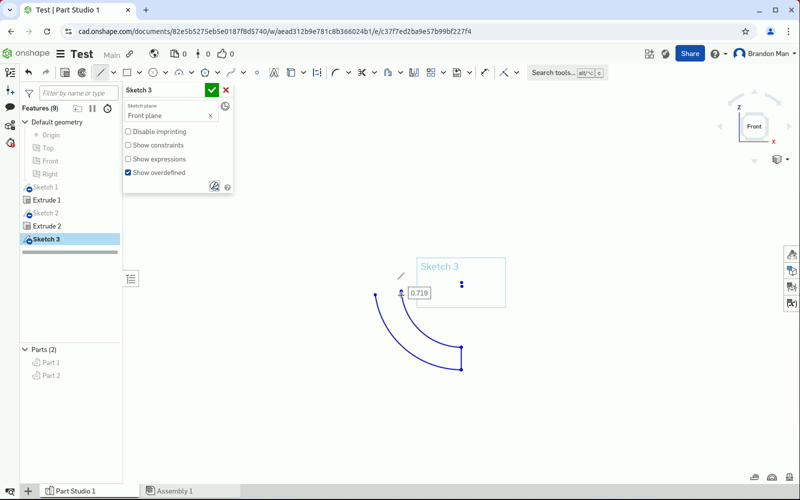
key_up(shift)
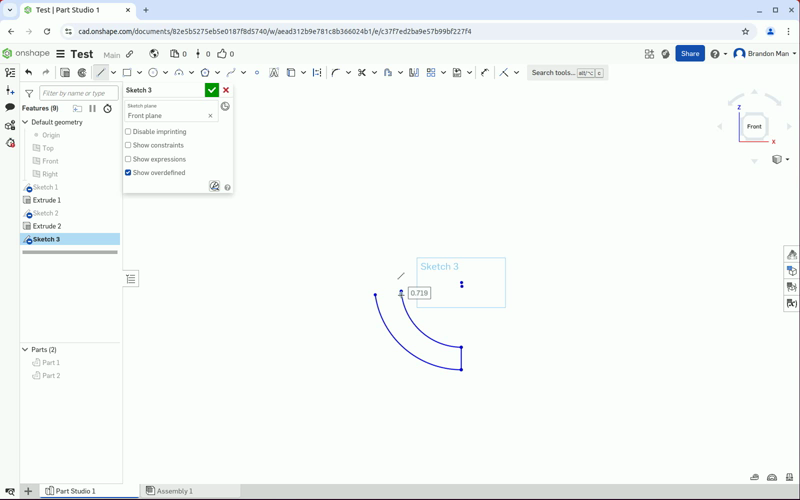
mouse_move(431, 294)
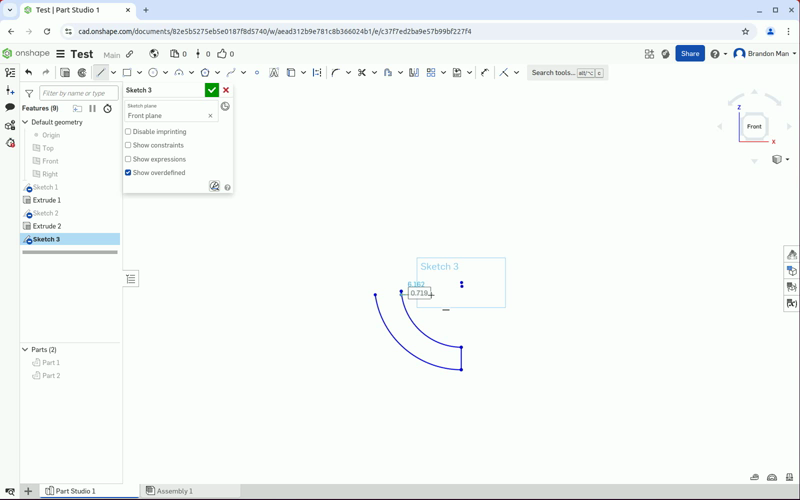
key_down(shift)
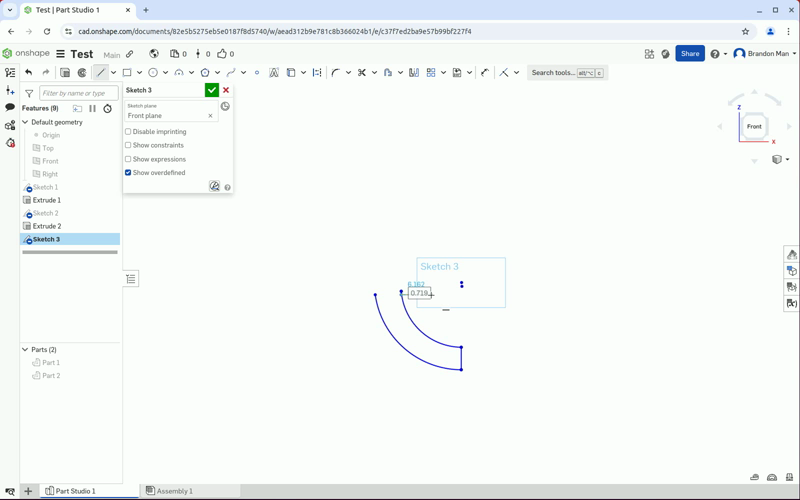
mouse_move(375, 294)
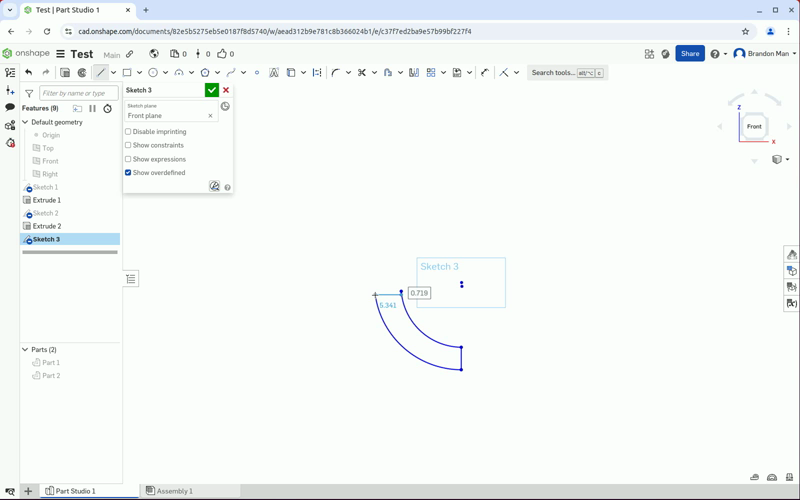
key_up(shift)
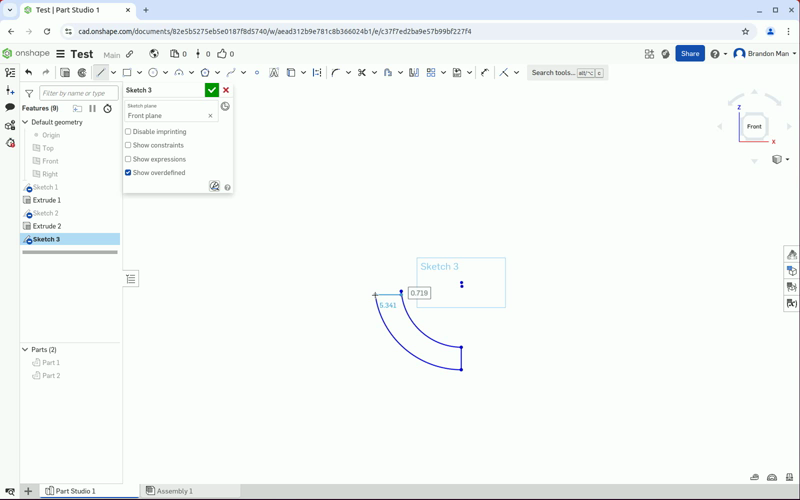
click(375, 294)
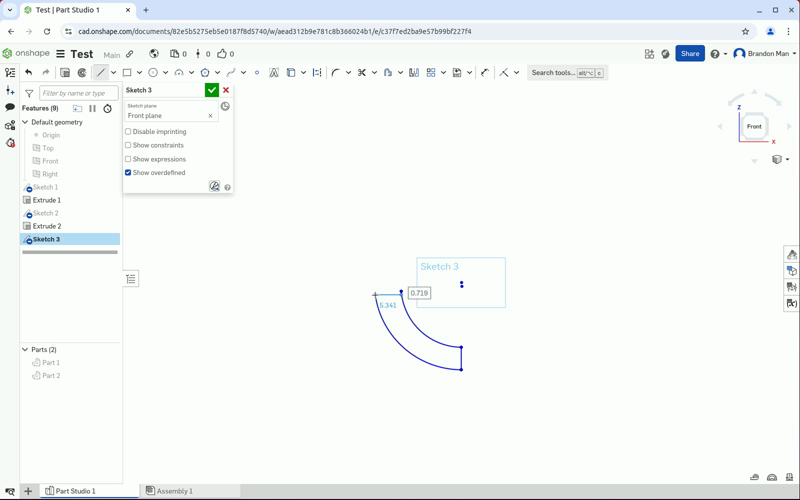
key(esc)
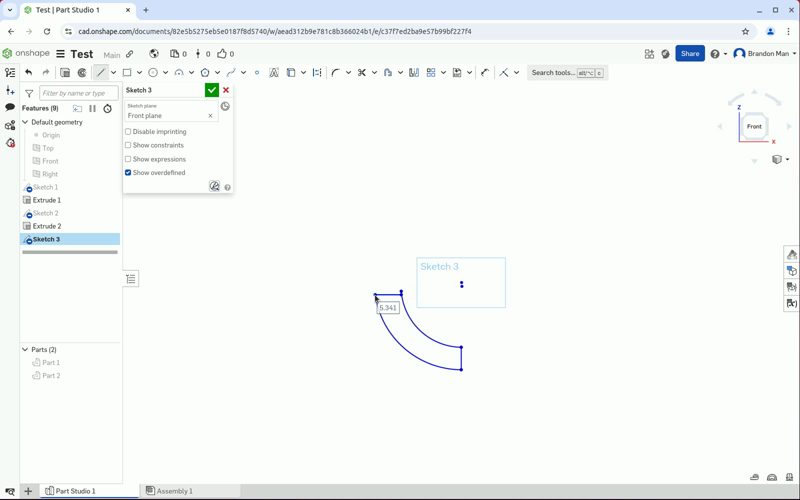
mouse_move(432, 360)
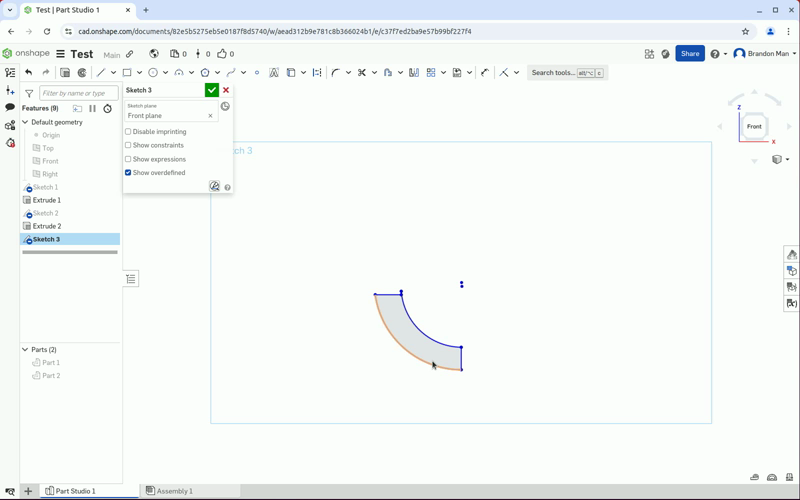
click(432, 360)
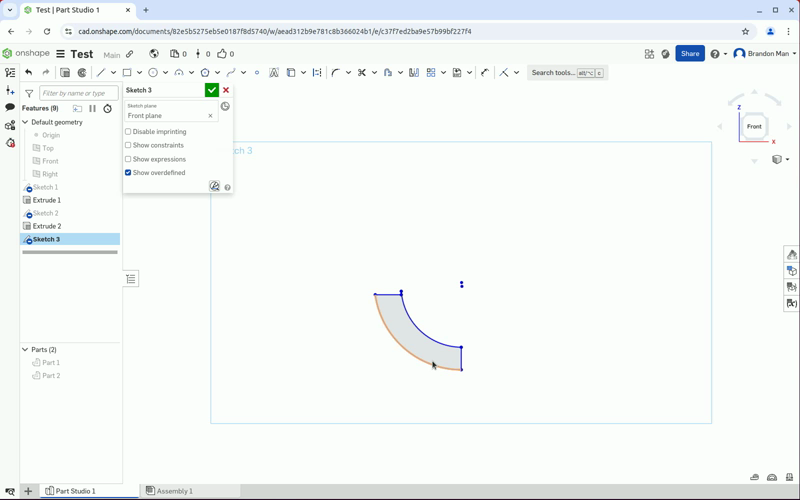
mouse_move(73, 352)
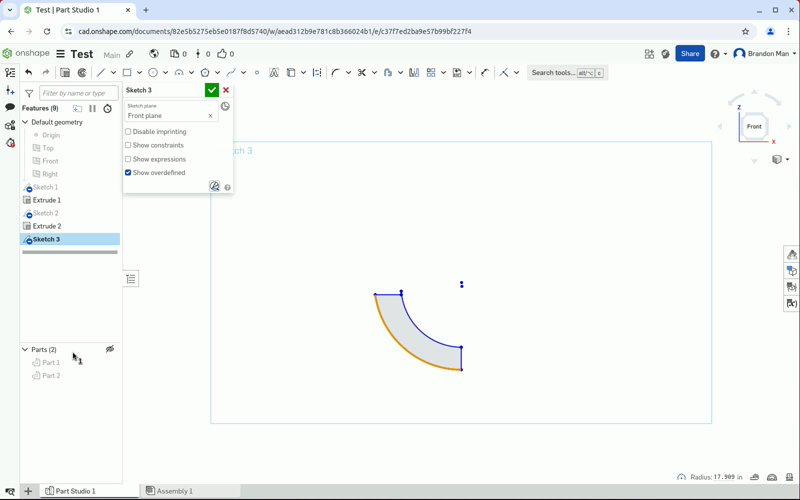
key(shift+y)
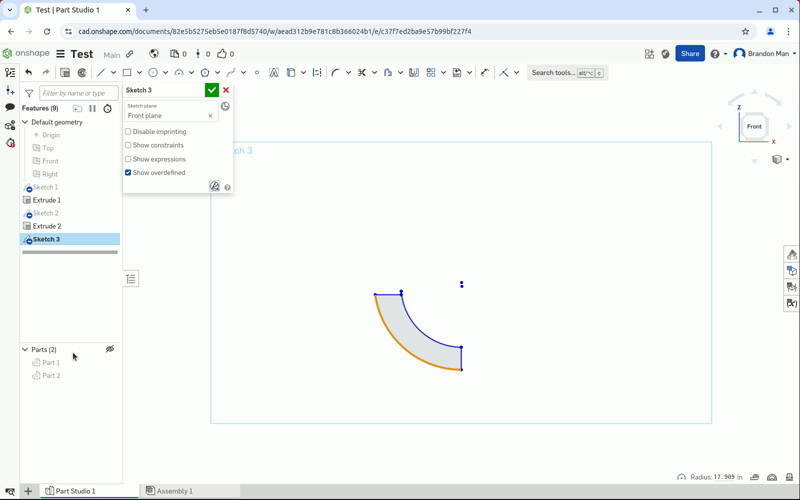
key(shift+e)
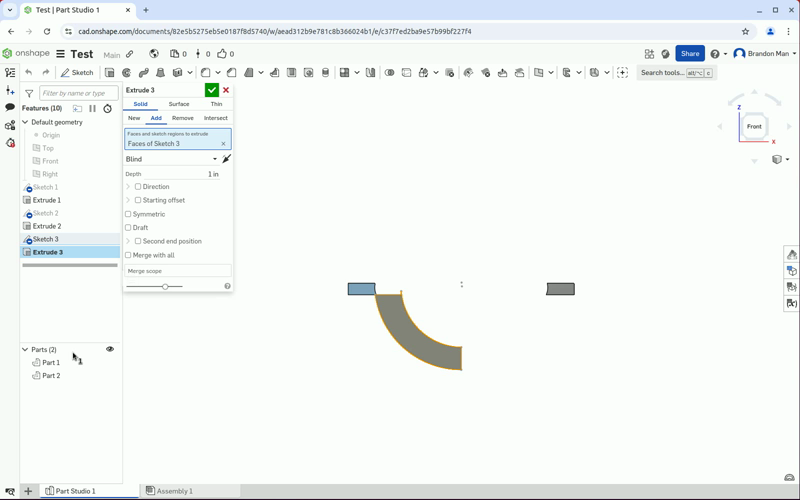
mouse_move(143, 106)
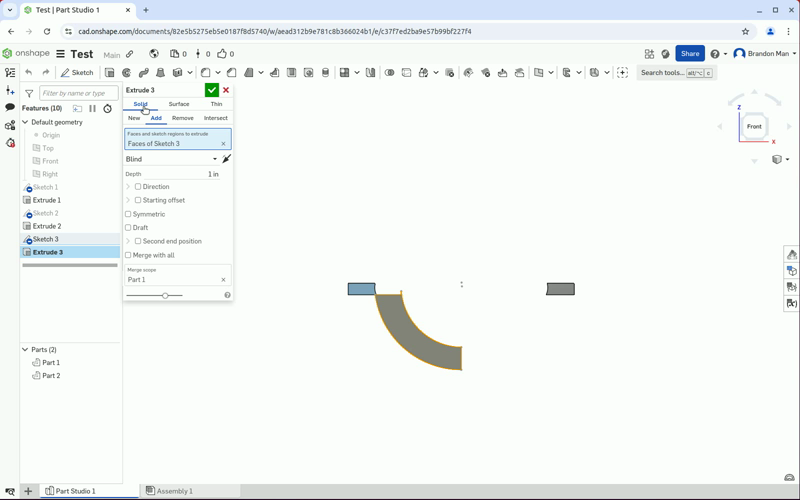
click(143, 106)
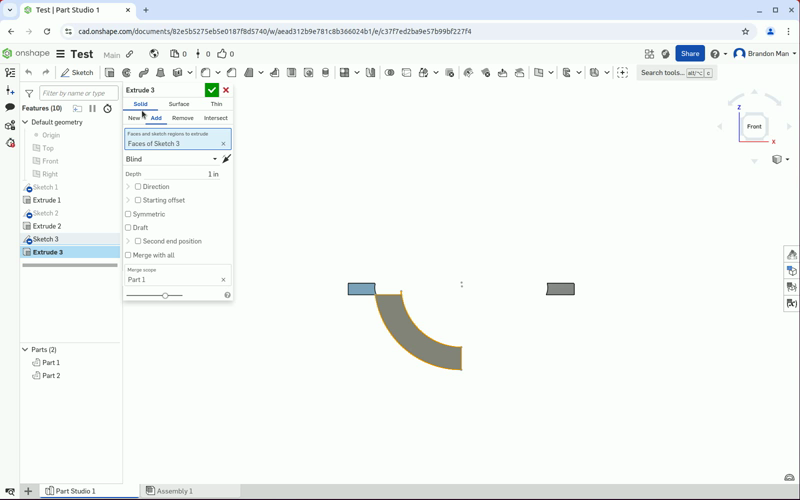
mouse_move(137, 120)
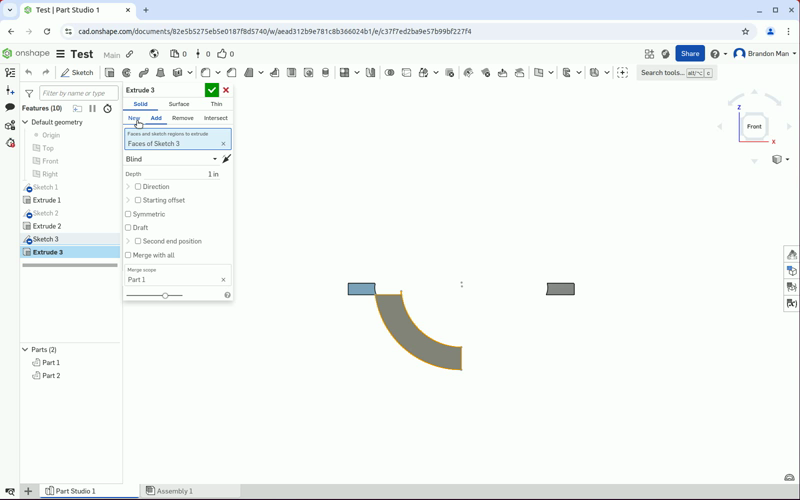
click(137, 120)
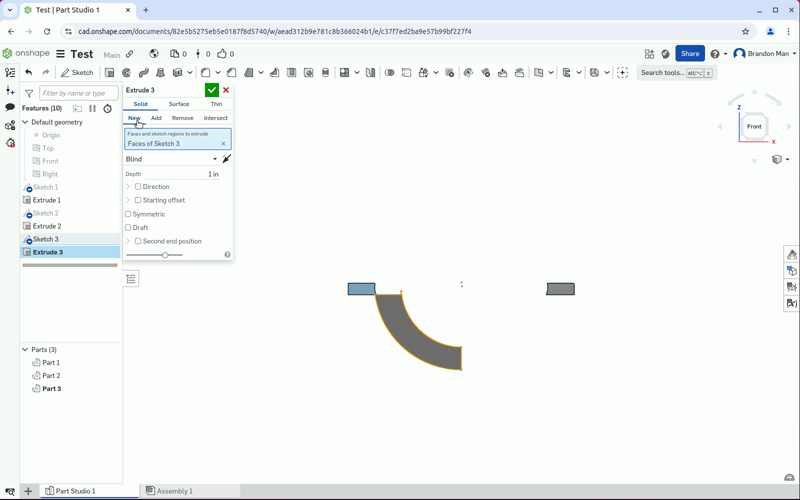
key(tab, 4)
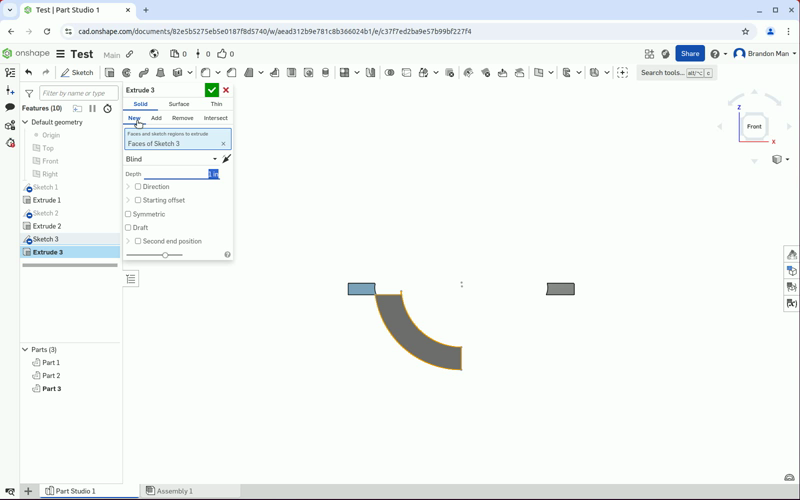
text(27.442)
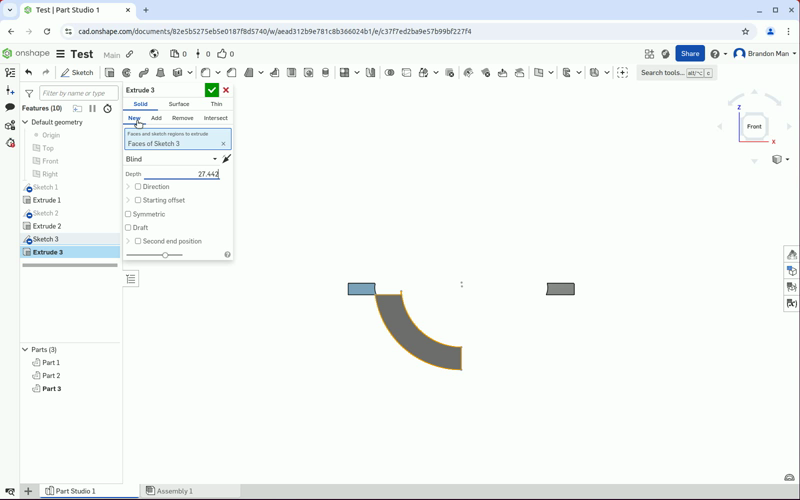
key(tab, 3)
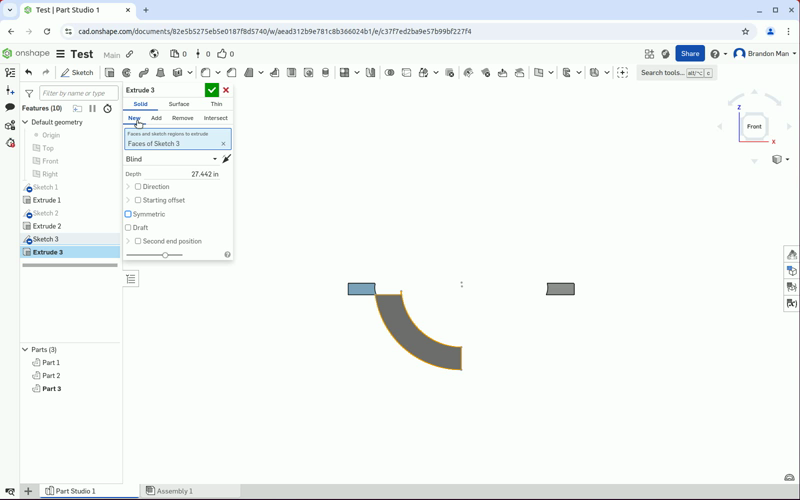
key(space)
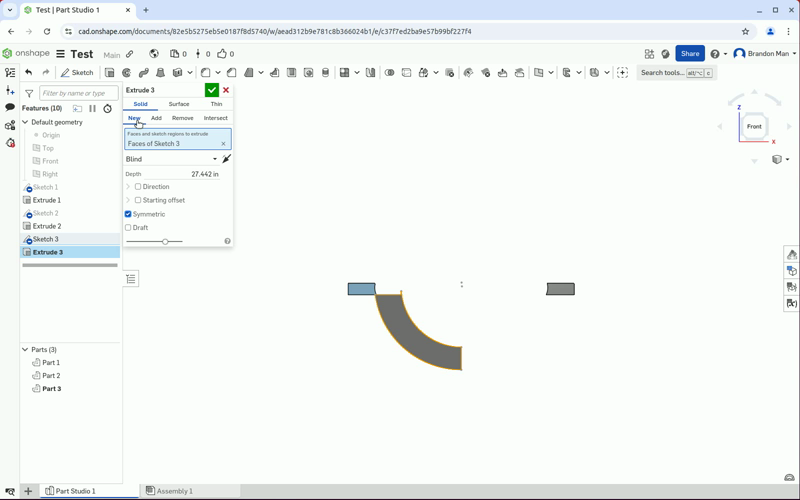
key(enter)
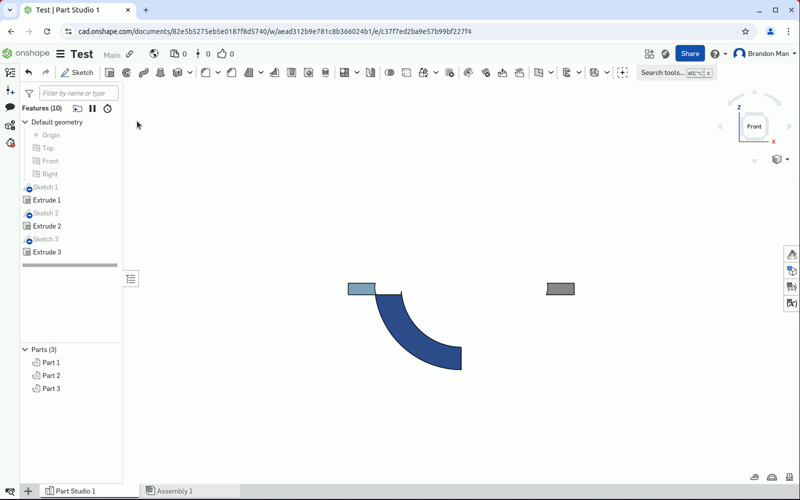
key(shift+h)
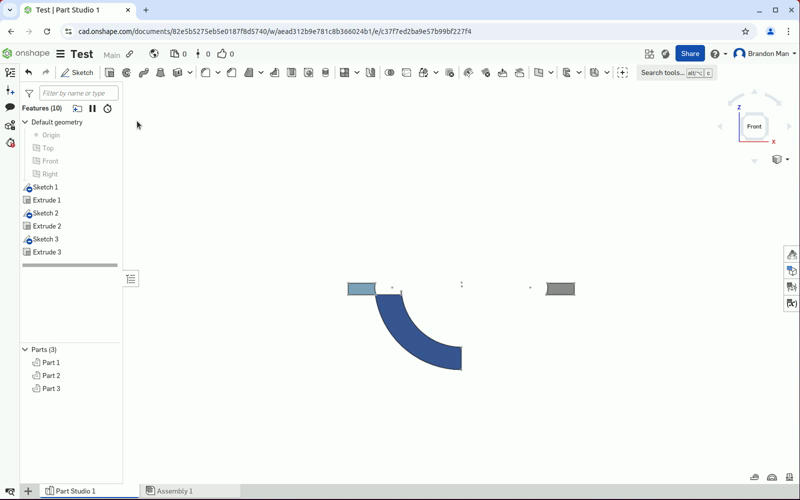
key(shift+h)
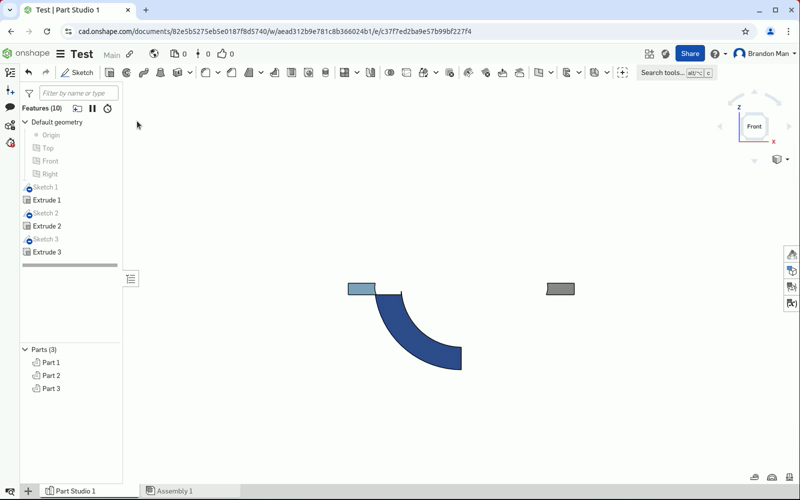
mouse_move(73, 189)
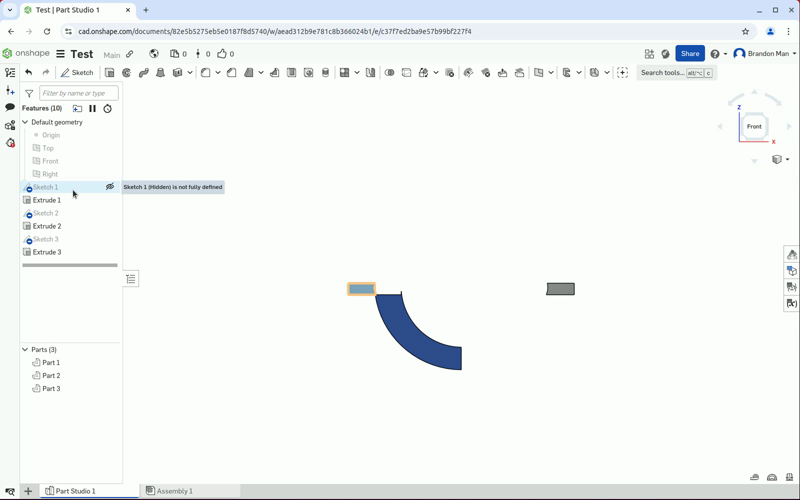
click(73, 189)
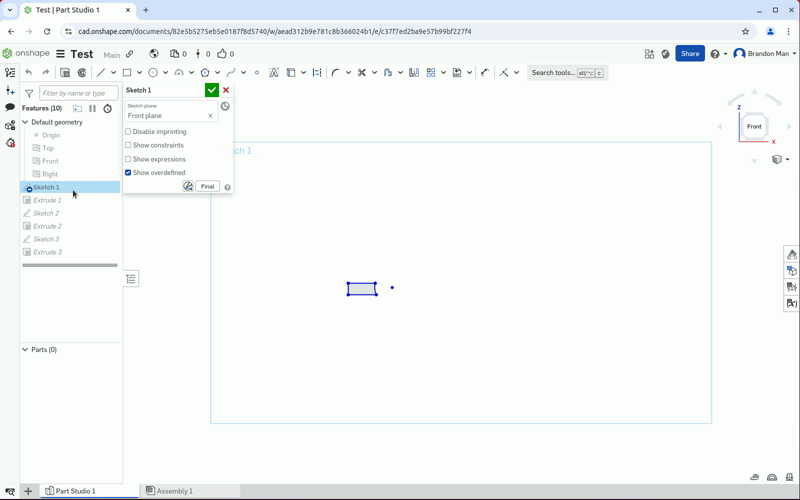
mouse_move(229, 92)
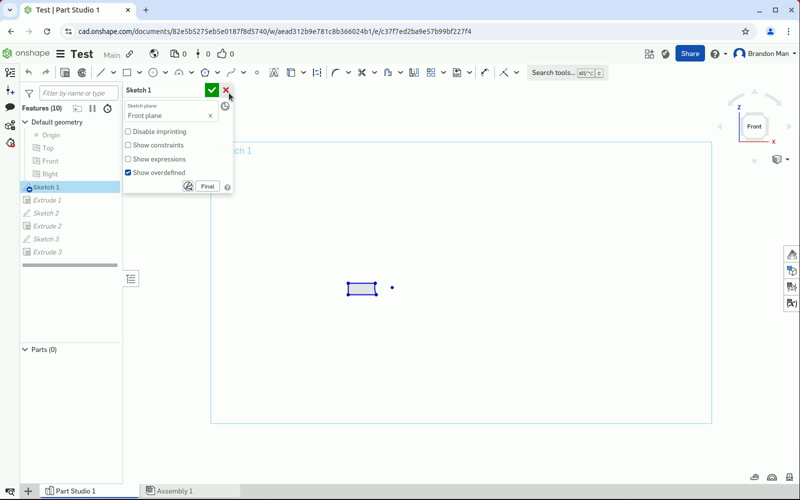
click(229, 92)
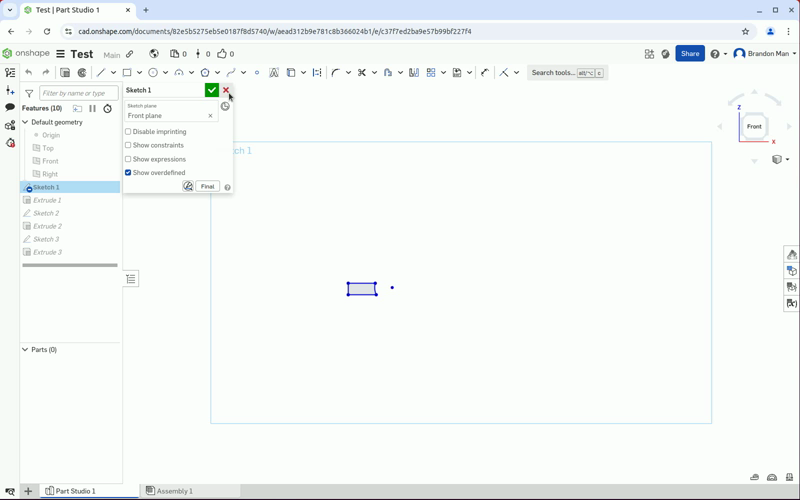
key(shift+s)
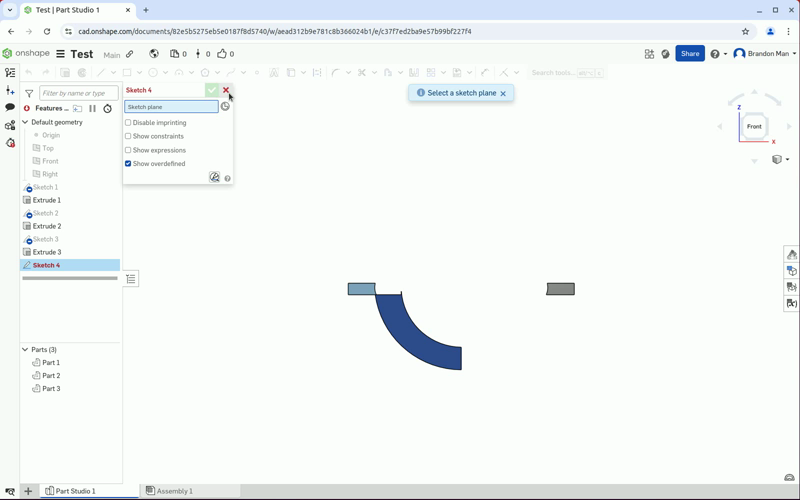
mouse_move(73, 163)
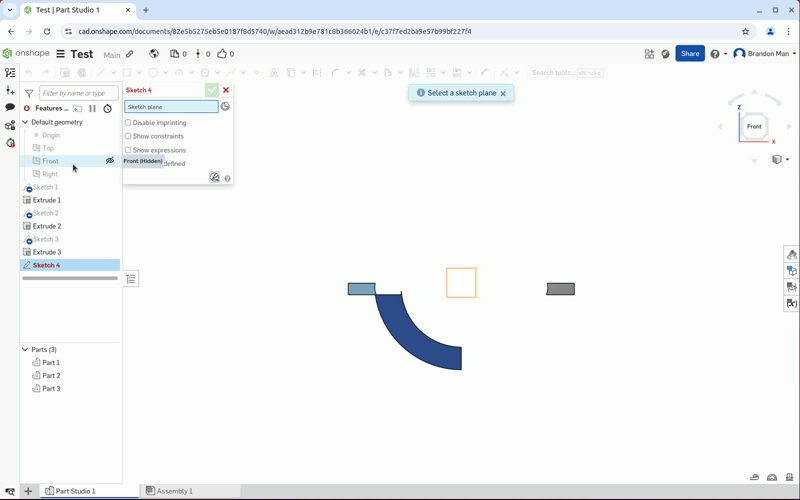
click(73, 163)
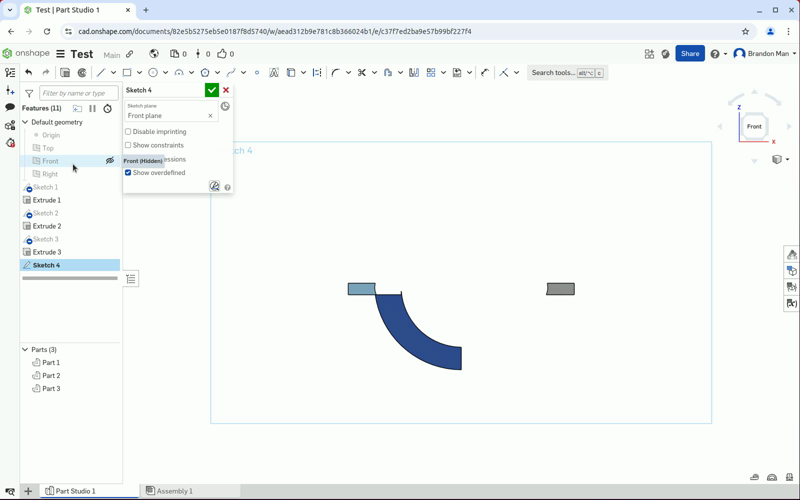
mouse_move(73, 352)
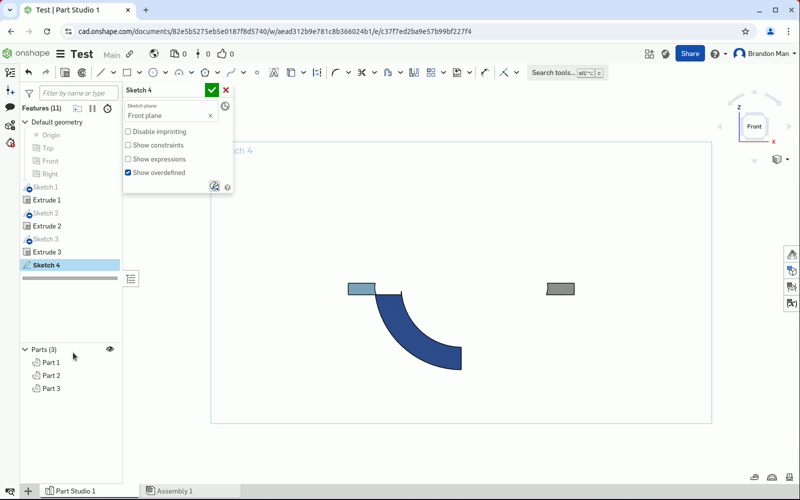
key(y)
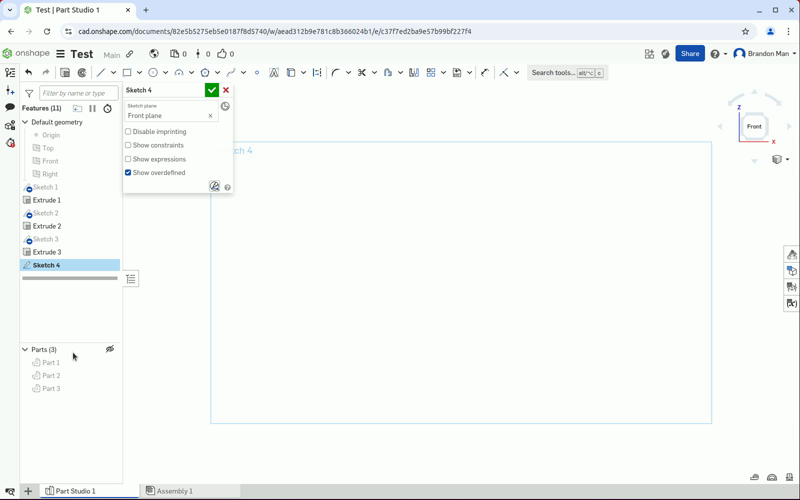
key(a)
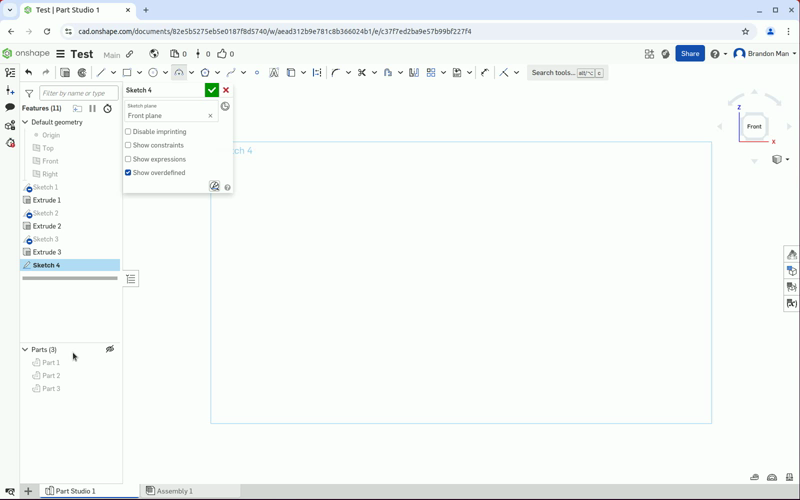
key_down(shift)
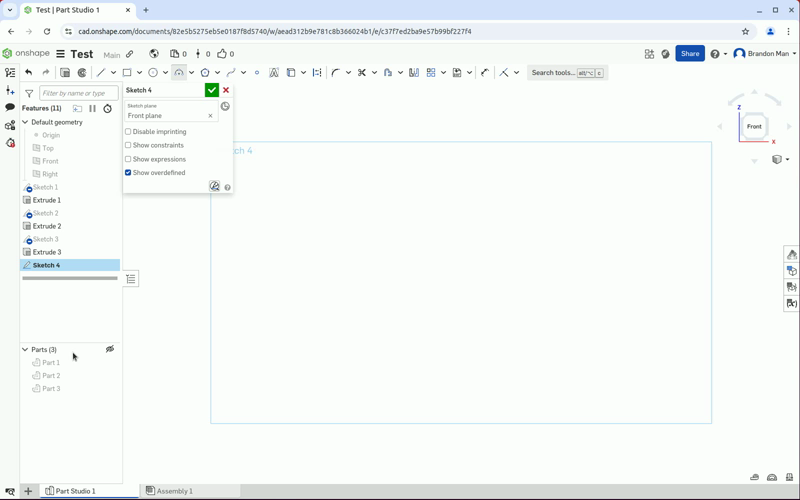
mouse_move(460, 368)
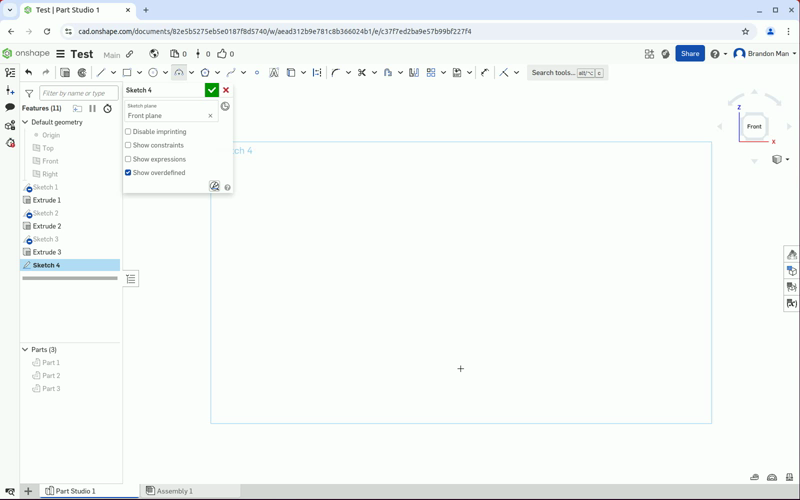
click(460, 368)
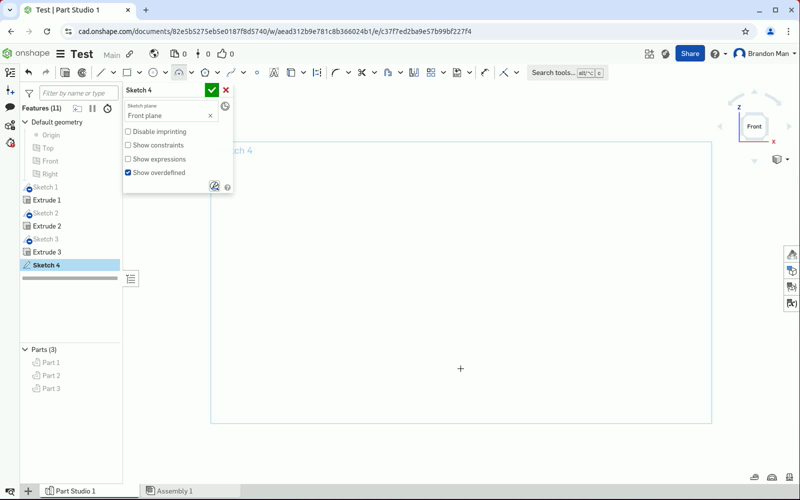
key_up(shift)
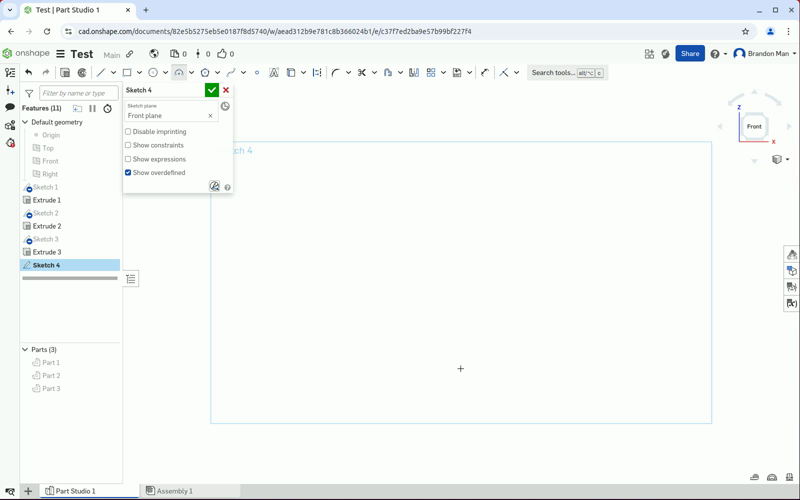
key_down(shift)
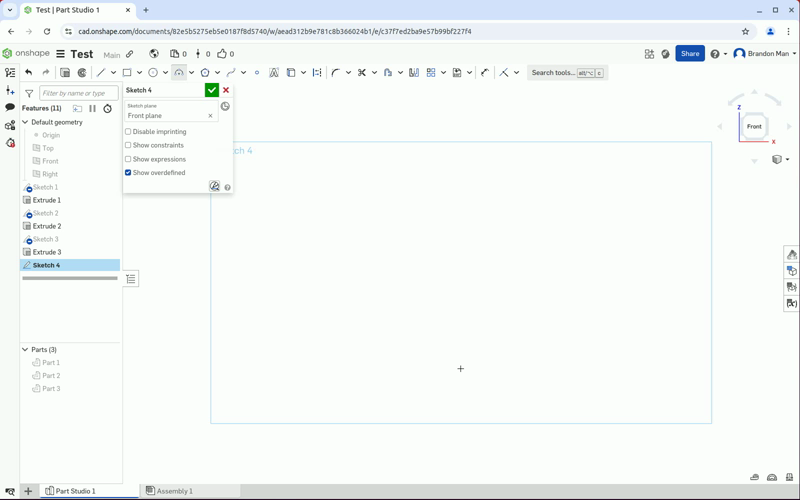
mouse_move(546, 293)
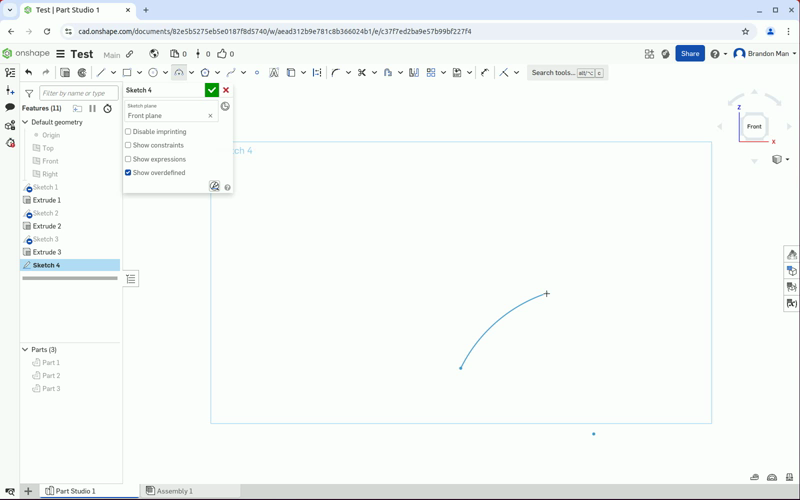
click(546, 293)
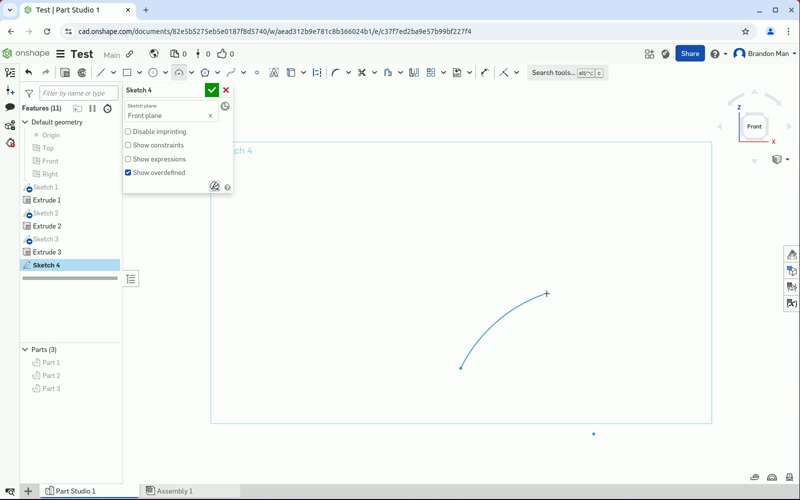
mouse_move(517, 347)
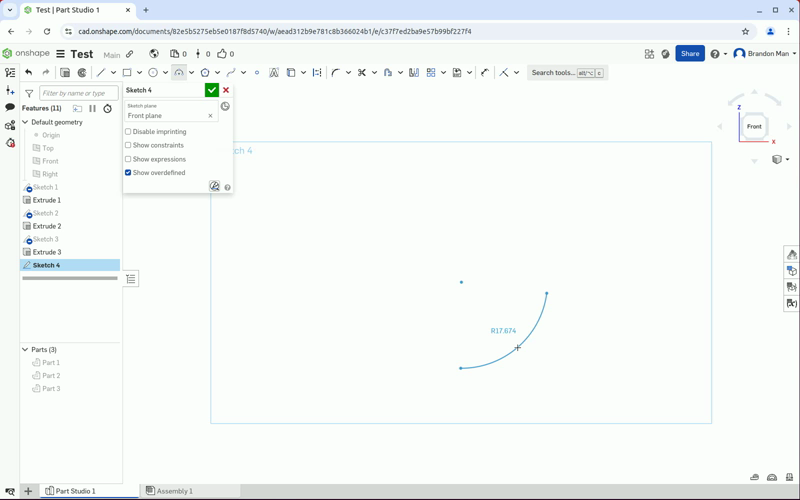
click(517, 347)
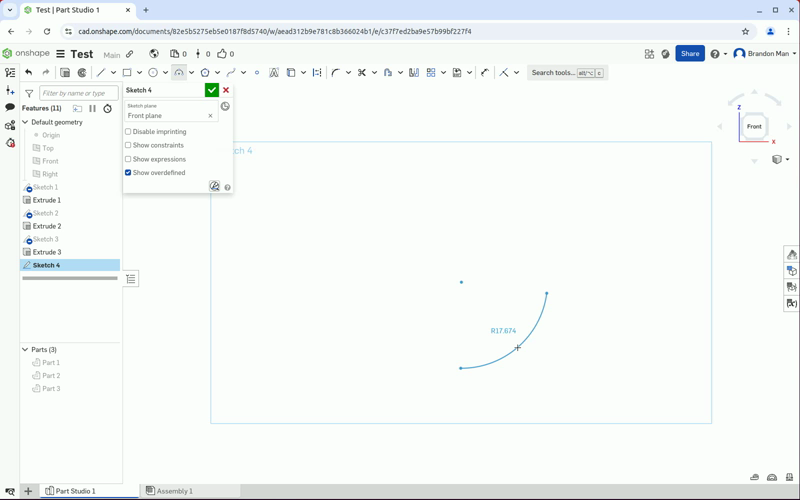
key_up(shift)
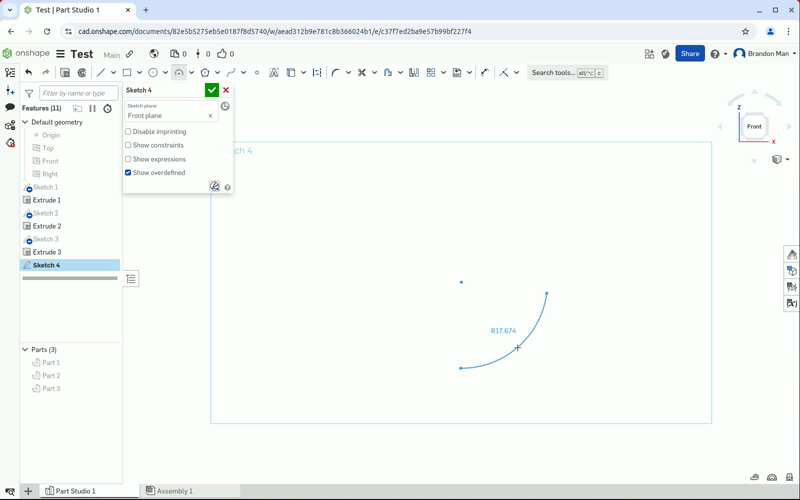
key(esc)
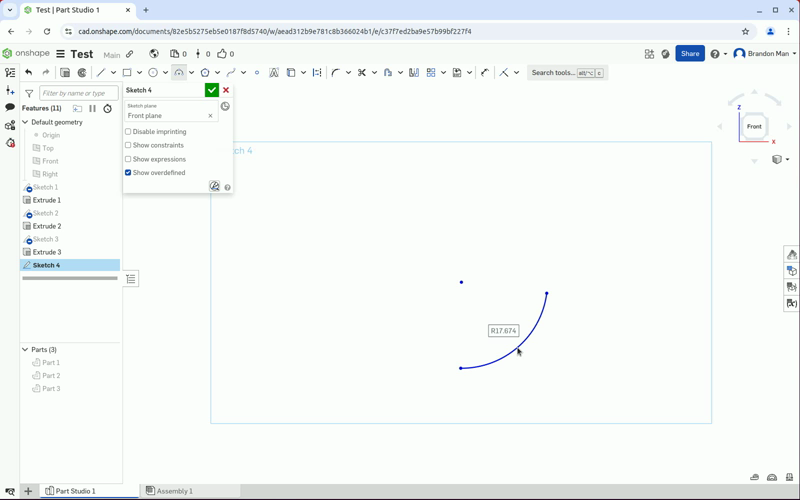
key(l)
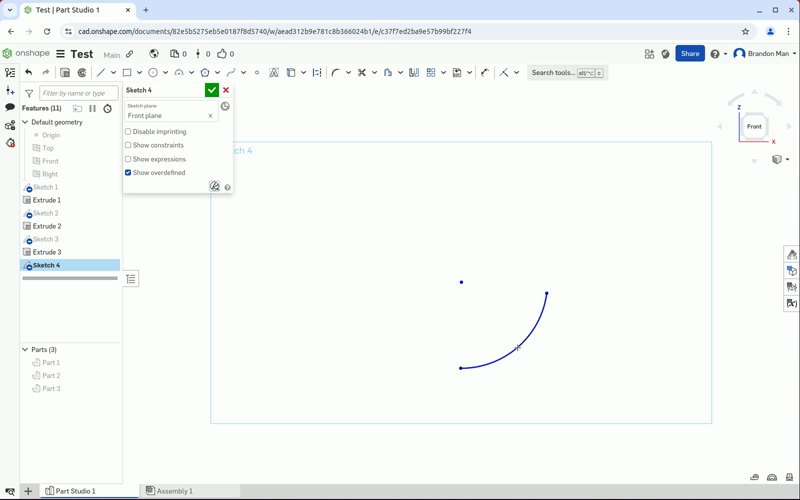
mouse_move(546, 293)
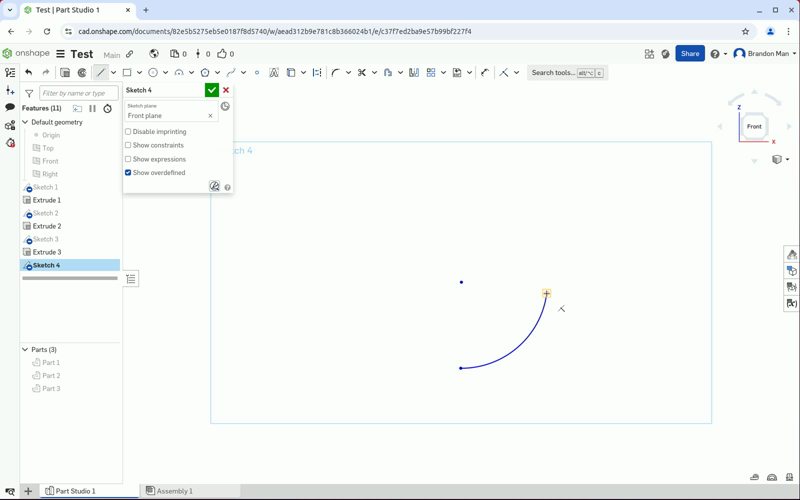
click(546, 293)
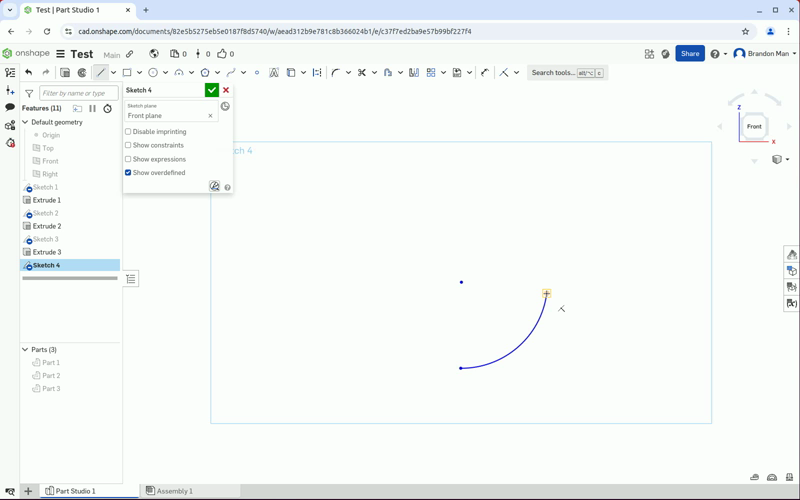
key_down(shift)
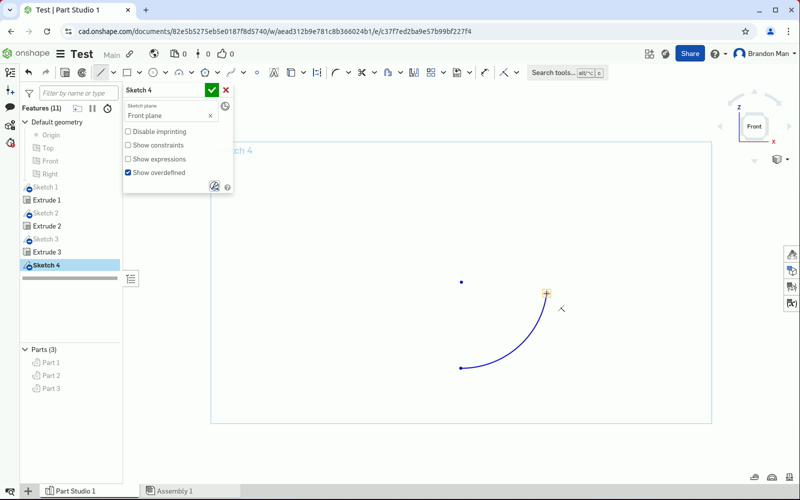
mouse_move(576, 293)
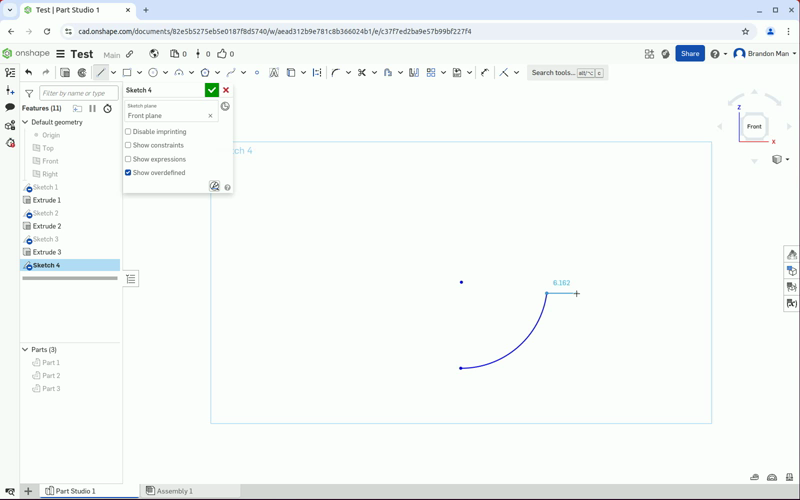
mouse_move(520, 293)
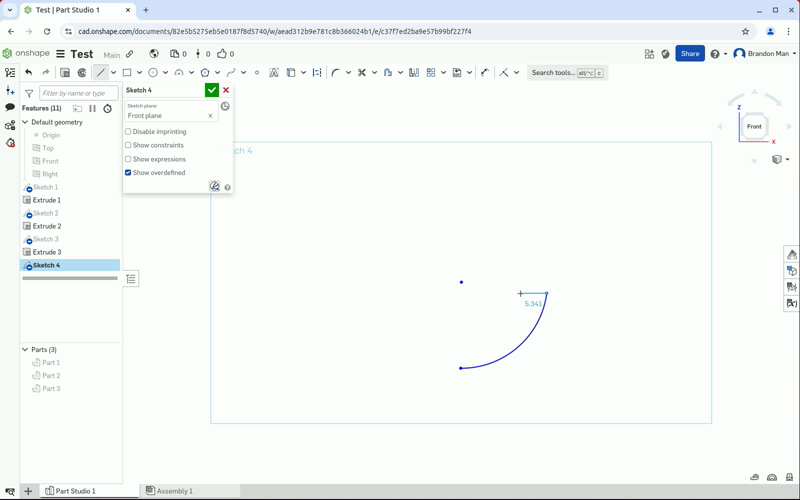
click(520, 293)
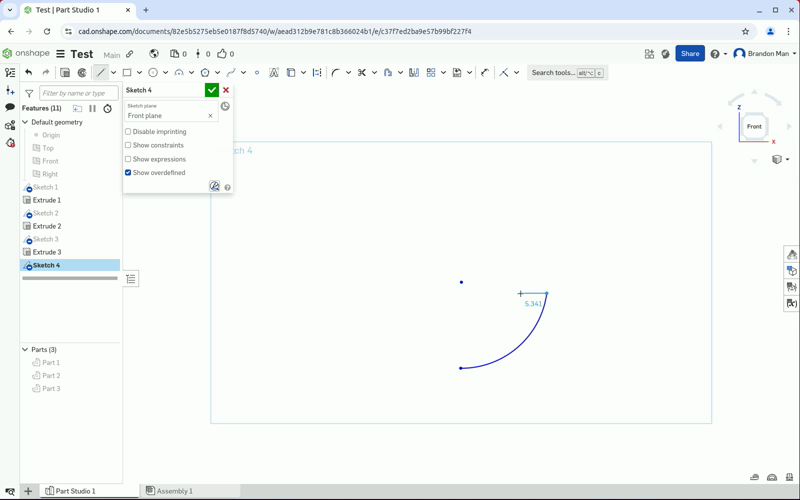
key_up(shift)
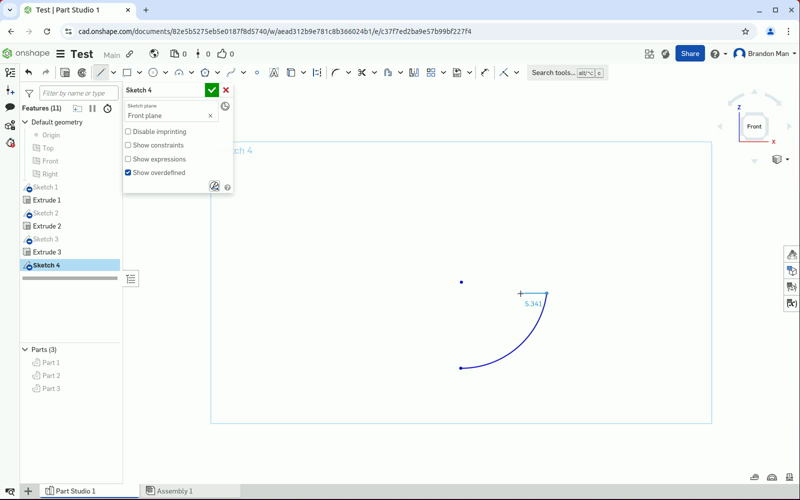
key_down(shift)
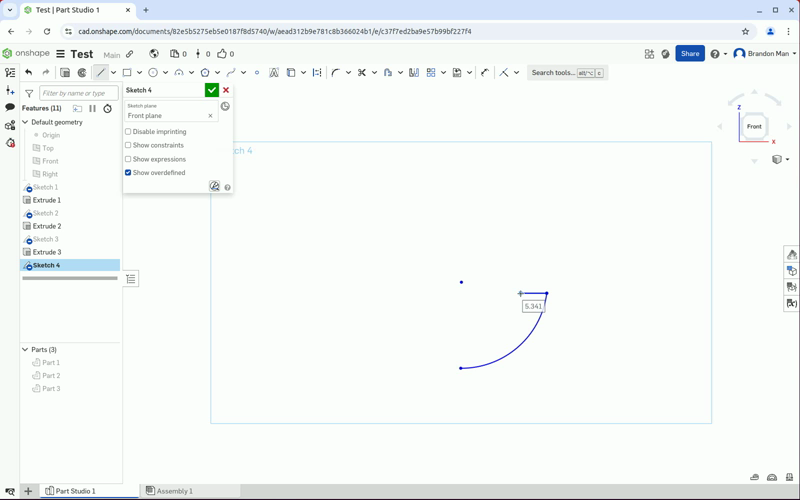
mouse_move(550, 293)
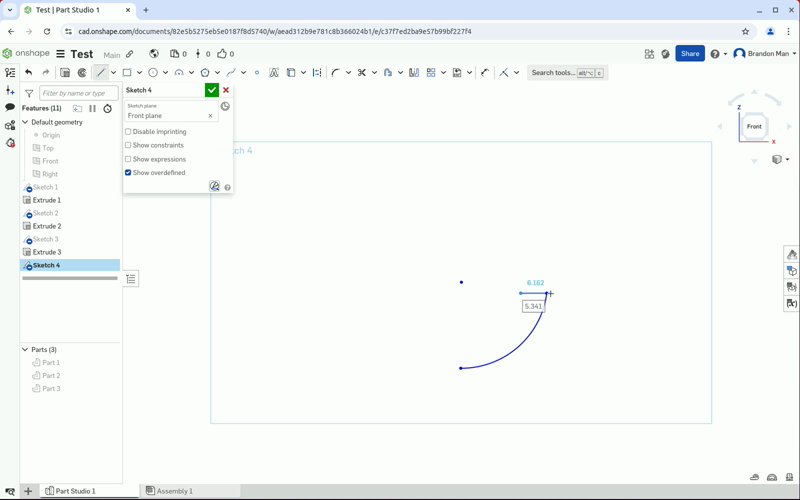
mouse_move(520, 289)
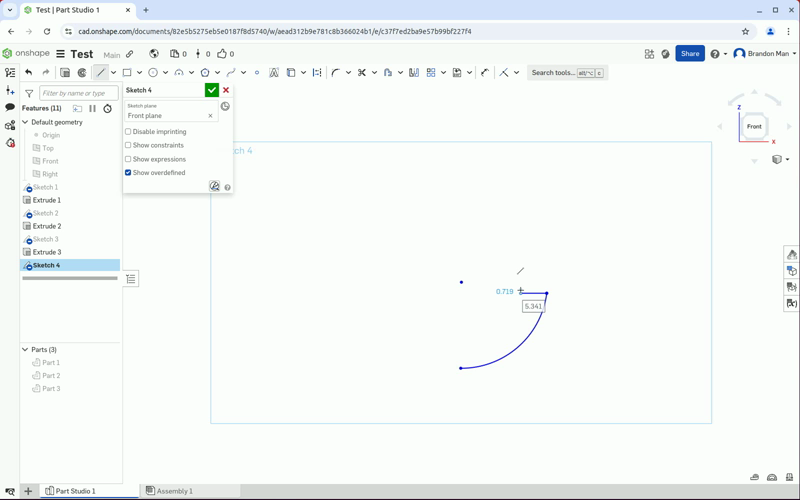
scroll(6)
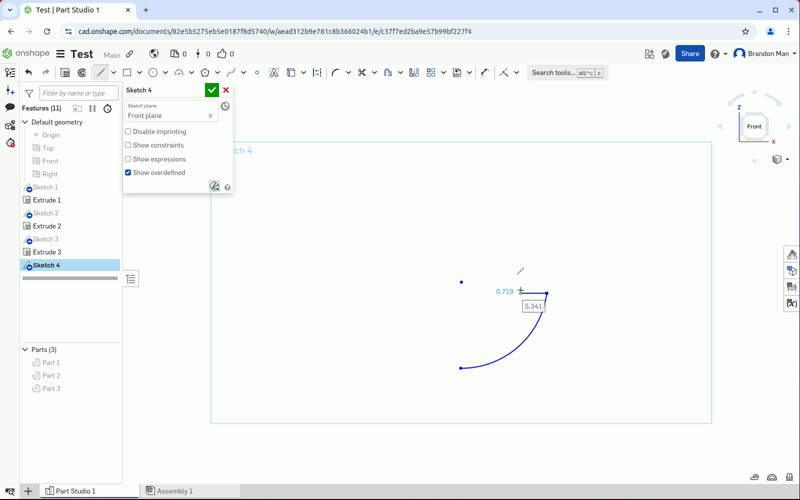
scroll(6)
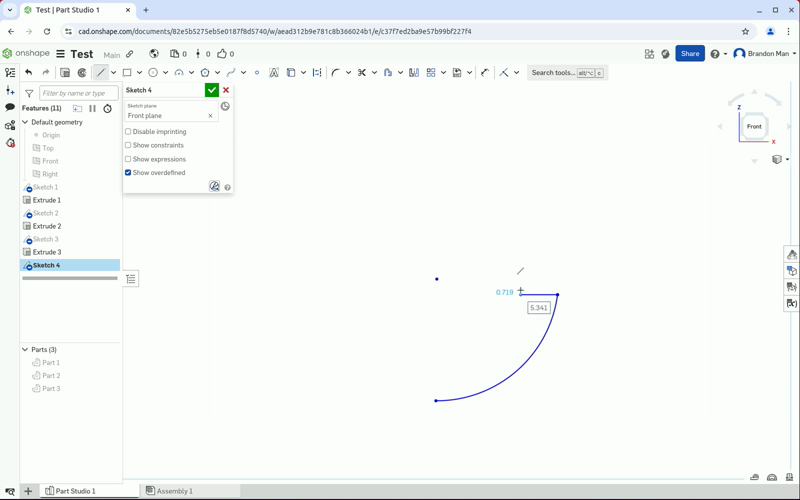
scroll(6)
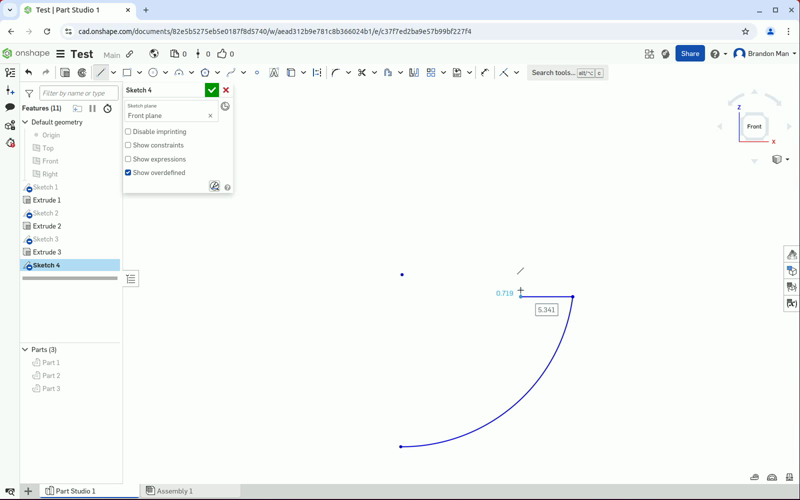
scroll(6)
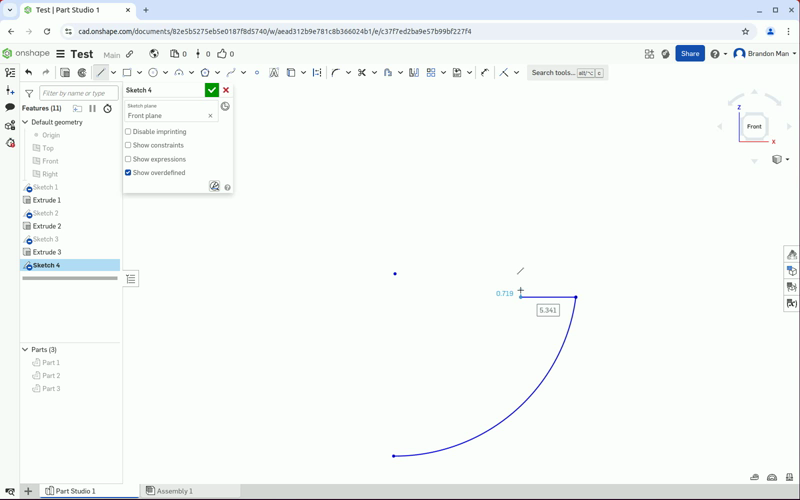
scroll(6)
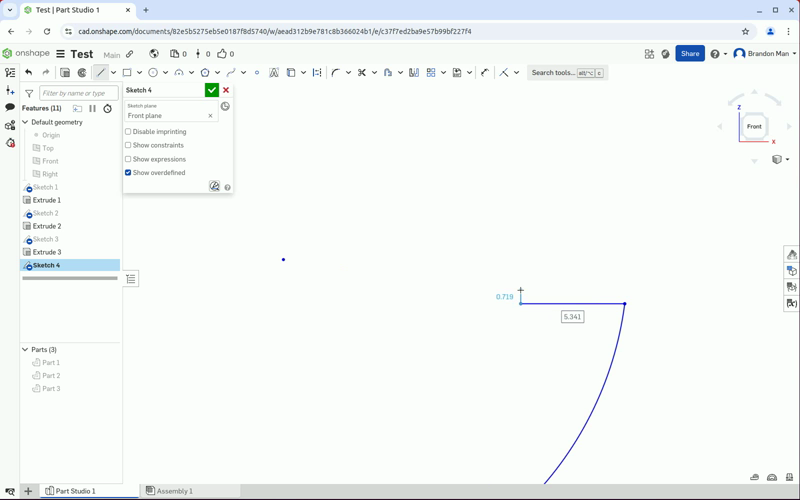
scroll(6)
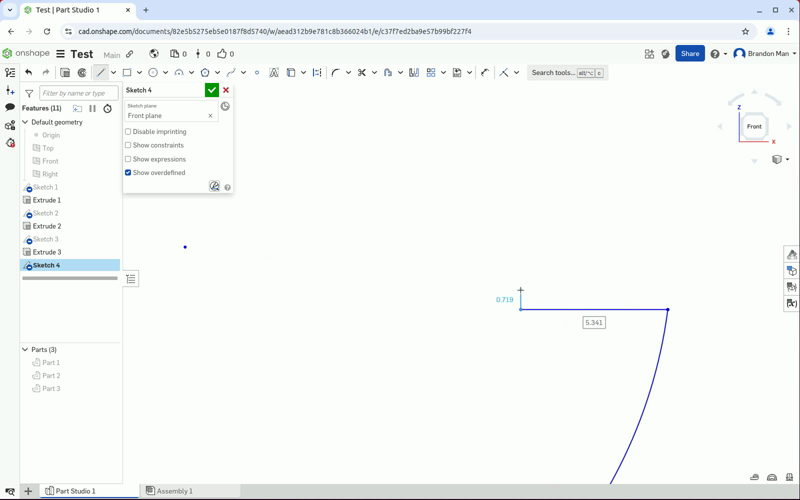
scroll(6)
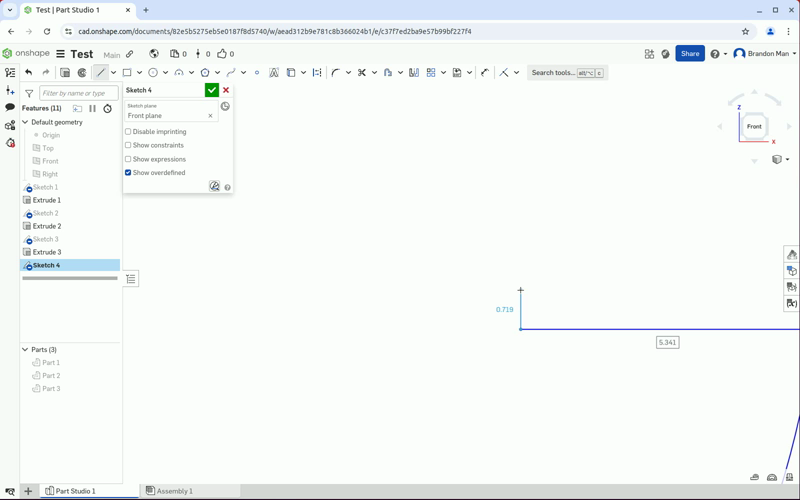
click(520, 289)
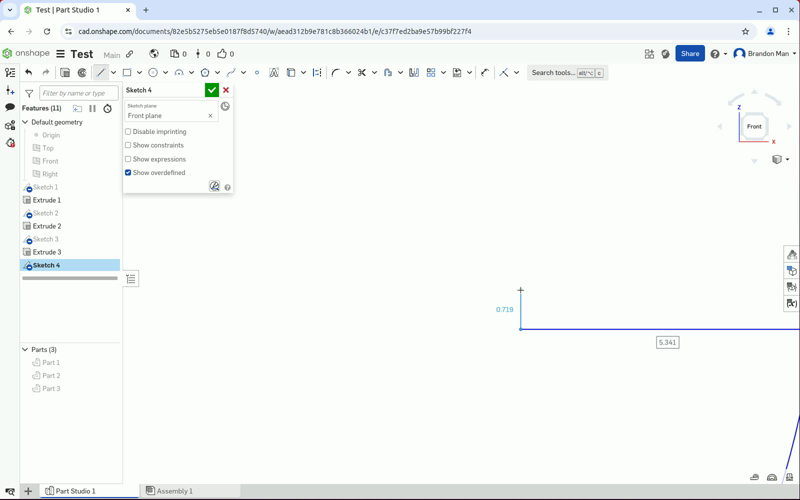
scroll(-6)
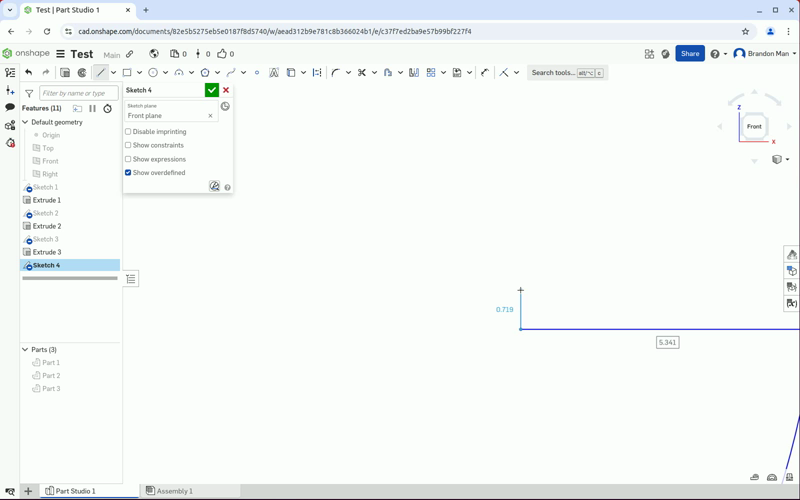
scroll(-6)
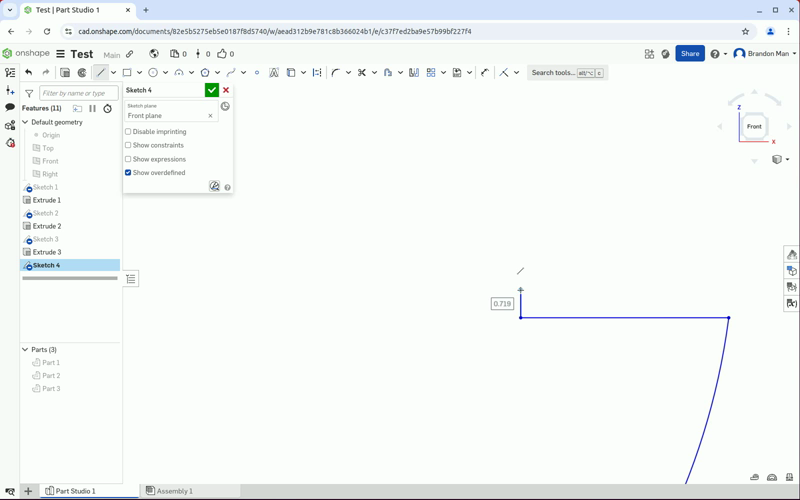
scroll(-6)
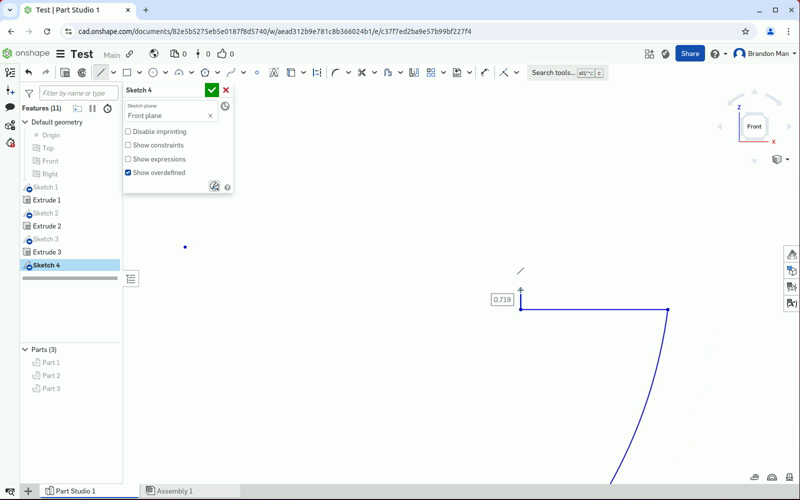
scroll(-6)
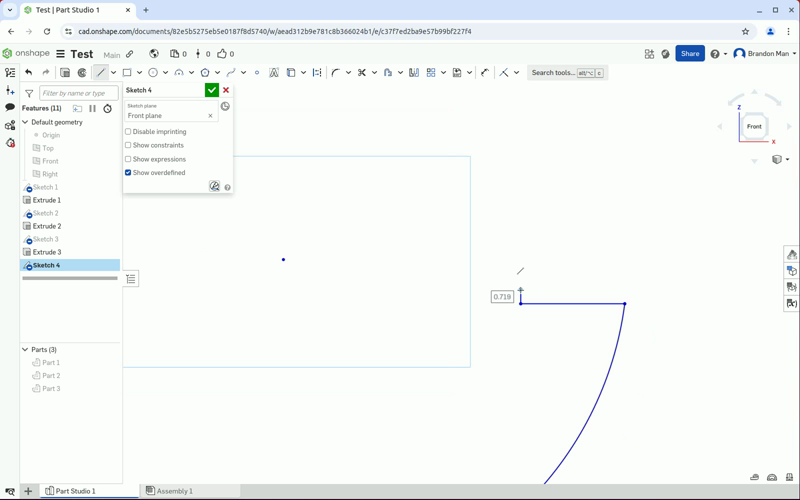
scroll(-6)
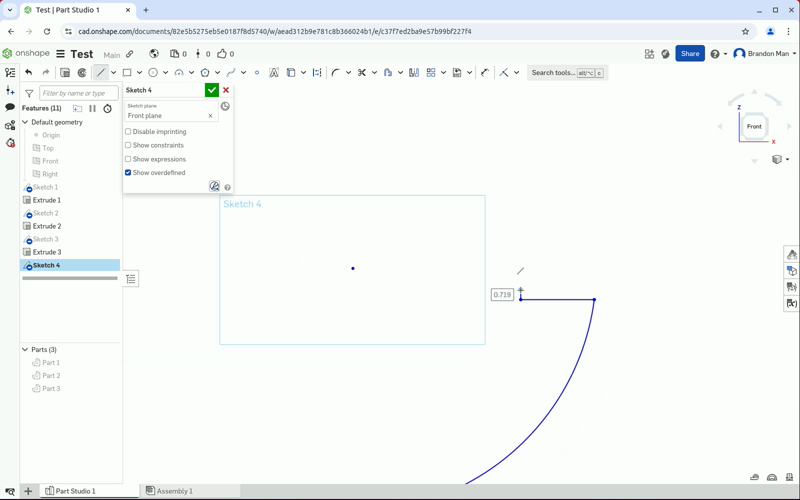
scroll(-6)
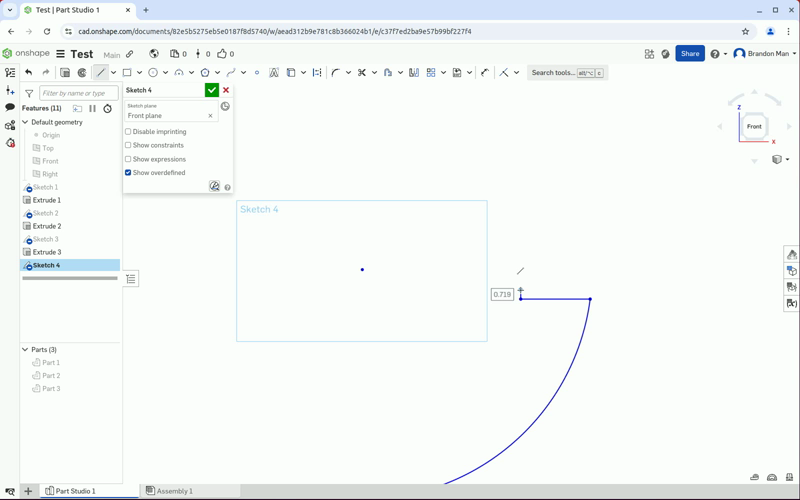
scroll(-6)
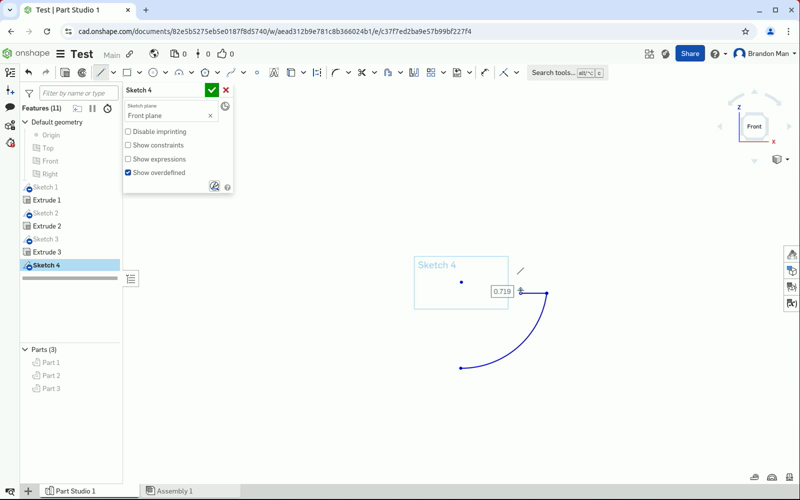
key_up(shift)
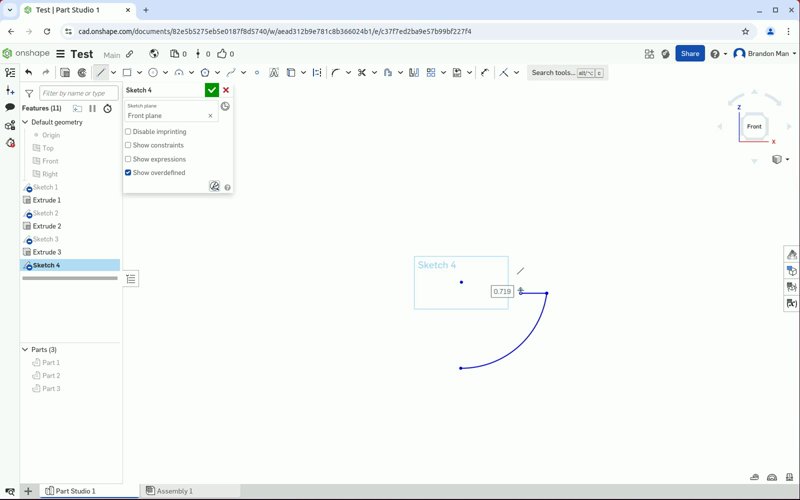
key(esc)
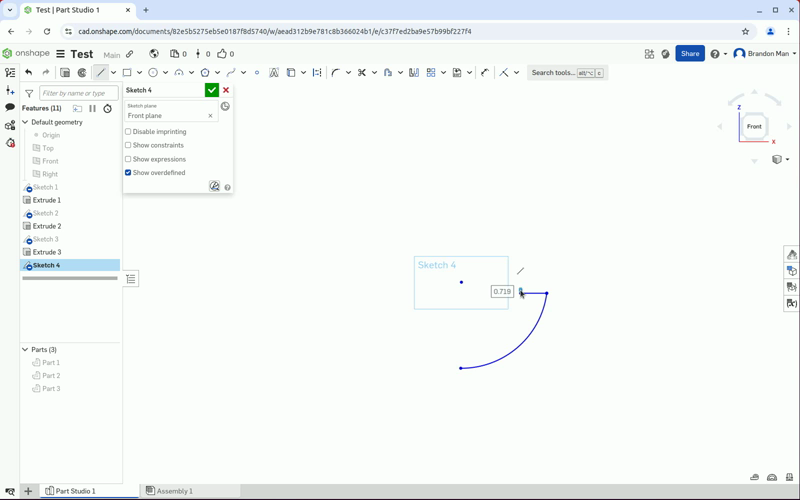
key(a)
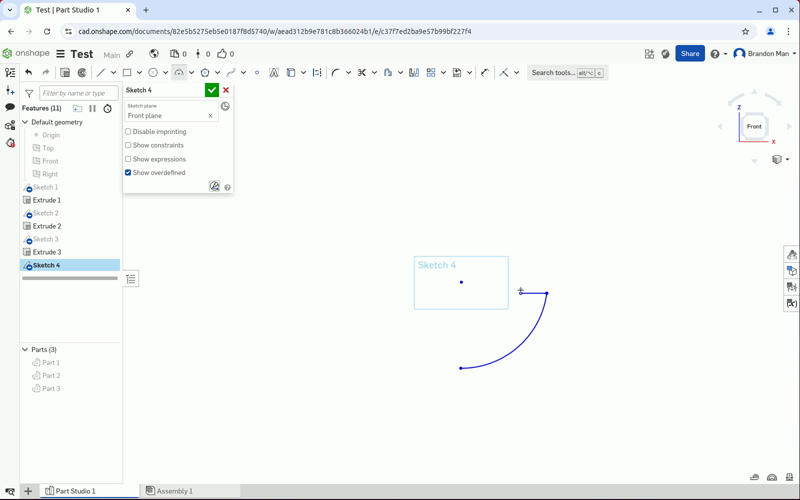
mouse_move(520, 289)
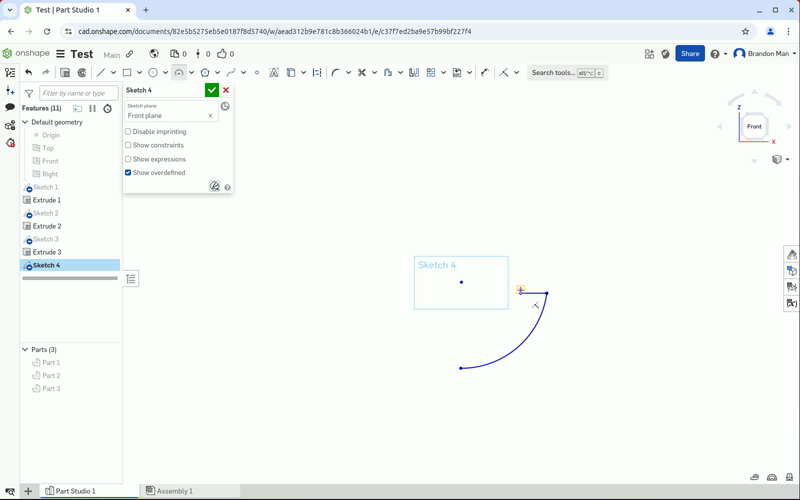
scroll(6)
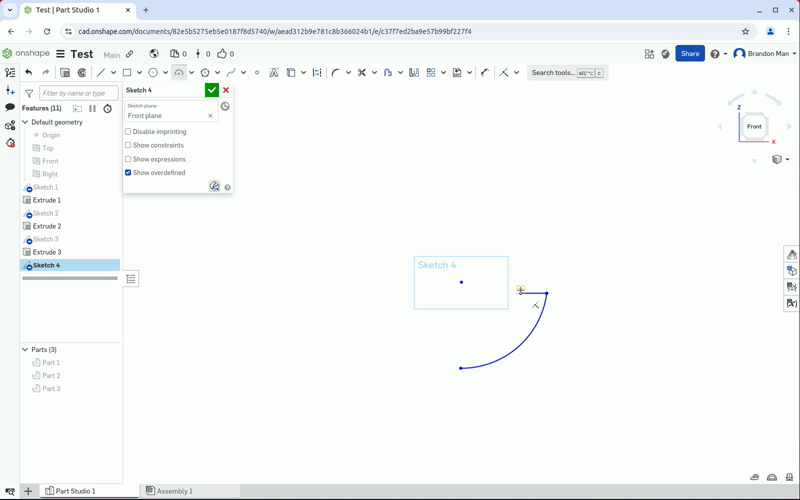
scroll(6)
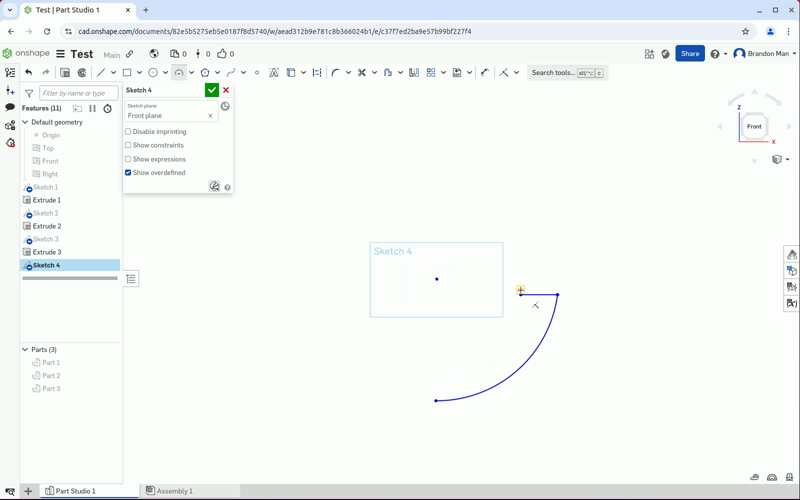
scroll(6)
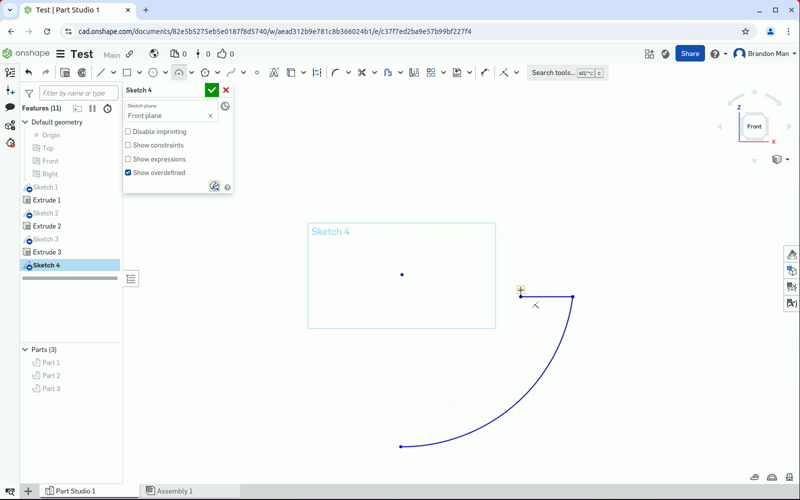
scroll(6)
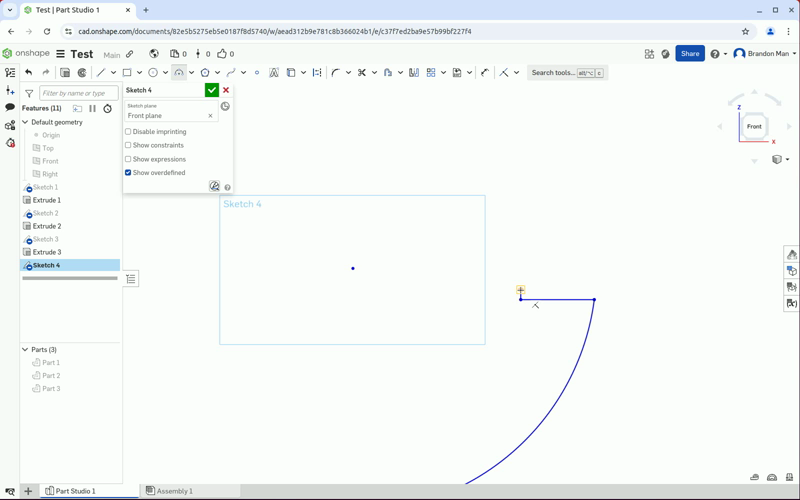
scroll(6)
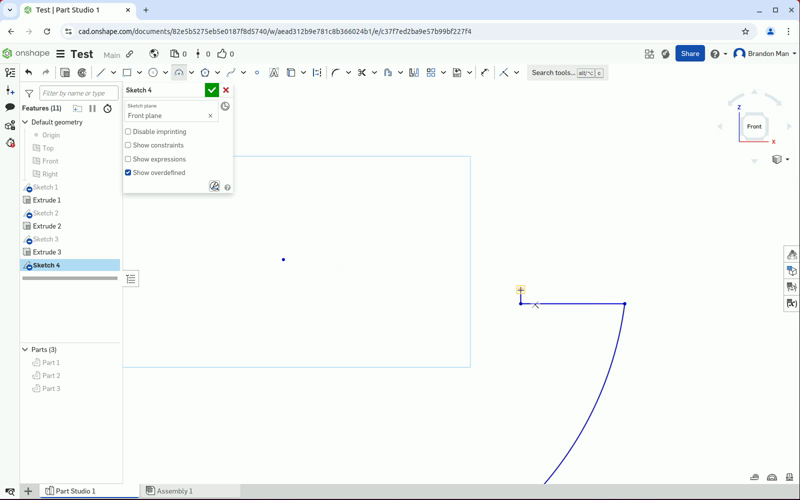
scroll(6)
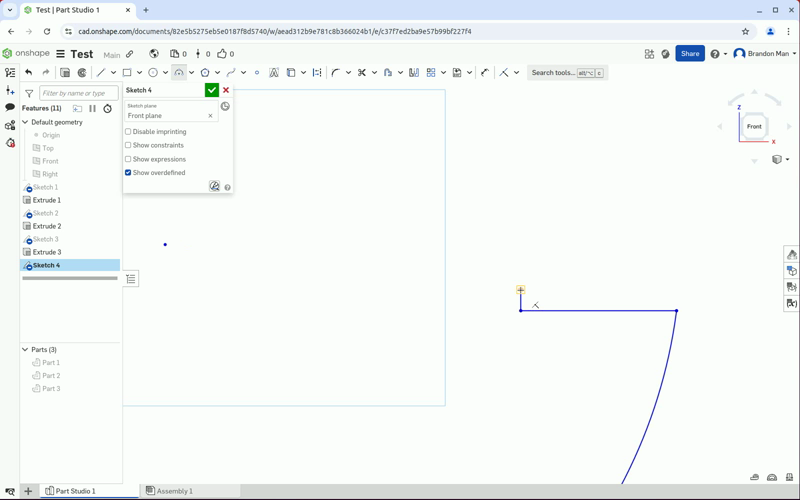
scroll(6)
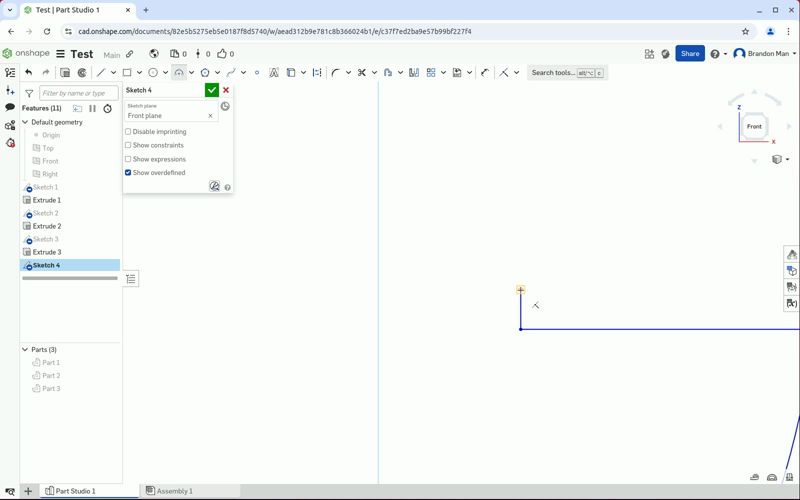
click(520, 289)
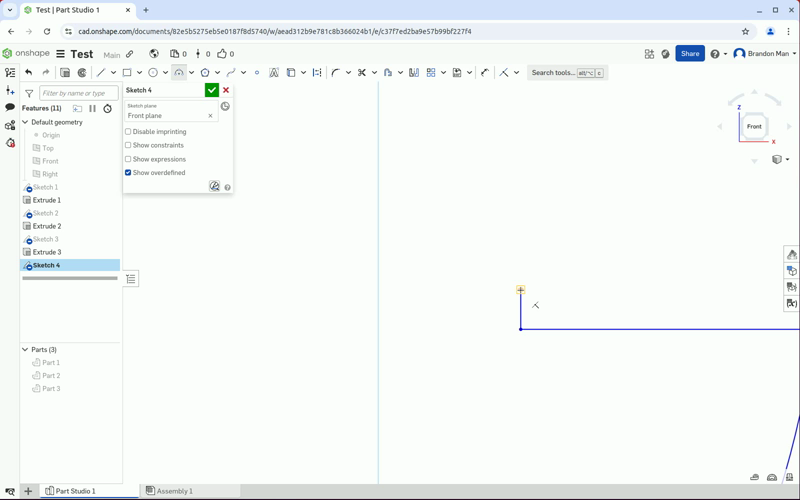
scroll(-6)
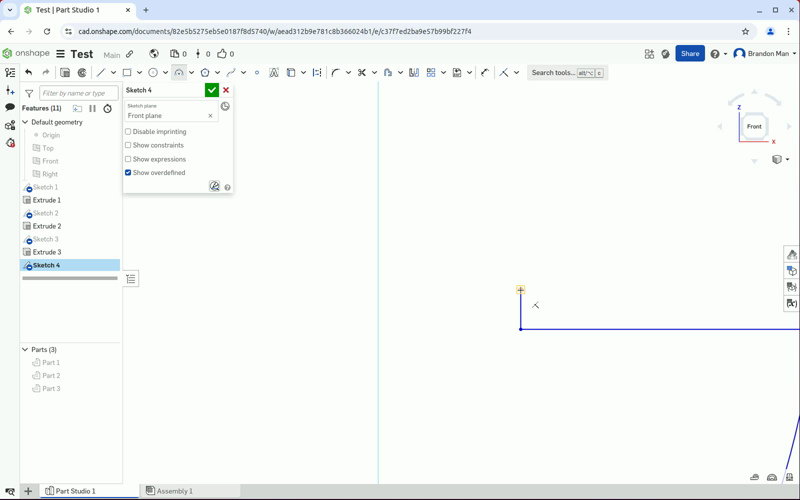
scroll(-6)
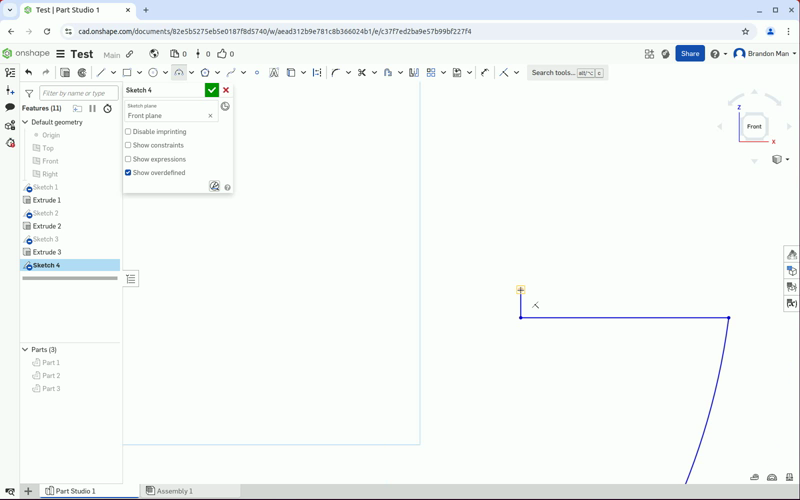
scroll(-6)
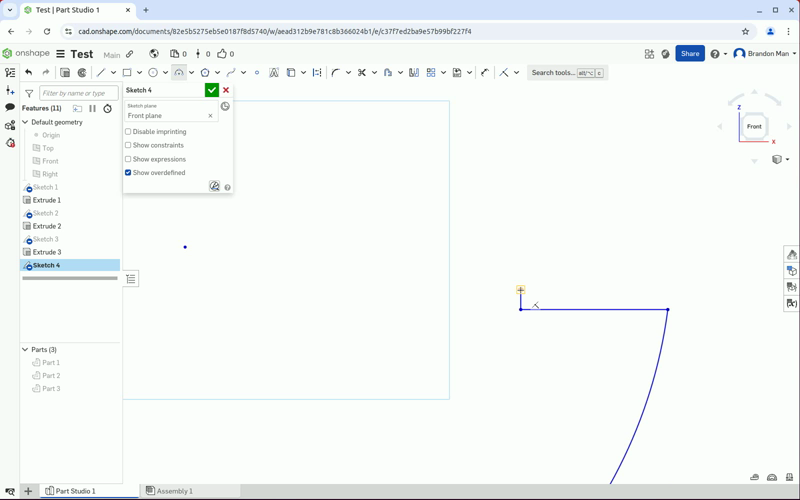
scroll(-6)
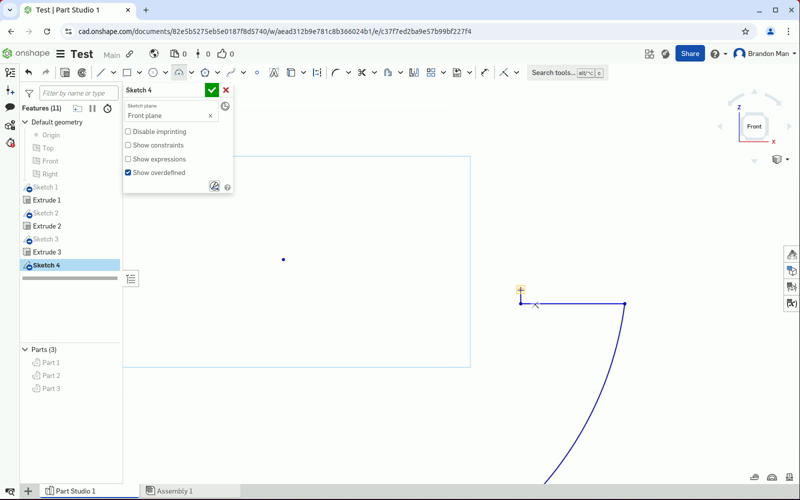
scroll(-6)
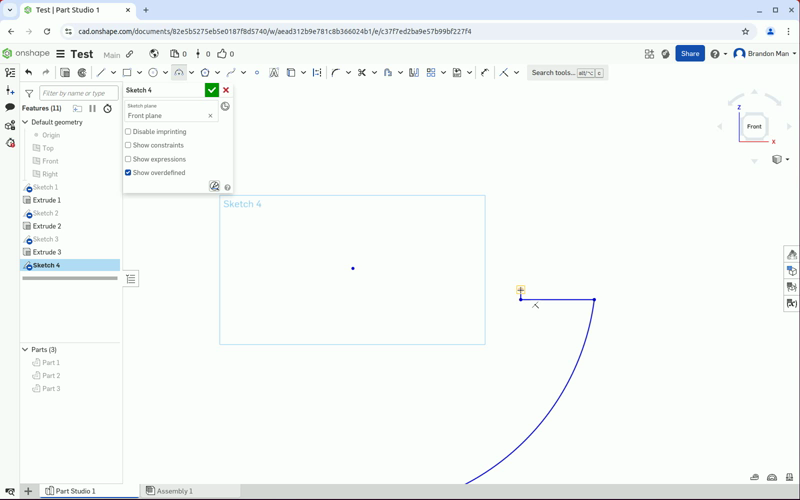
scroll(-6)
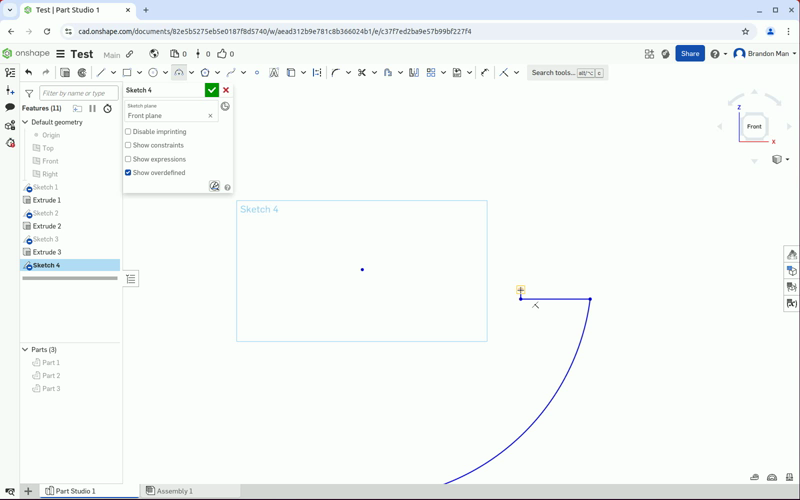
scroll(-6)
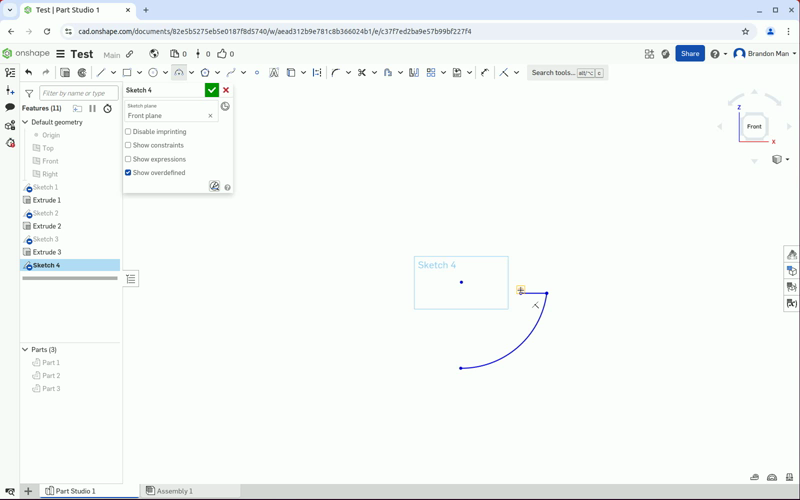
key_down(shift)
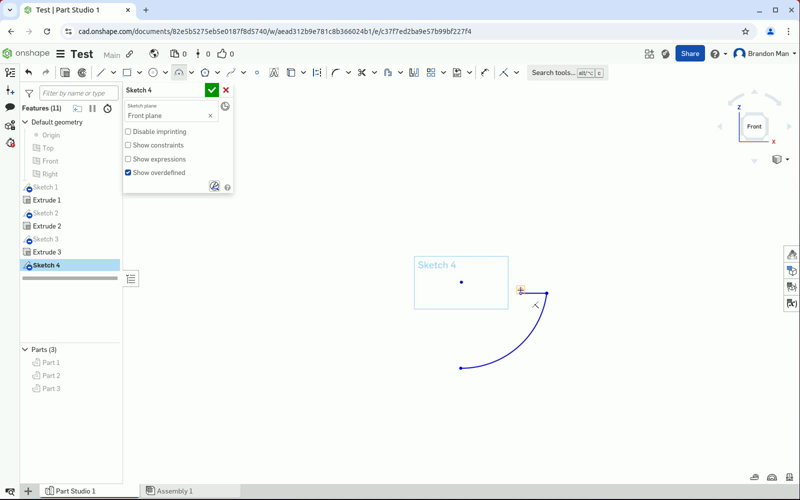
mouse_move(460, 345)
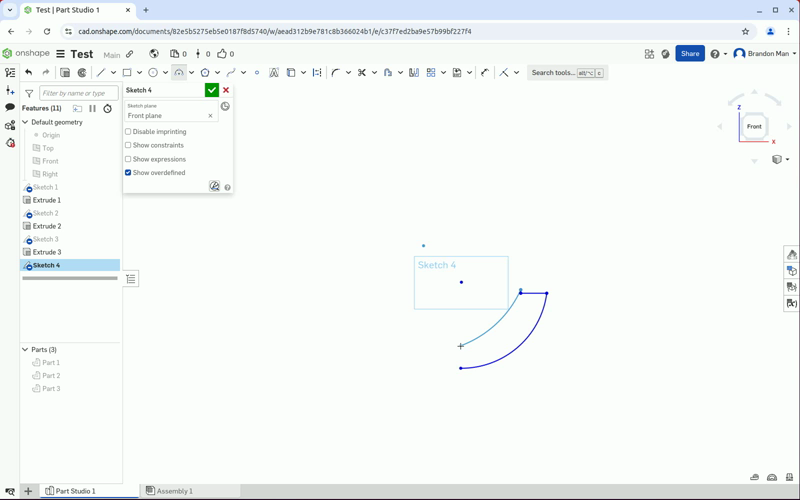
click(460, 345)
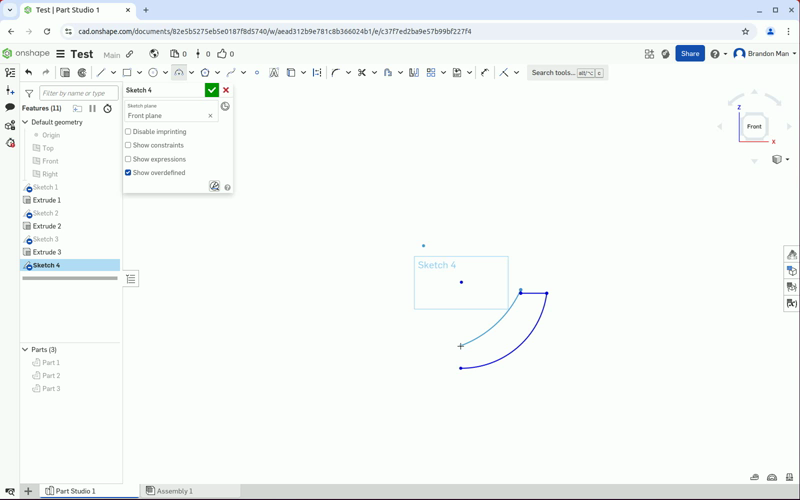
mouse_move(501, 329)
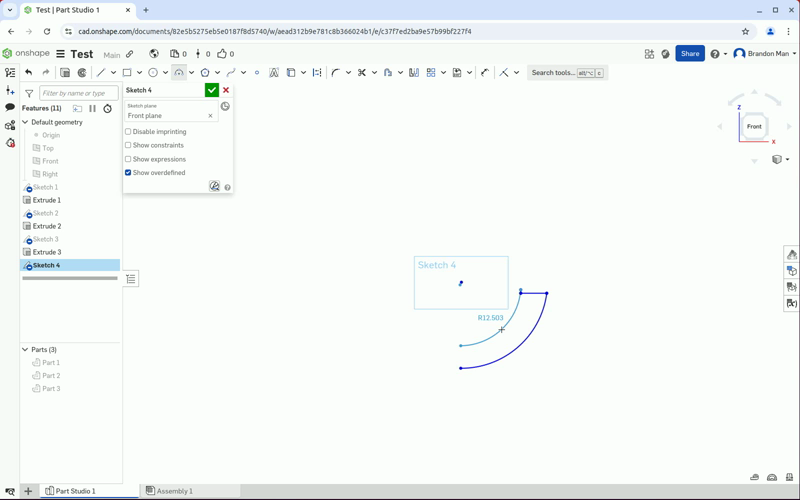
click(501, 329)
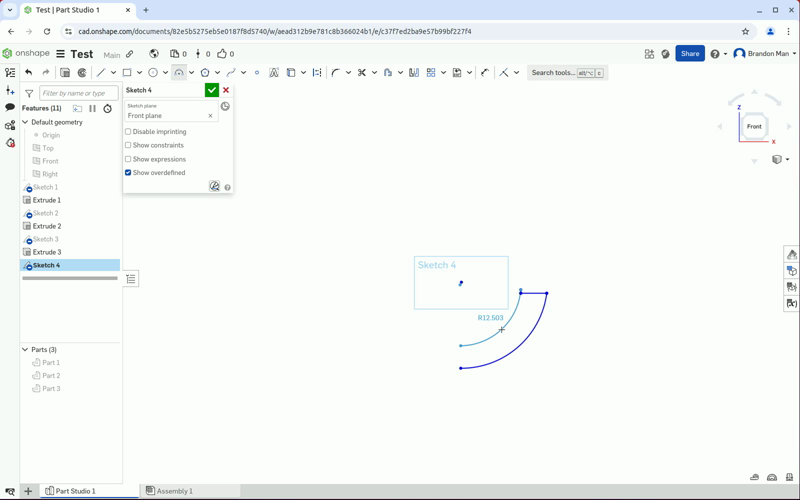
key_up(shift)
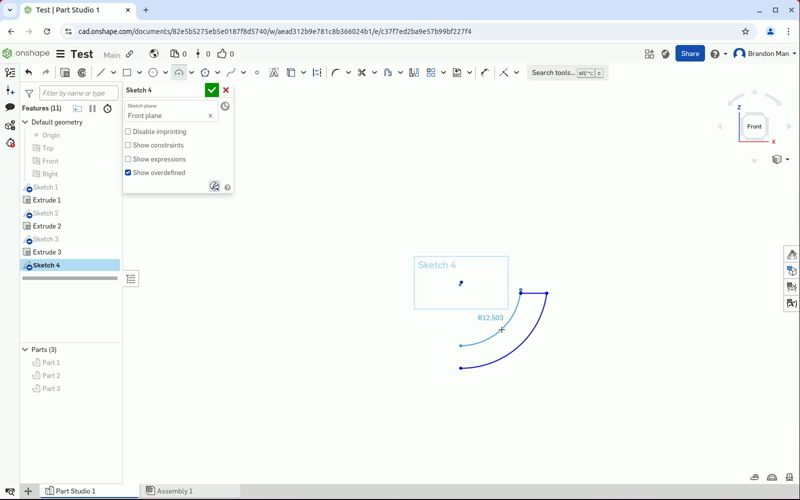
key(esc)
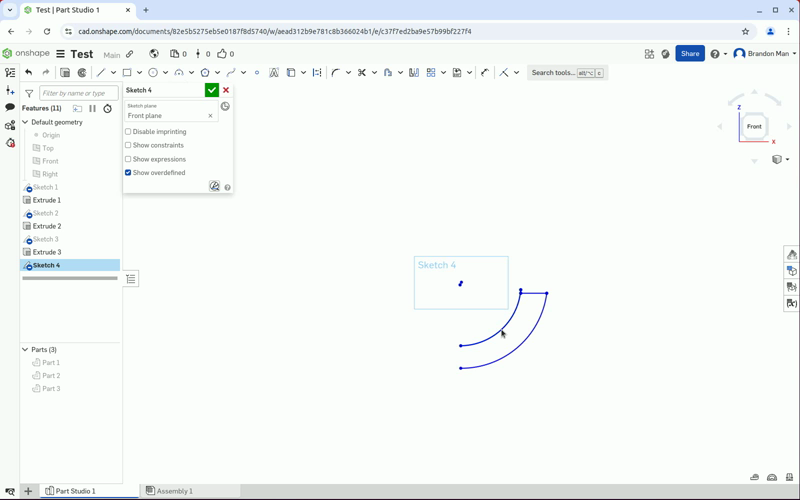
key(l)
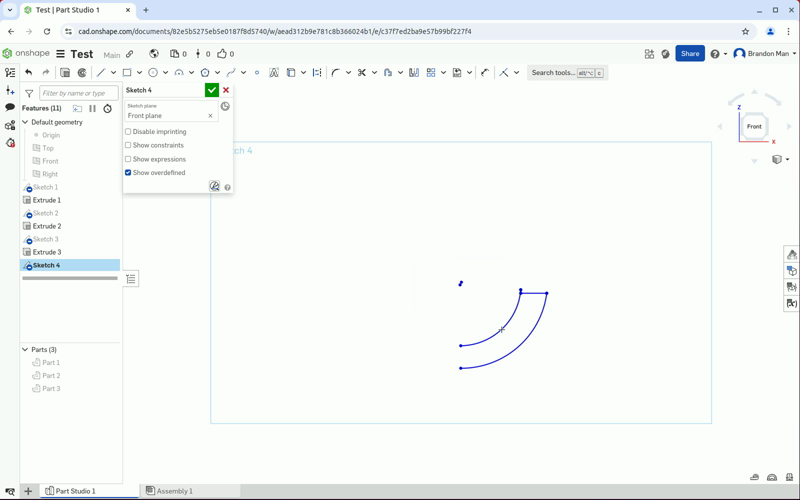
mouse_move(460, 345)
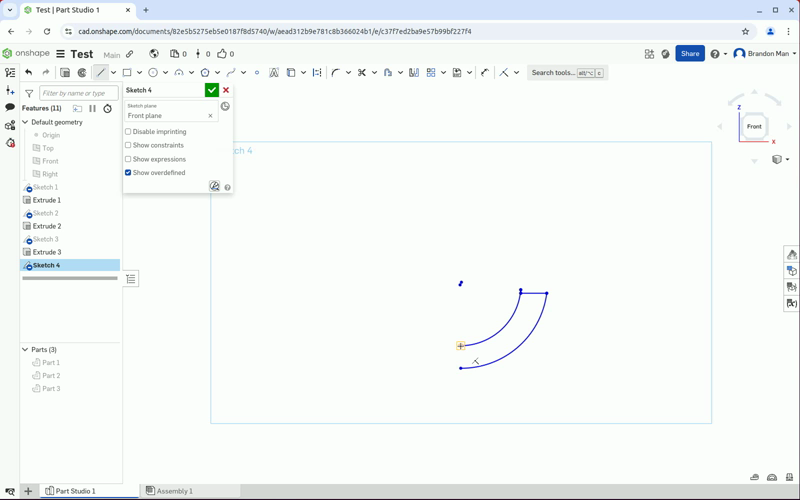
click(460, 345)
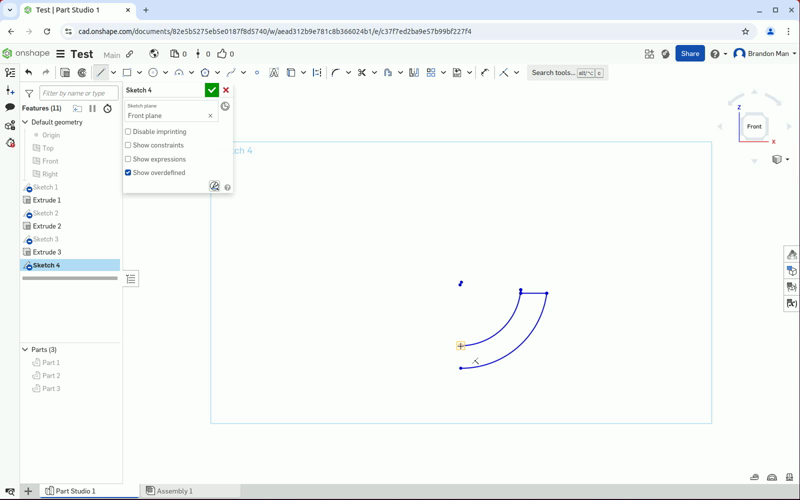
mouse_move(490, 345)
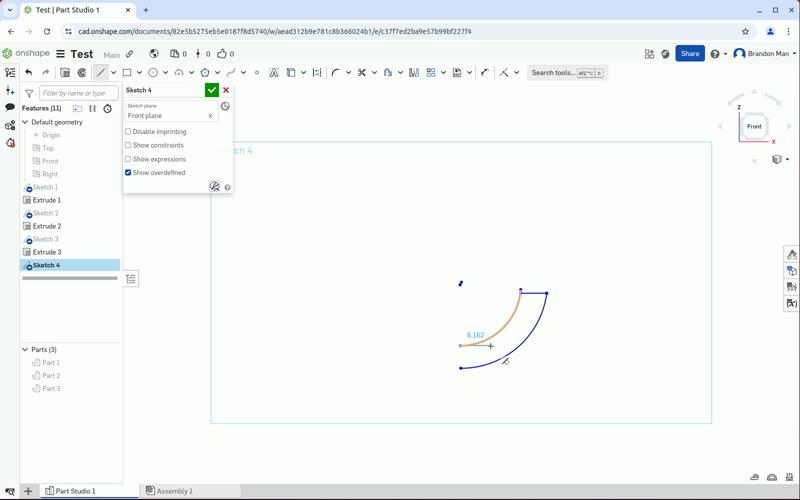
key_down(shift)
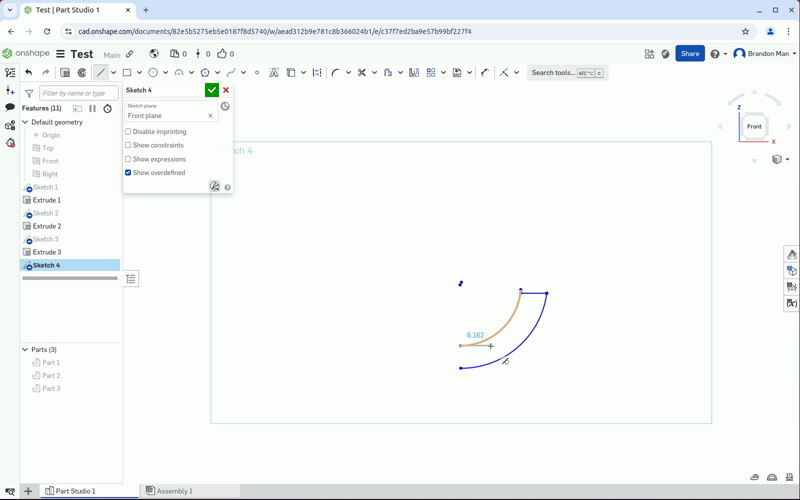
mouse_move(460, 368)
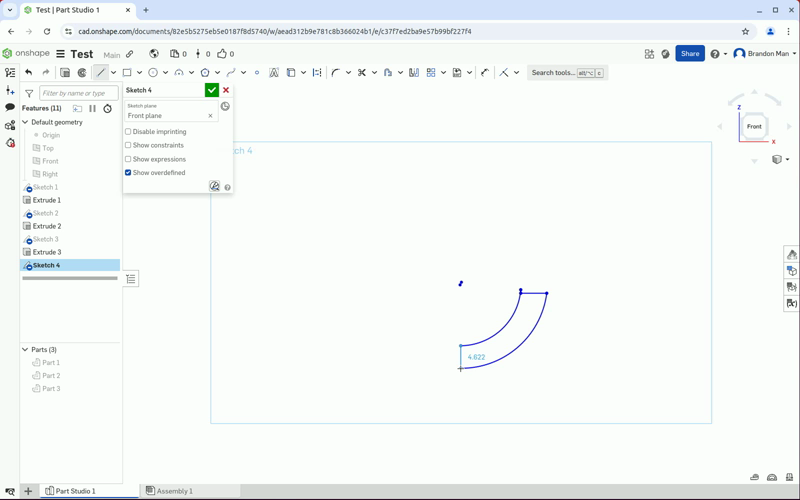
key_up(shift)
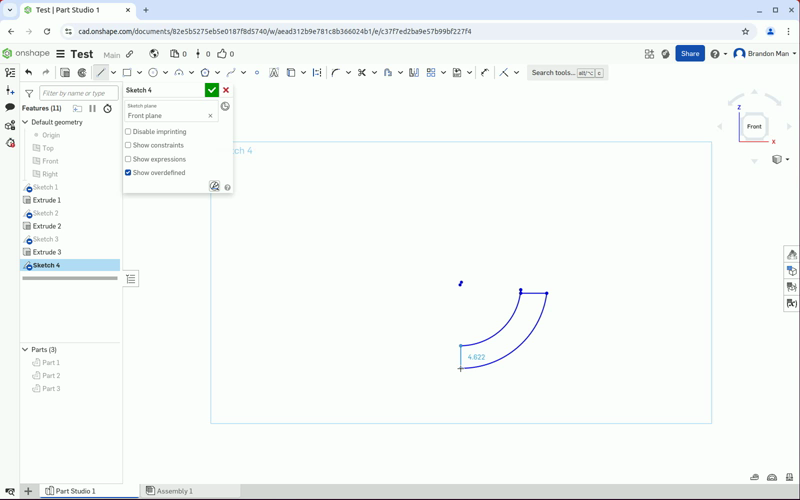
click(460, 368)
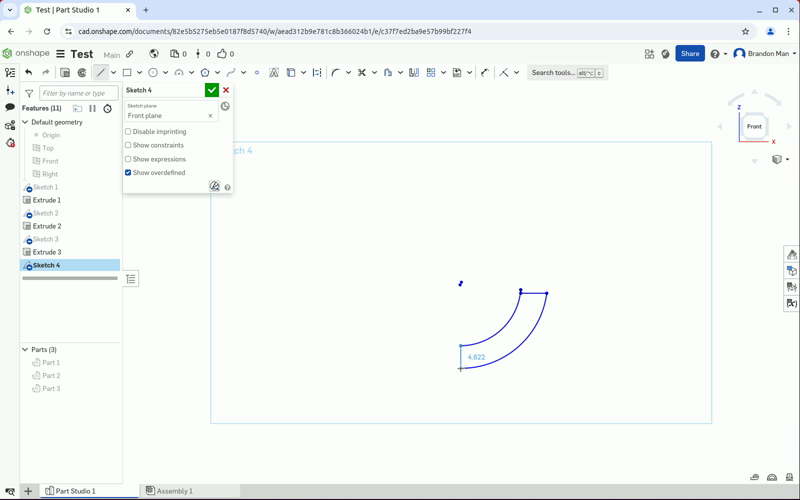
key(esc)
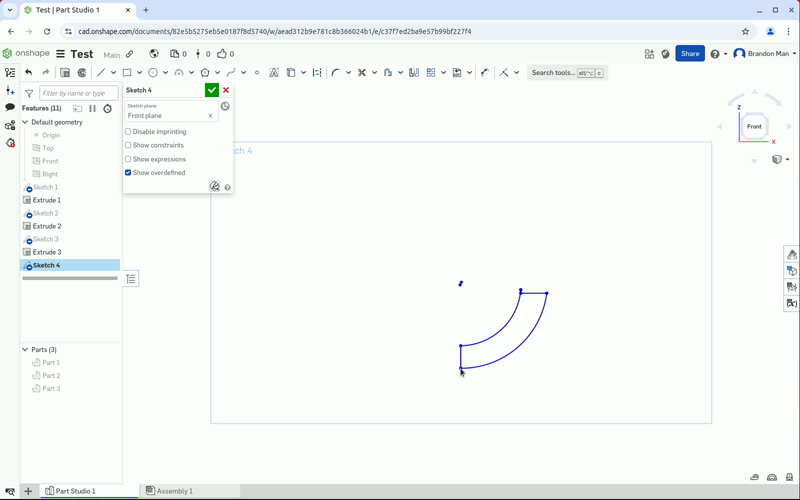
mouse_move(533, 298)
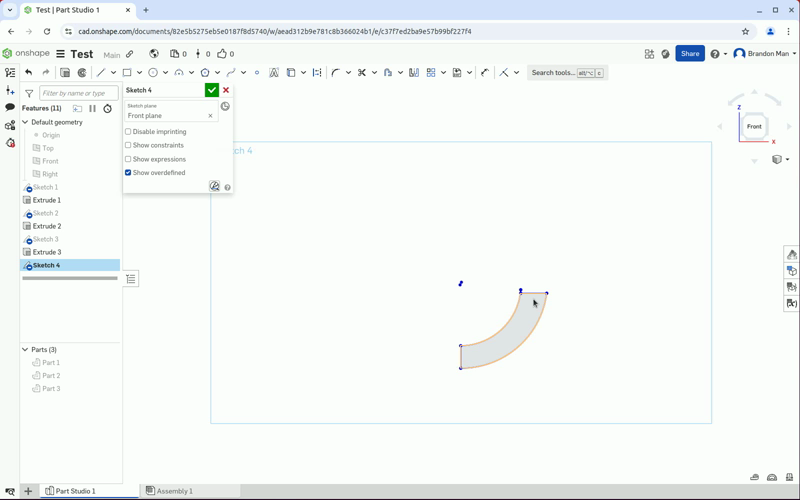
click(533, 298)
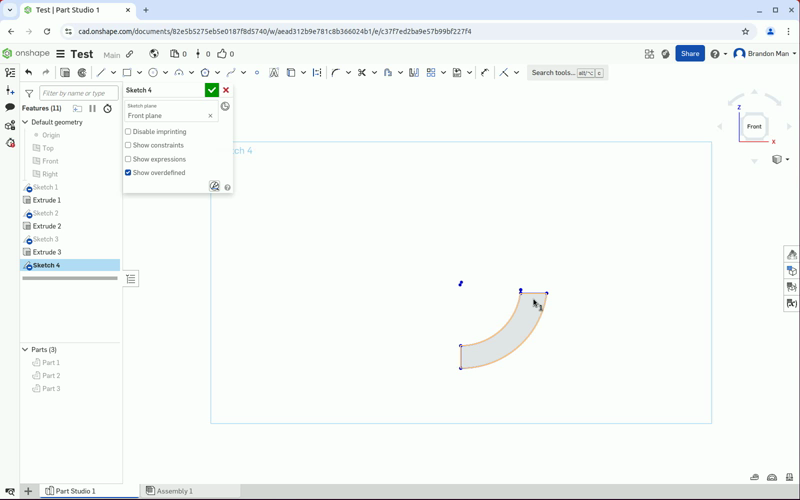
mouse_move(73, 352)
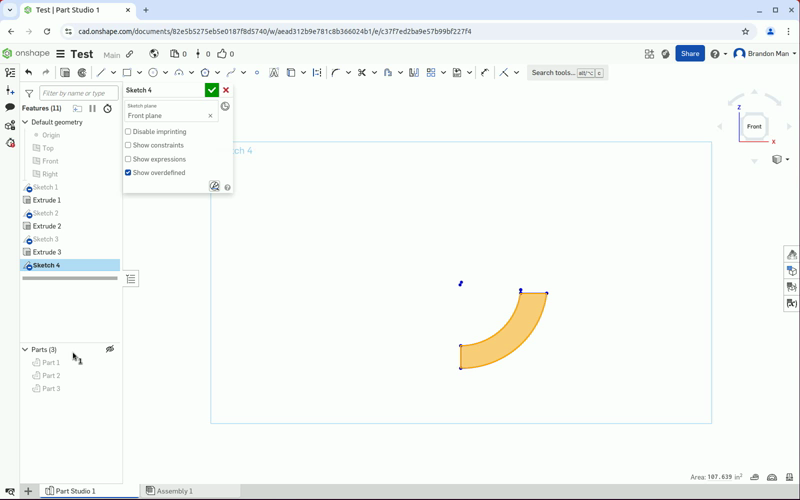
key(shift+y)
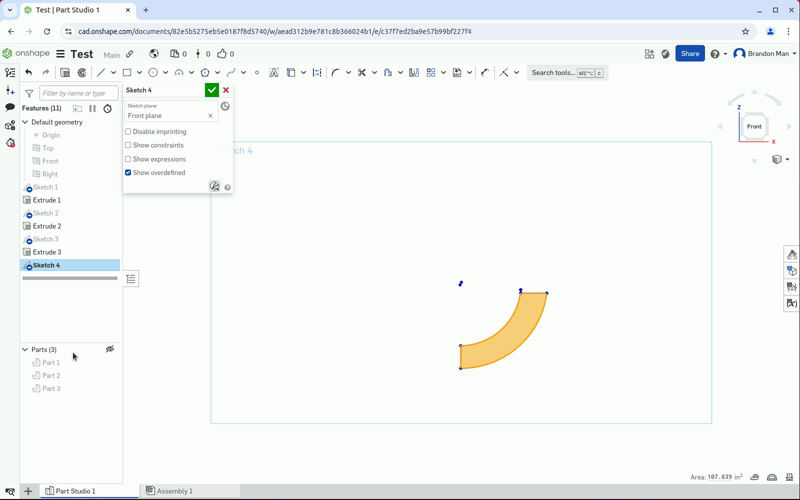
key(shift+e)
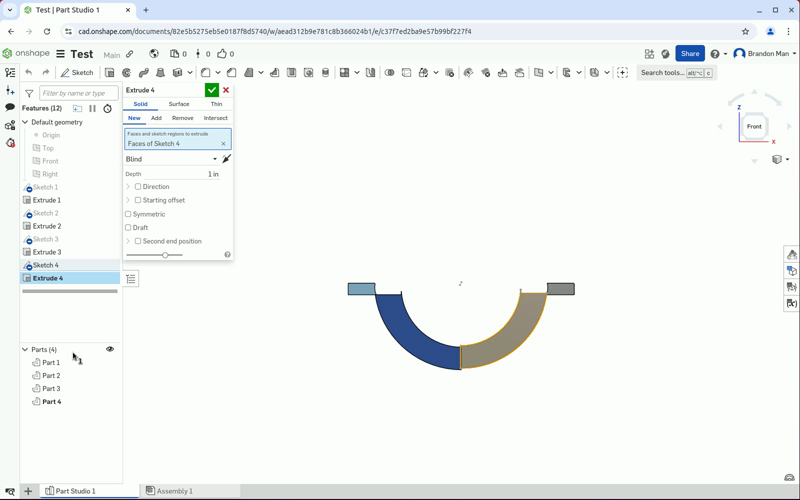
mouse_move(143, 106)
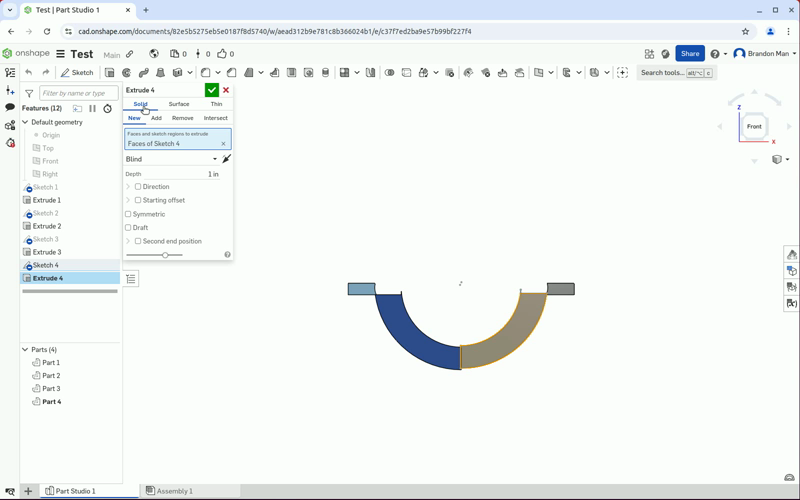
click(143, 106)
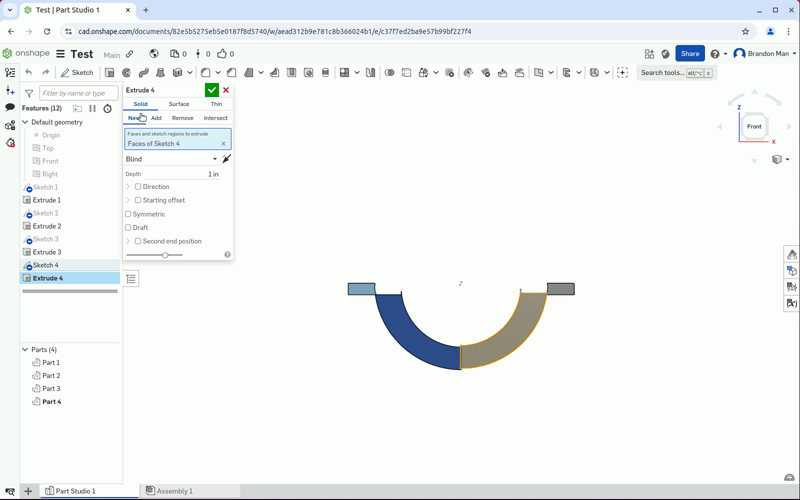
mouse_move(137, 120)
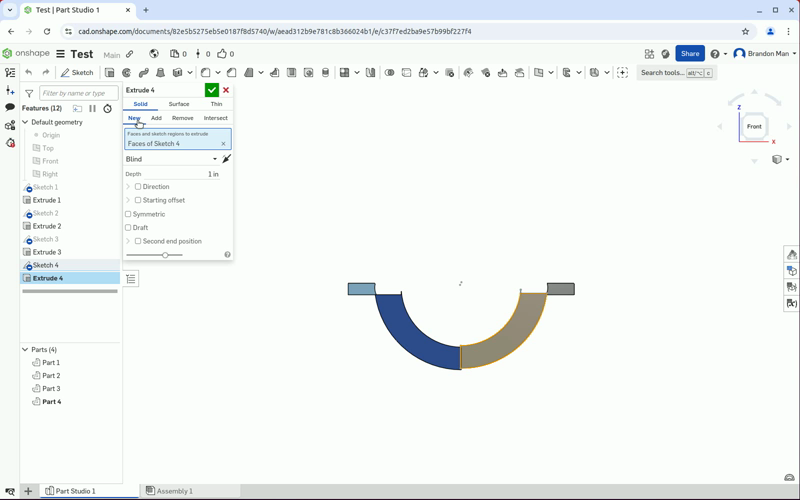
click(137, 120)
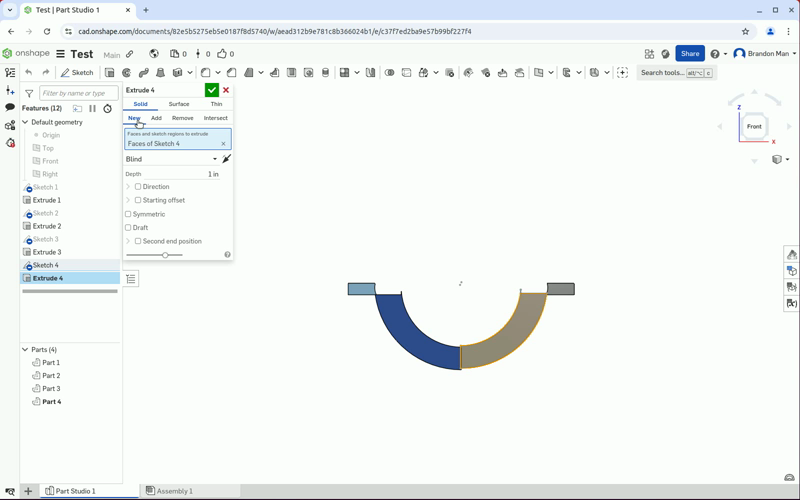
key(tab, 4)
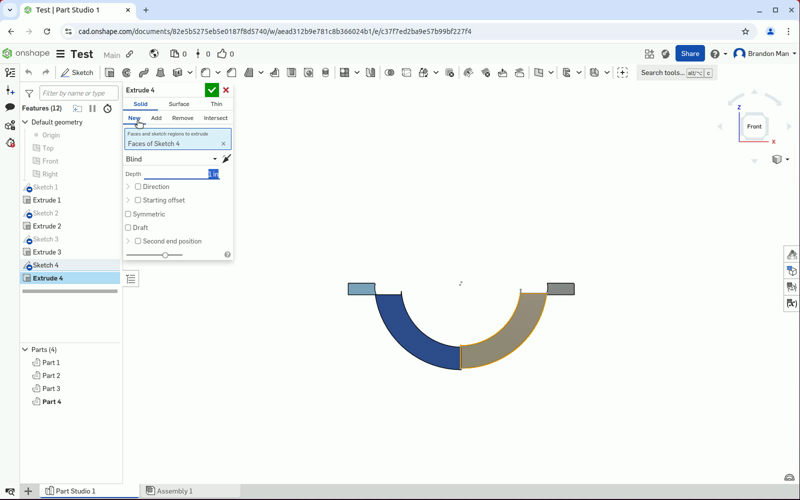
text(27.442)
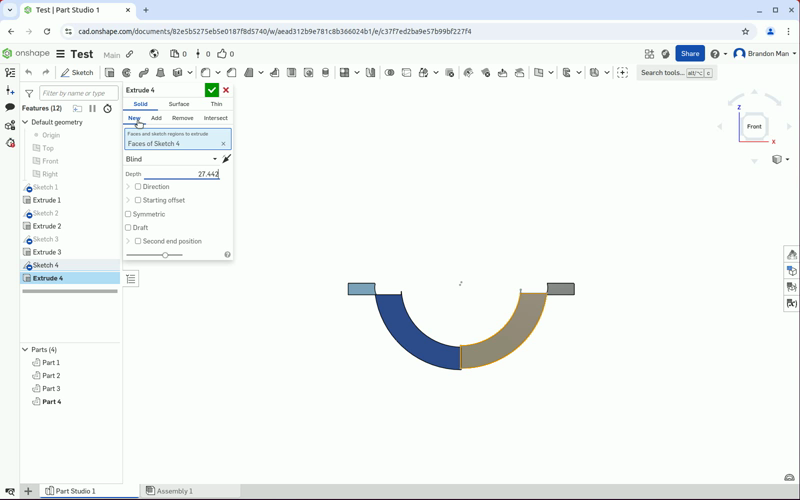
key(tab, 3)
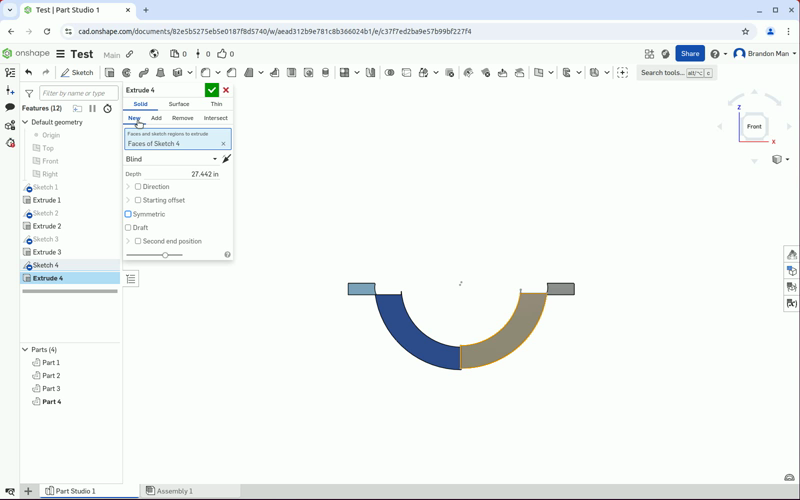
key(space)
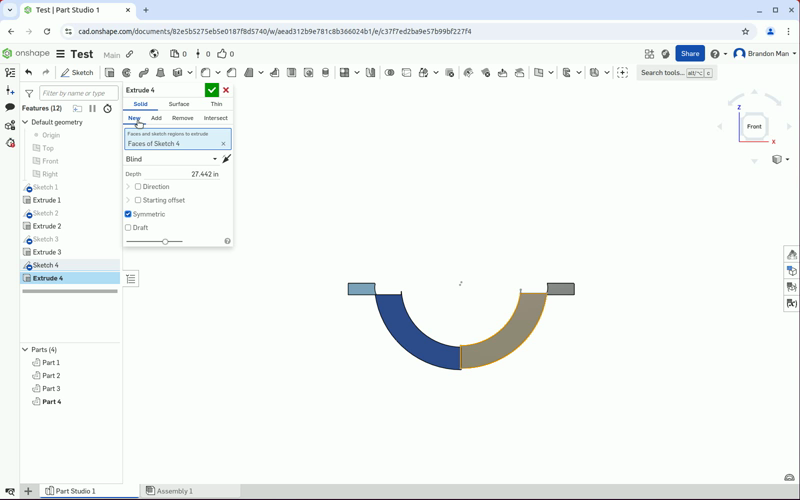
key(enter)
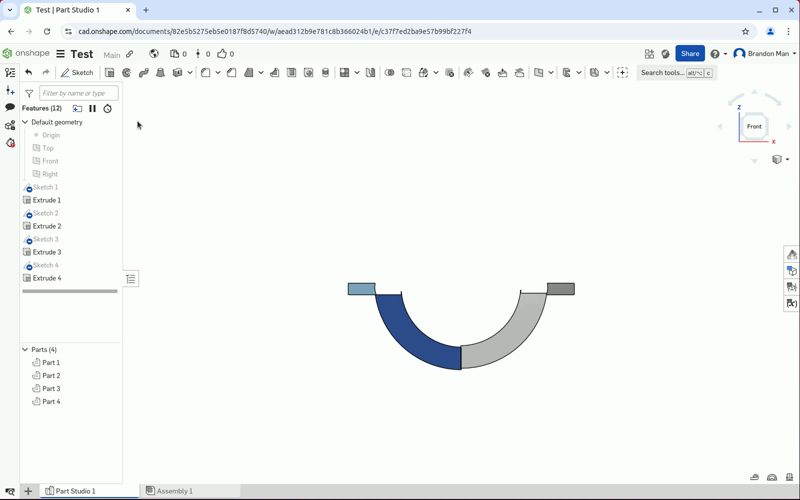
key(shift+h)
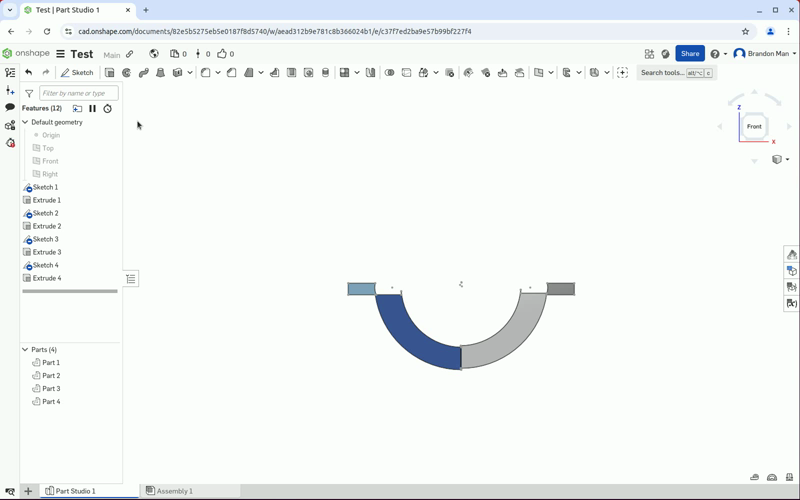
key(shift+h)
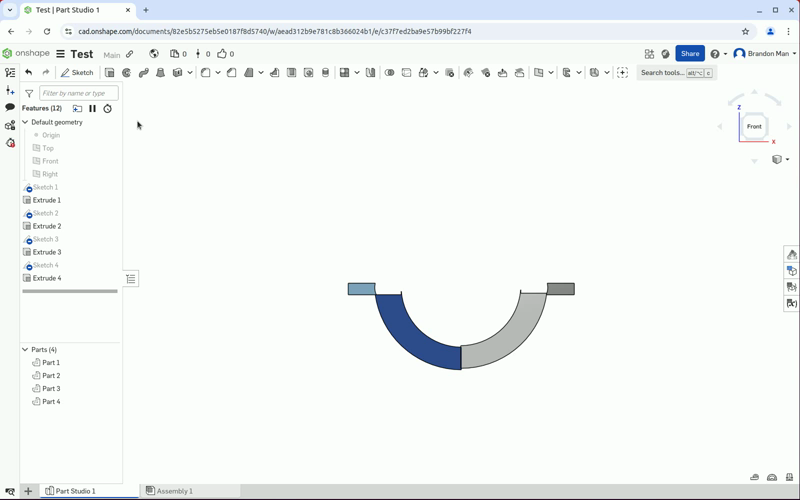
mouse_move(73, 189)
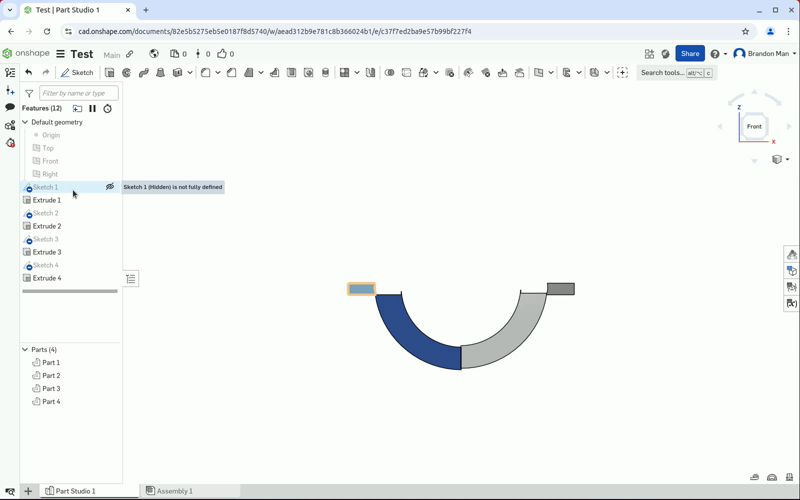
click(73, 189)
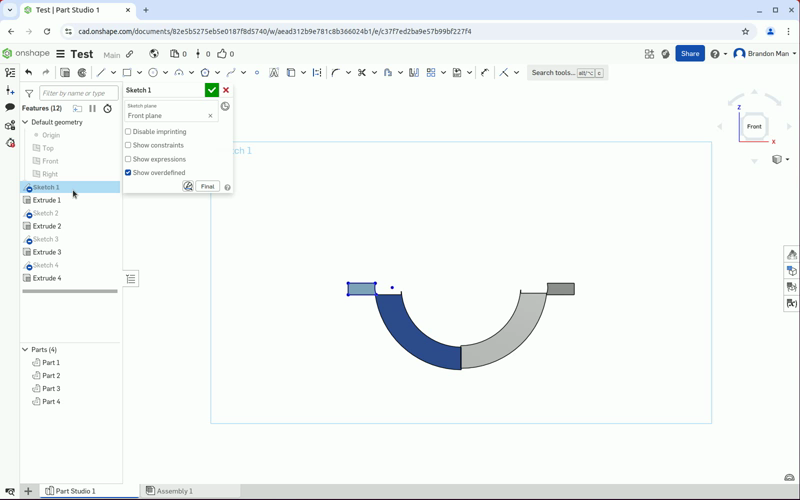
mouse_move(229, 92)
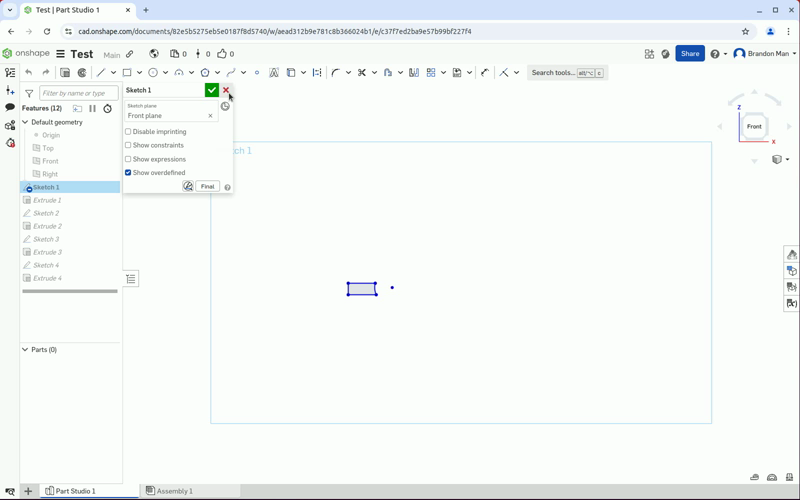
click(229, 92)
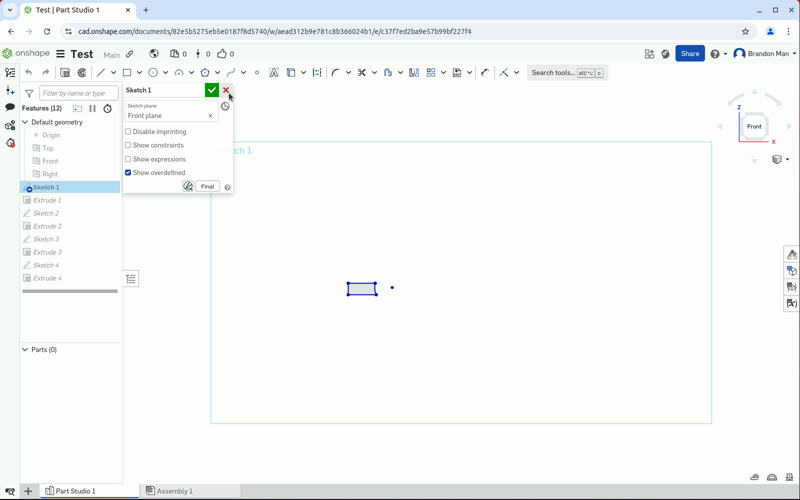
key(shift+s)
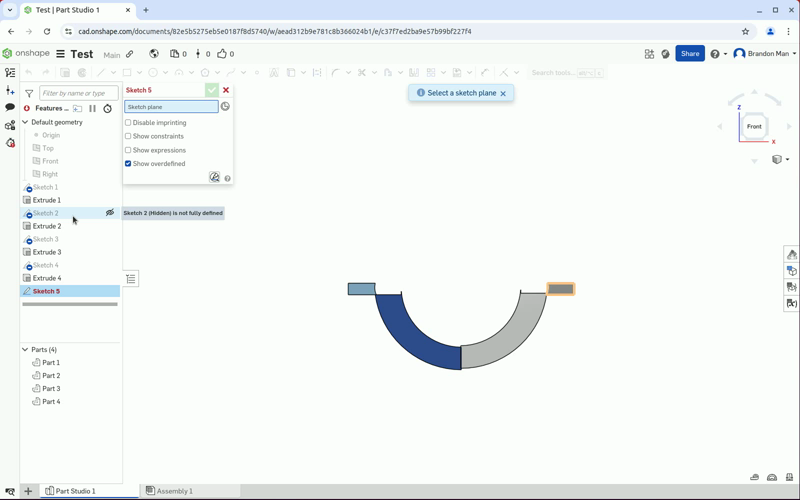
scroll(3)
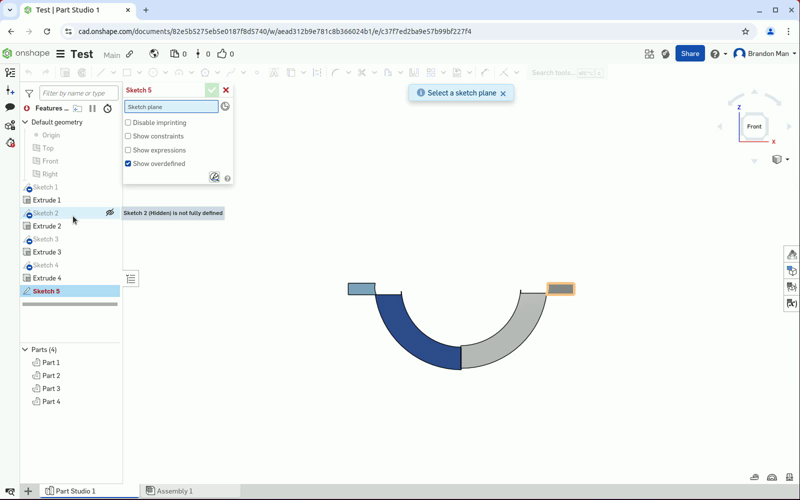
mouse_move(73, 163)
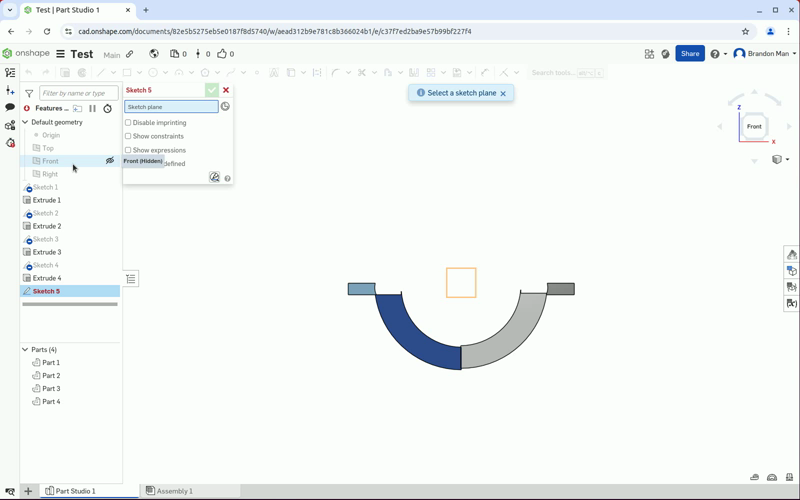
click(73, 163)
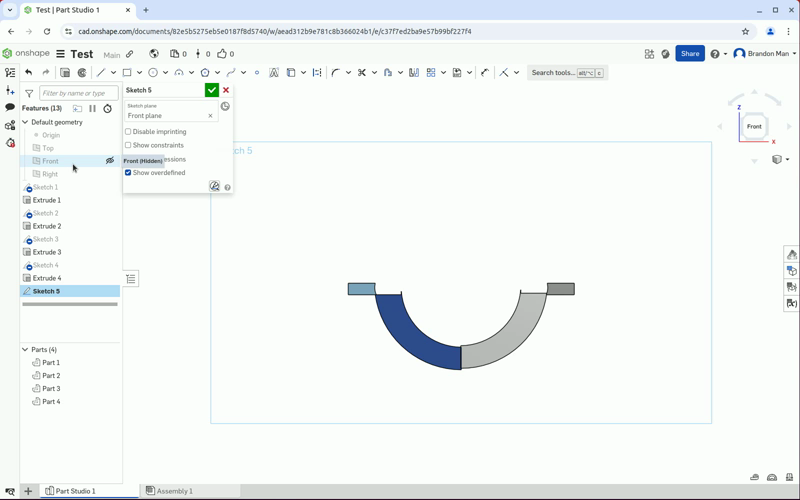
mouse_move(73, 352)
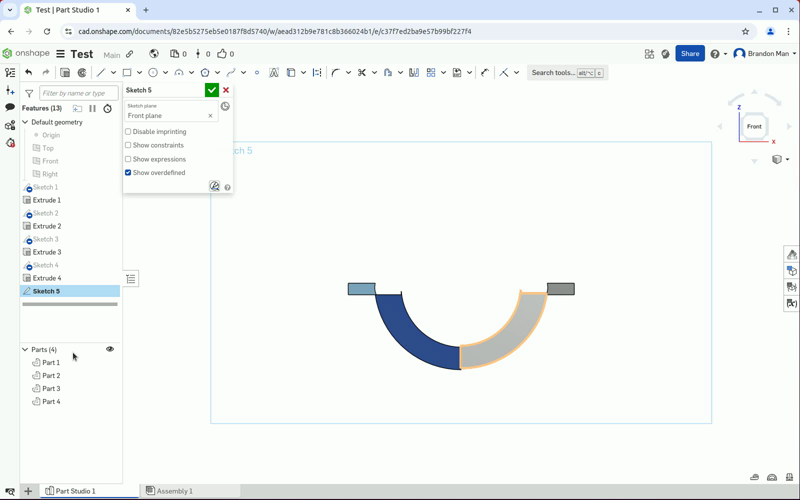
key(y)
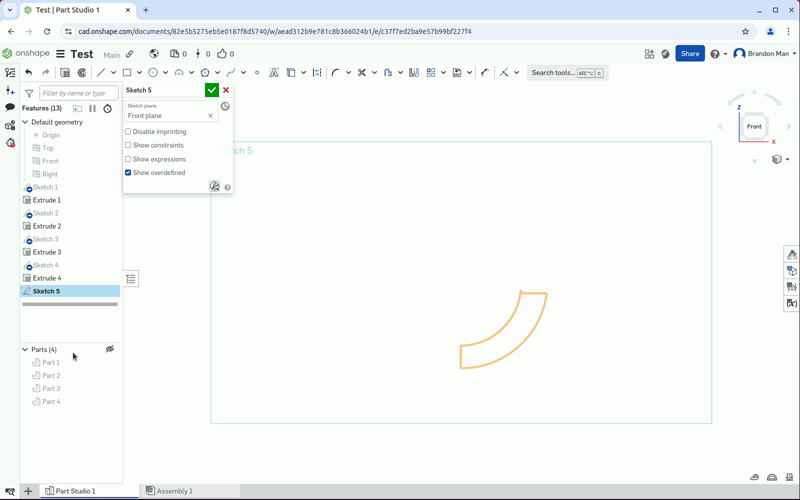
key(a)
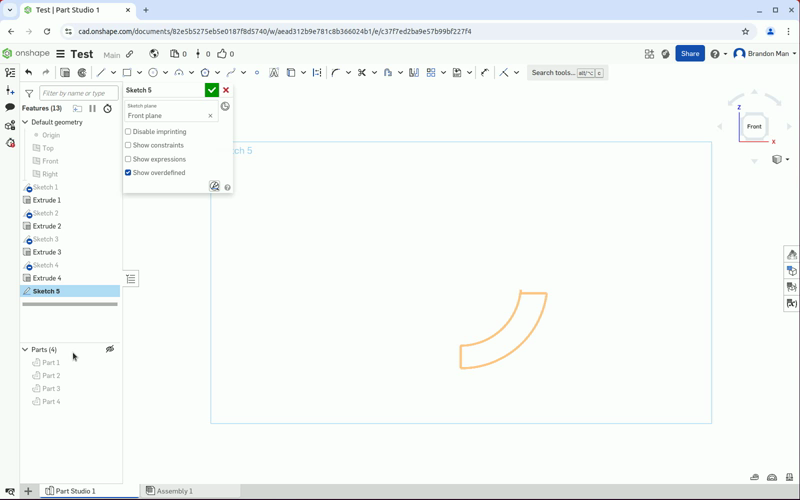
key_down(shift)
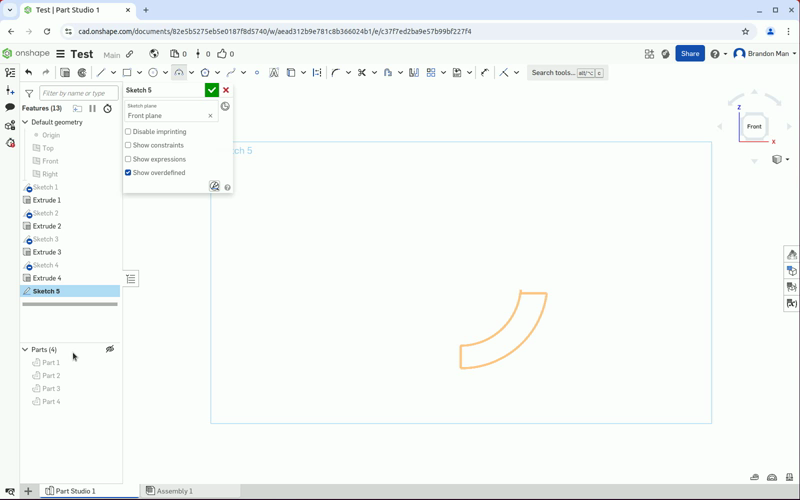
mouse_move(375, 282)
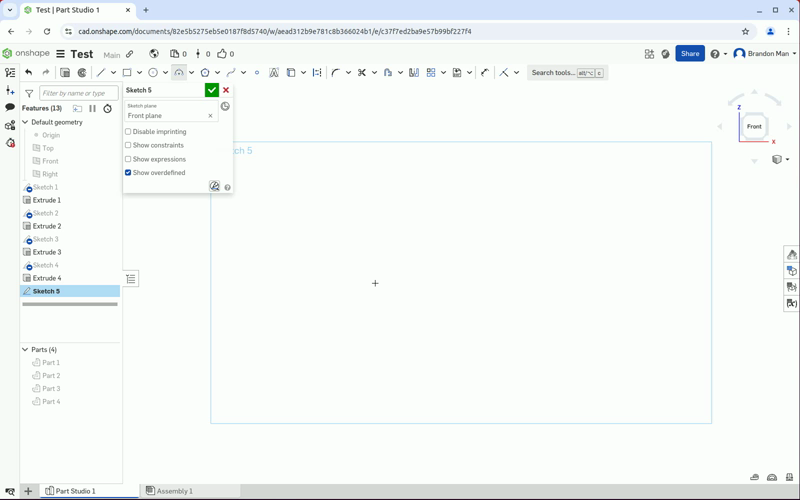
click(375, 282)
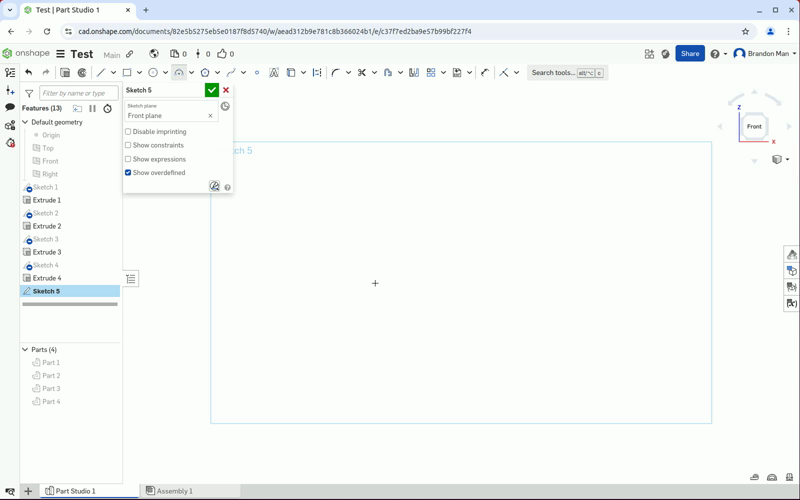
key_up(shift)
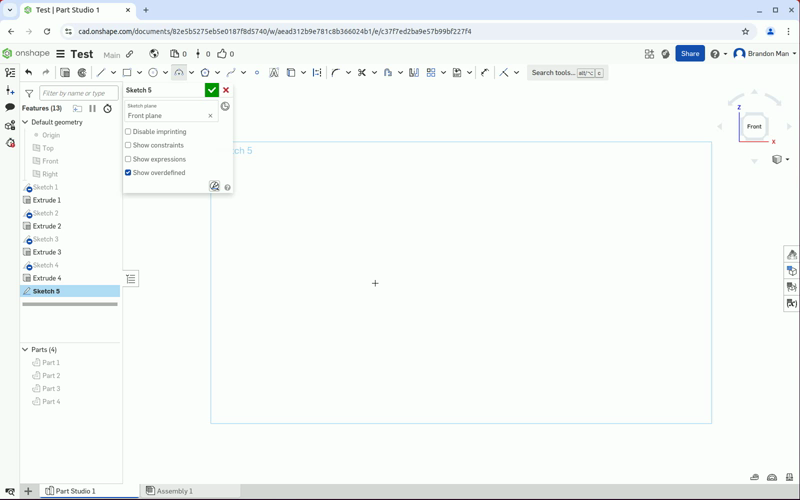
key_down(shift)
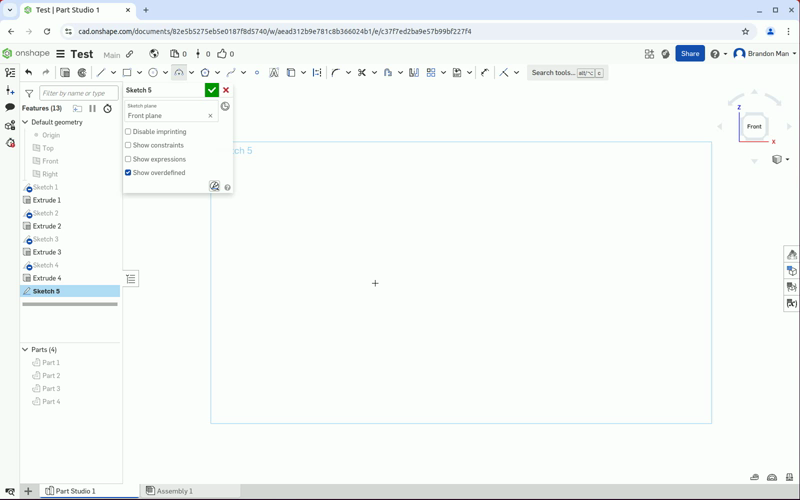
mouse_move(376, 294)
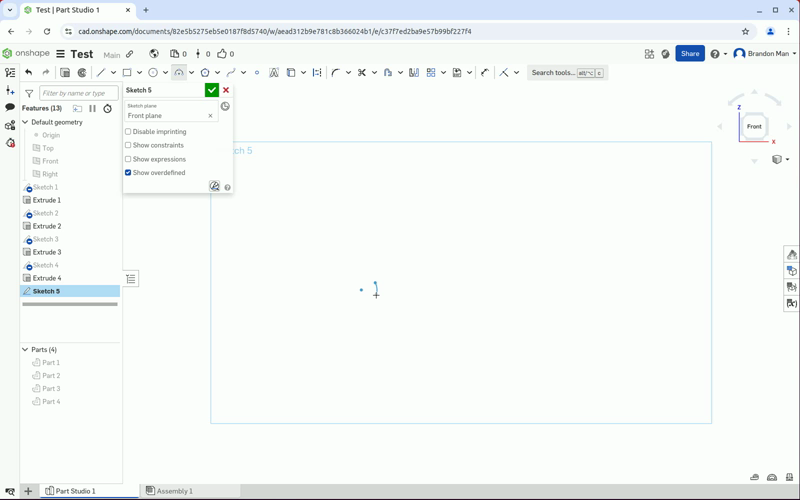
click(376, 294)
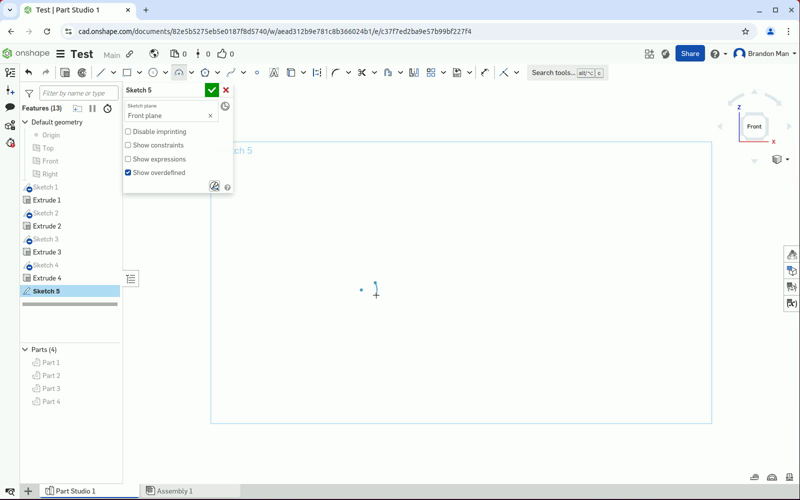
mouse_move(374, 288)
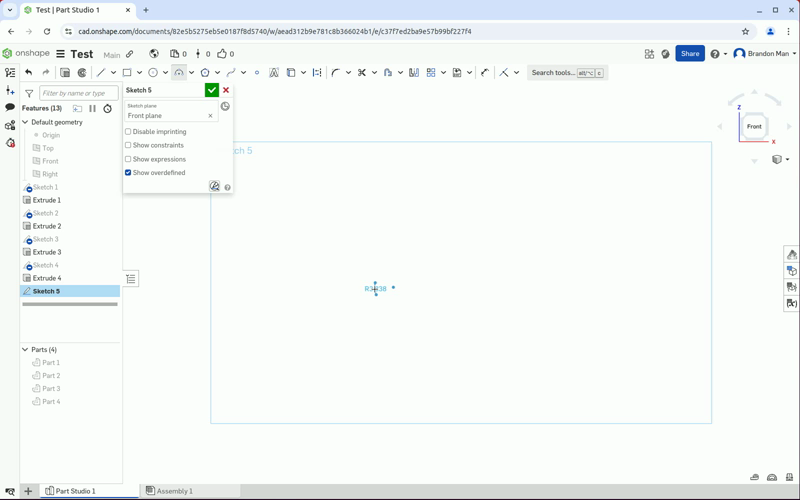
click(374, 288)
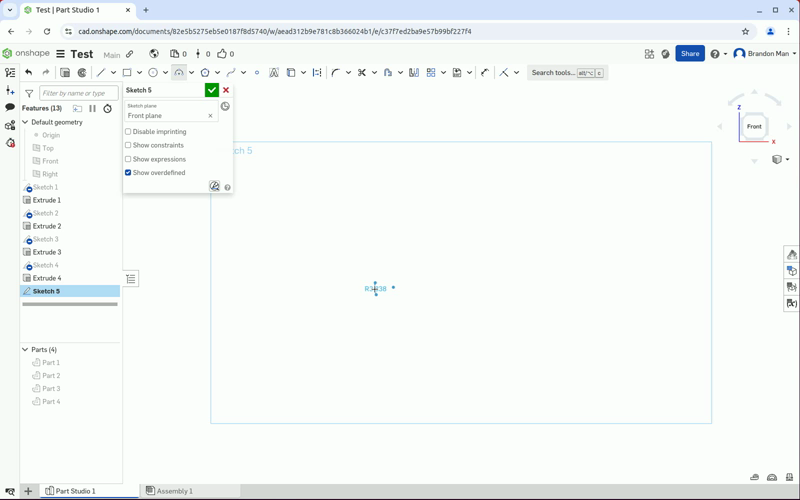
key_up(shift)
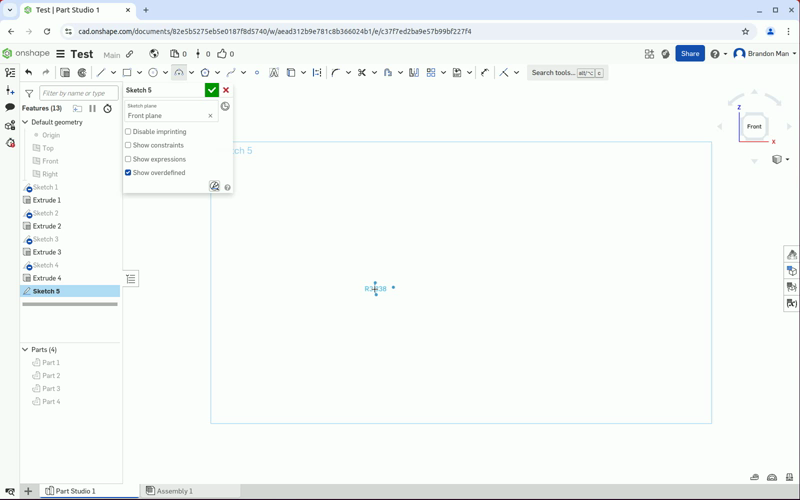
key(esc)
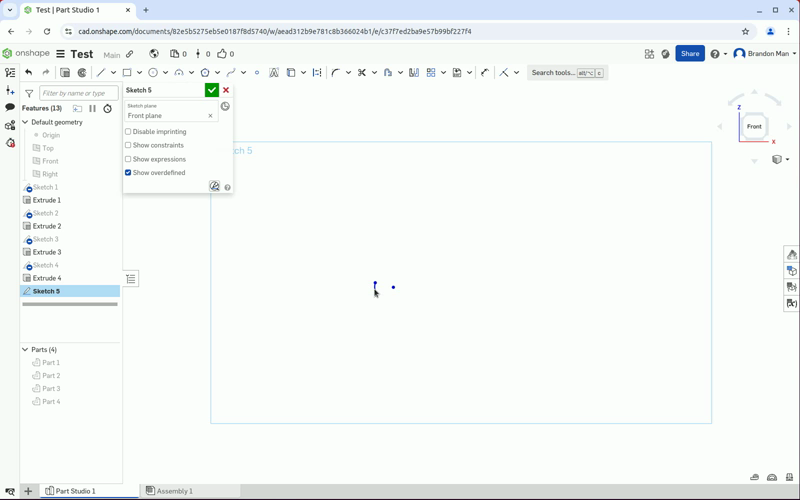
key(l)
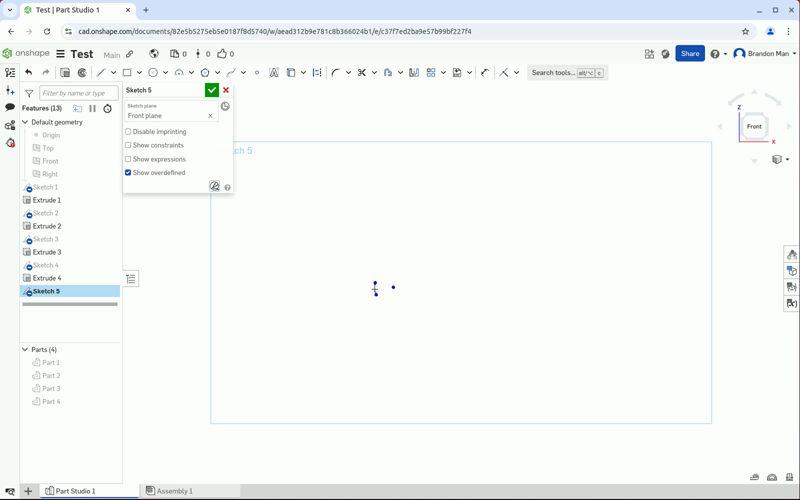
mouse_move(376, 294)
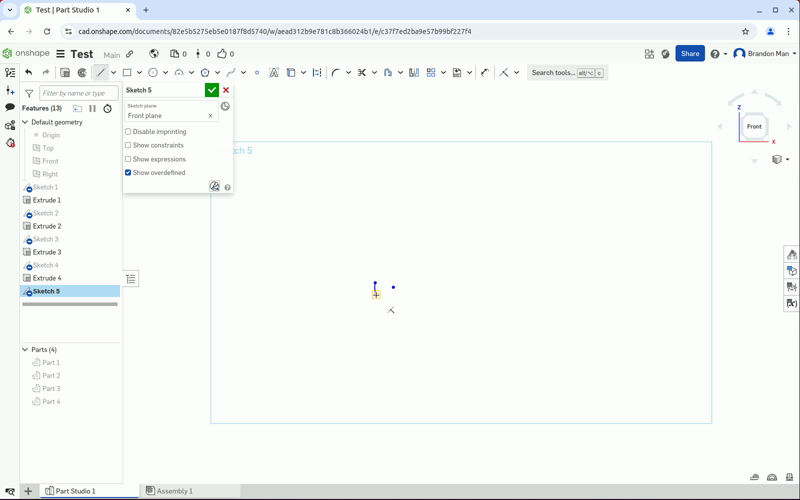
click(376, 294)
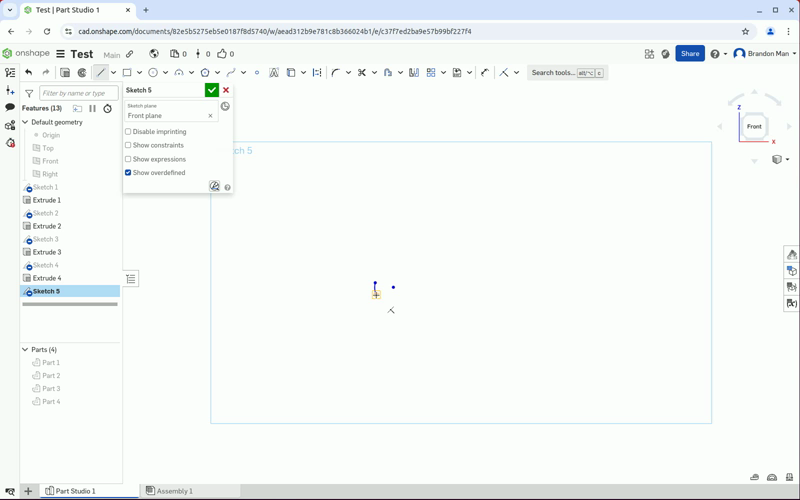
key_down(shift)
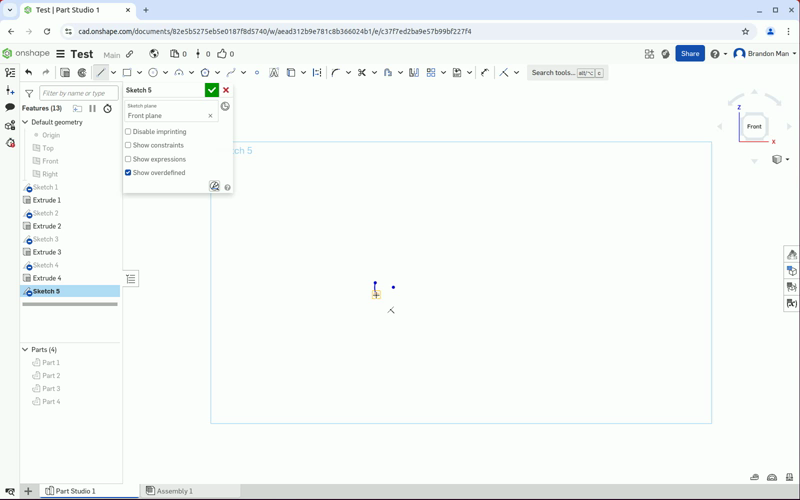
mouse_move(406, 294)
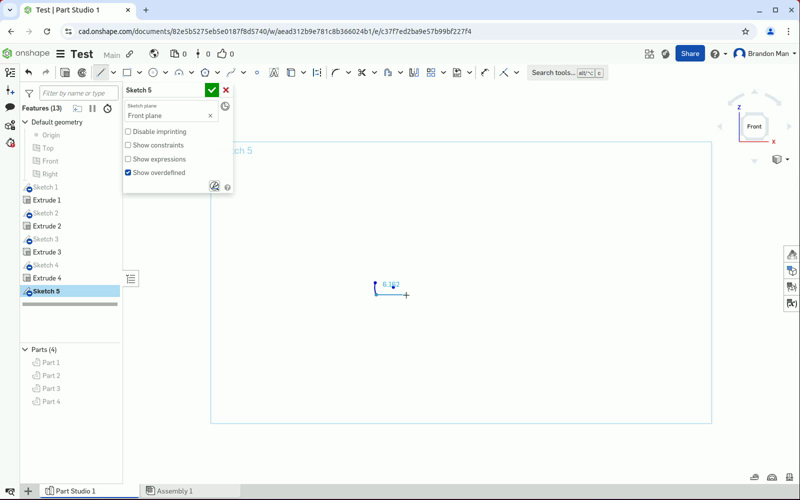
mouse_move(403, 294)
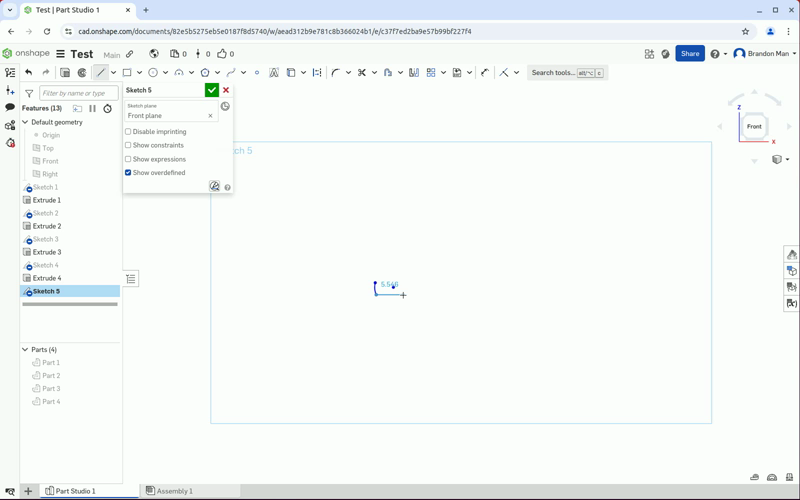
click(403, 294)
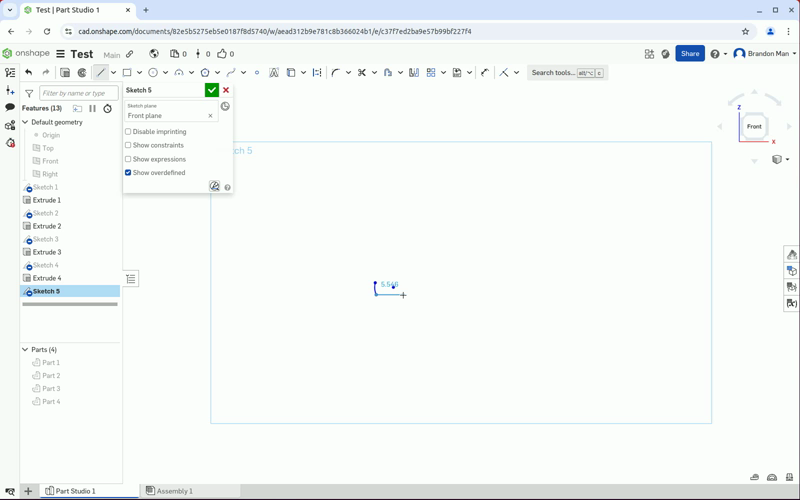
key_up(shift)
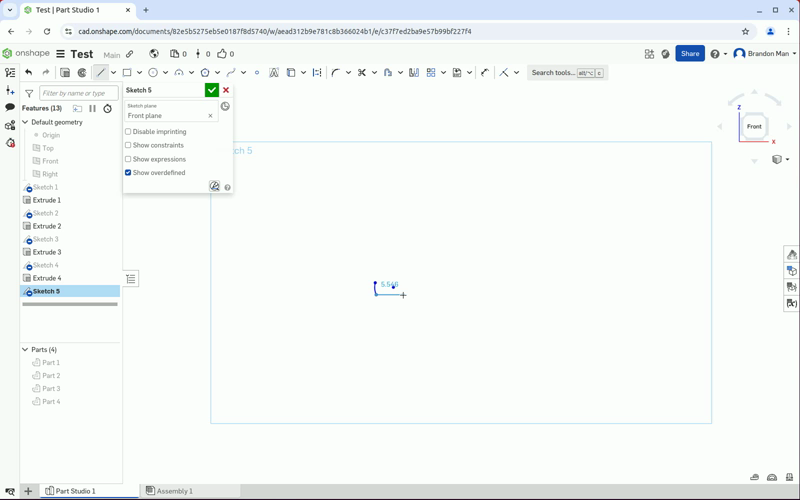
key_down(shift)
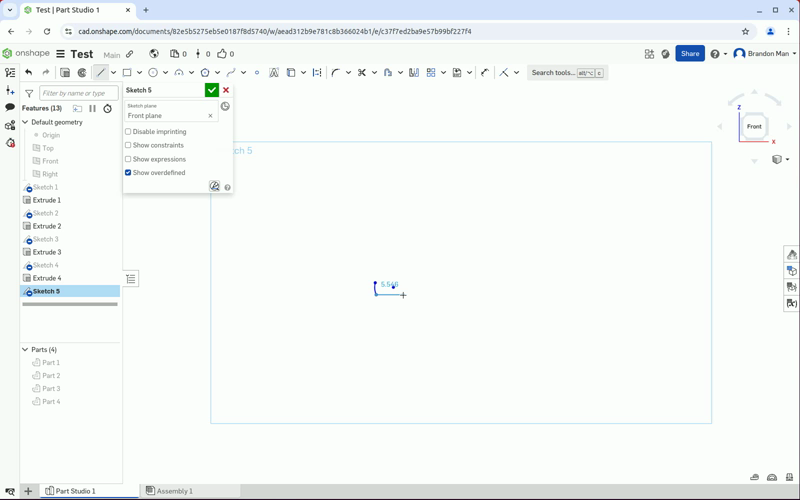
mouse_move(433, 294)
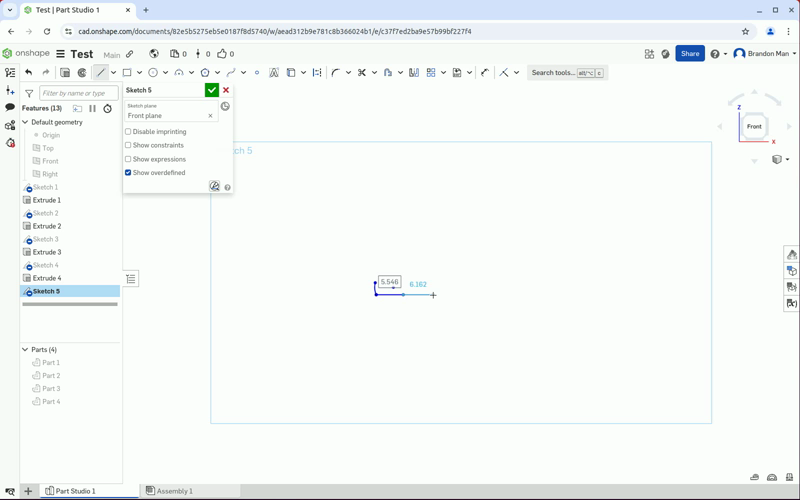
mouse_move(403, 290)
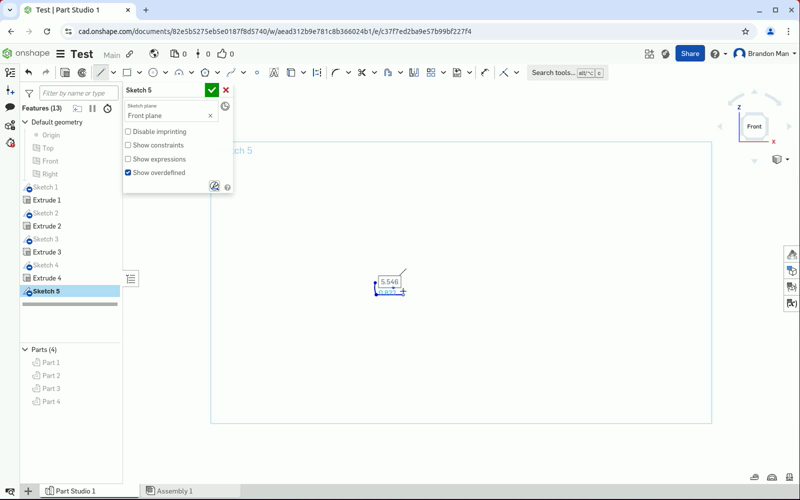
scroll(6)
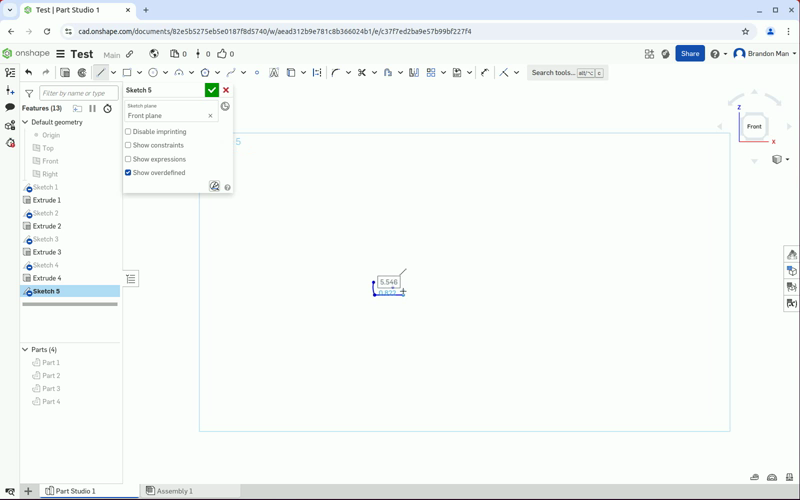
scroll(6)
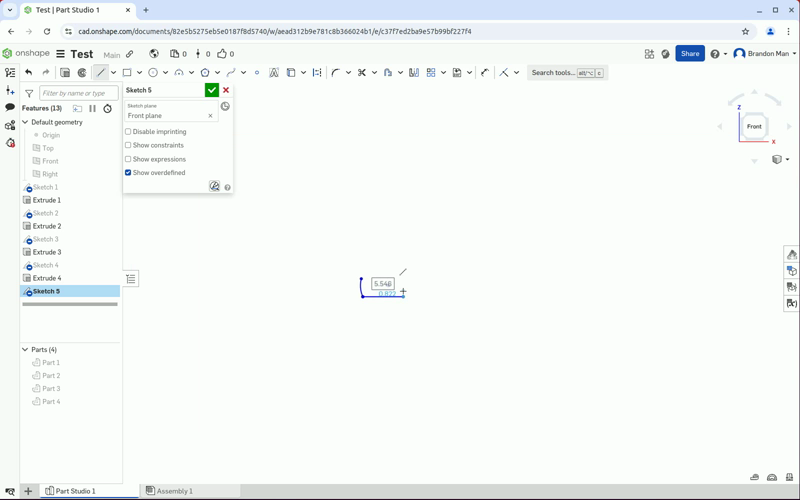
scroll(6)
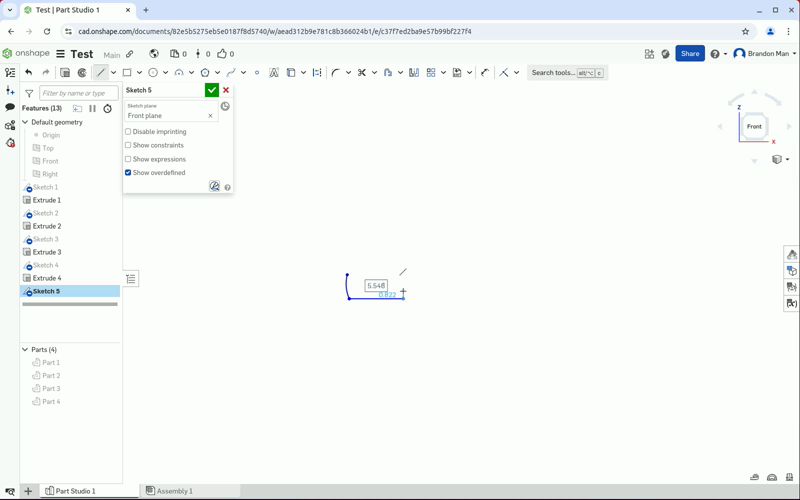
scroll(6)
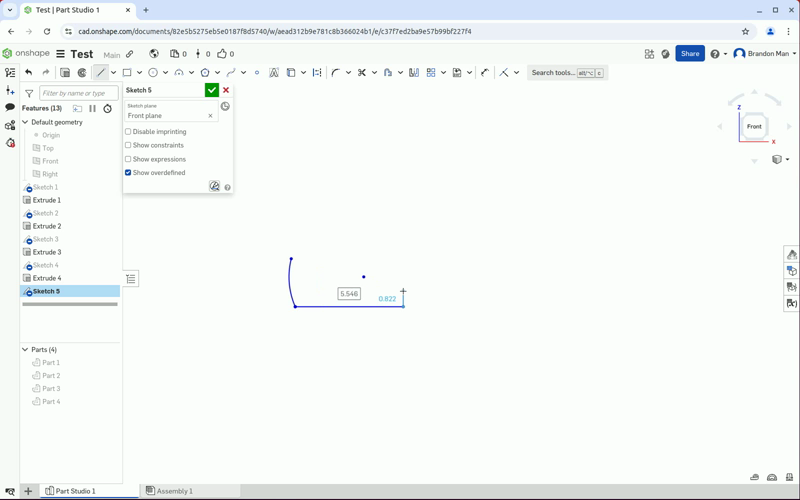
scroll(6)
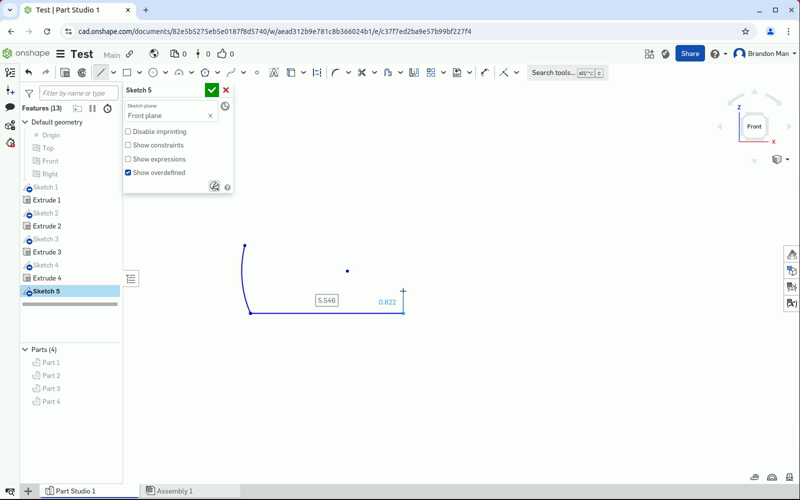
scroll(6)
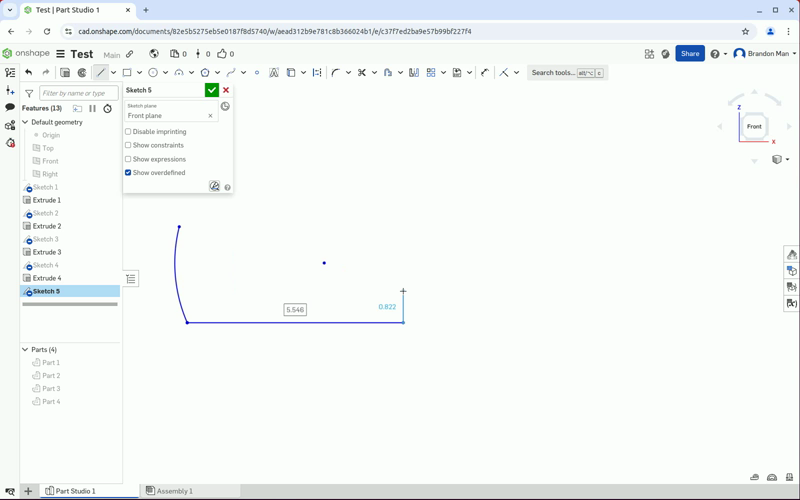
scroll(6)
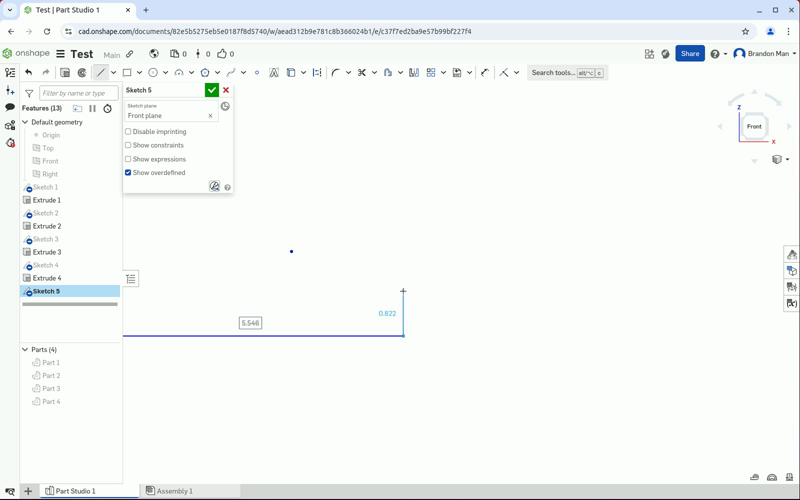
click(403, 290)
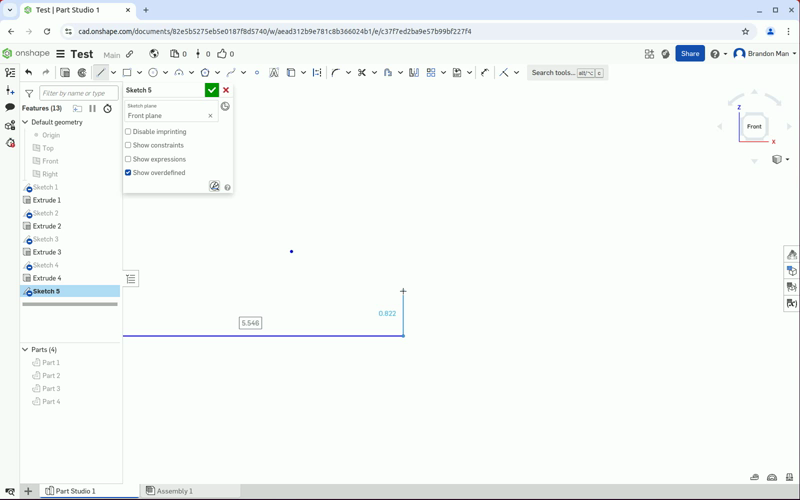
scroll(-6)
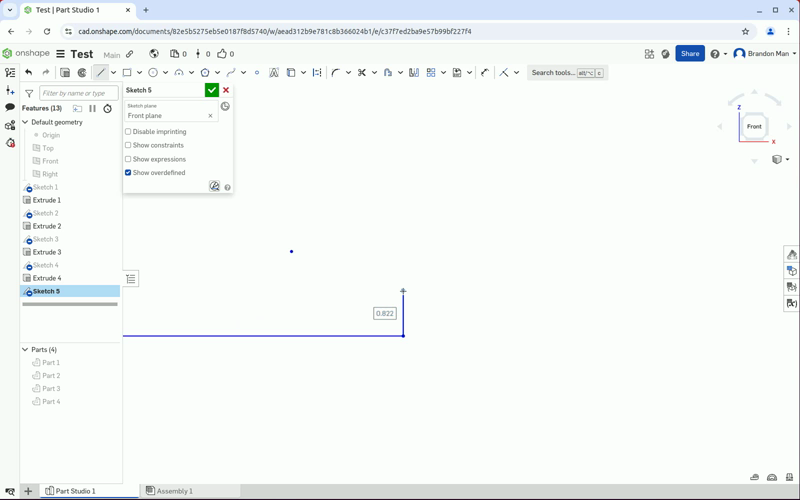
scroll(-6)
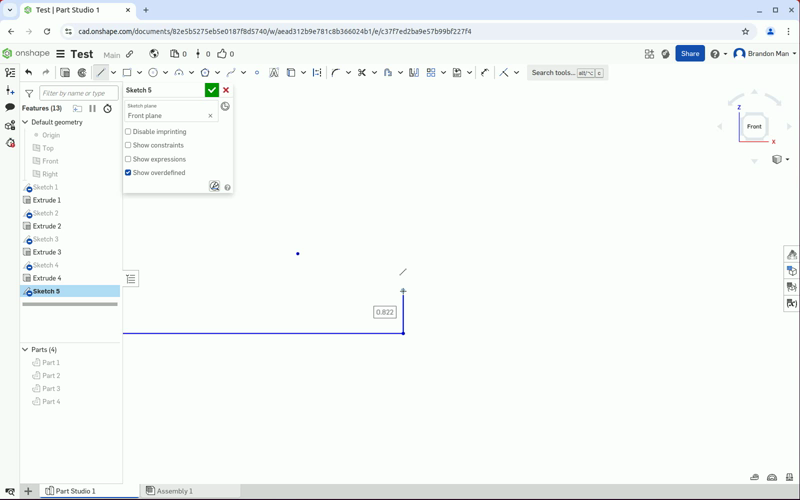
scroll(-6)
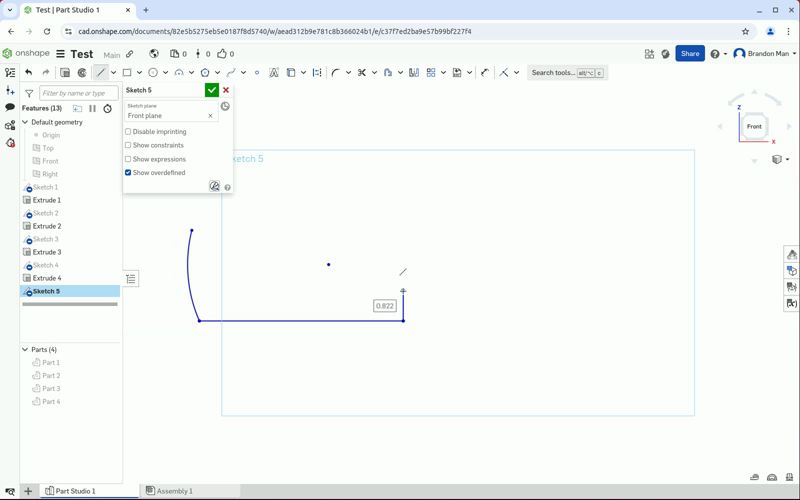
scroll(-6)
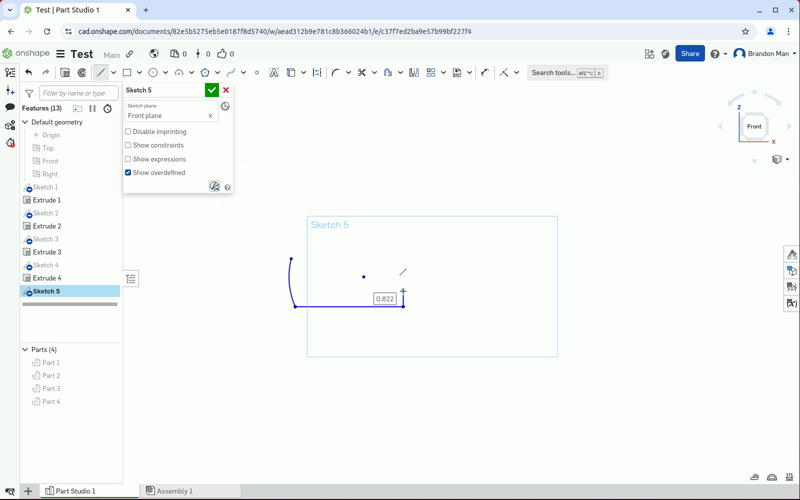
scroll(-6)
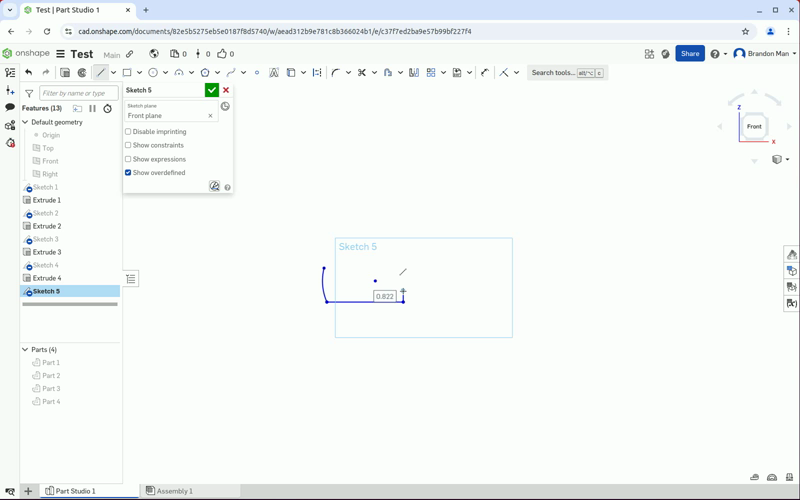
scroll(-6)
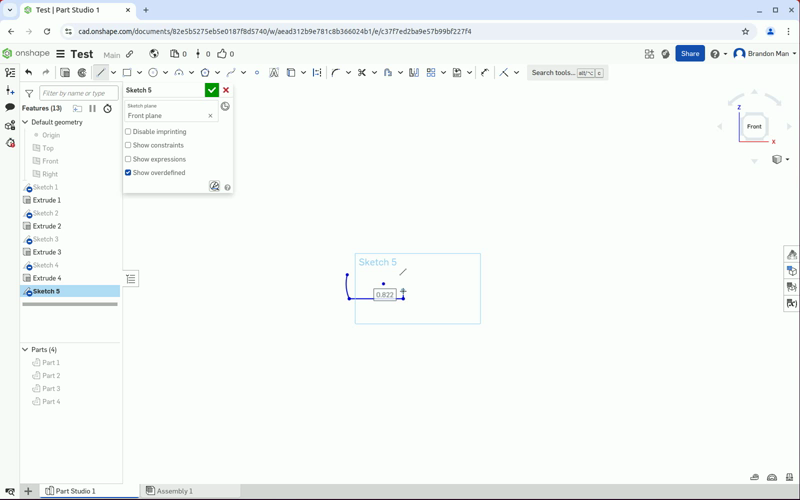
scroll(-6)
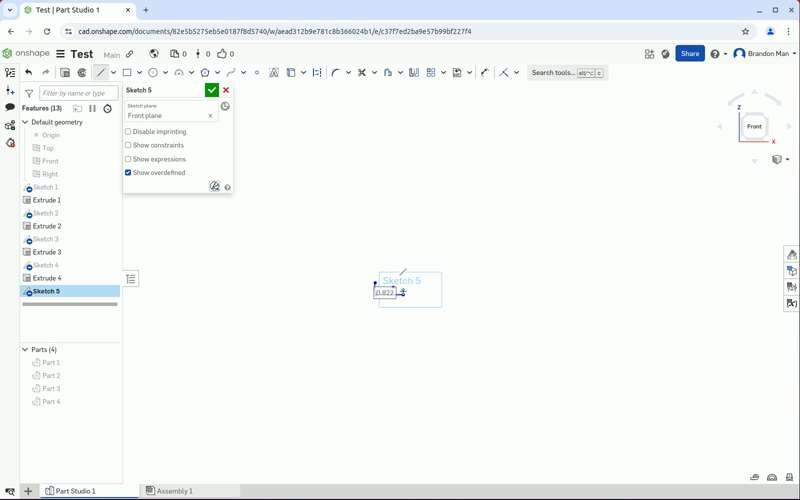
key_up(shift)
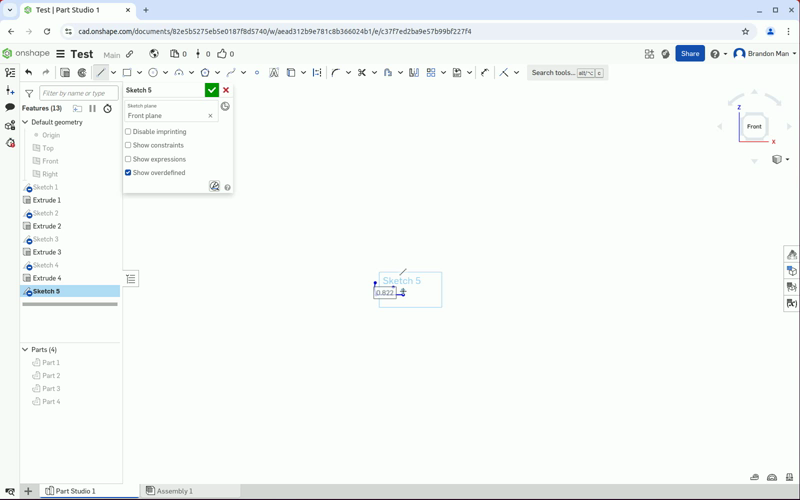
key(esc)
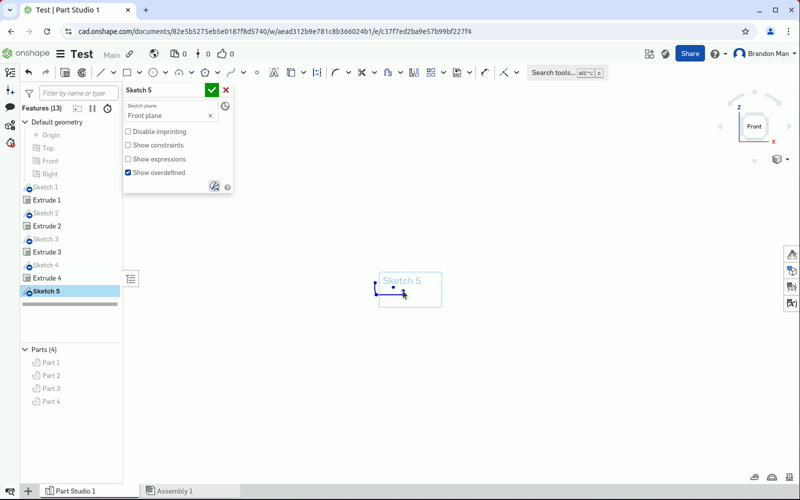
key(a)
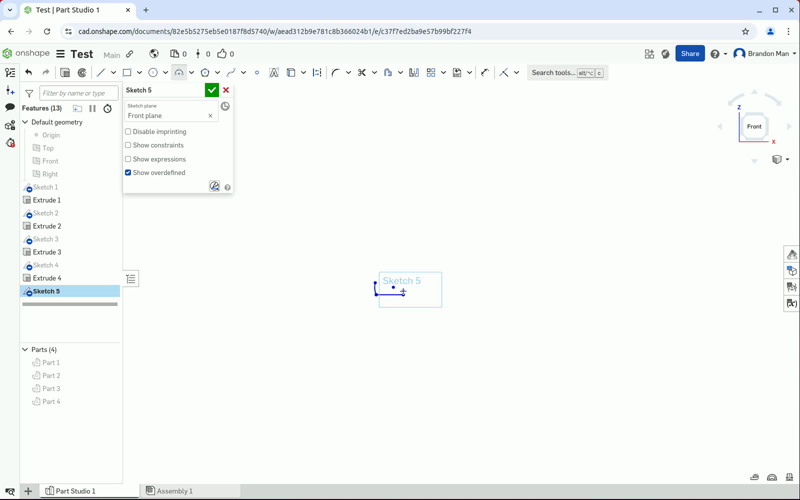
mouse_move(403, 290)
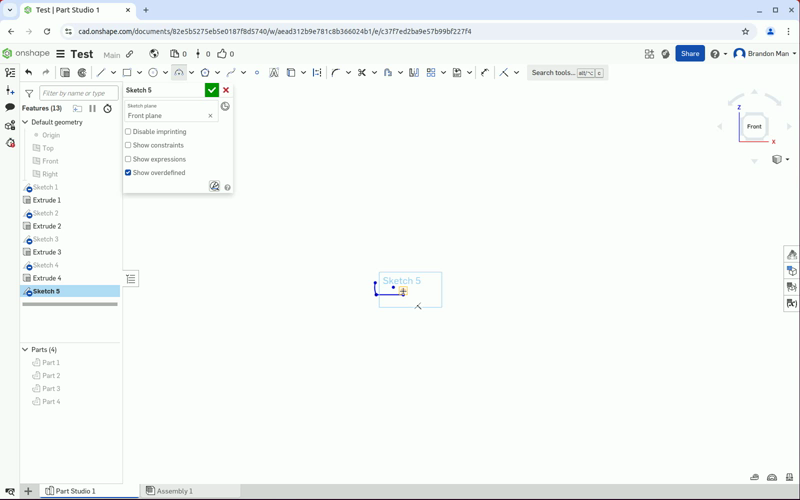
scroll(6)
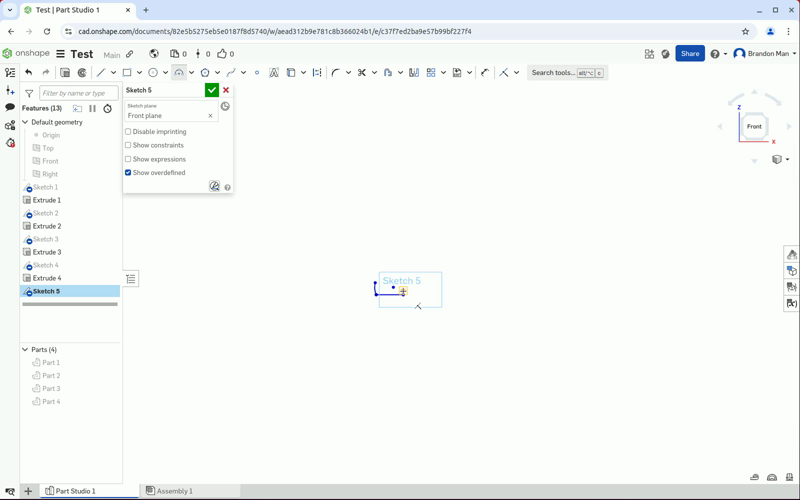
scroll(6)
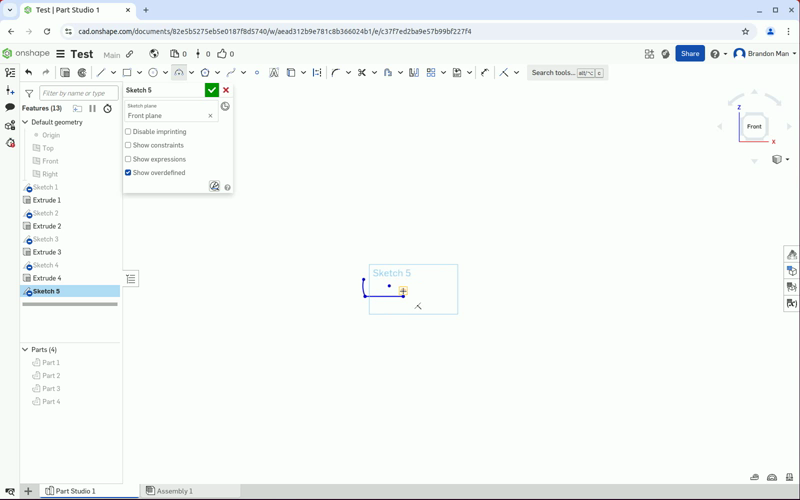
scroll(6)
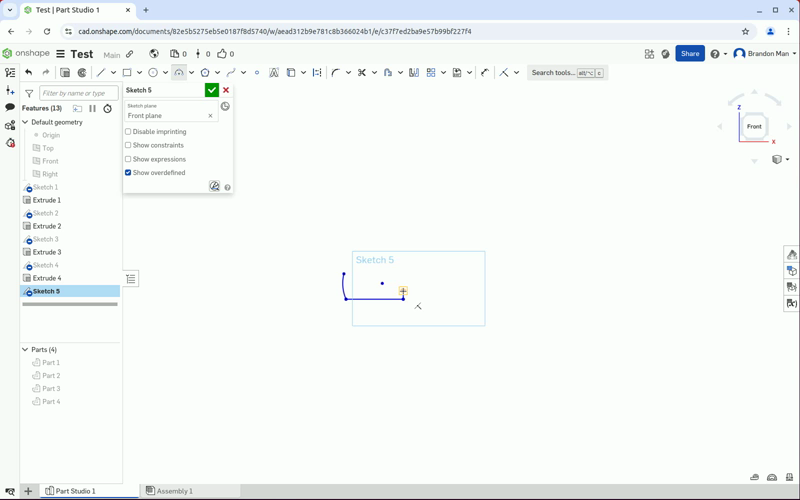
scroll(6)
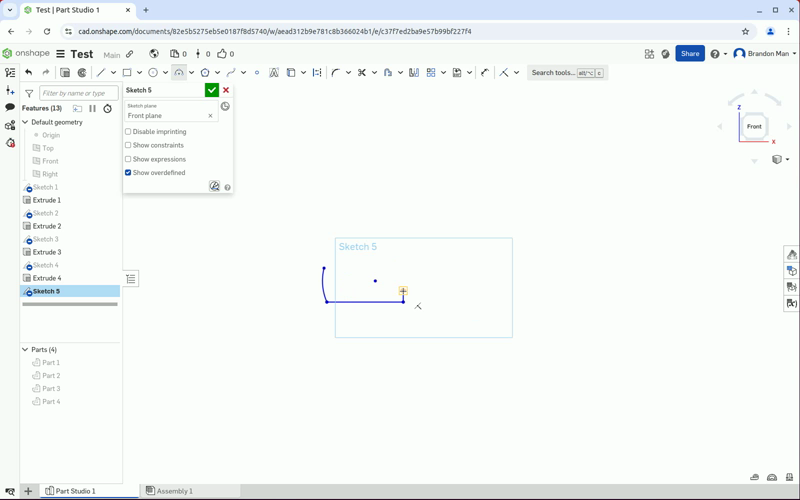
scroll(6)
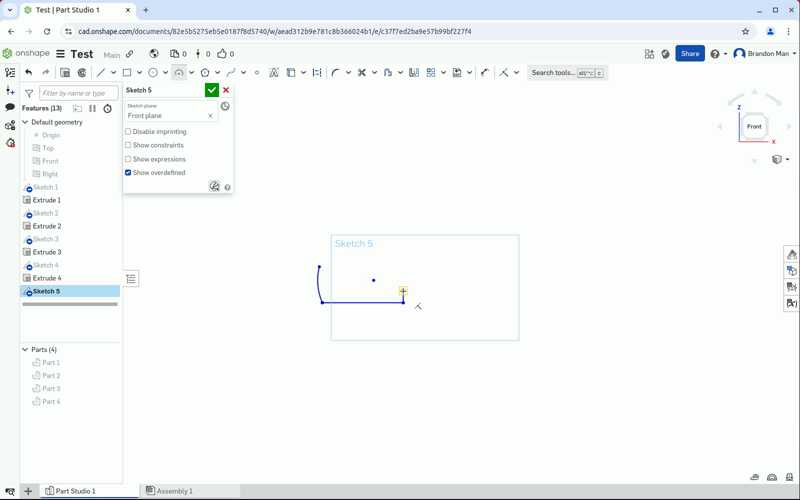
scroll(6)
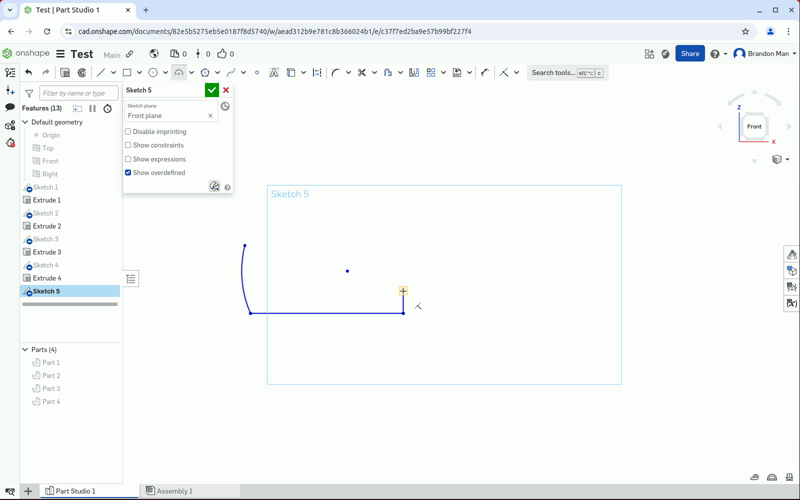
scroll(6)
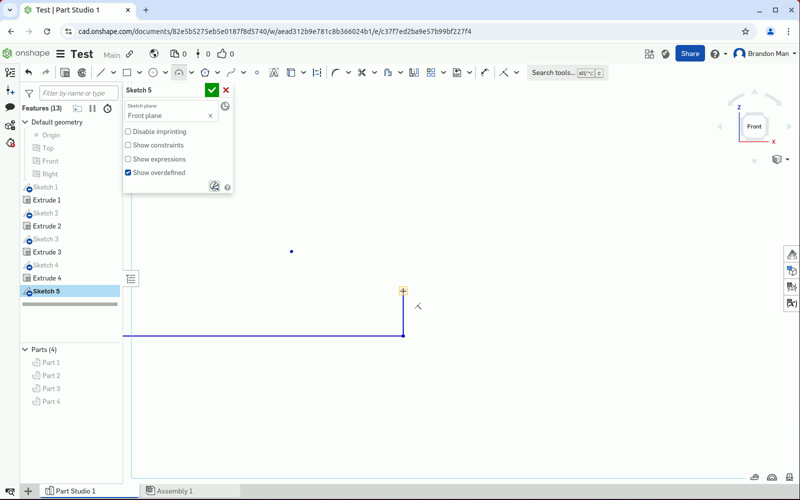
click(403, 290)
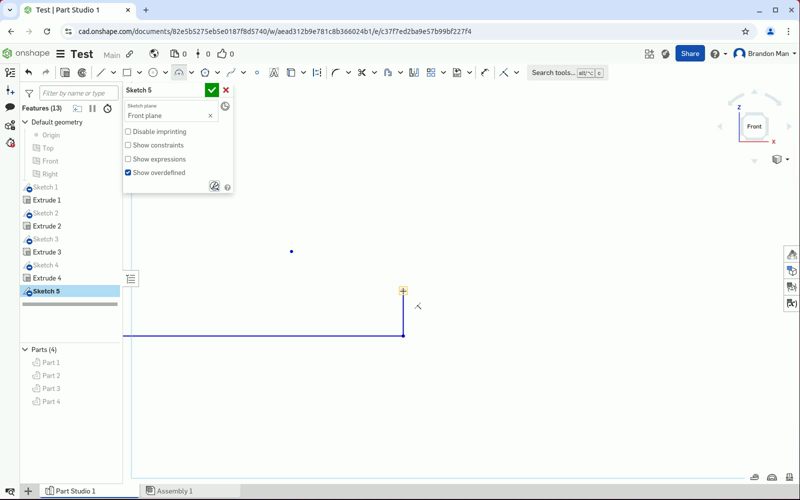
scroll(-6)
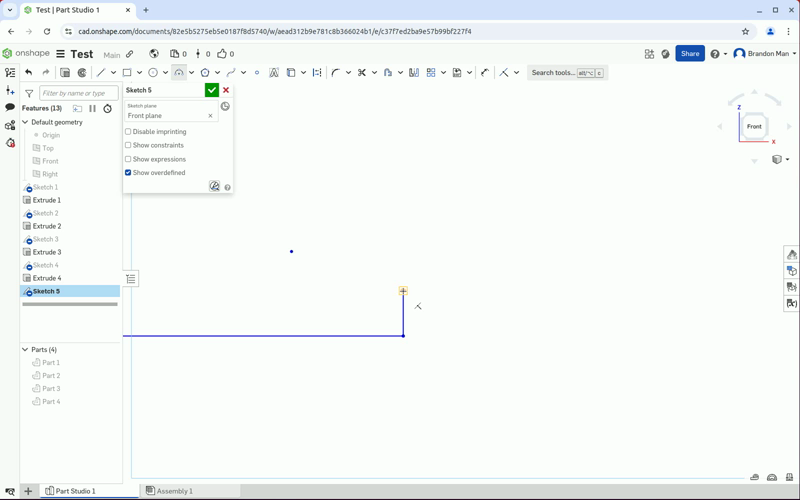
scroll(-6)
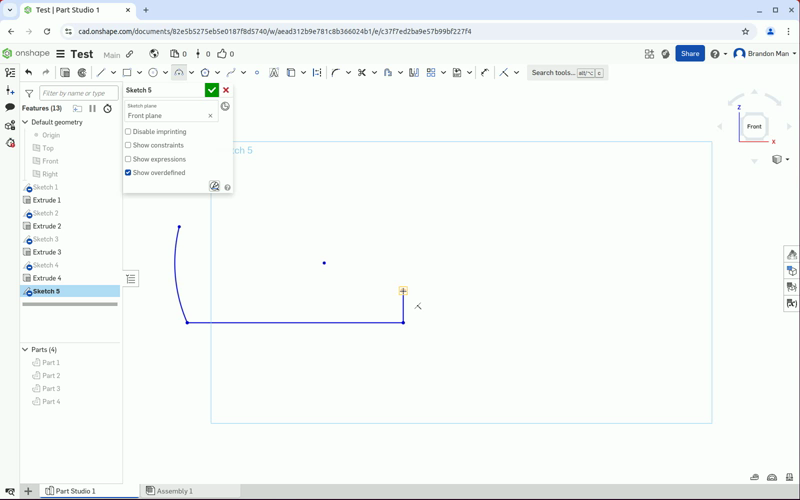
scroll(-6)
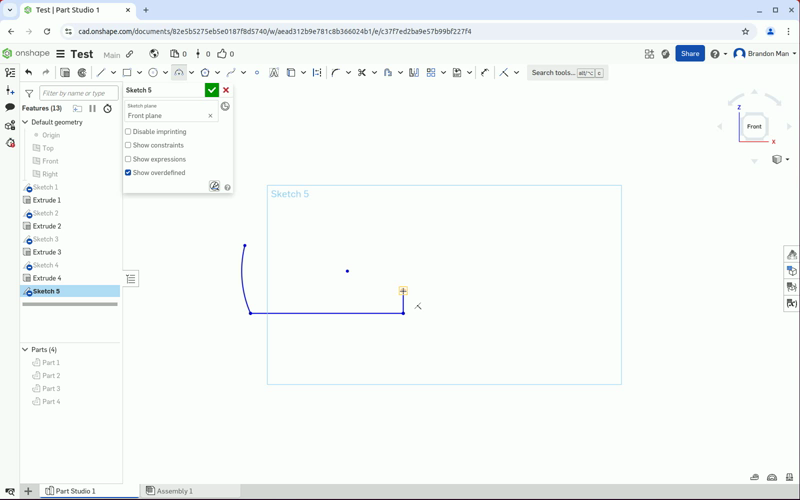
scroll(-6)
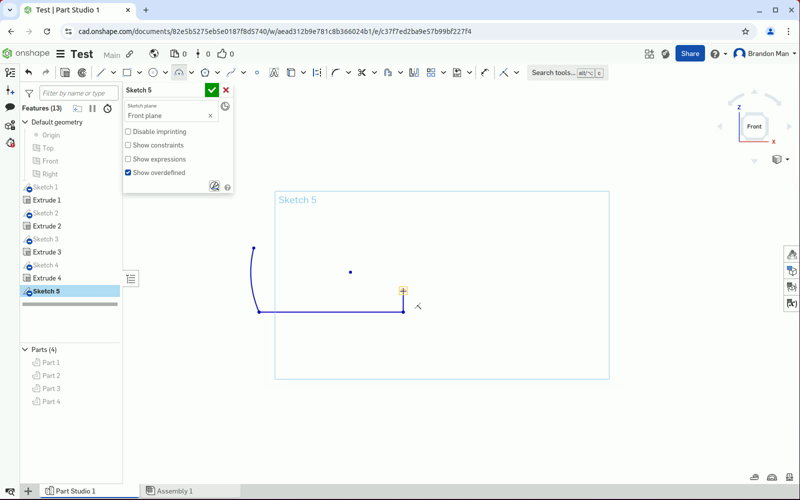
scroll(-6)
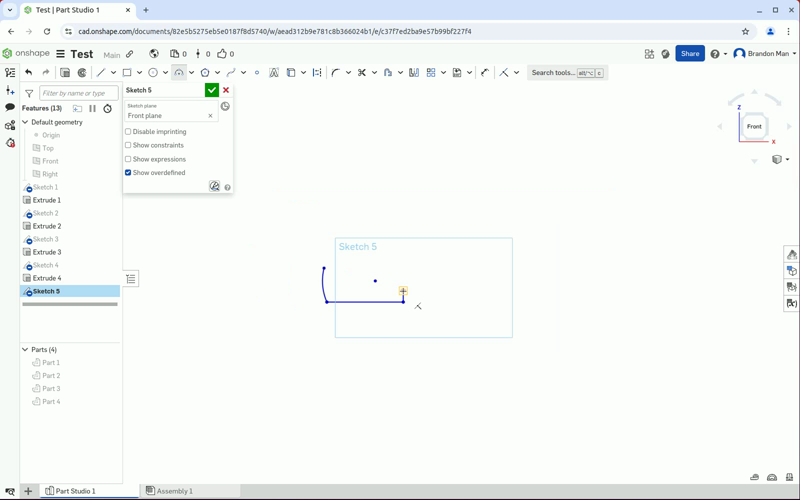
scroll(-6)
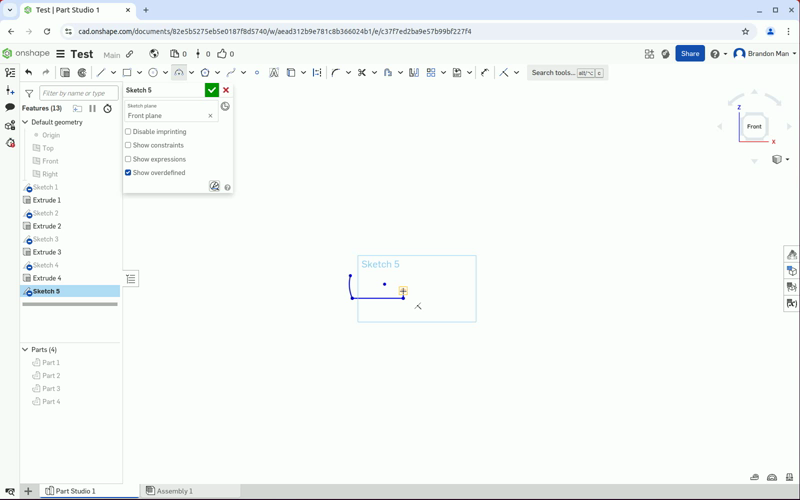
scroll(-6)
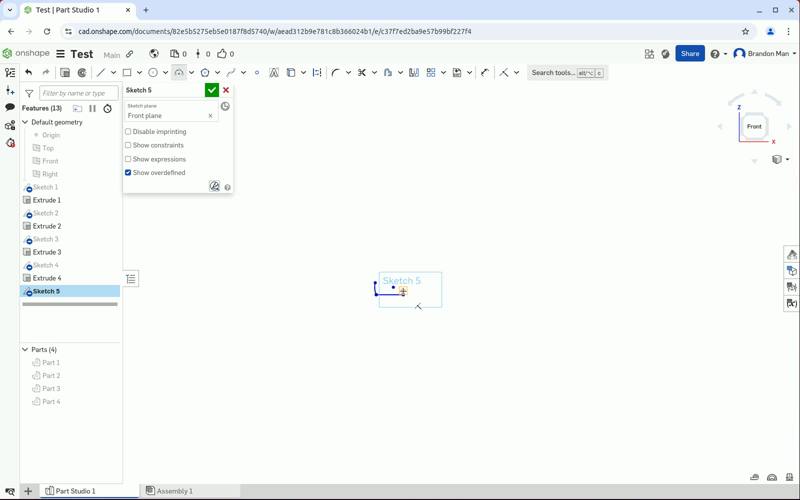
key_down(shift)
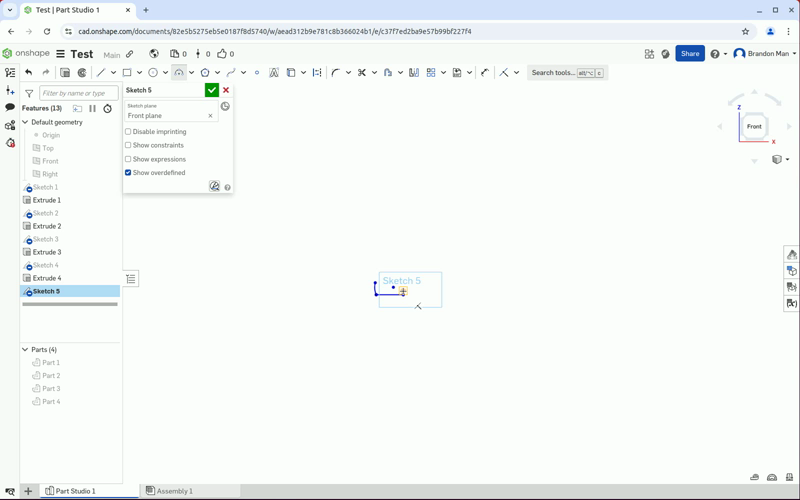
mouse_move(403, 282)
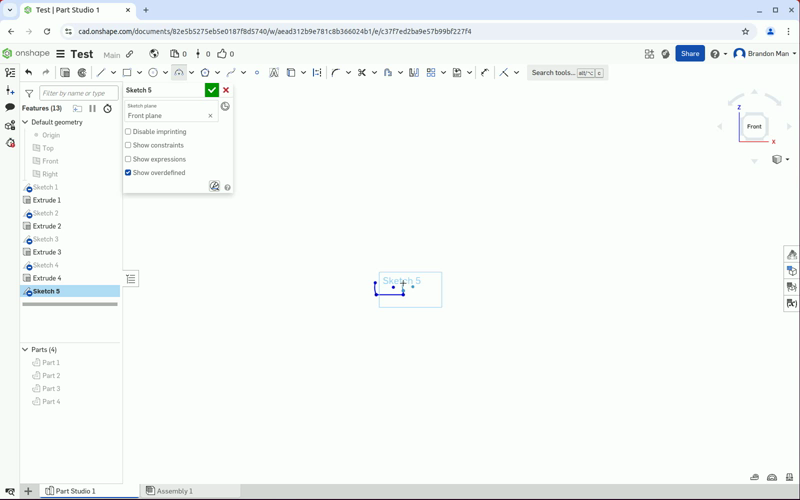
click(403, 282)
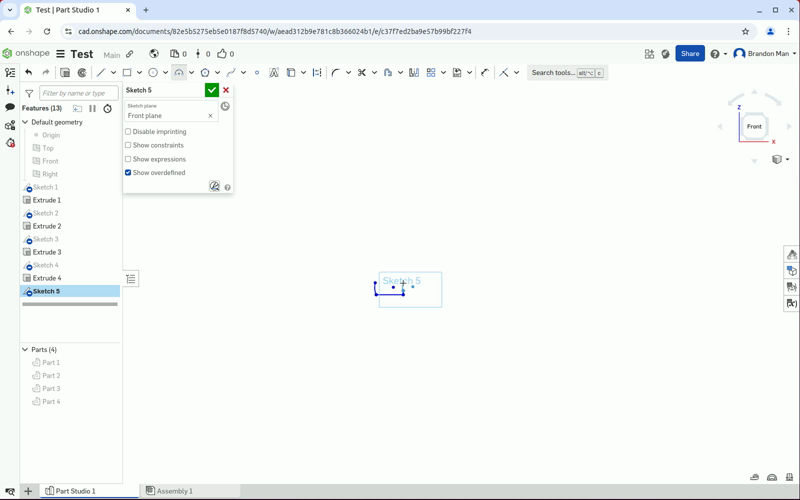
mouse_move(403, 286)
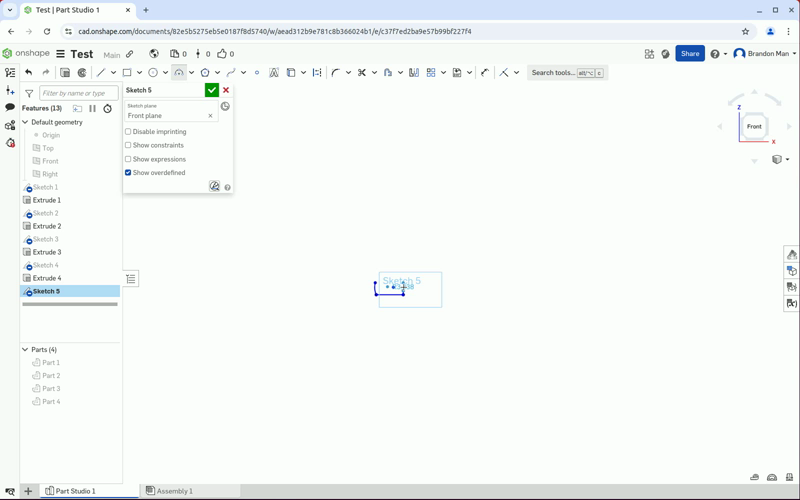
scroll(6)
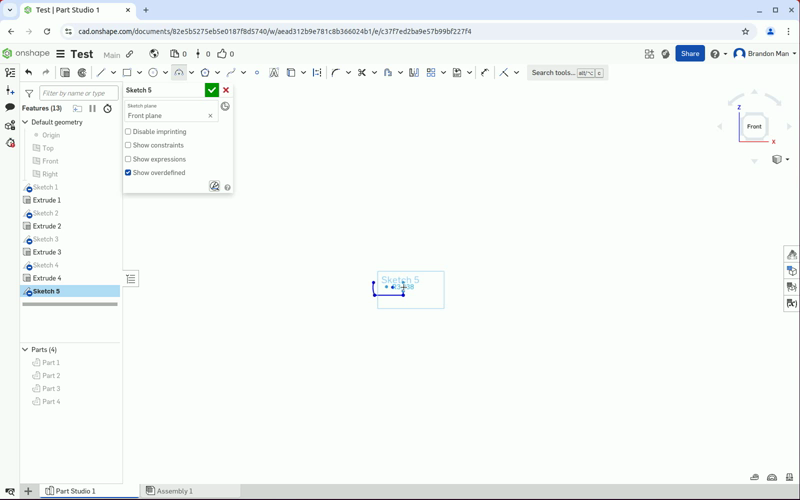
scroll(6)
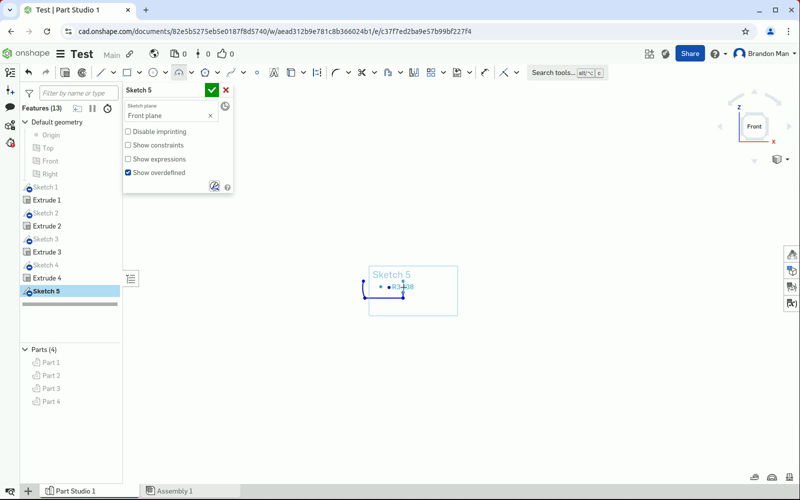
scroll(6)
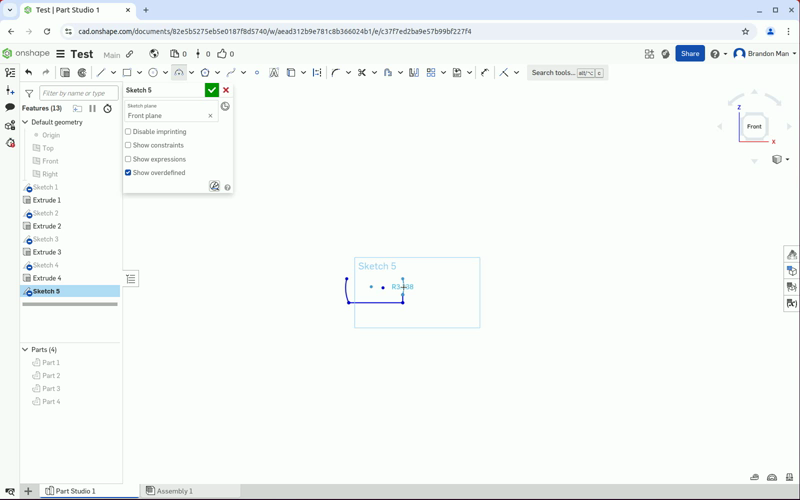
scroll(6)
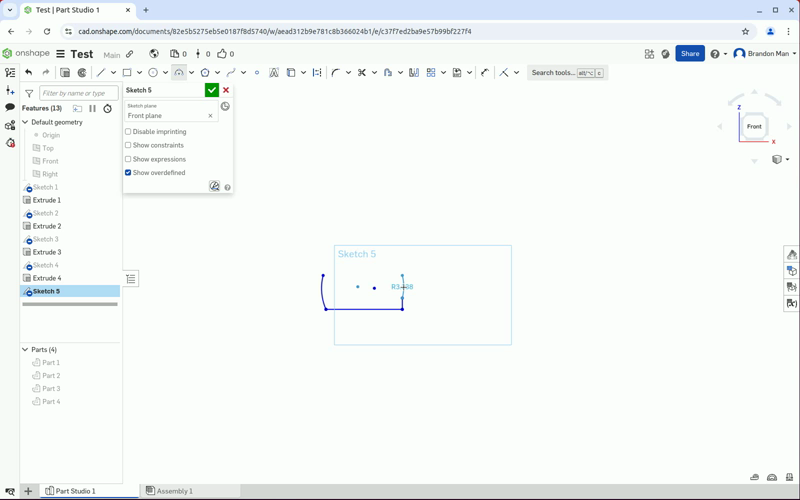
scroll(6)
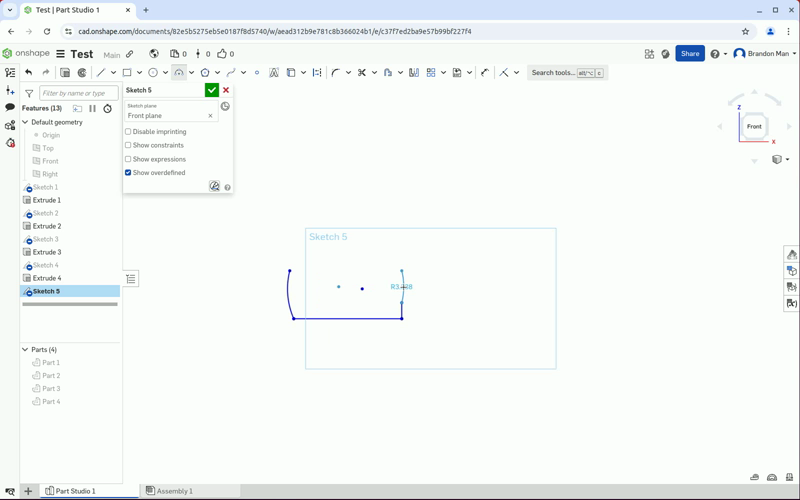
scroll(6)
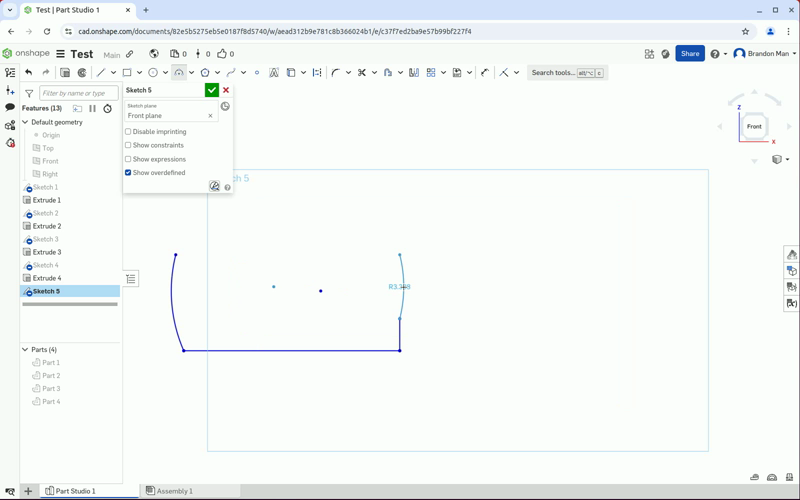
scroll(6)
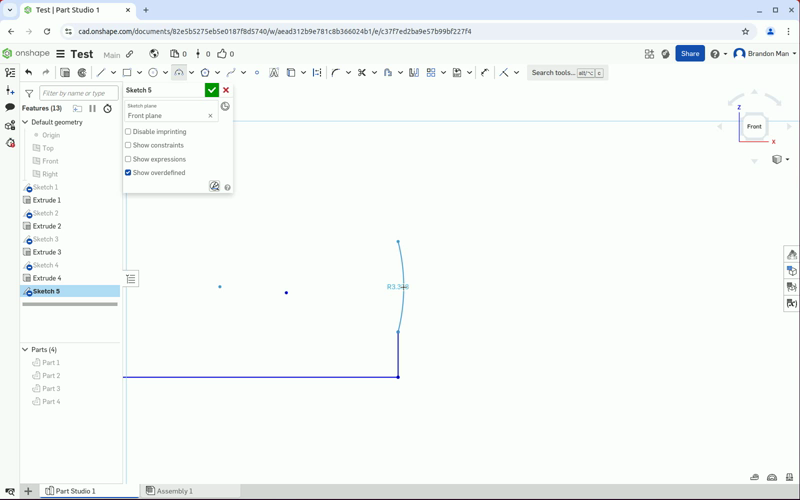
click(403, 286)
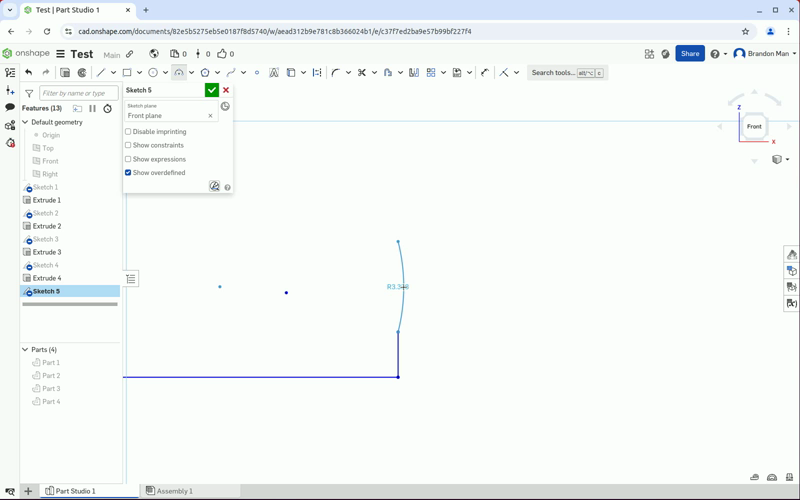
scroll(-6)
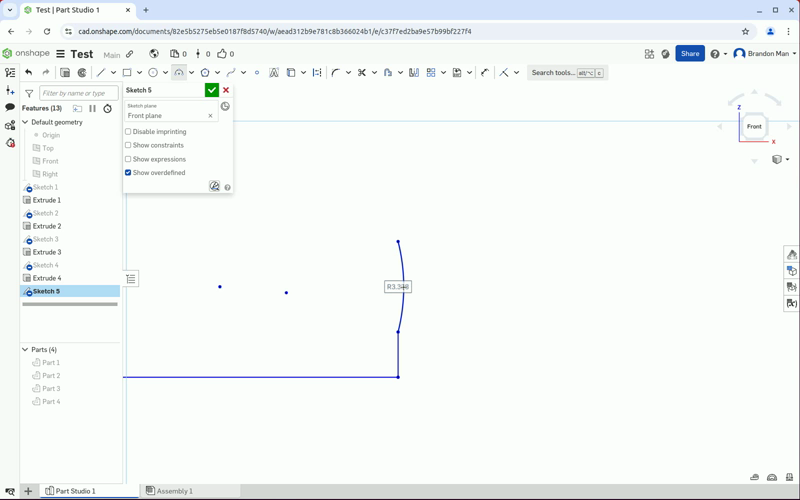
scroll(-6)
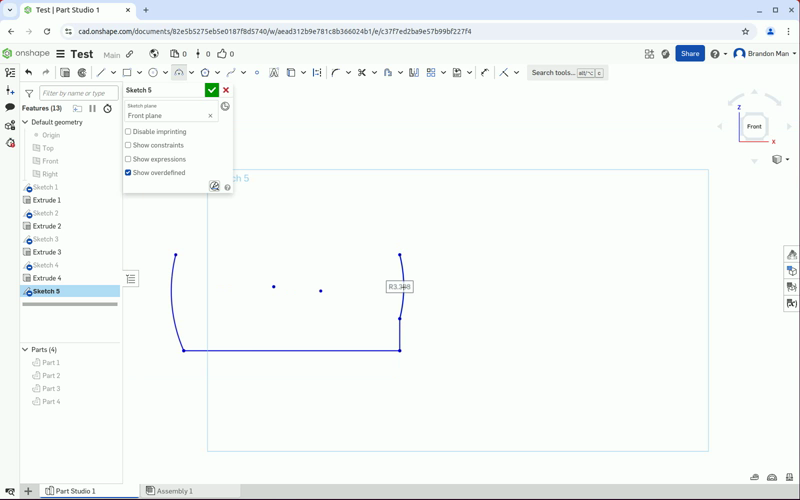
scroll(-6)
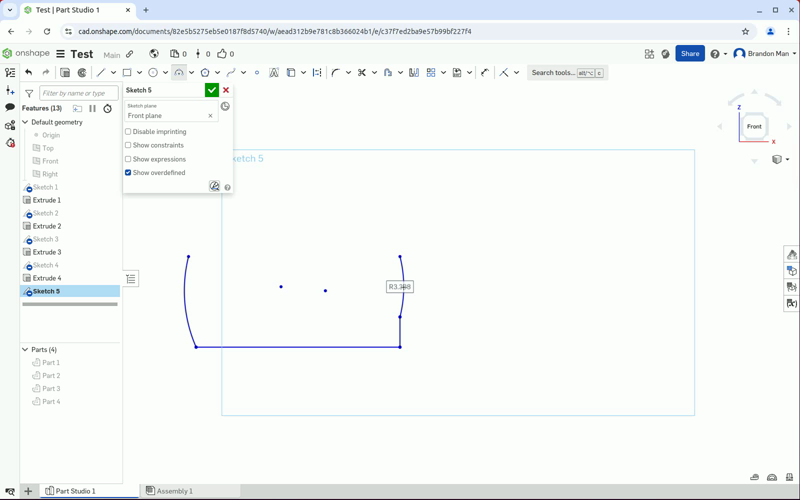
scroll(-6)
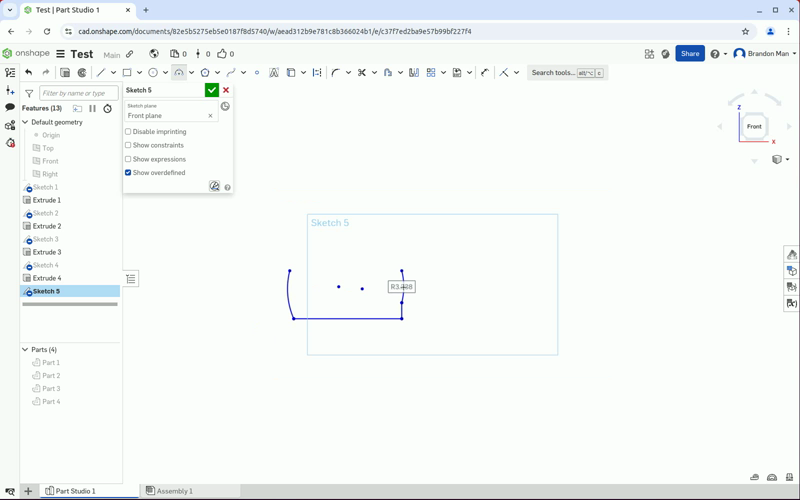
scroll(-6)
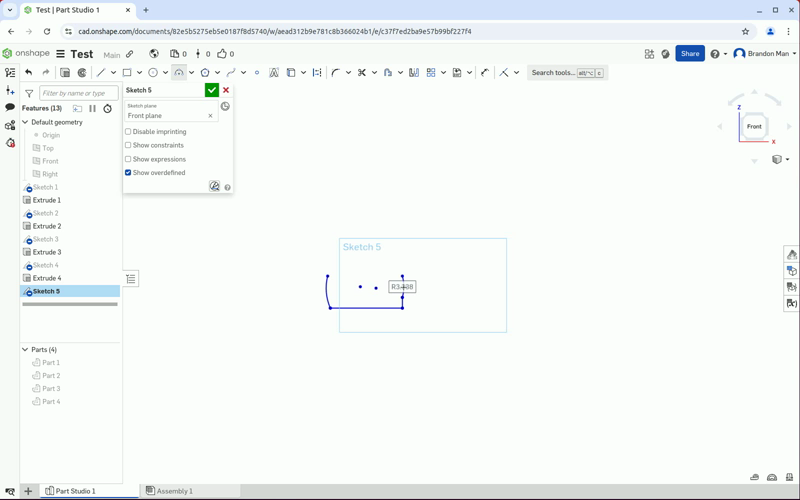
scroll(-6)
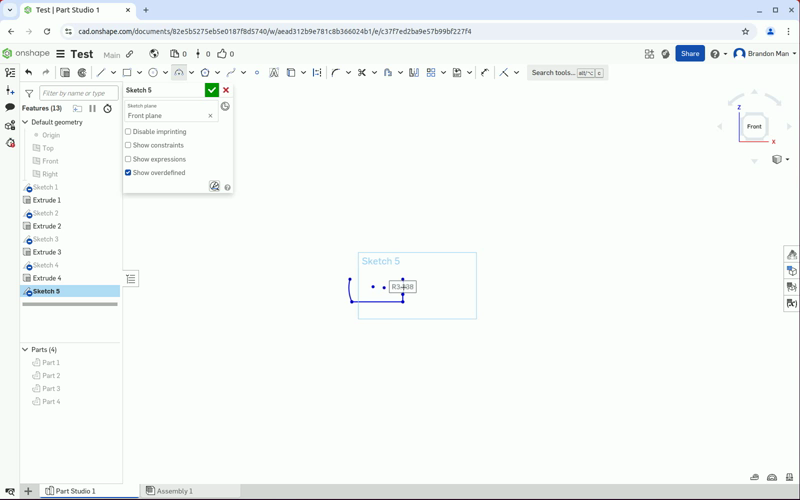
scroll(-6)
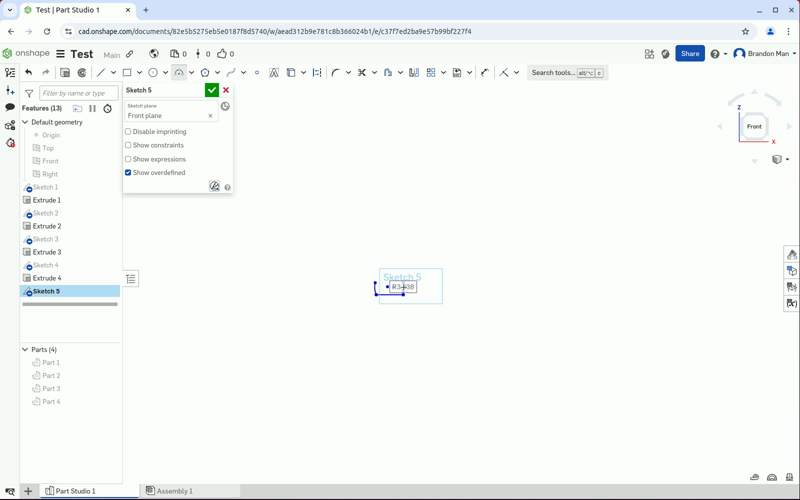
key_up(shift)
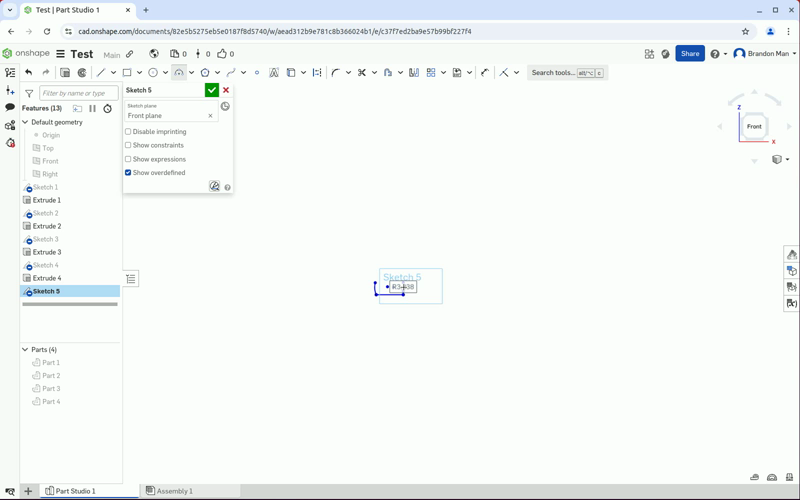
key(esc)
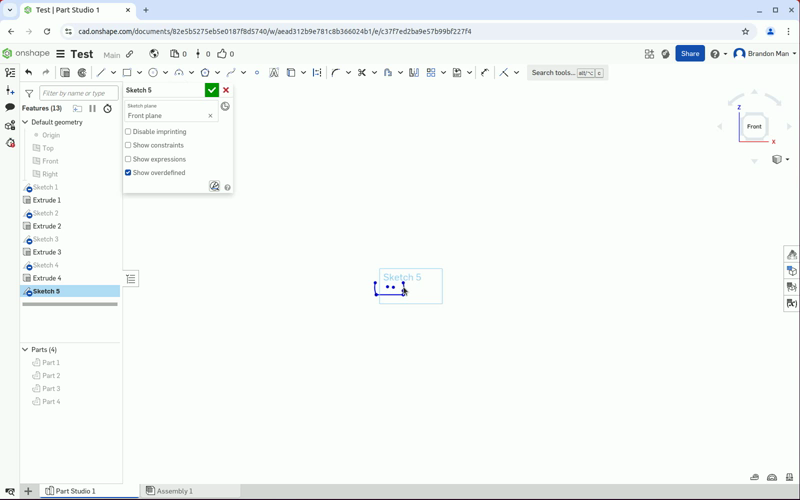
key(l)
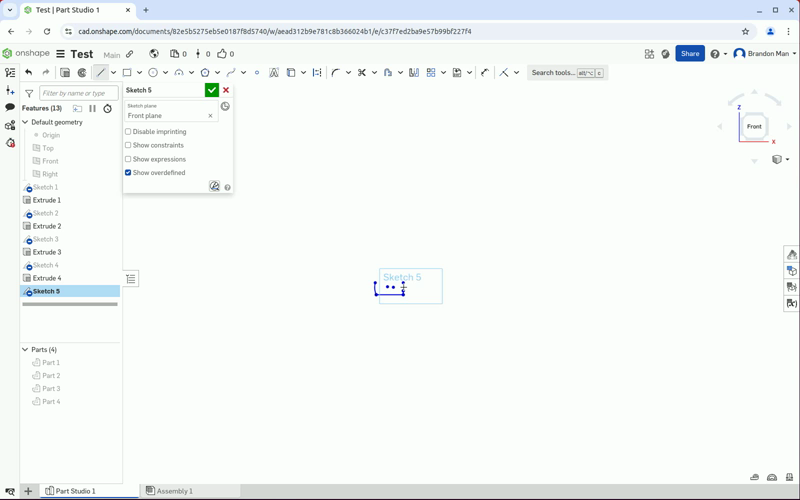
mouse_move(403, 282)
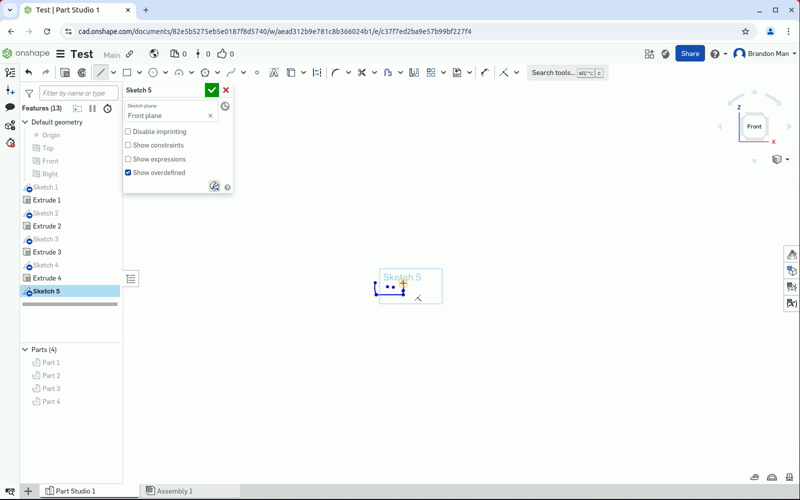
scroll(6)
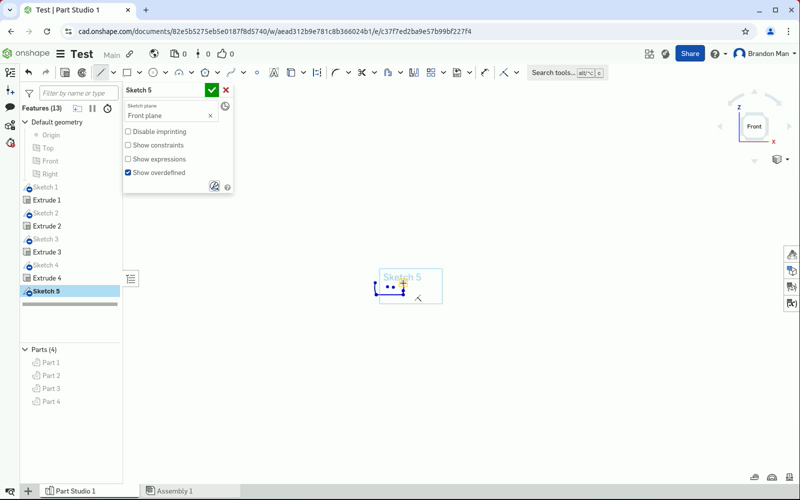
scroll(6)
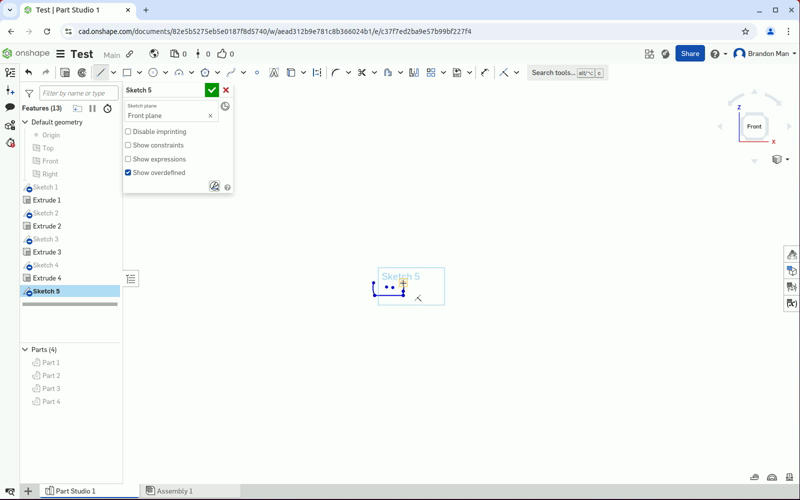
scroll(6)
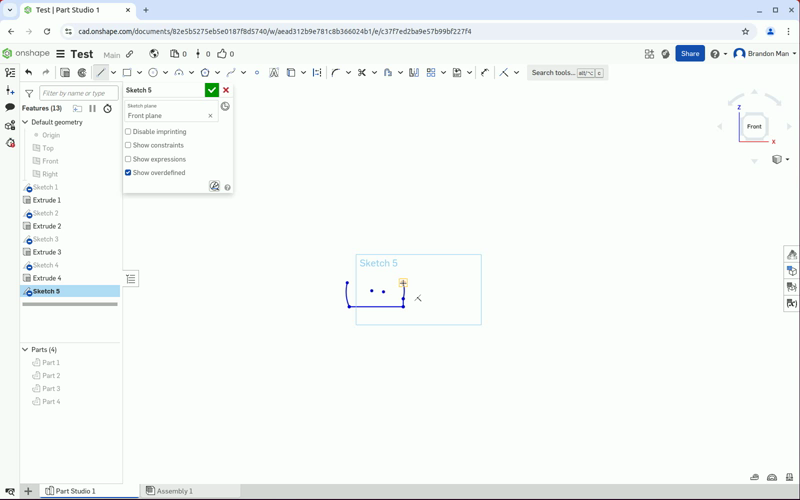
scroll(6)
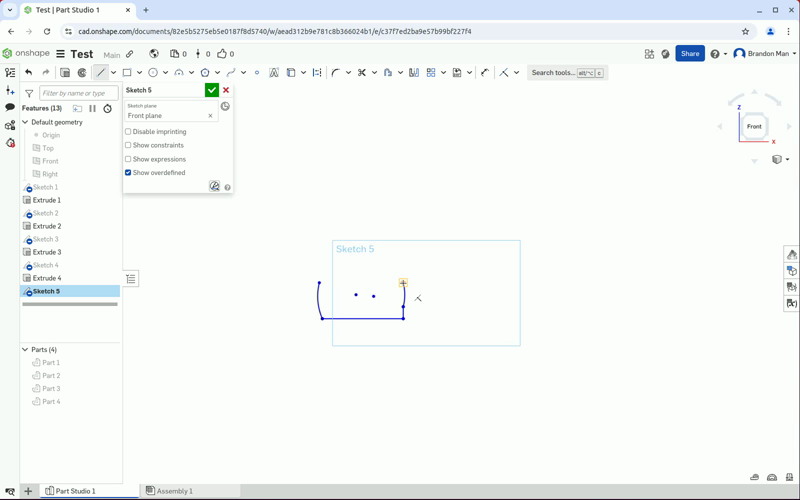
scroll(6)
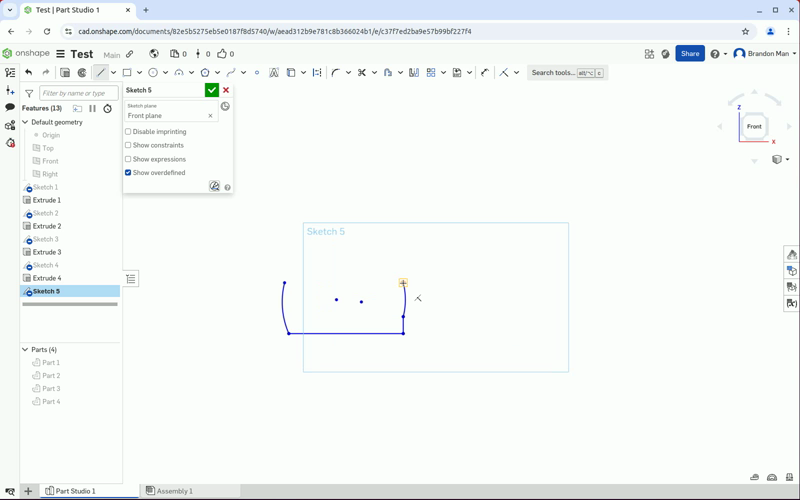
scroll(6)
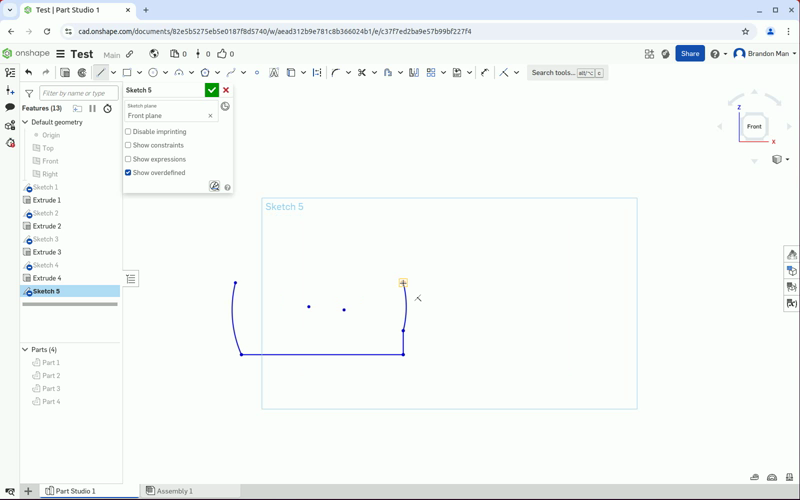
scroll(6)
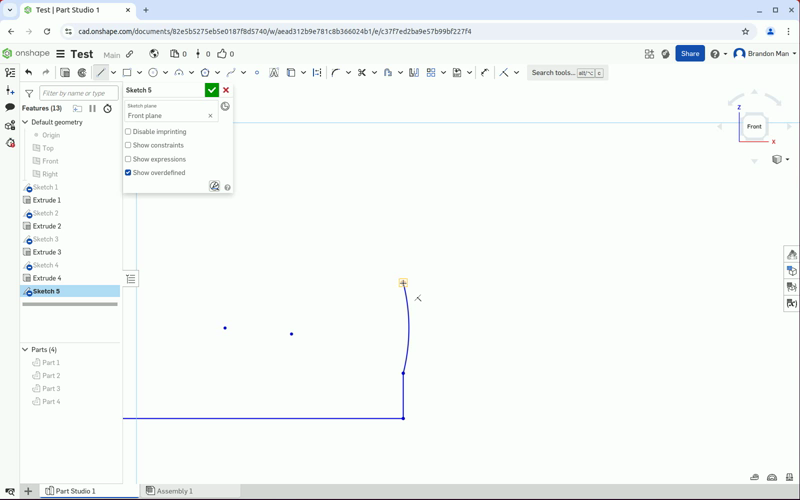
click(403, 282)
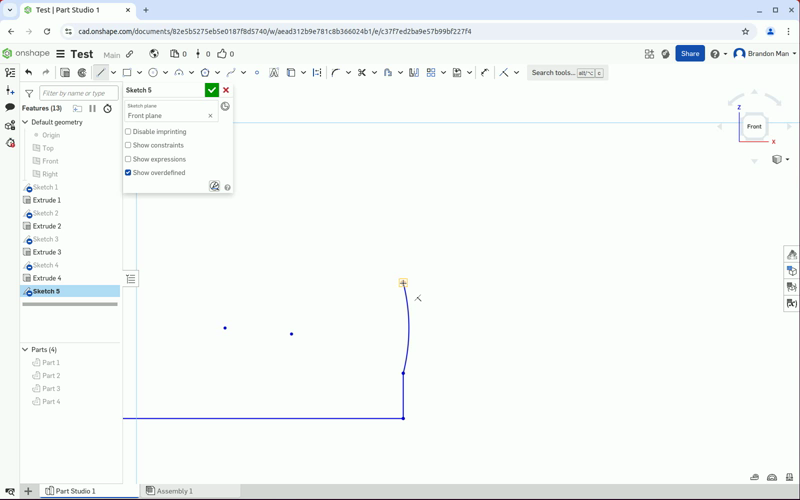
scroll(-6)
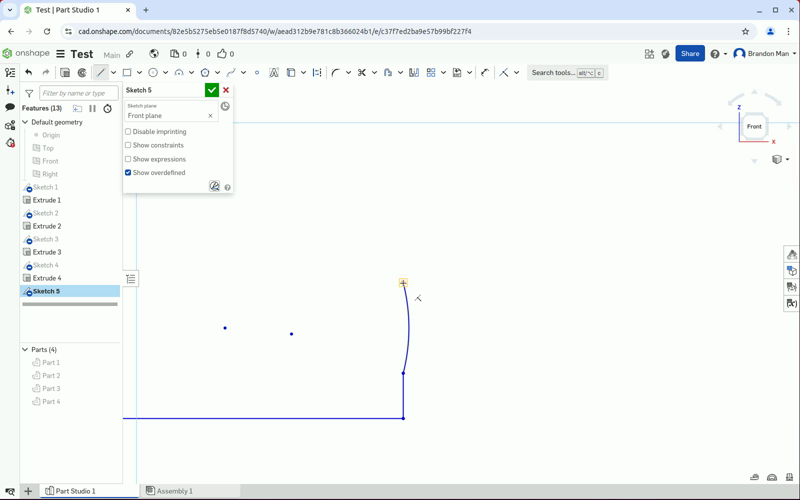
scroll(-6)
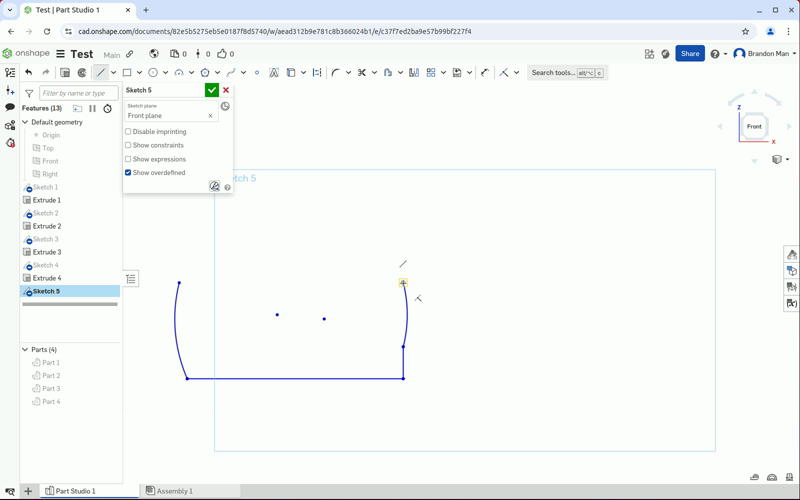
scroll(-6)
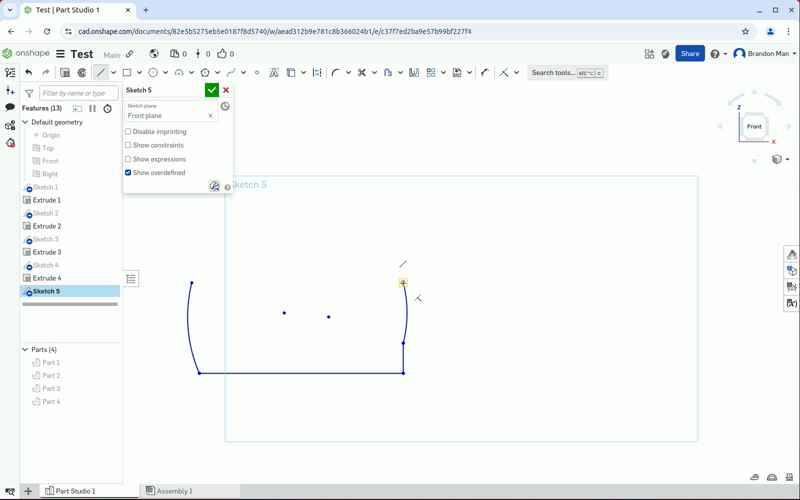
scroll(-6)
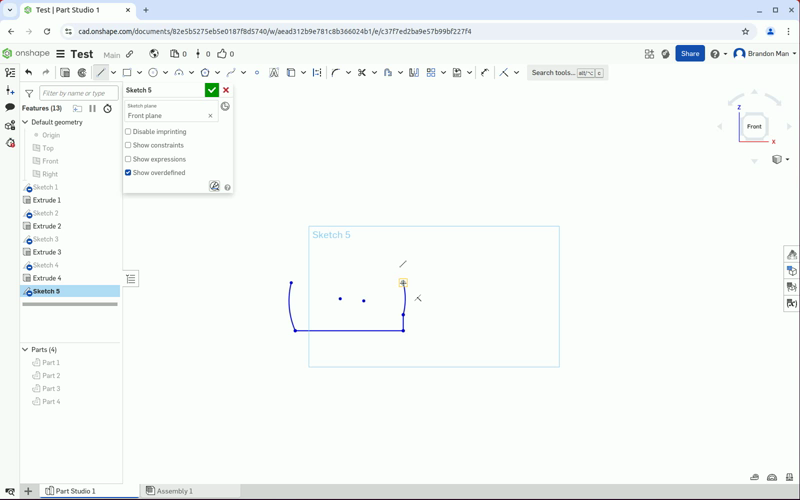
scroll(-6)
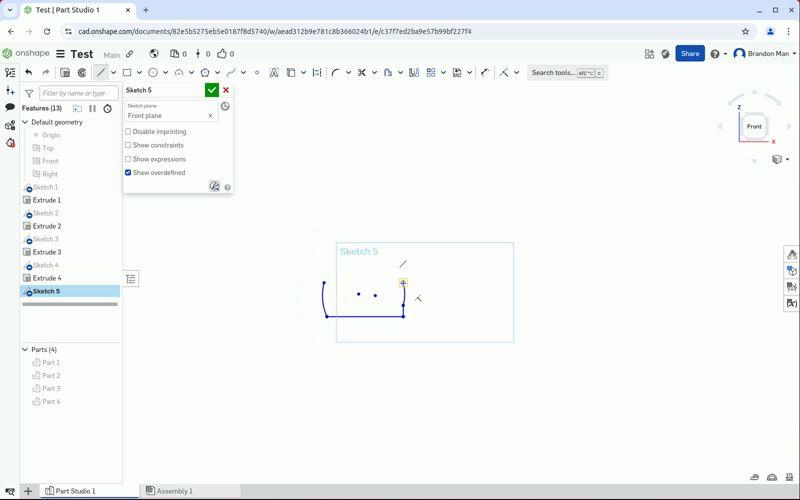
scroll(-6)
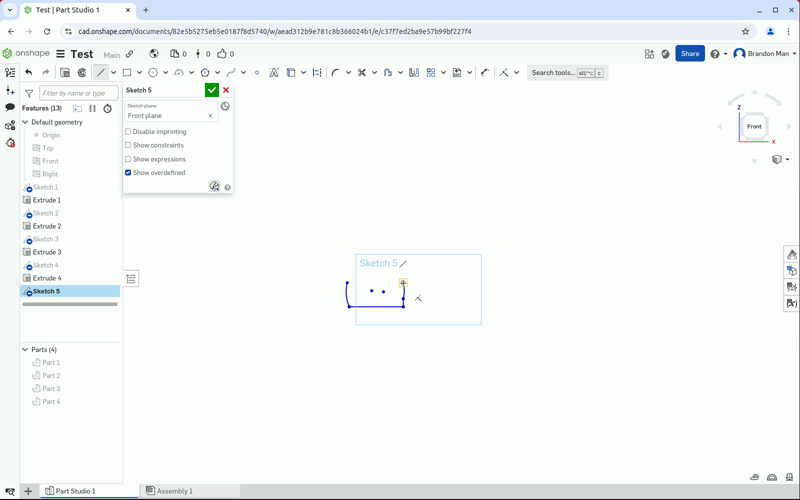
scroll(-6)
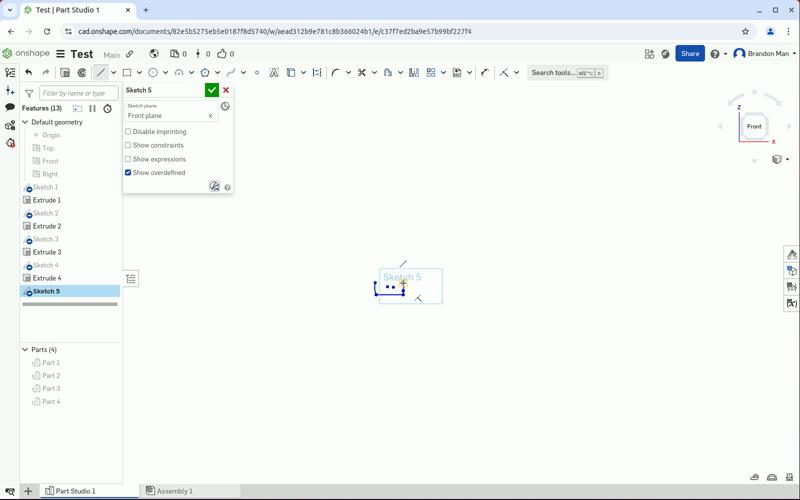
mouse_move(433, 282)
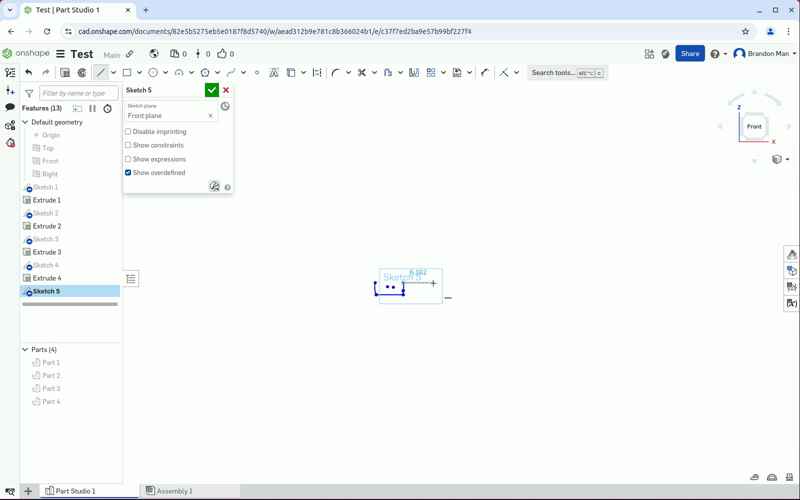
key_down(shift)
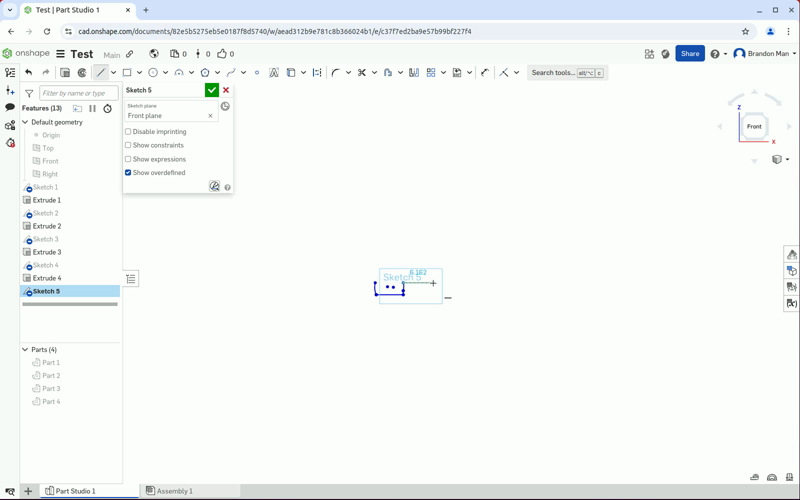
mouse_move(375, 282)
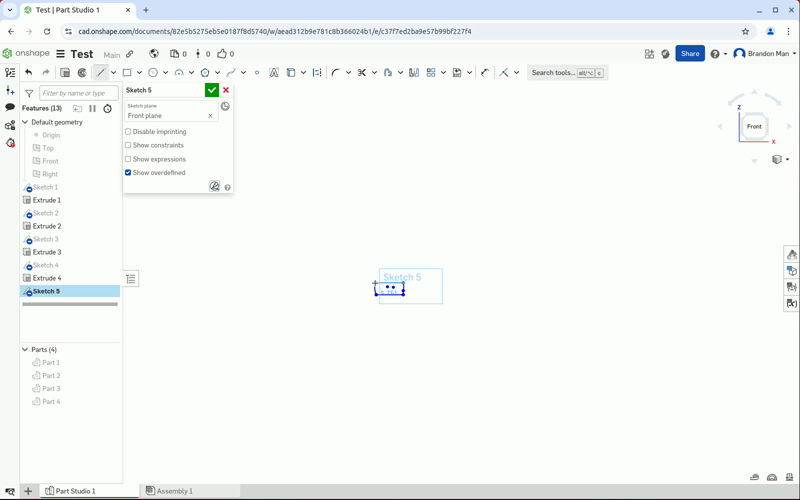
key_up(shift)
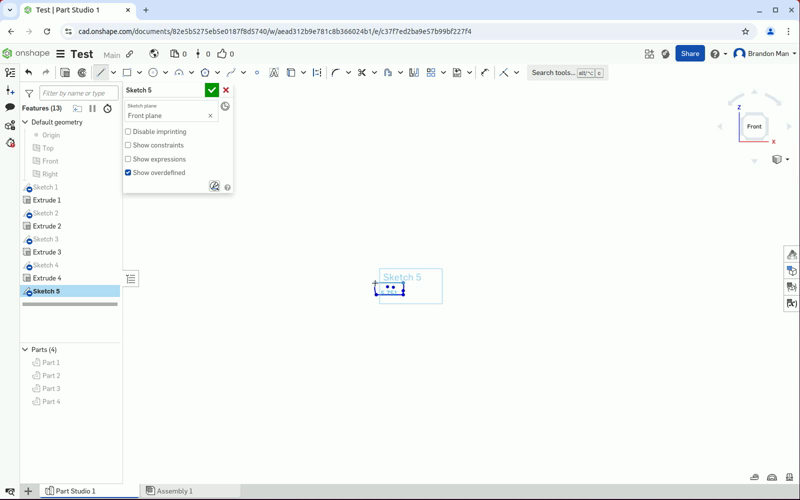
click(375, 282)
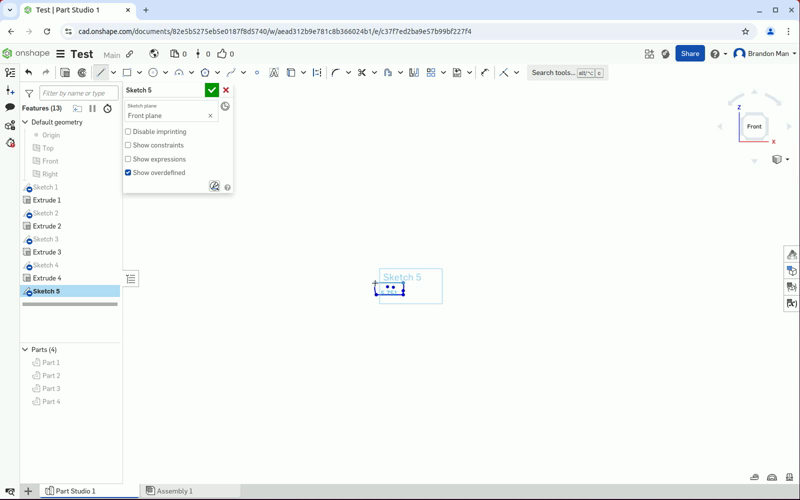
key(esc)
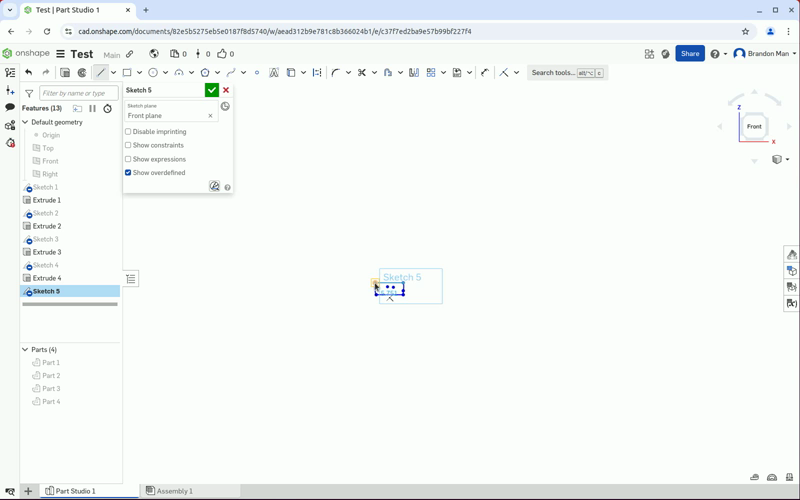
mouse_move(379, 286)
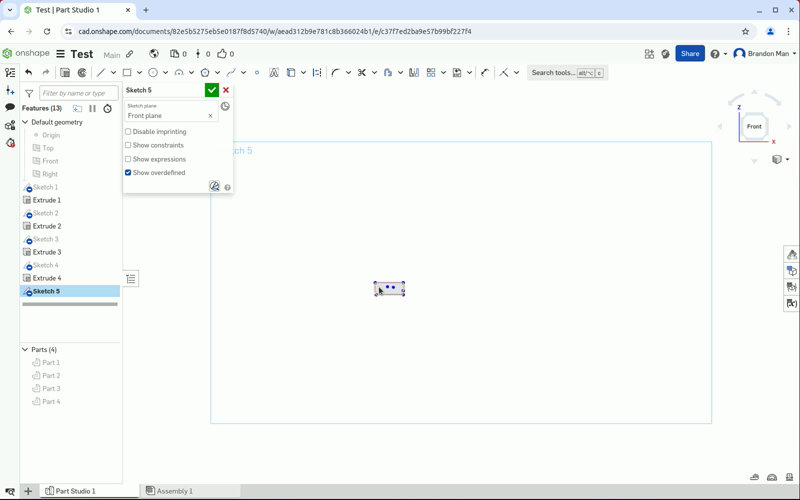
scroll(6)
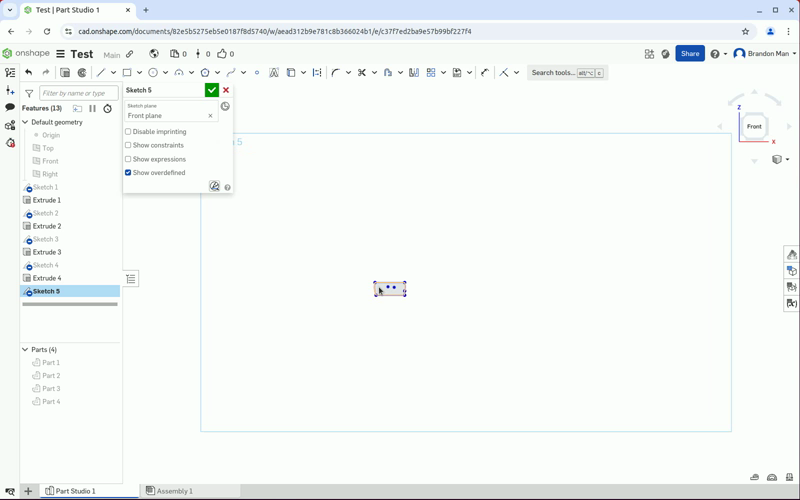
scroll(6)
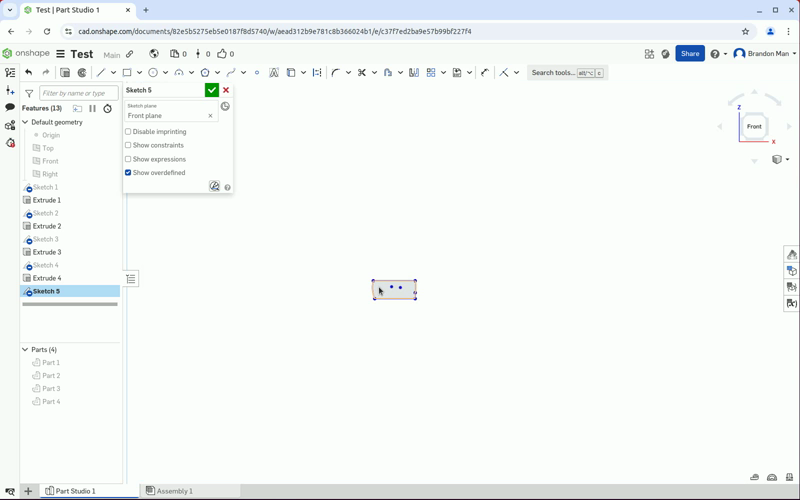
scroll(6)
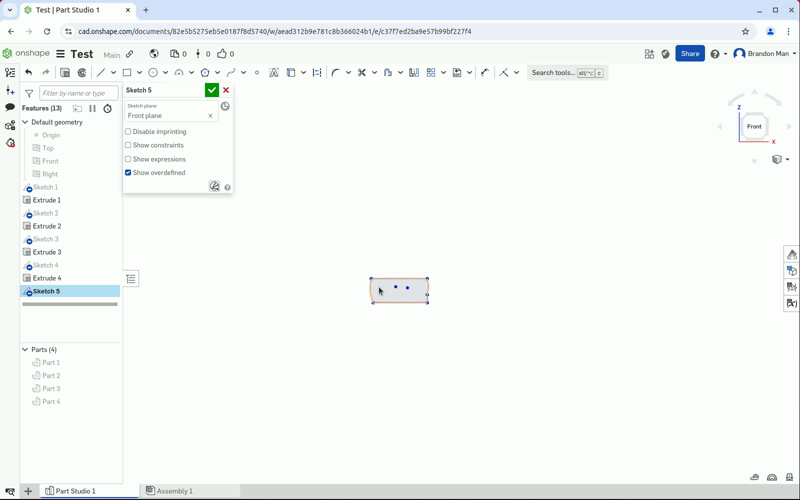
scroll(6)
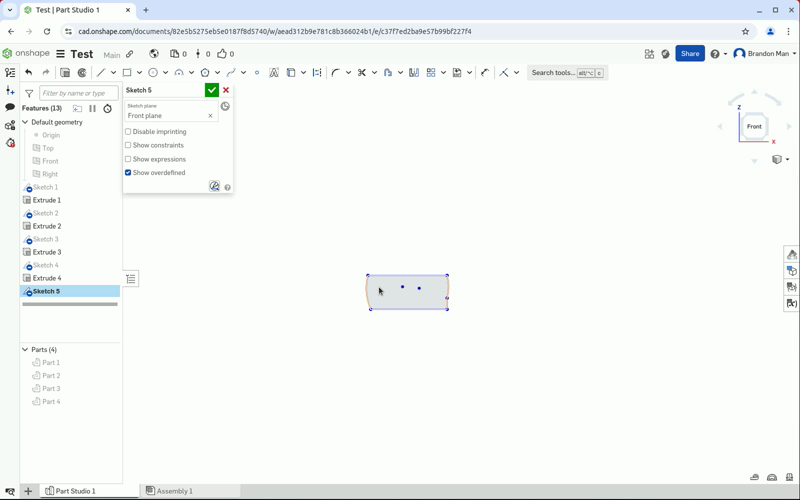
scroll(6)
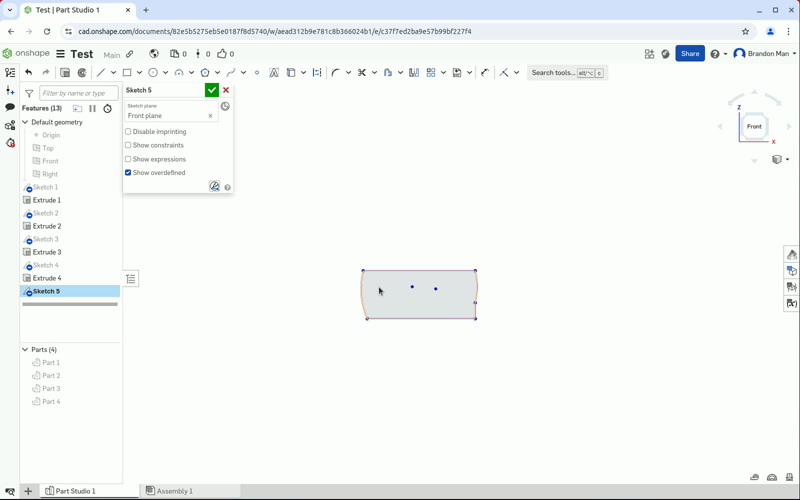
scroll(6)
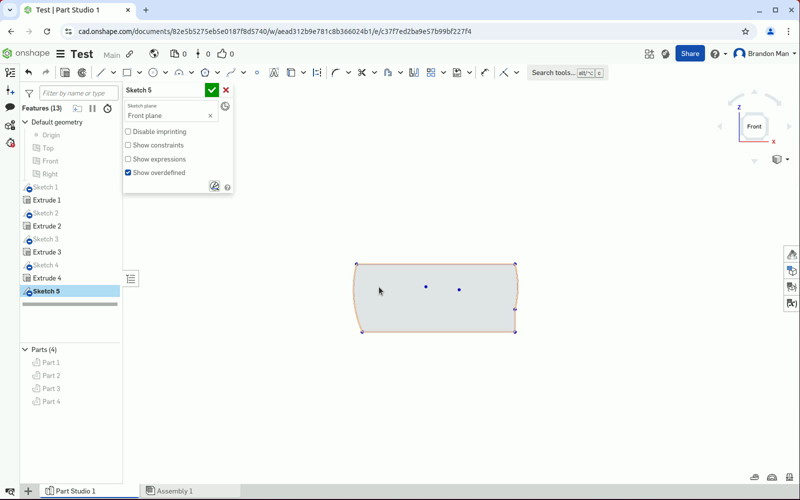
scroll(6)
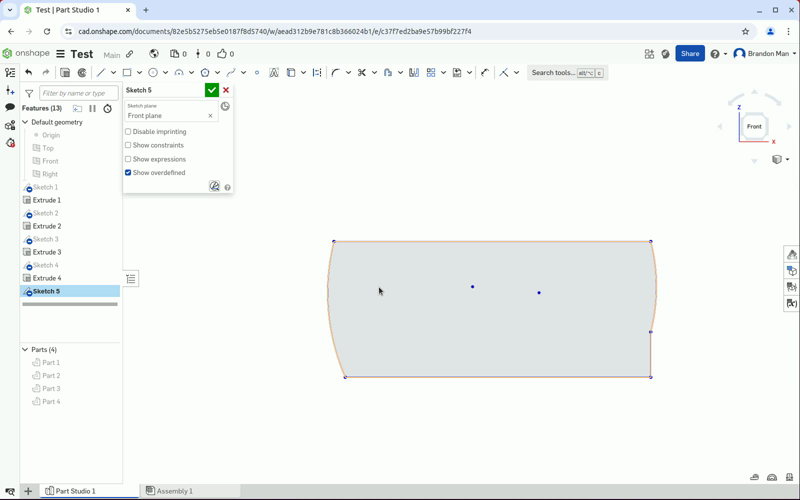
click(379, 286)
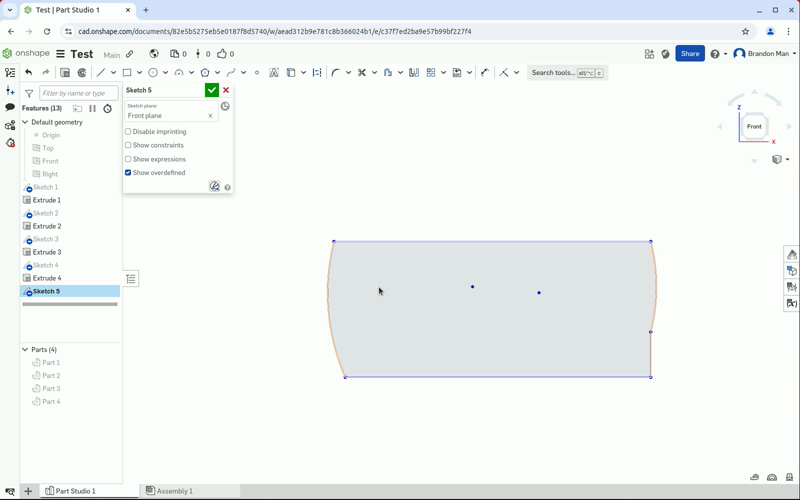
scroll(-6)
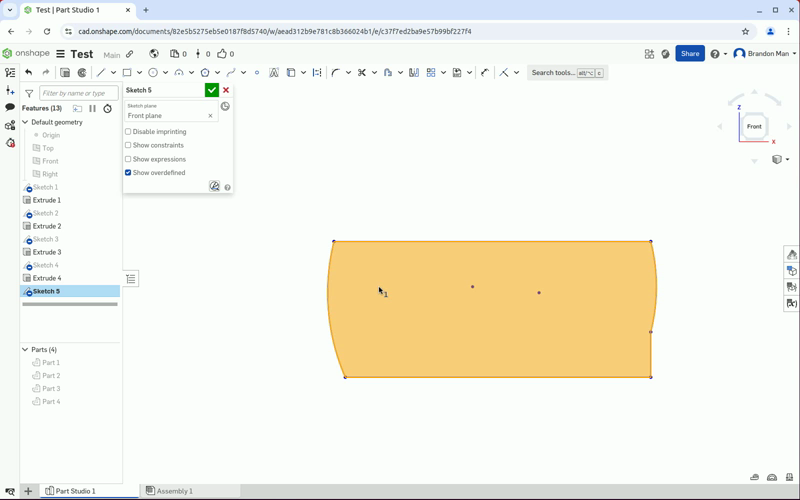
scroll(-6)
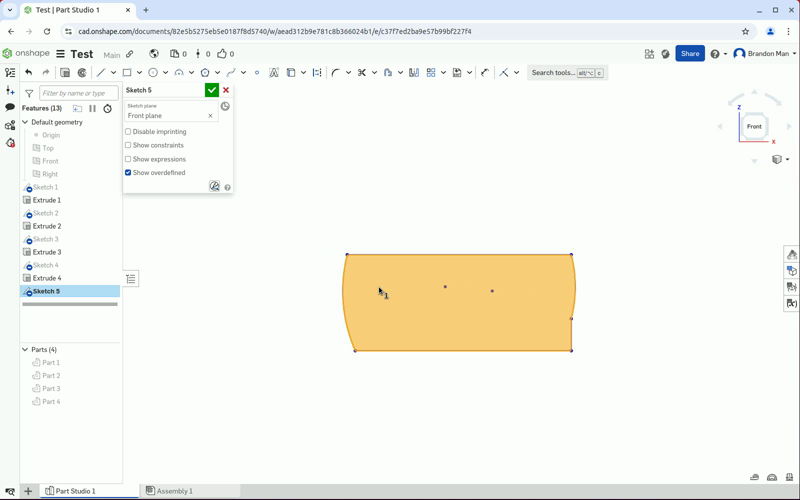
scroll(-6)
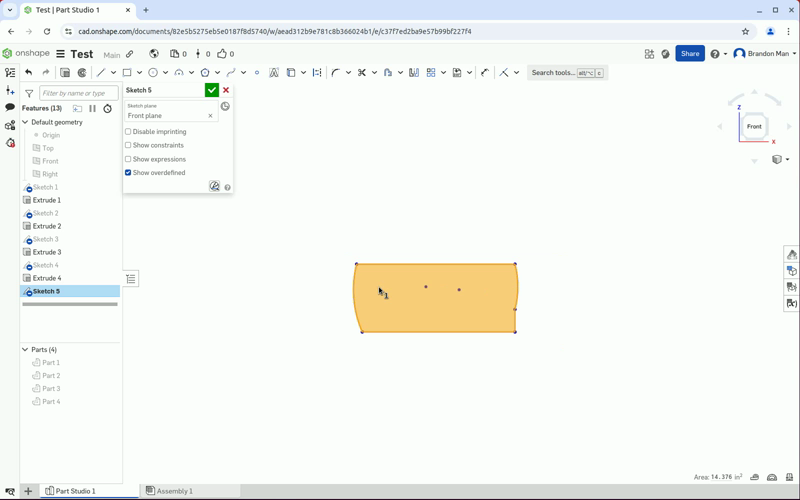
scroll(-6)
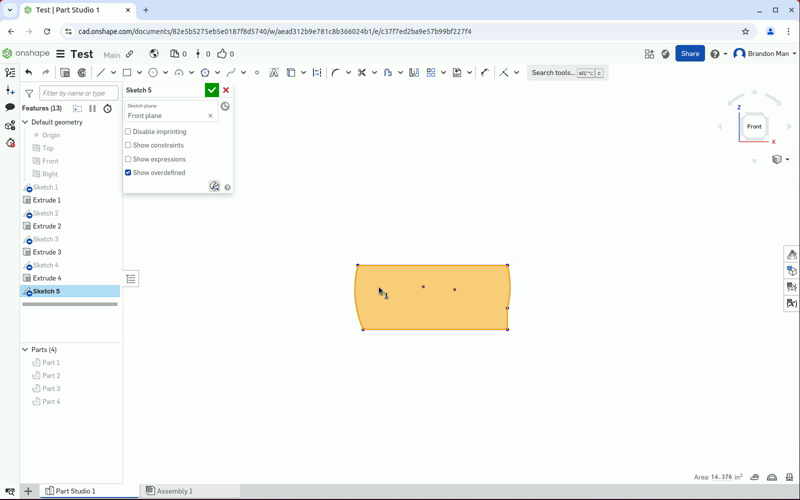
scroll(-6)
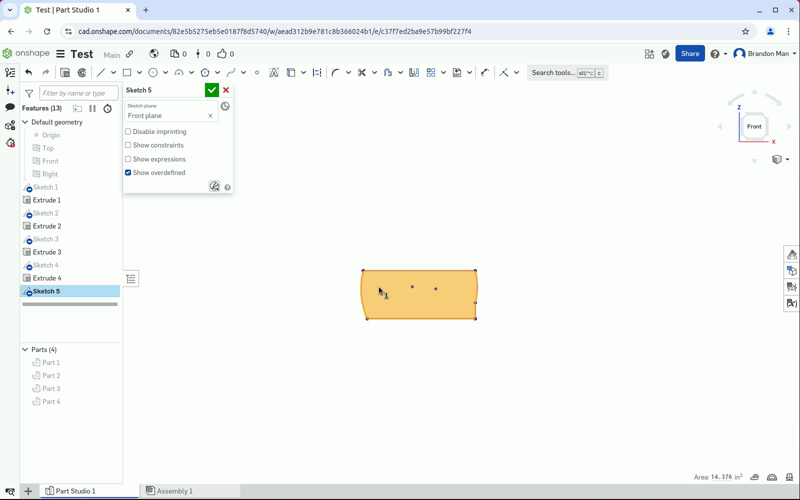
scroll(-6)
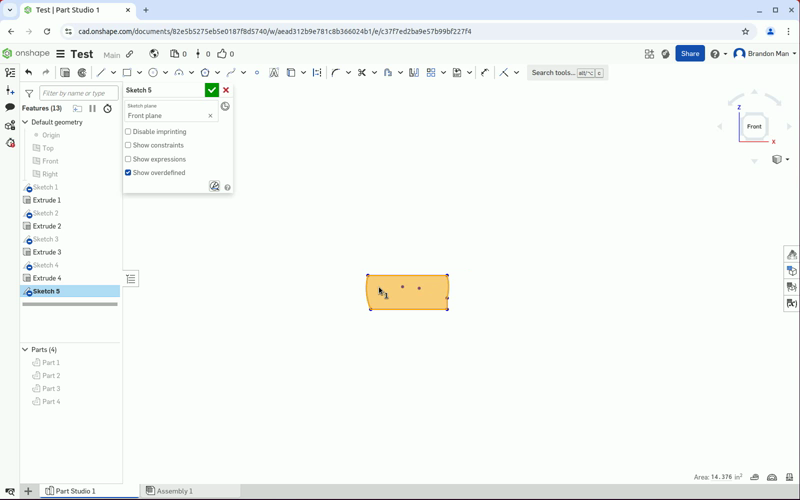
scroll(-6)
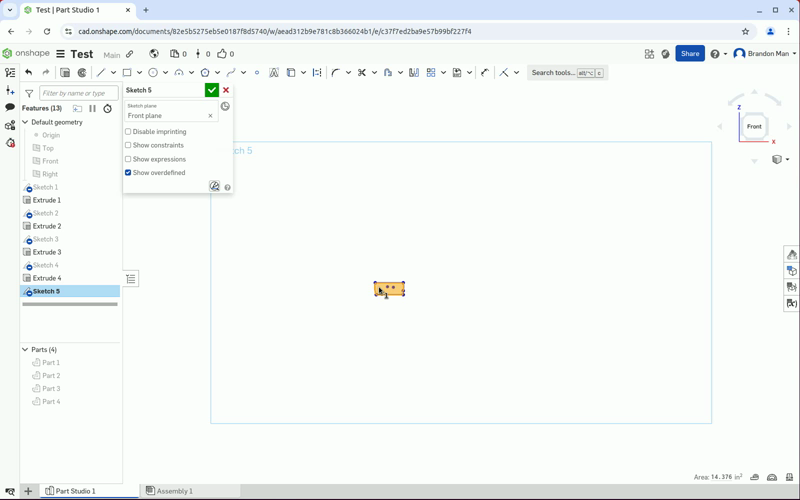
mouse_move(73, 352)
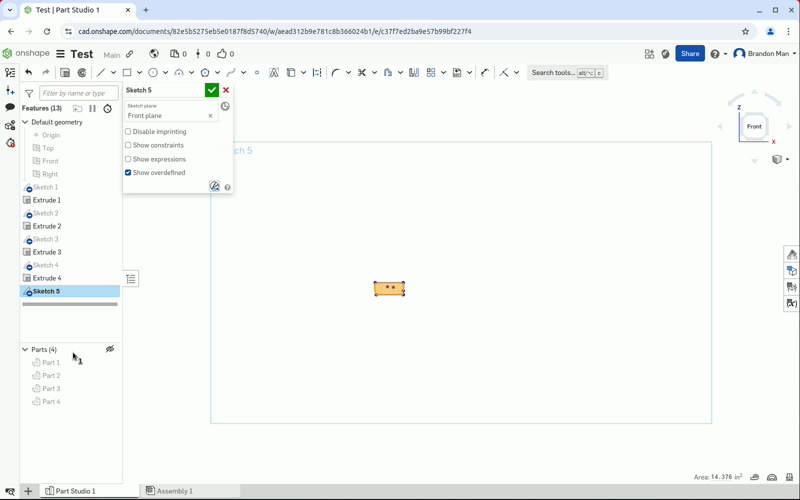
key(shift+y)
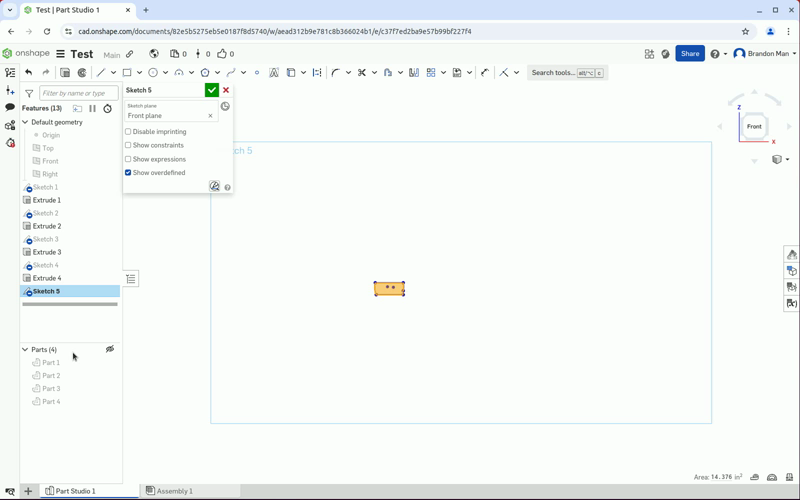
key(shift+e)
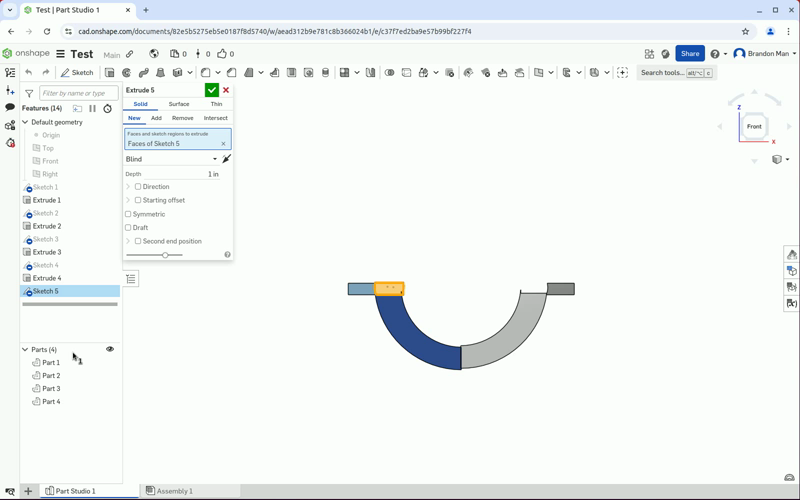
mouse_move(143, 106)
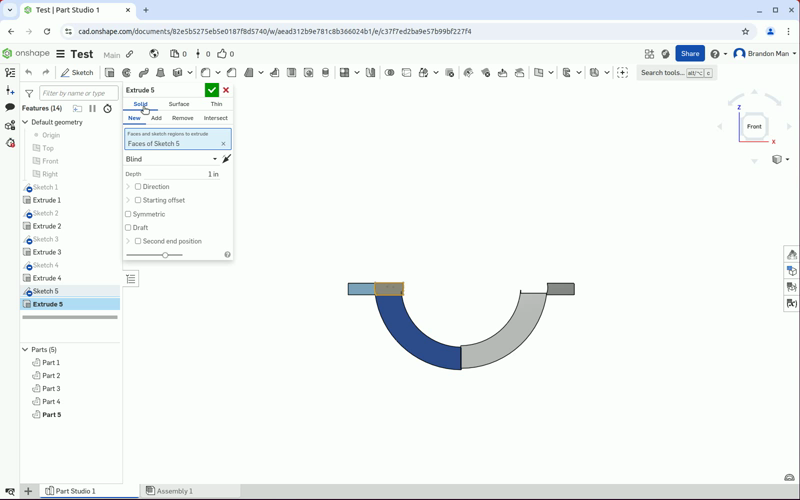
click(143, 106)
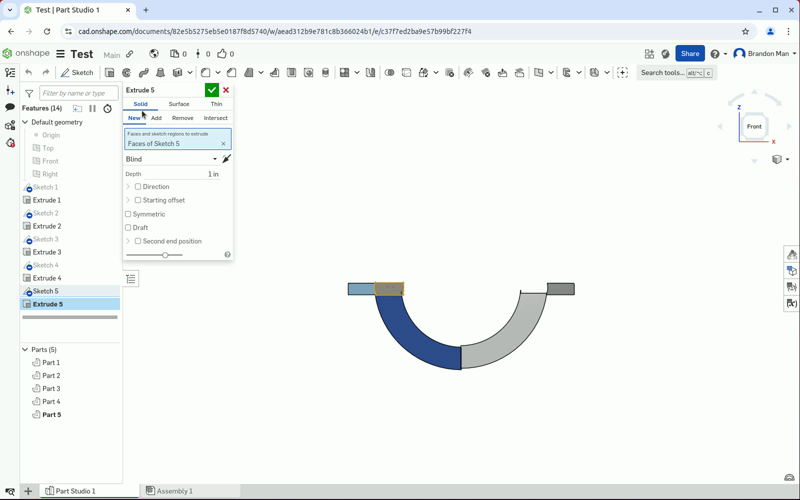
mouse_move(137, 120)
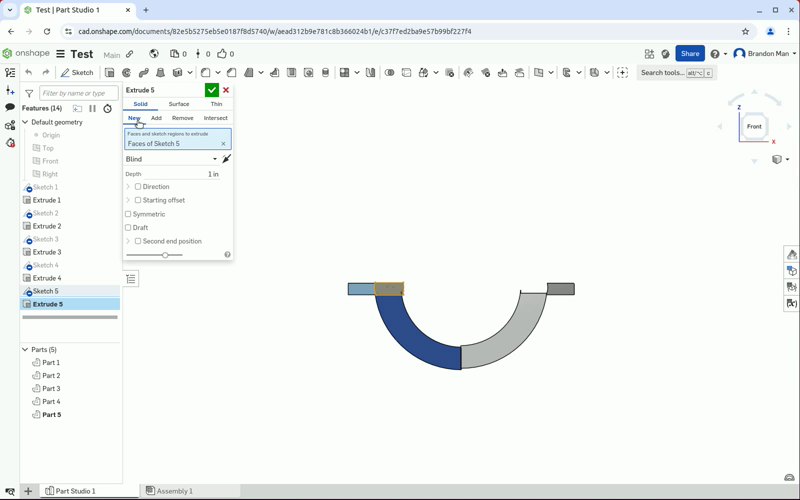
click(137, 120)
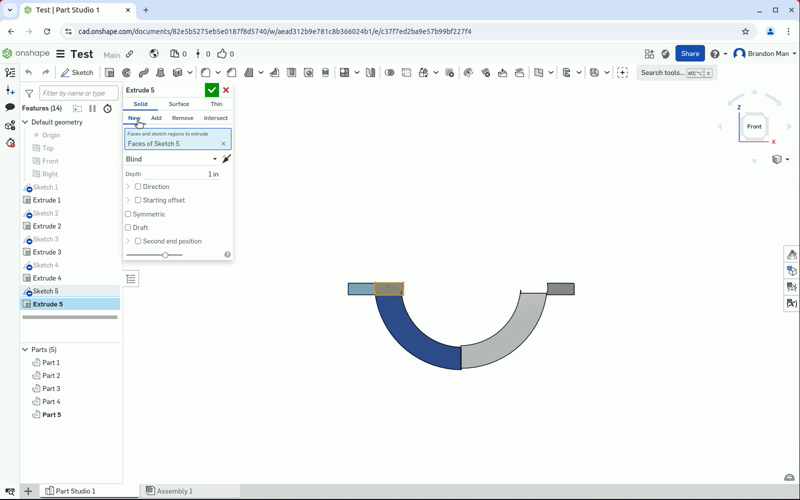
key(tab, 4)
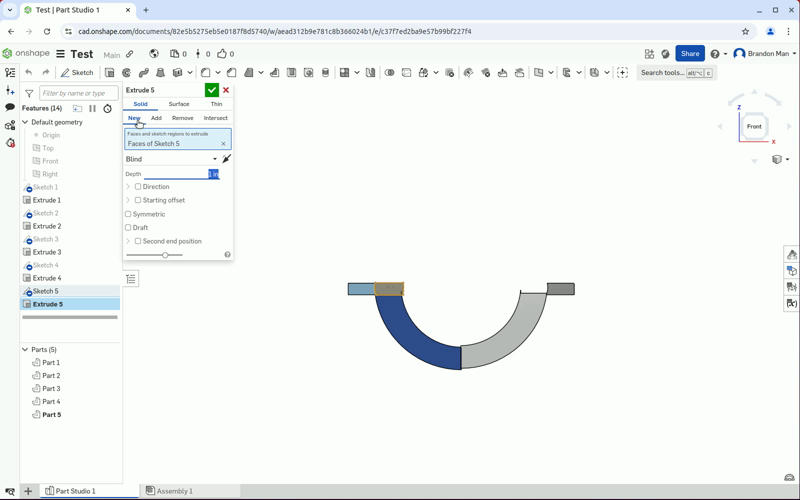
text(27.442)
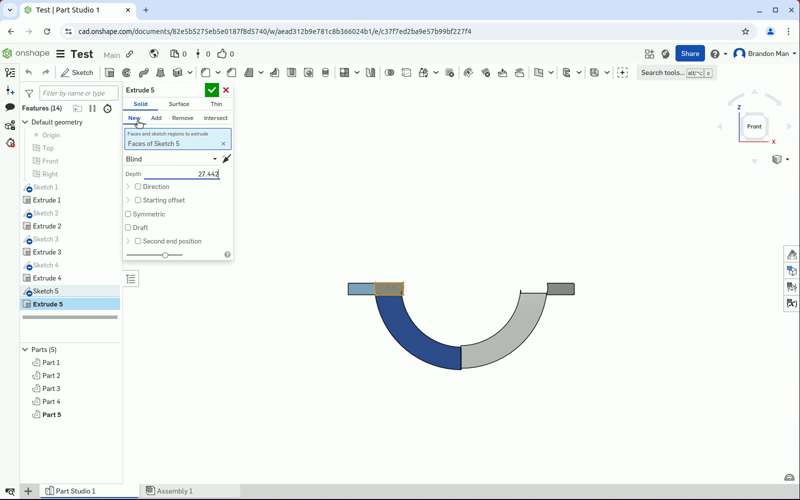
key(tab, 3)
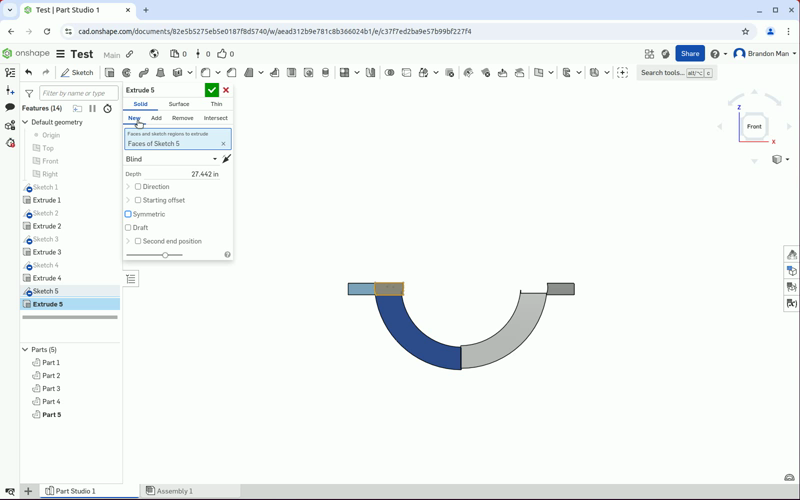
key(space)
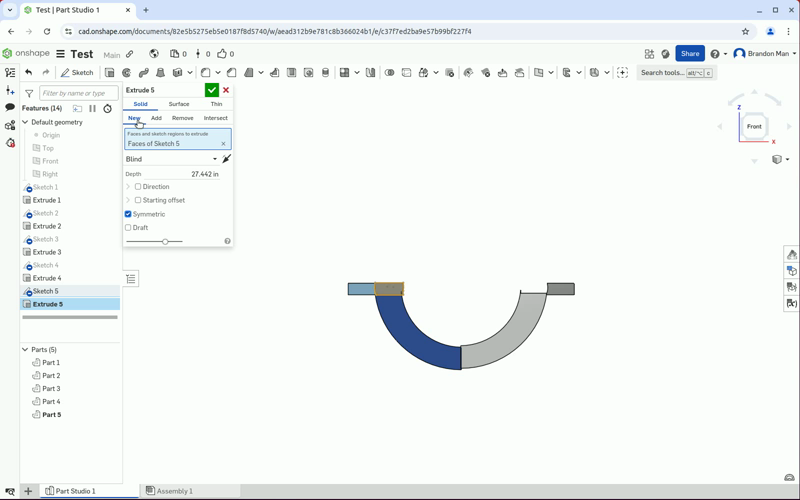
key(enter)
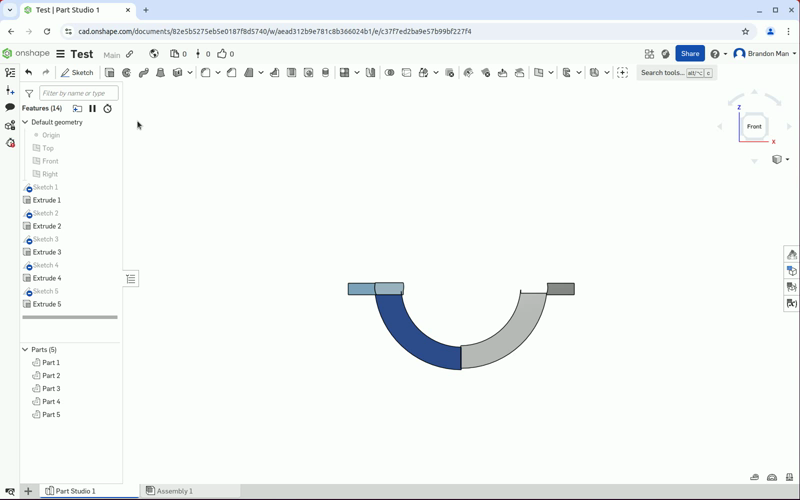
key(shift+h)
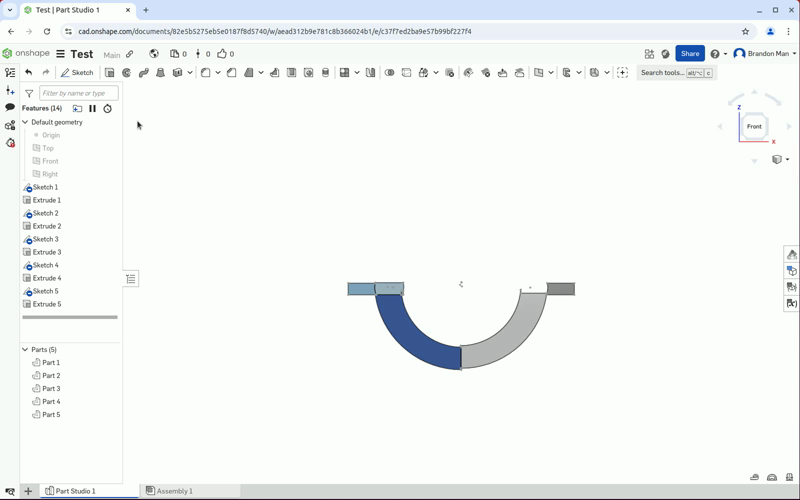
key(shift+h)
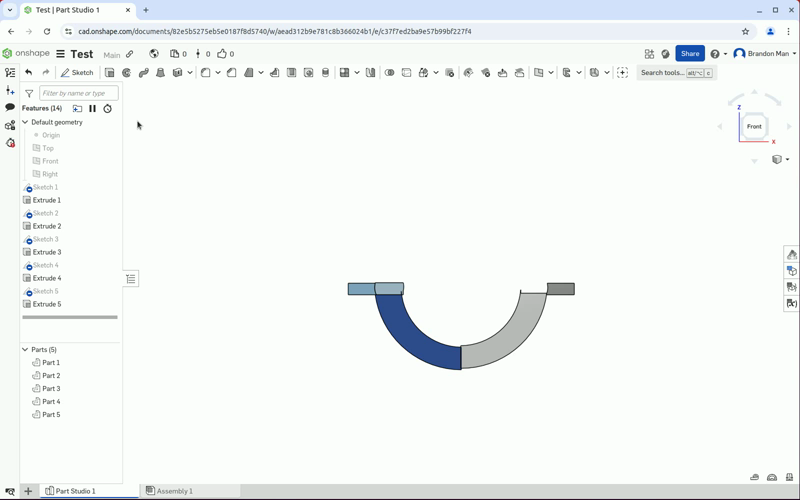
mouse_move(73, 189)
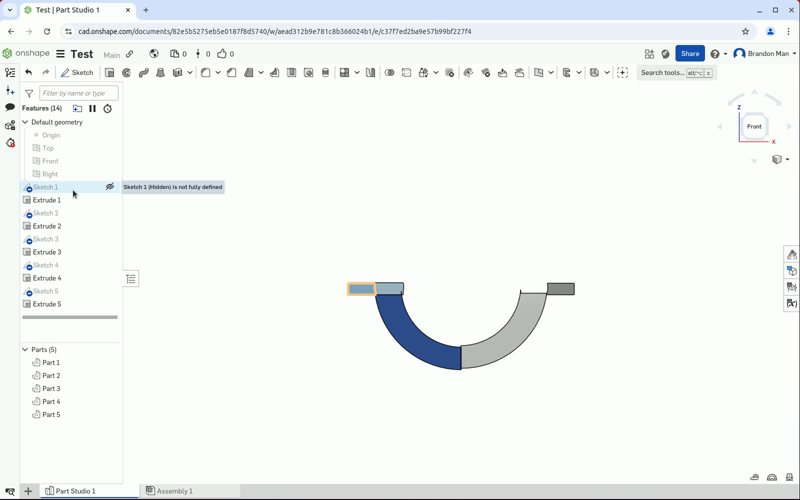
click(73, 189)
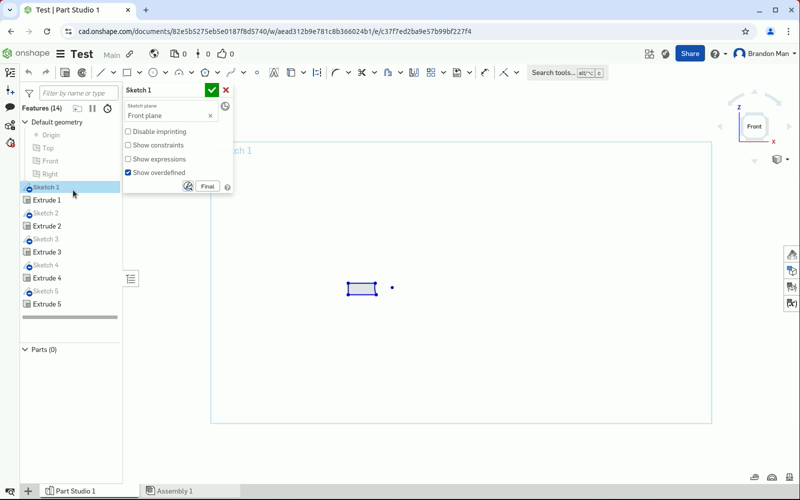
mouse_move(229, 92)
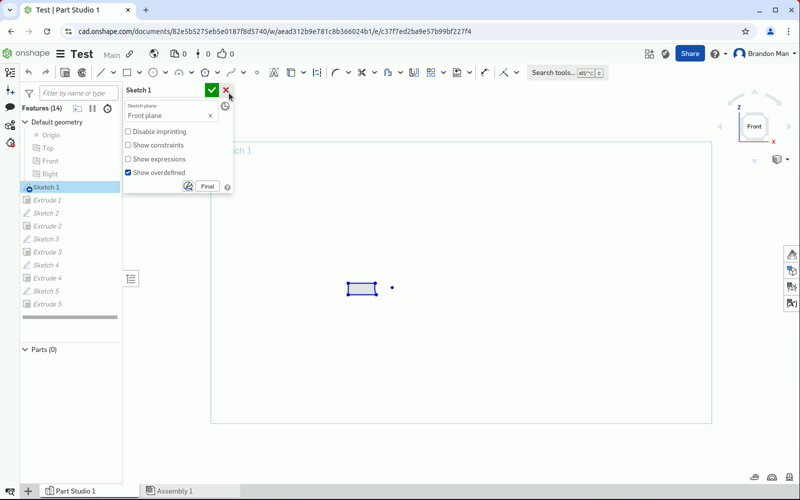
click(229, 92)
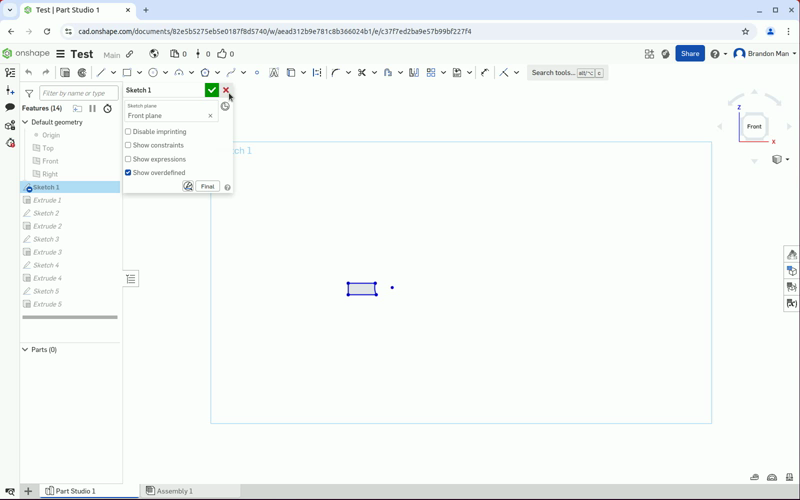
key(shift+s)
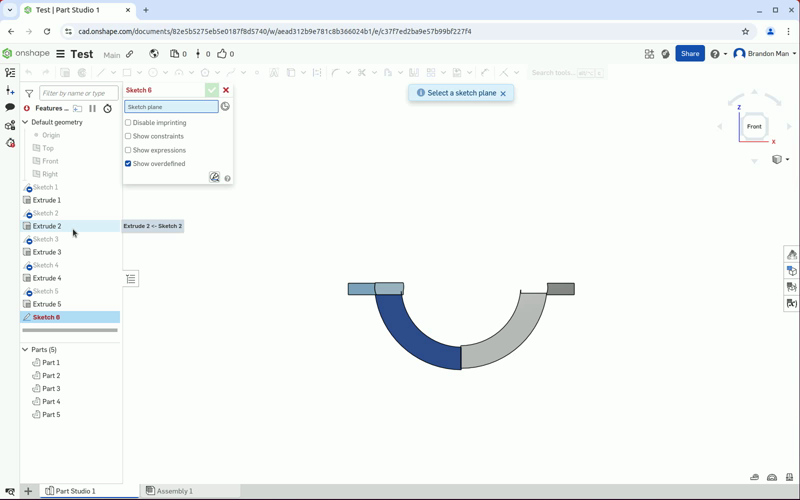
scroll(3)
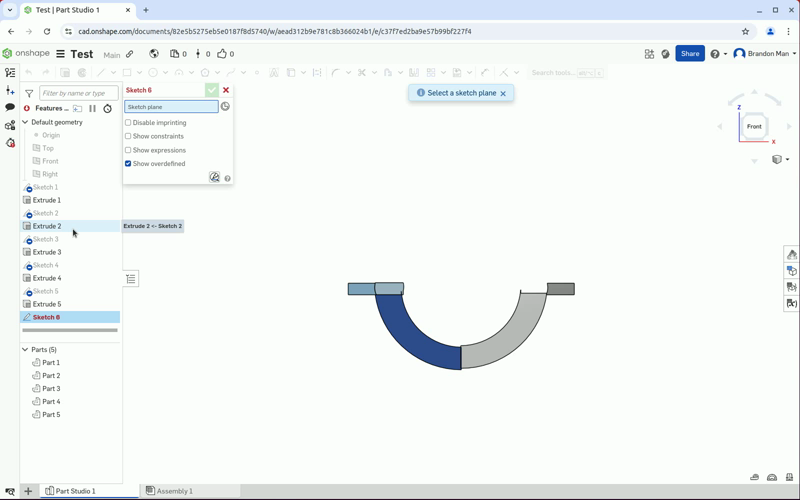
mouse_move(73, 163)
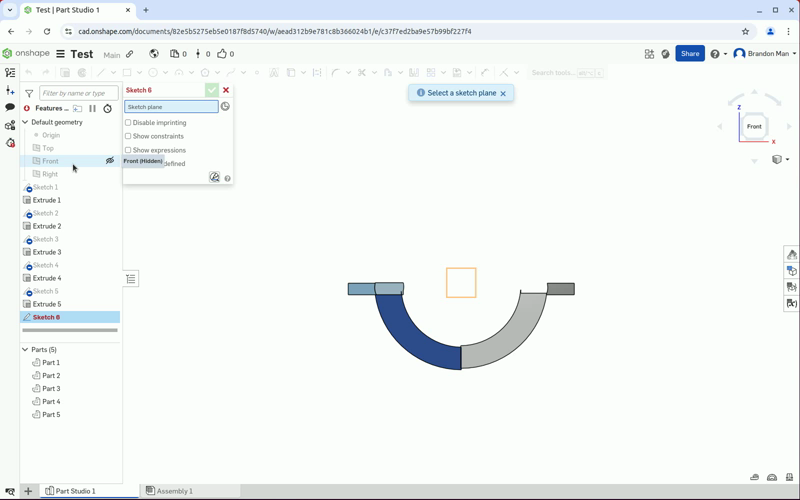
click(73, 163)
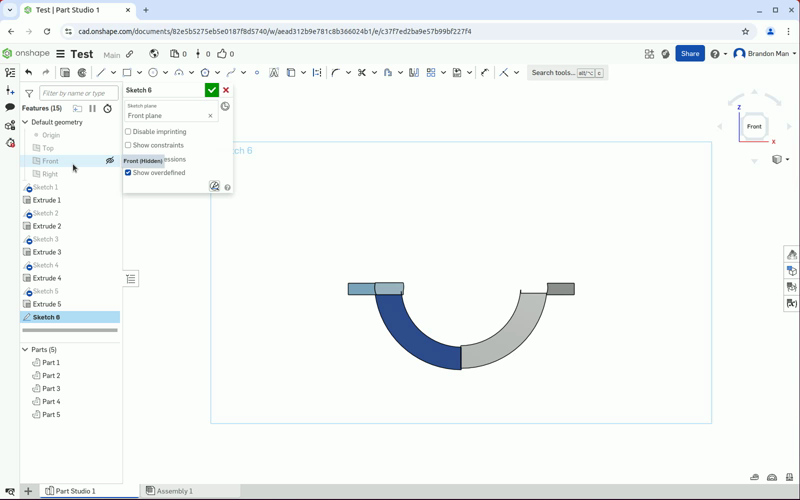
mouse_move(73, 352)
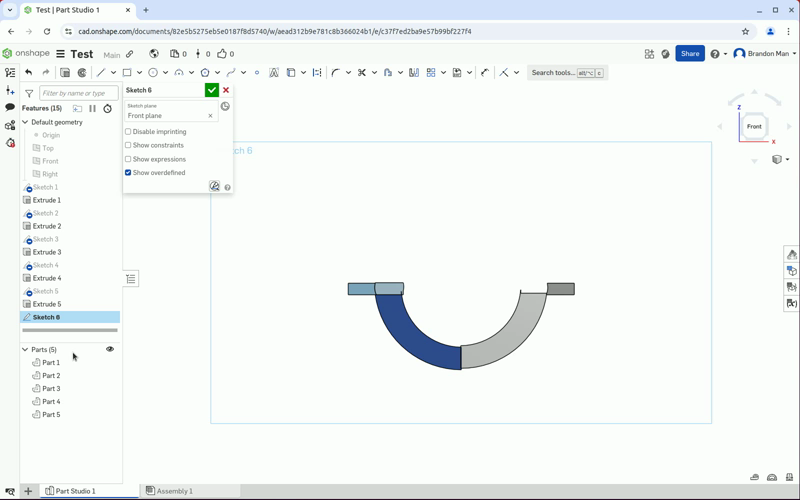
key(y)
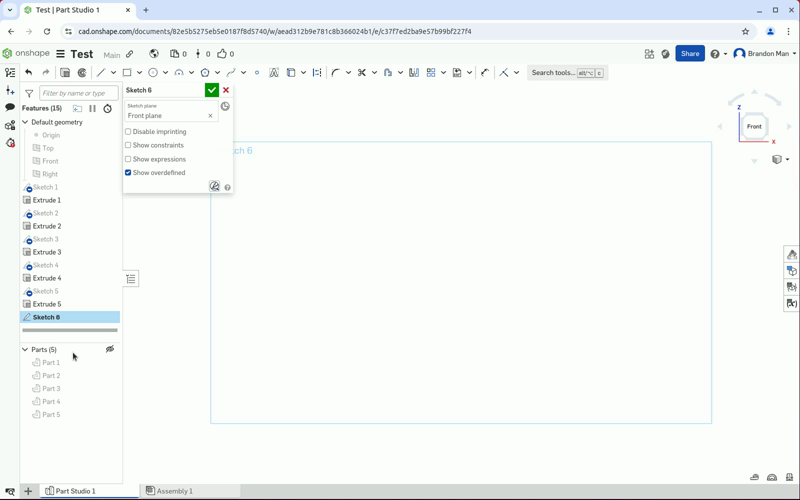
key(l)
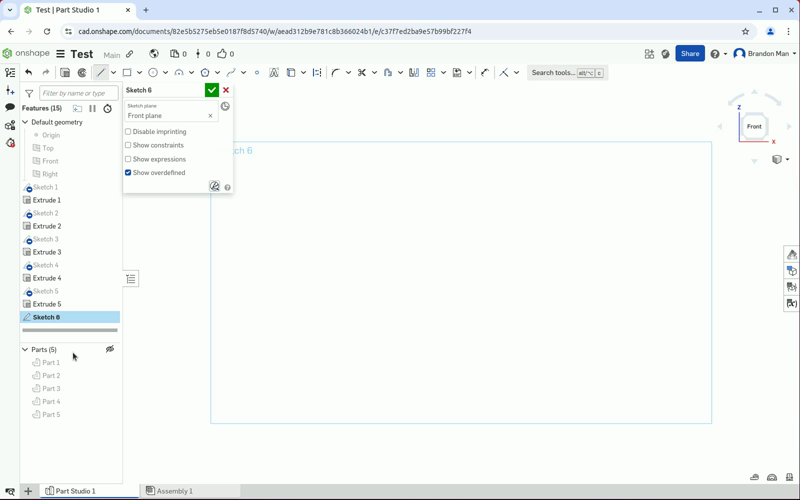
key_down(shift)
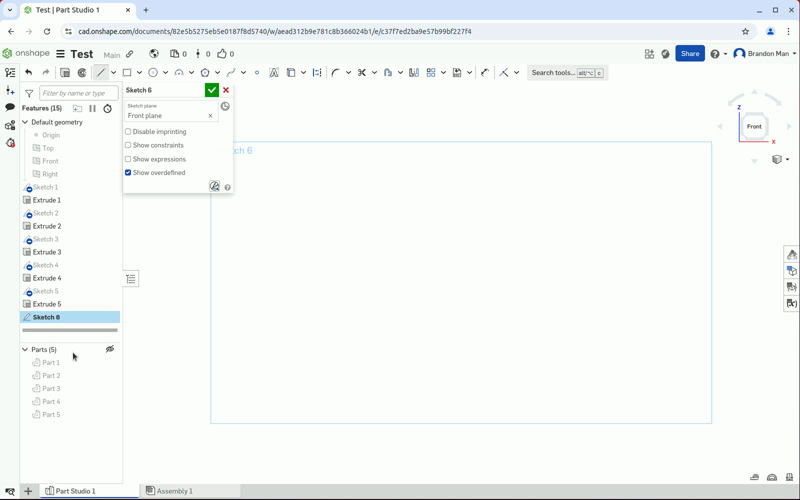
mouse_move(520, 294)
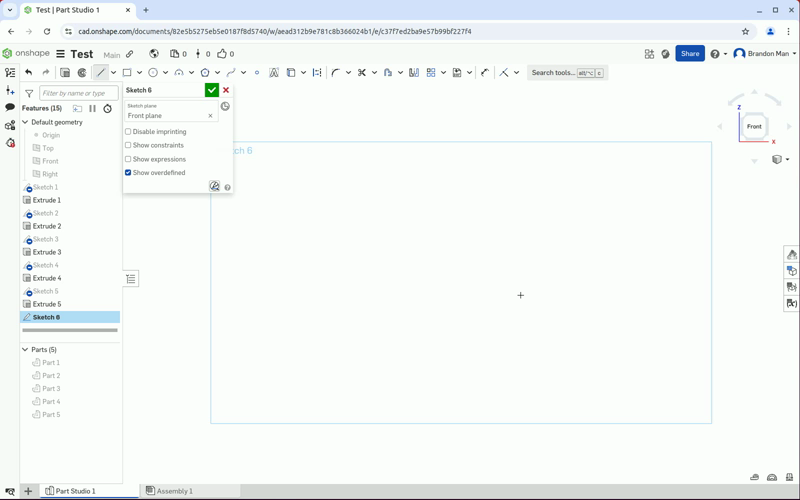
click(520, 294)
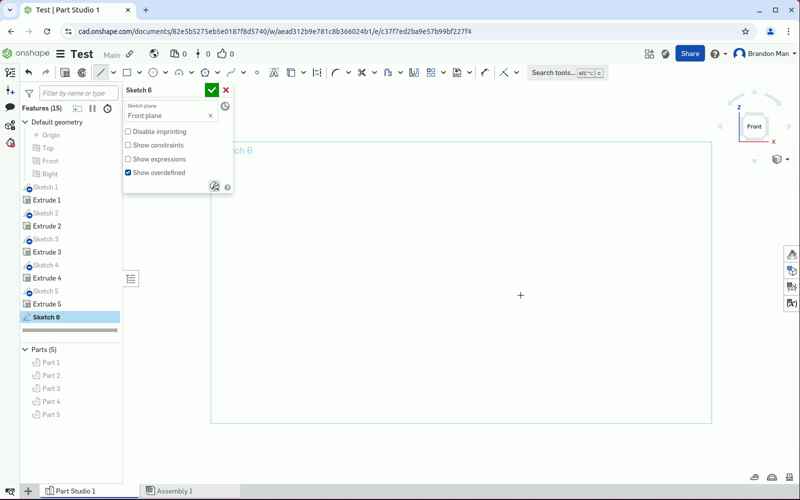
key_up(shift)
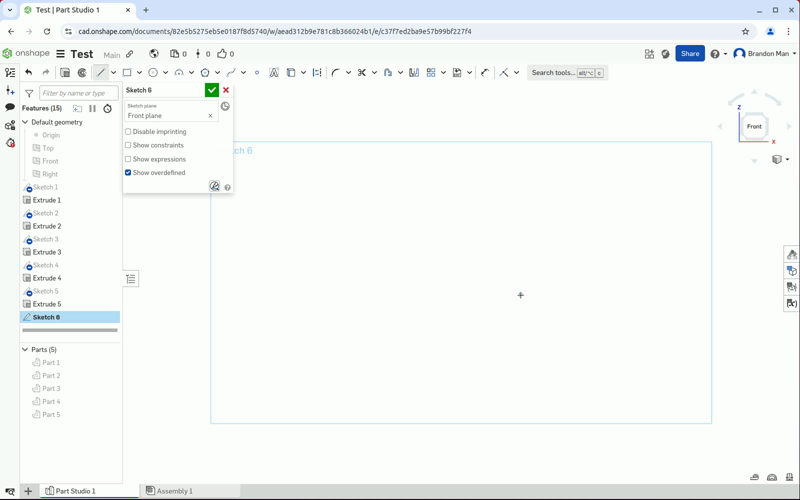
key_down(shift)
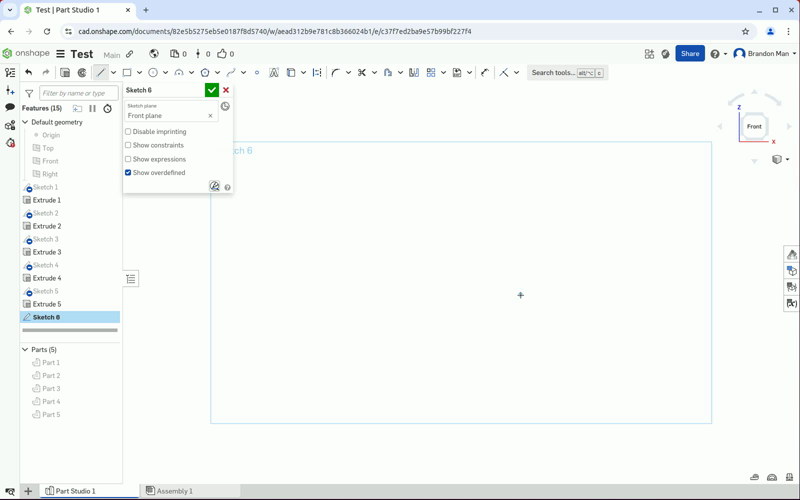
mouse_move(550, 294)
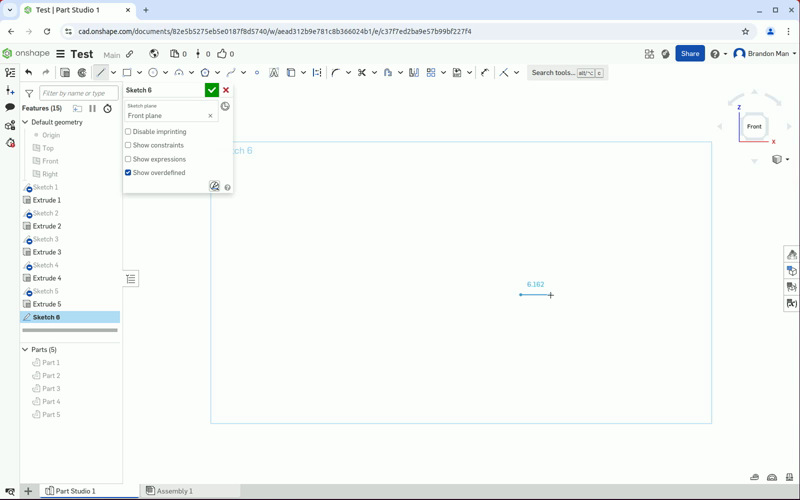
mouse_move(547, 294)
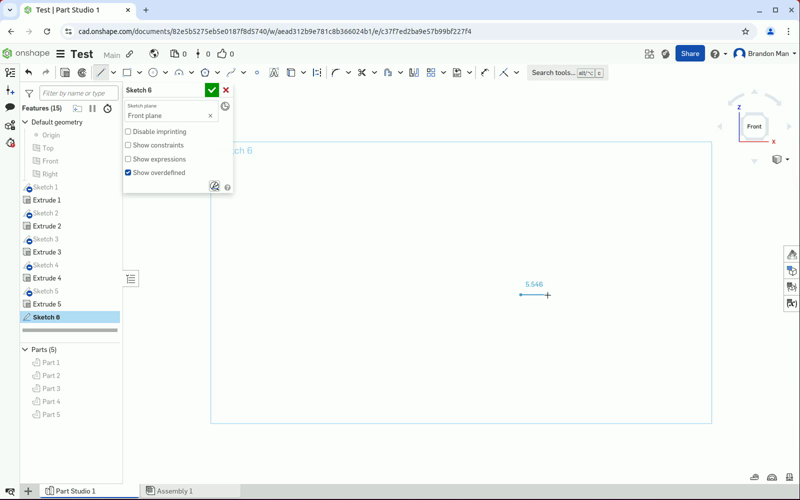
click(547, 294)
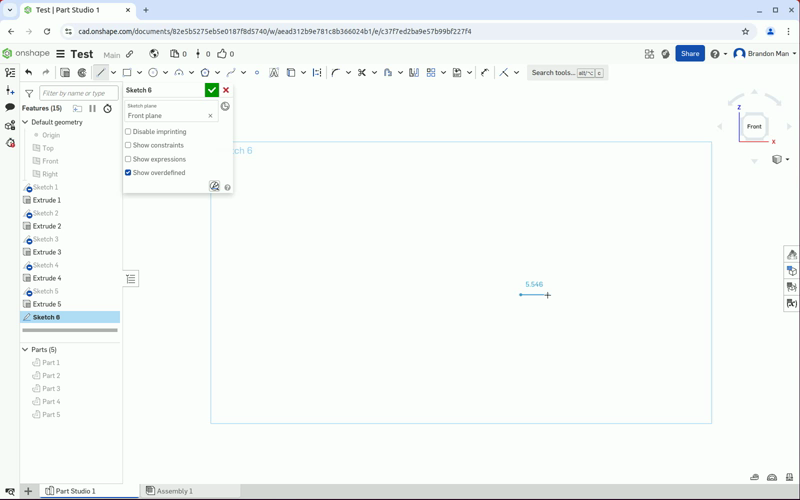
key_up(shift)
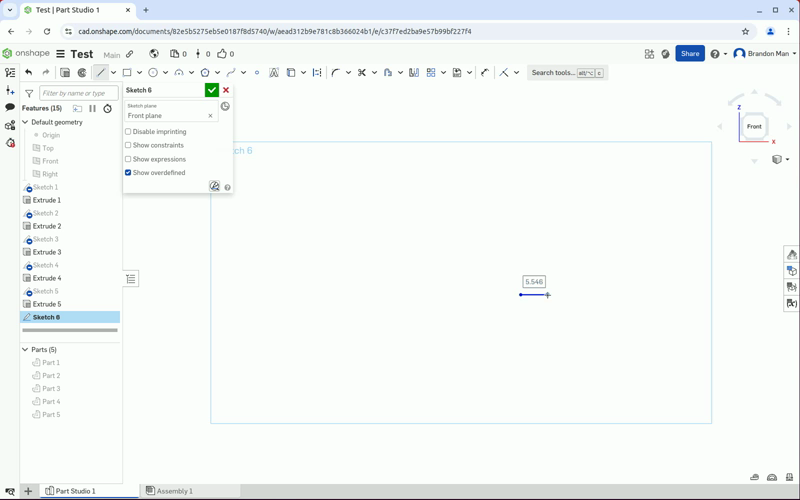
key(esc)
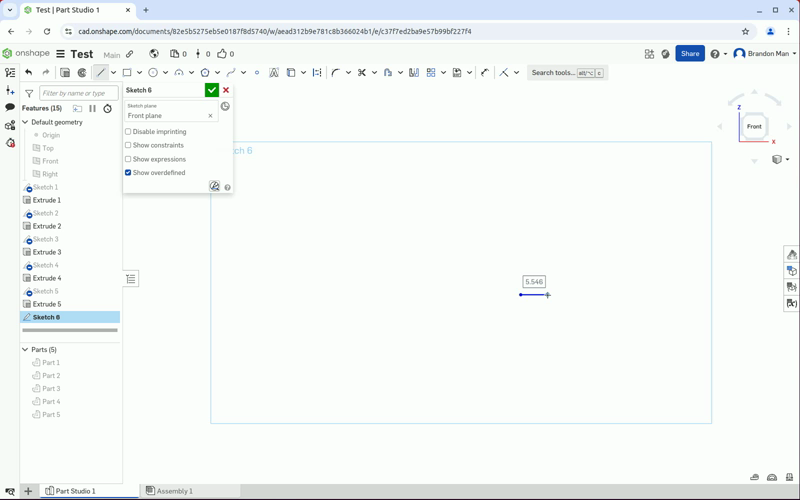
key(a)
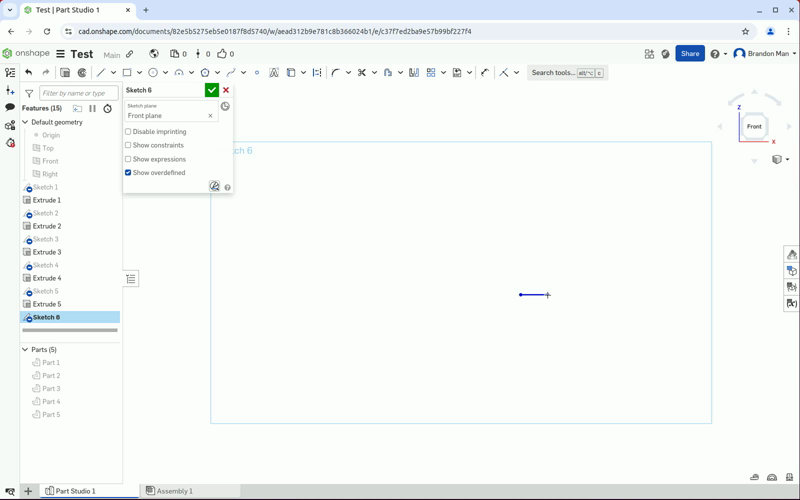
mouse_move(547, 294)
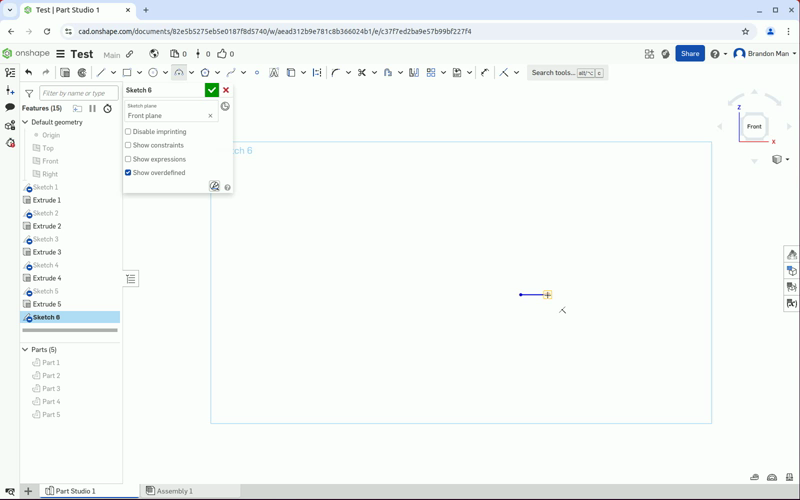
click(547, 294)
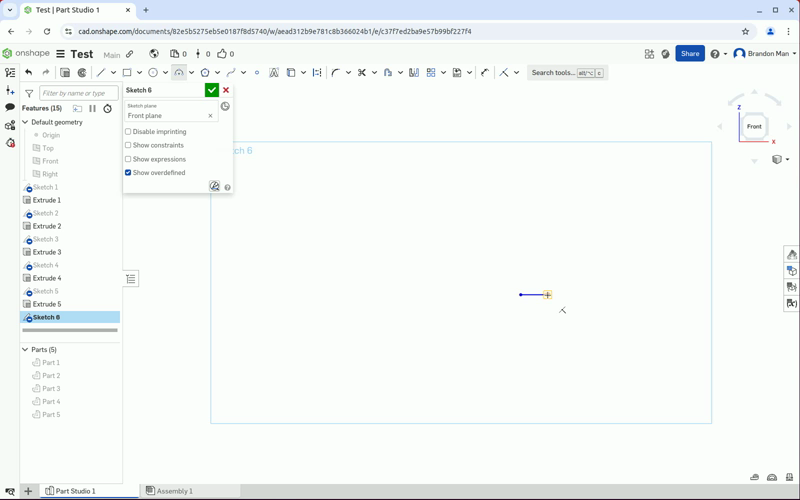
key_down(shift)
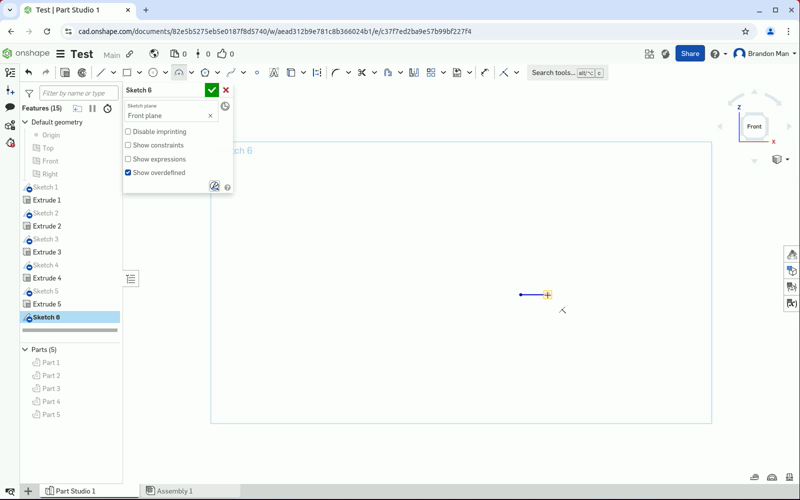
mouse_move(548, 282)
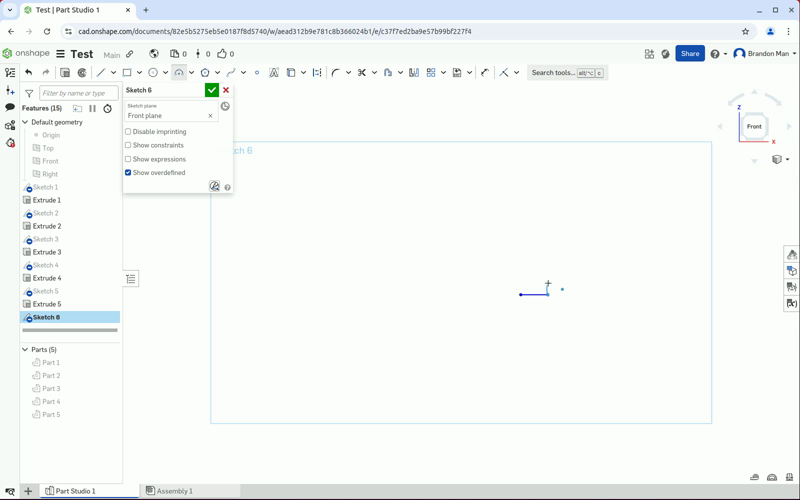
click(548, 282)
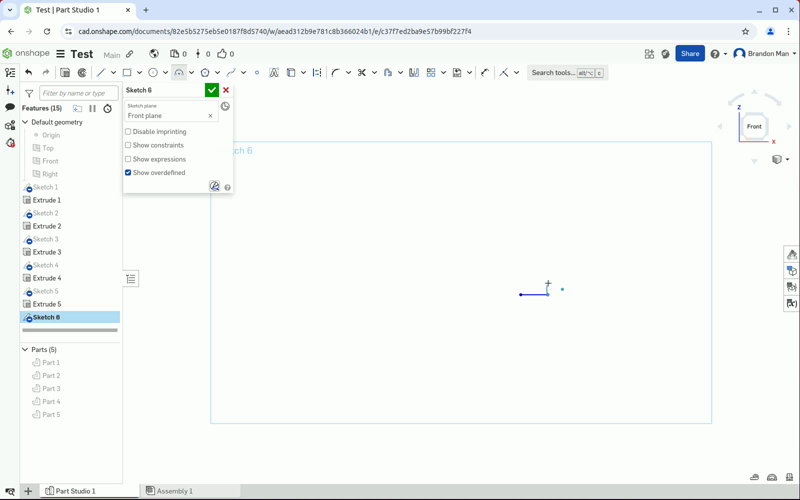
mouse_move(548, 288)
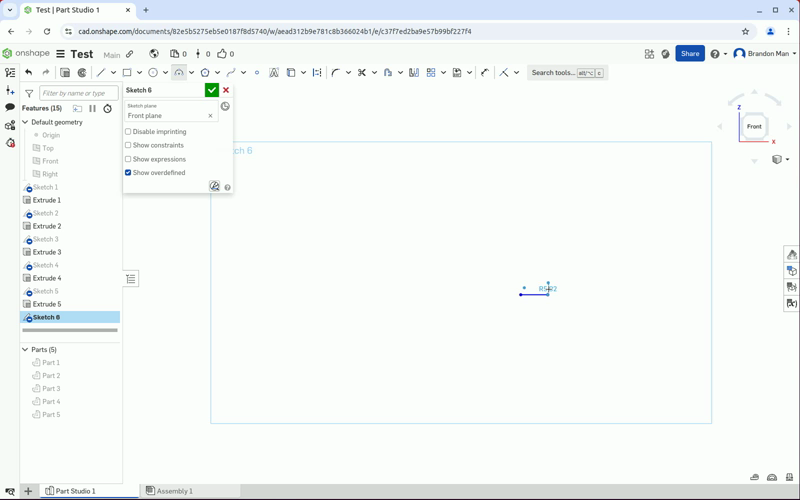
click(548, 288)
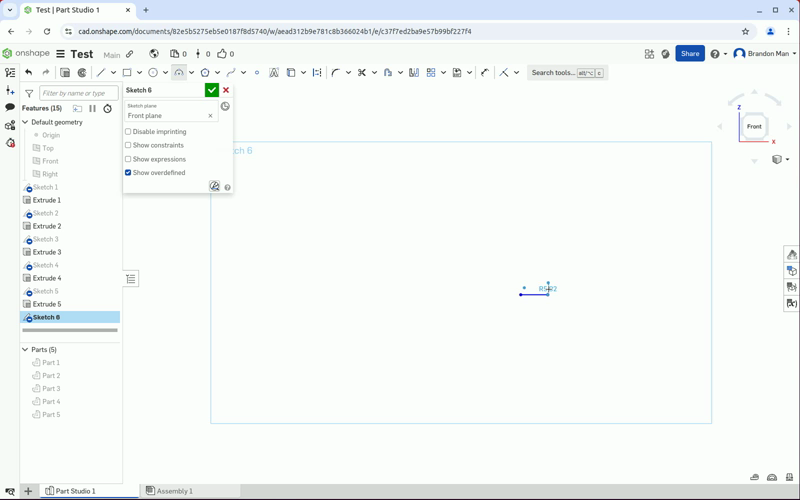
key_up(shift)
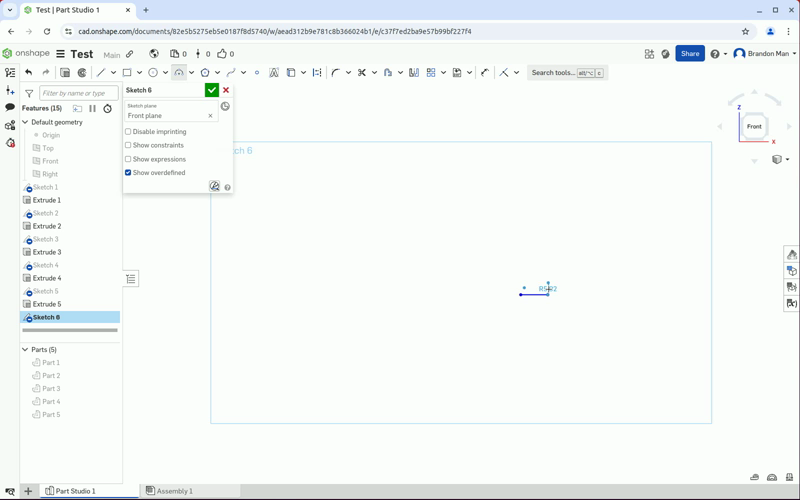
key(esc)
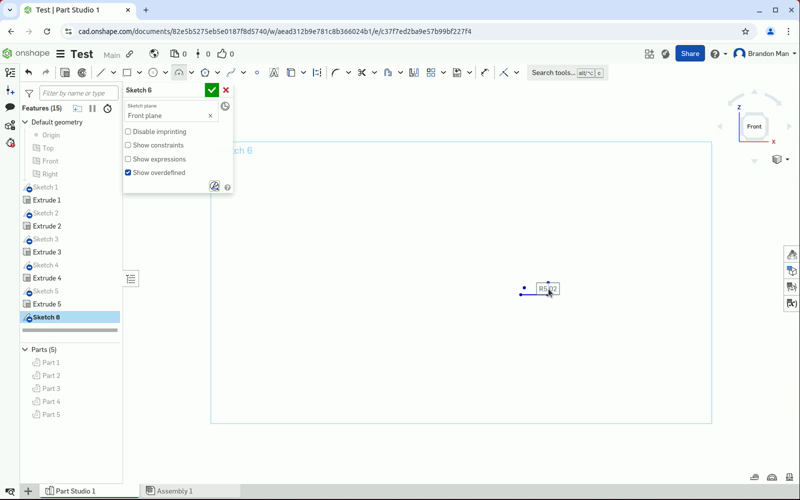
key(l)
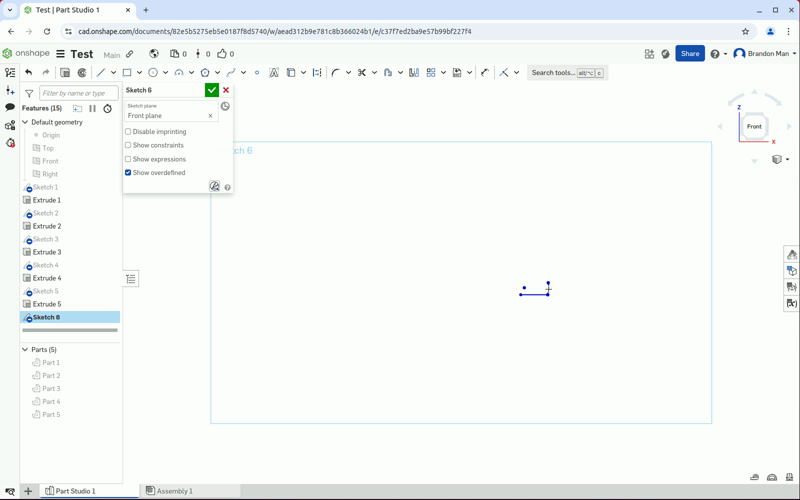
mouse_move(548, 282)
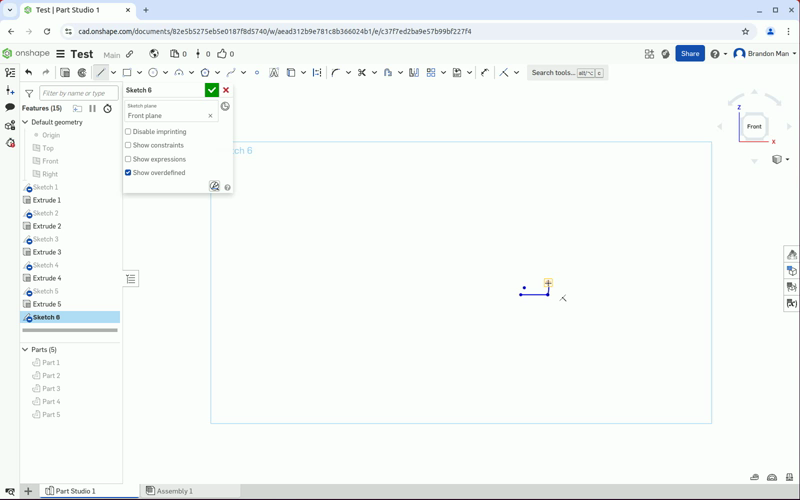
click(548, 282)
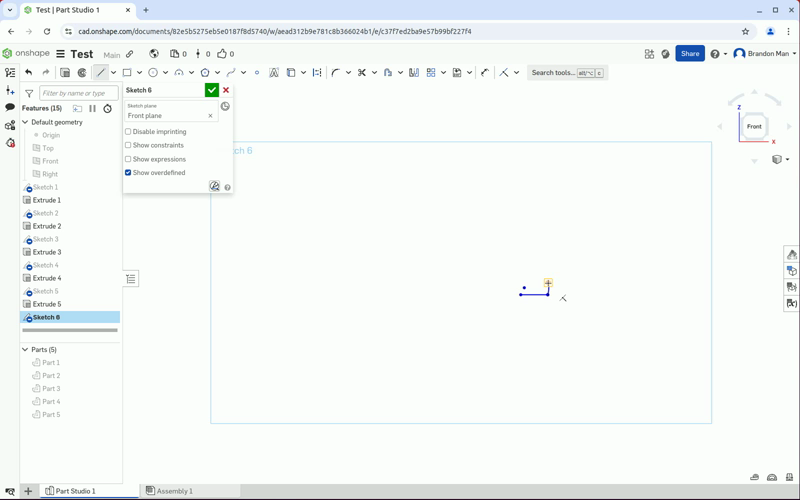
key_down(shift)
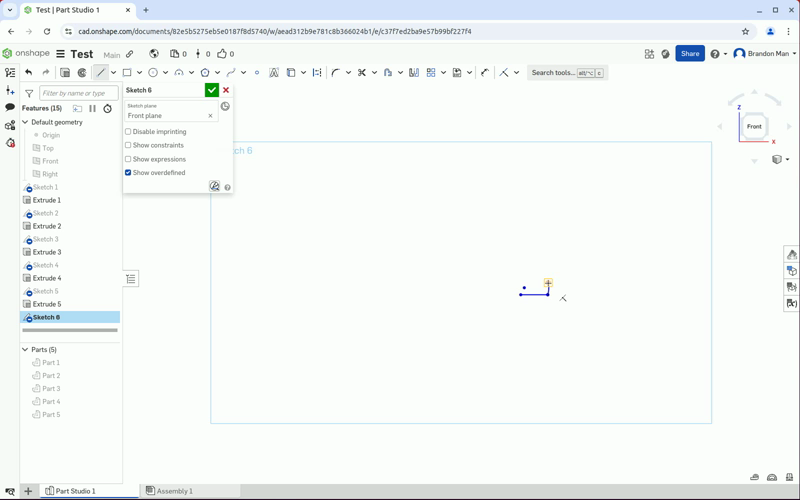
mouse_move(578, 282)
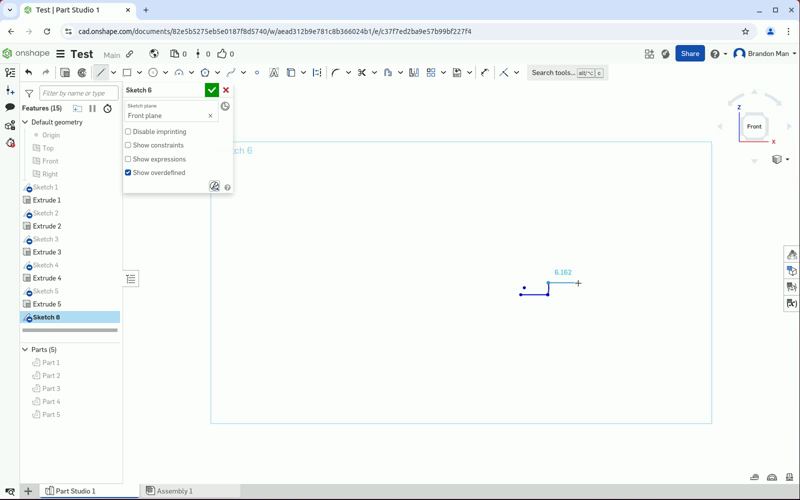
mouse_move(520, 282)
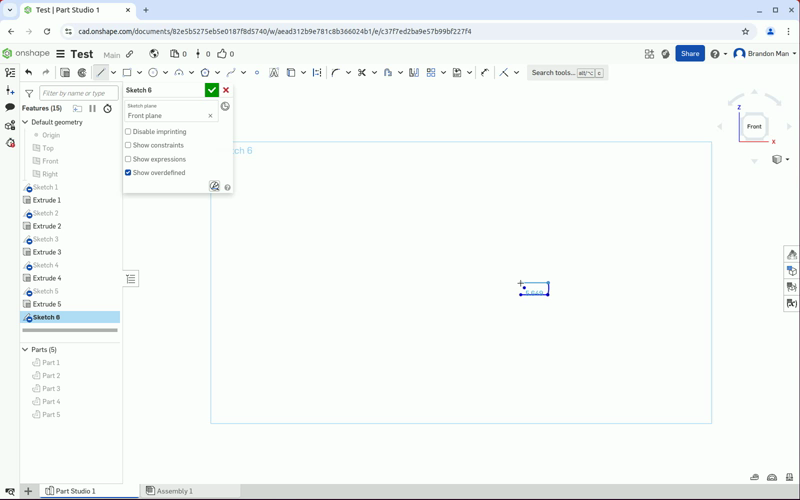
click(520, 282)
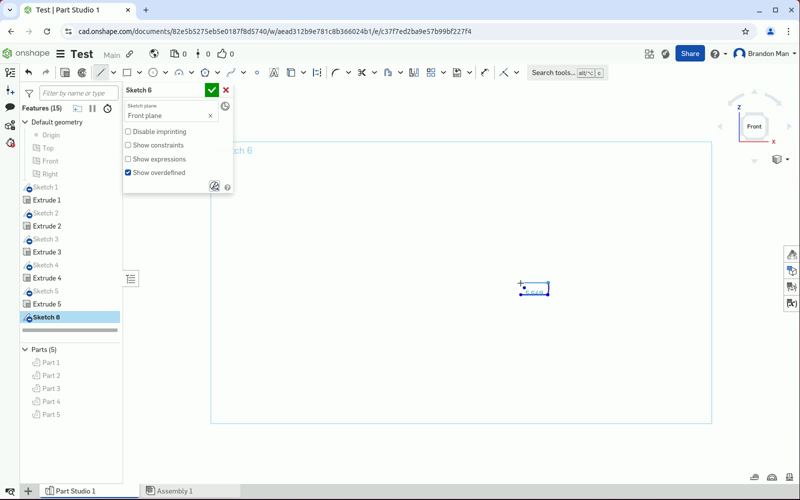
key_up(shift)
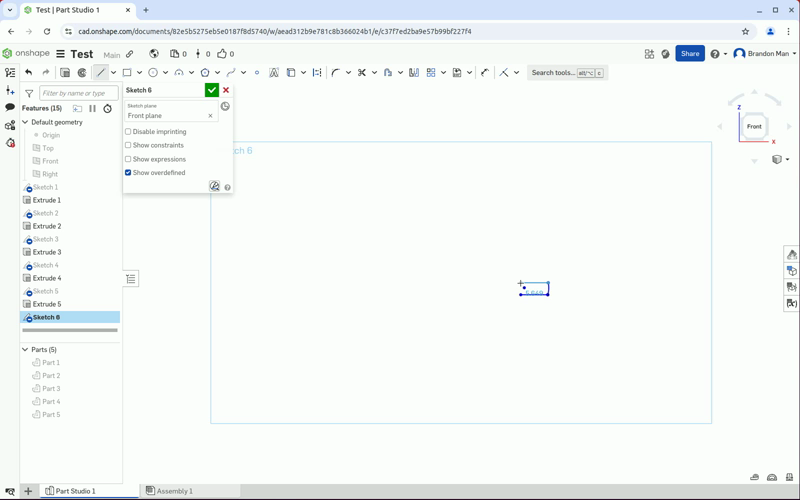
key(esc)
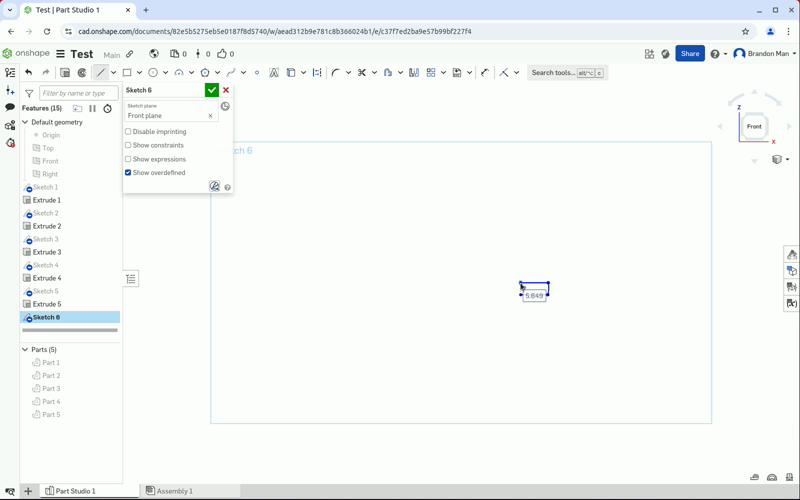
key(a)
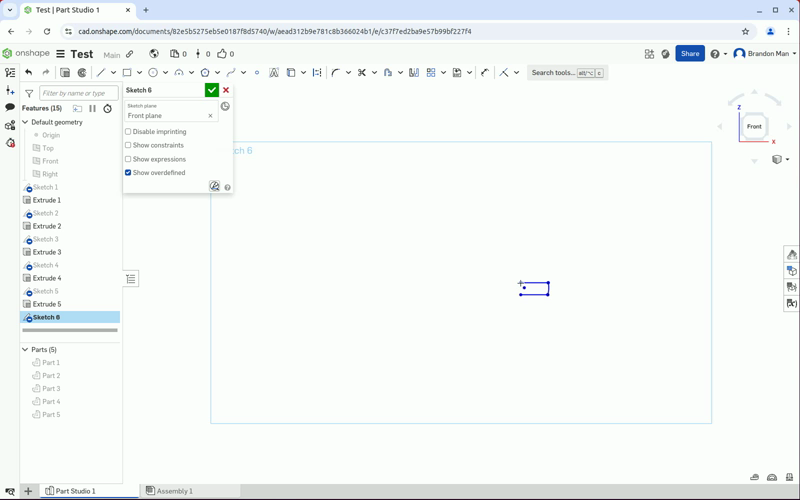
mouse_move(520, 282)
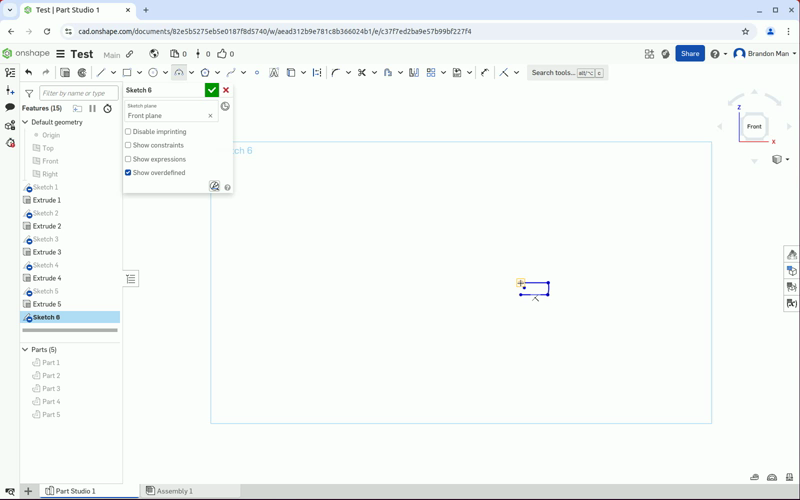
click(520, 282)
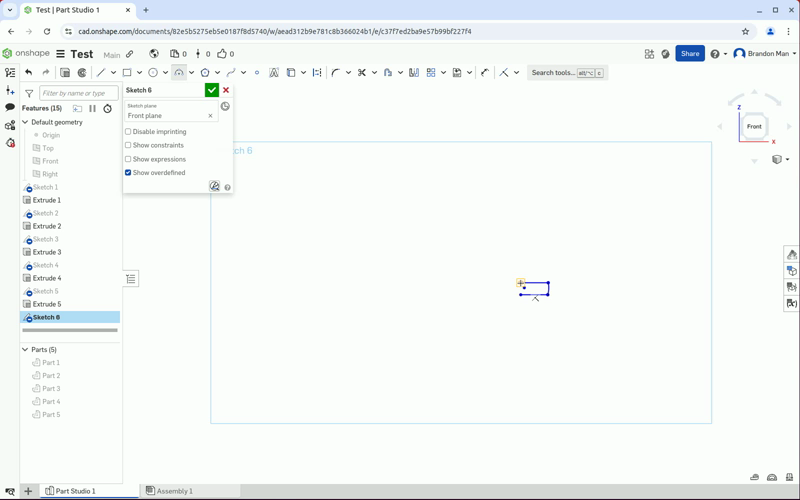
key_down(shift)
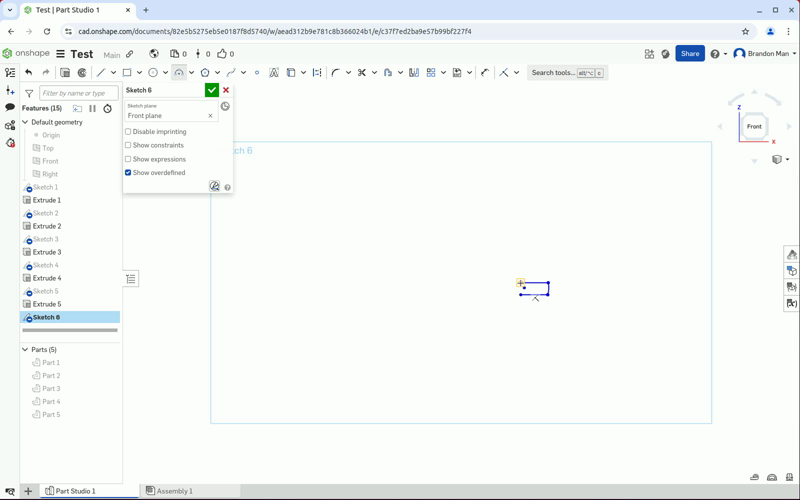
mouse_move(520, 290)
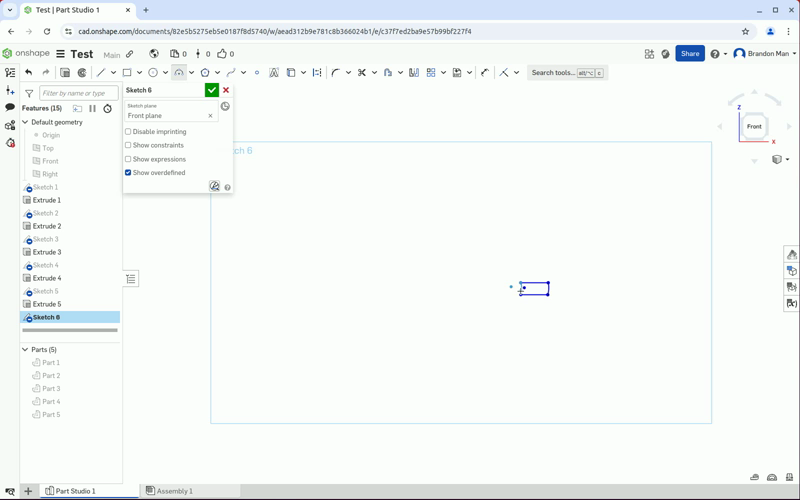
scroll(6)
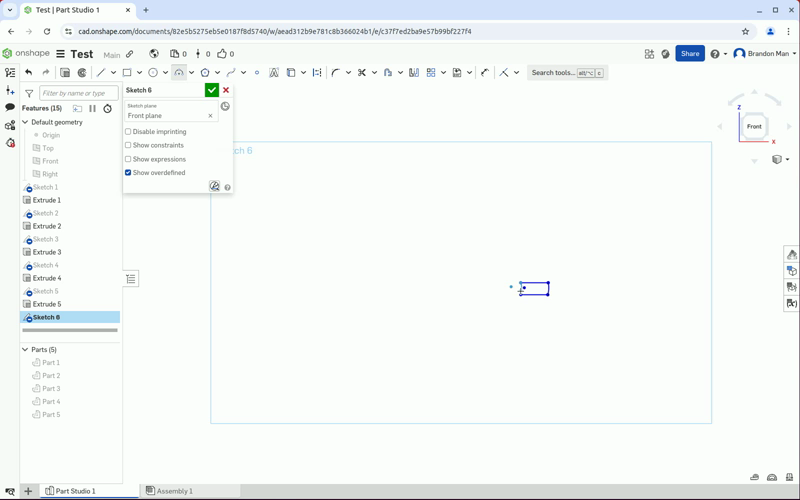
scroll(6)
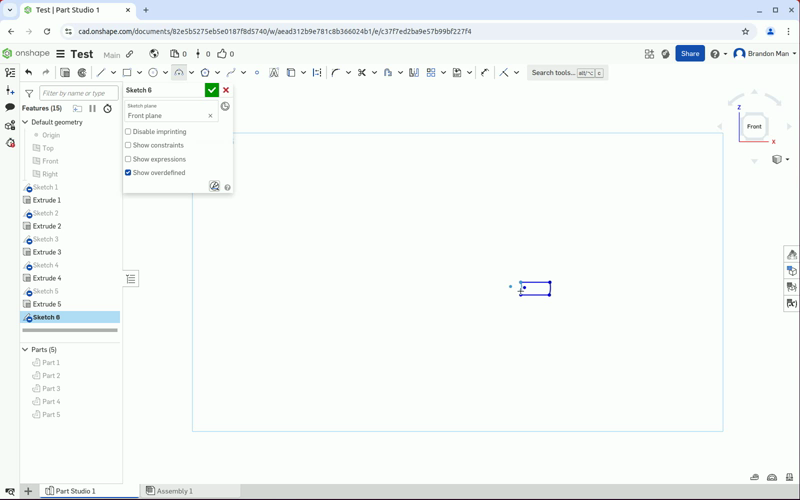
scroll(6)
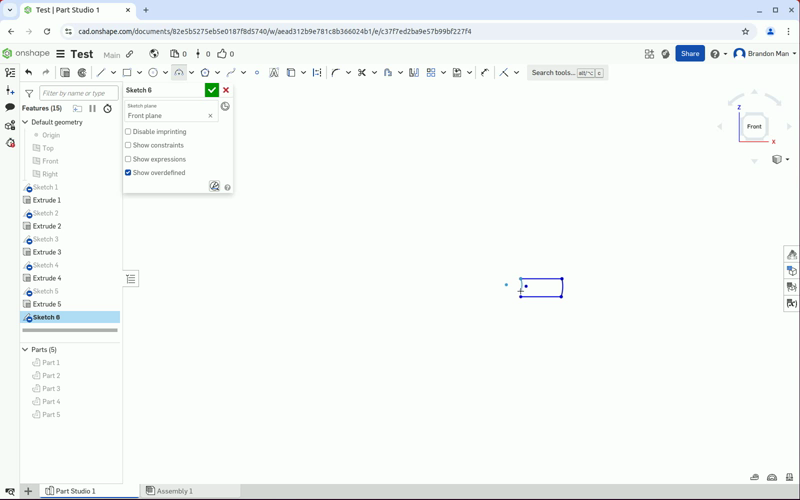
scroll(6)
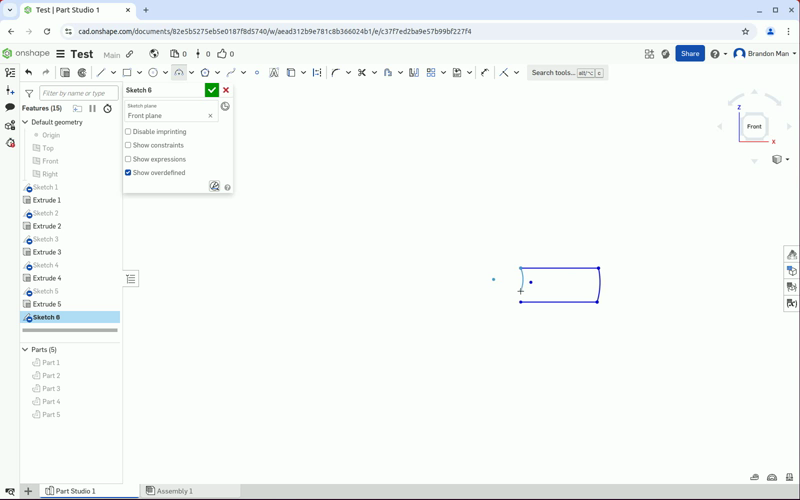
scroll(6)
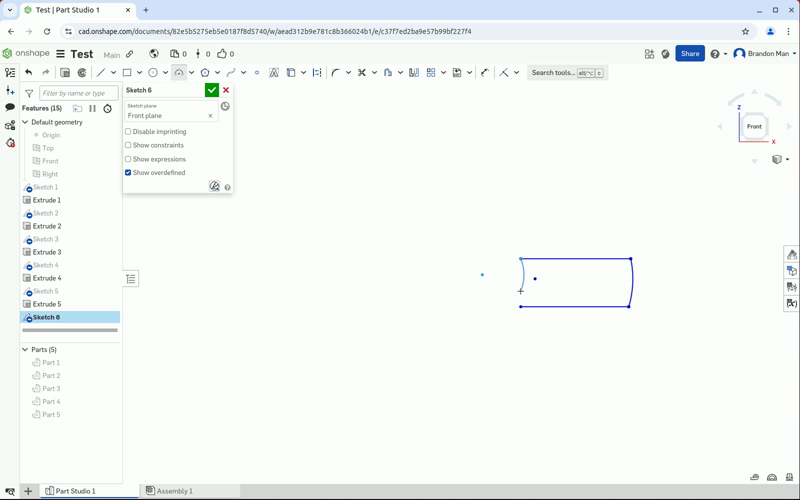
scroll(6)
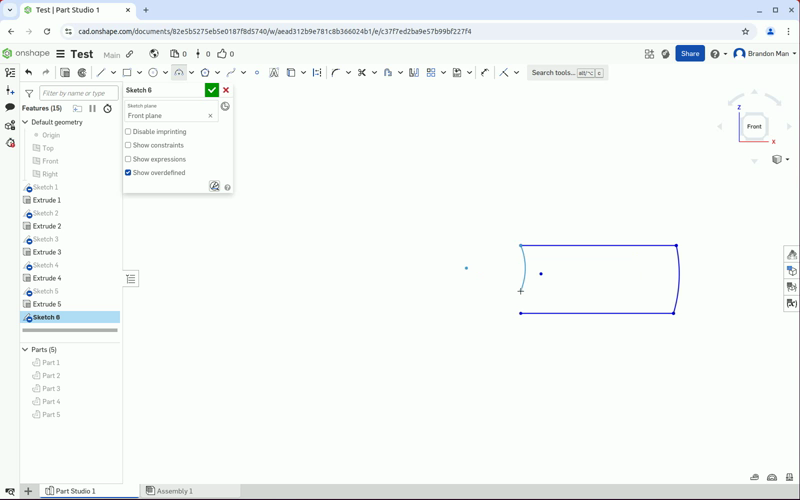
scroll(6)
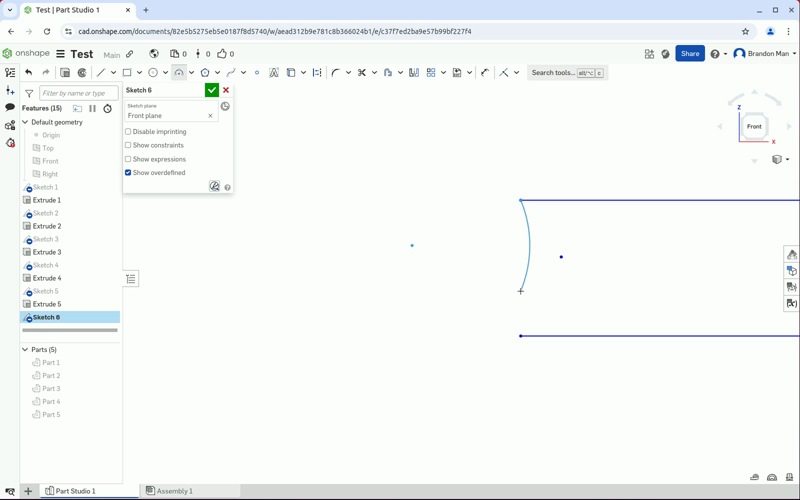
click(520, 290)
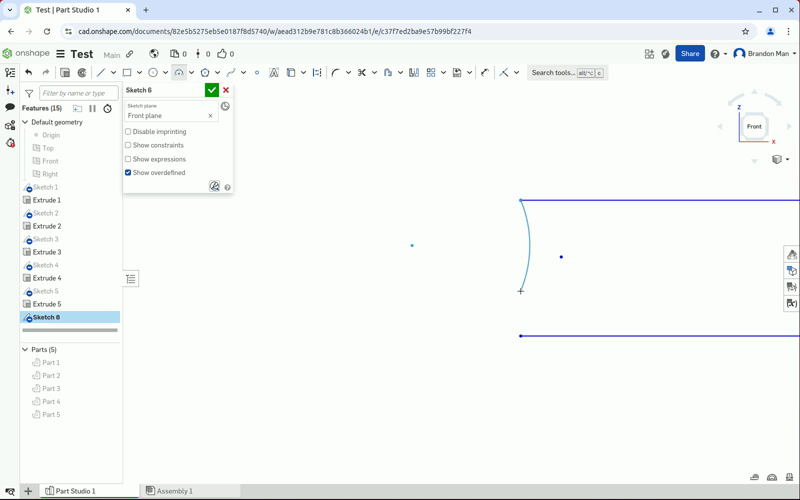
scroll(-6)
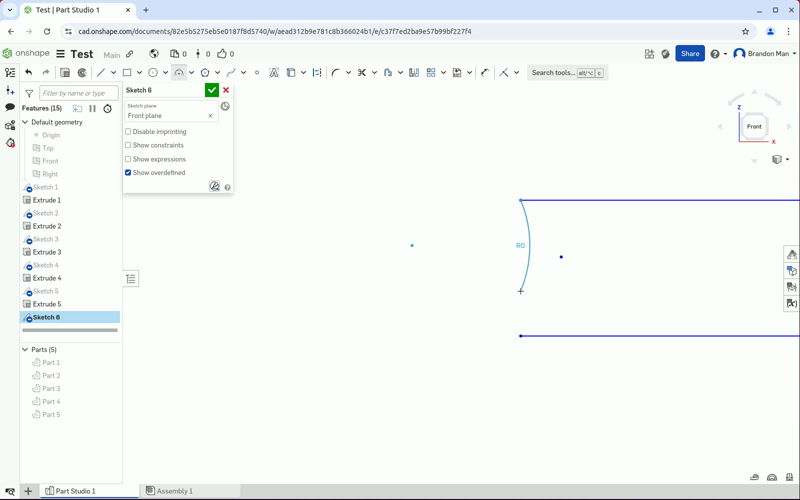
scroll(-6)
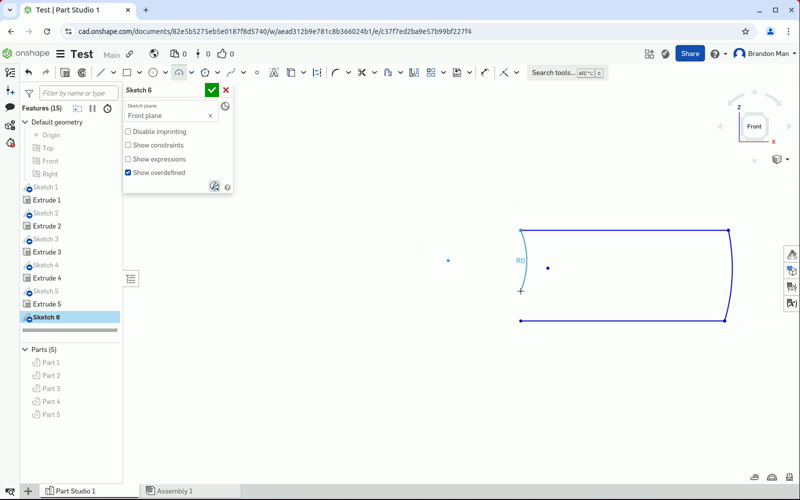
scroll(-6)
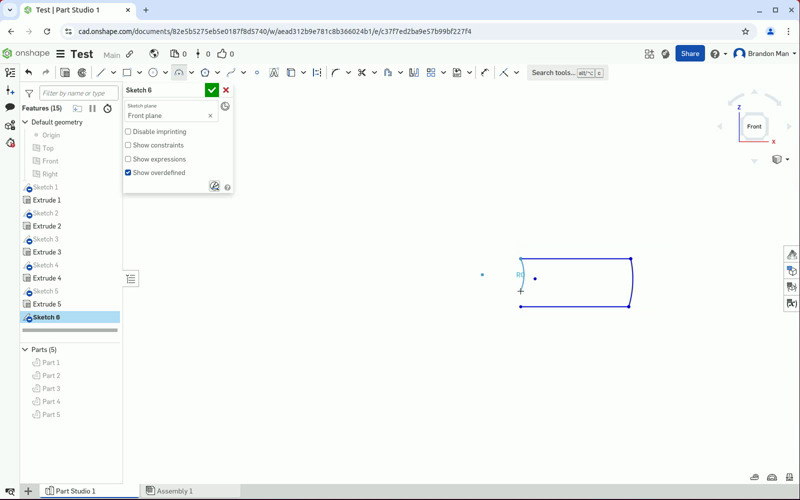
scroll(-6)
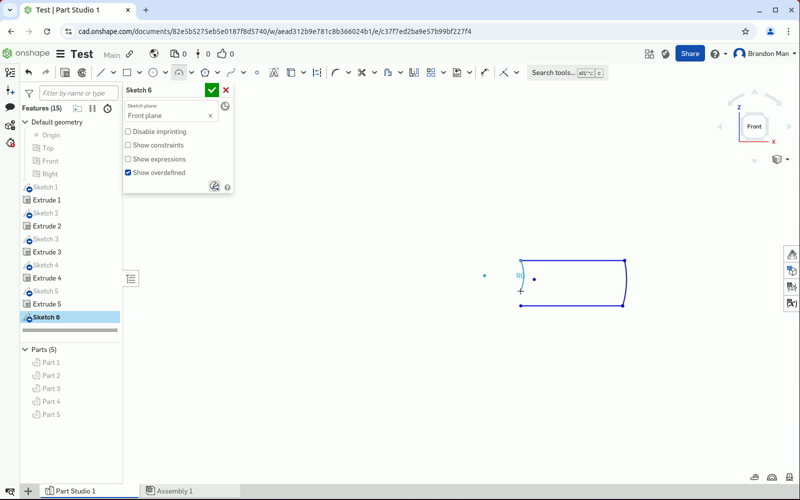
scroll(-6)
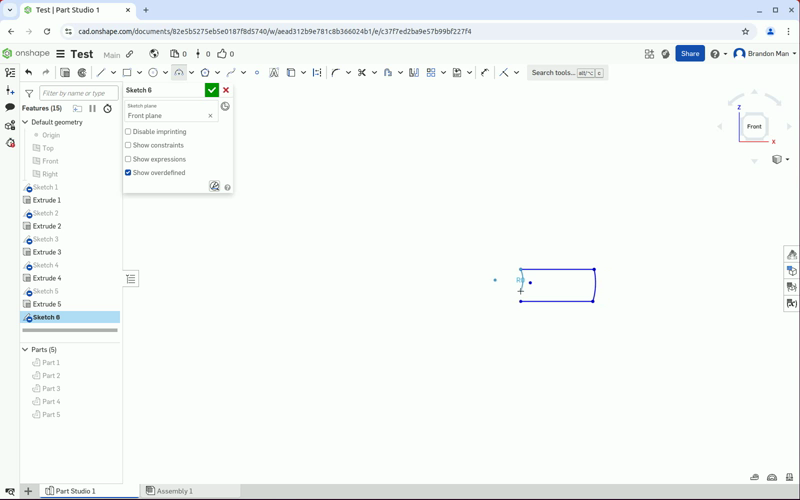
scroll(-6)
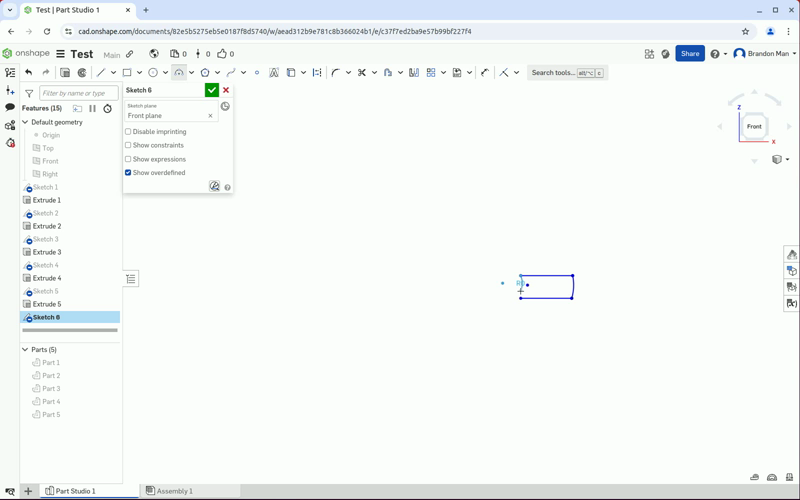
scroll(-6)
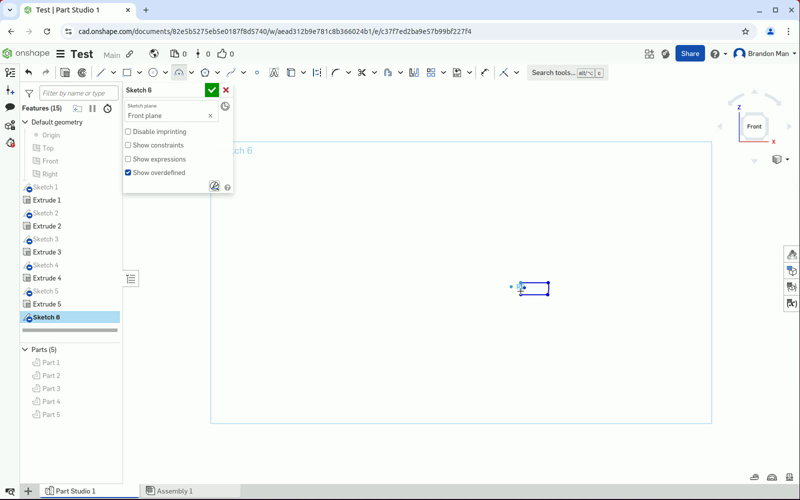
mouse_move(519, 286)
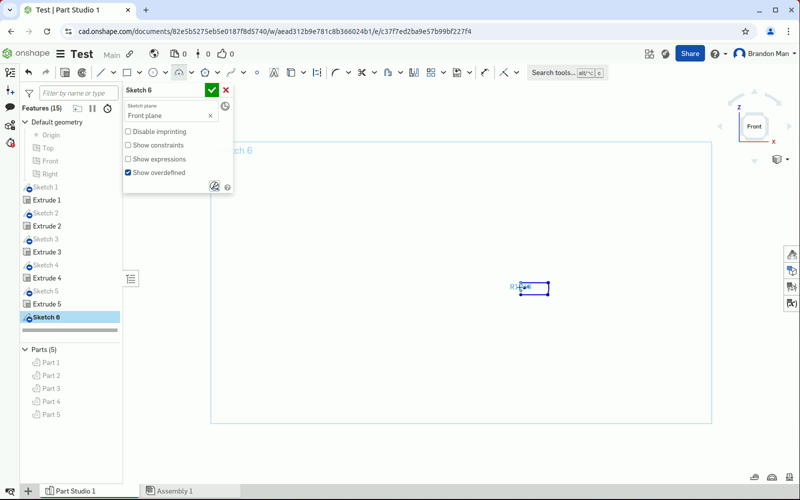
scroll(6)
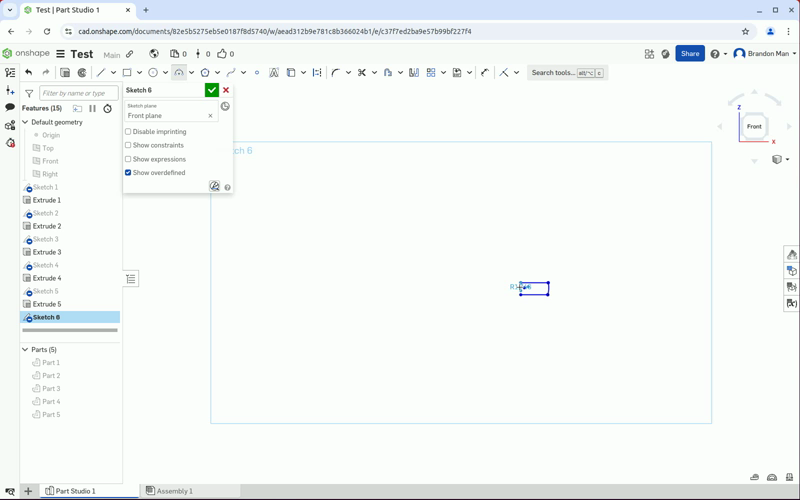
scroll(6)
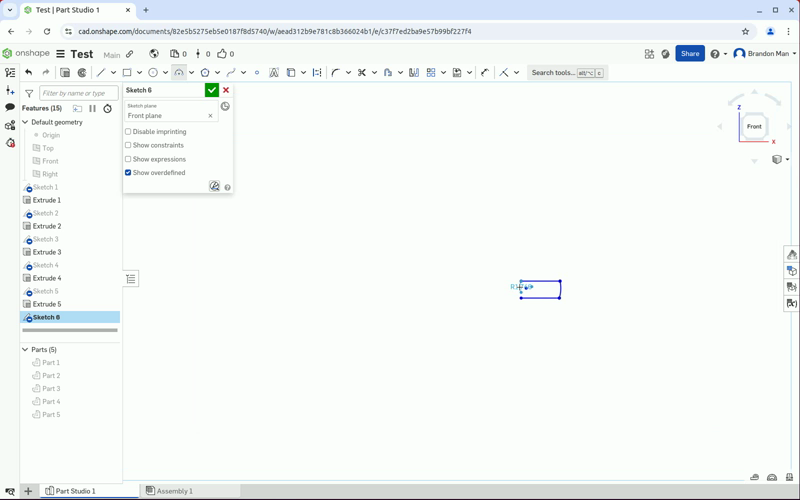
scroll(6)
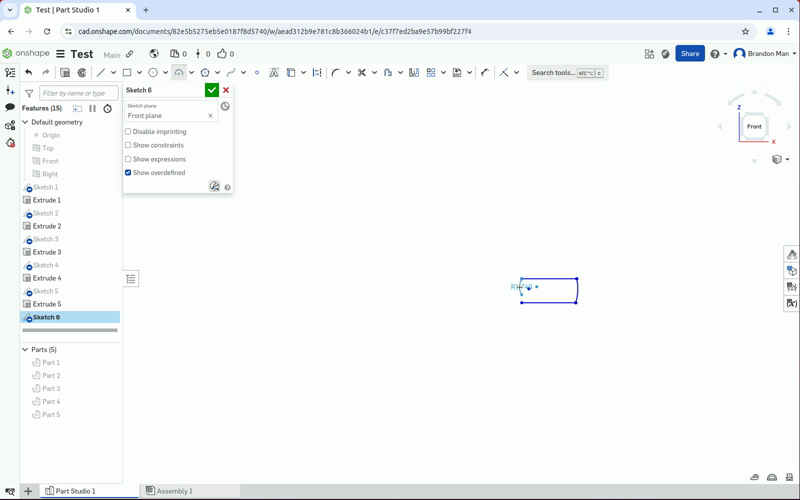
scroll(6)
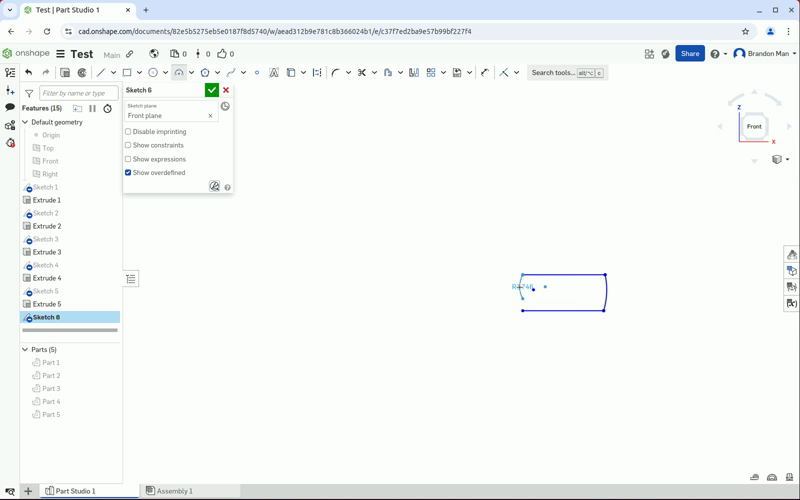
scroll(6)
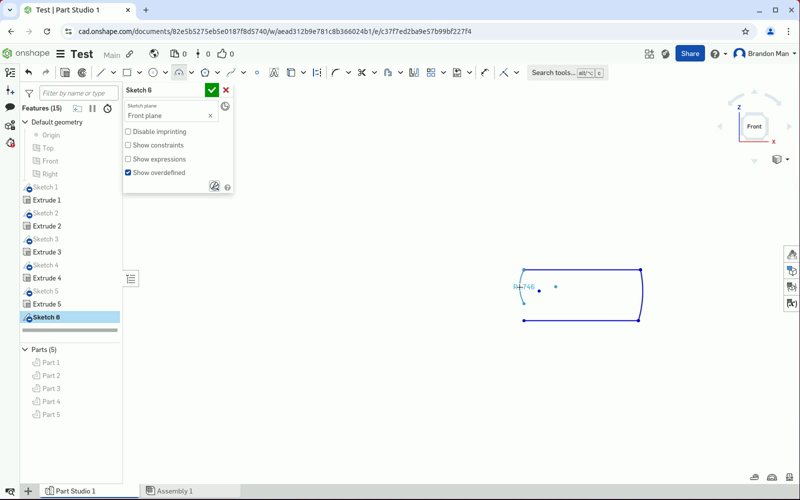
scroll(6)
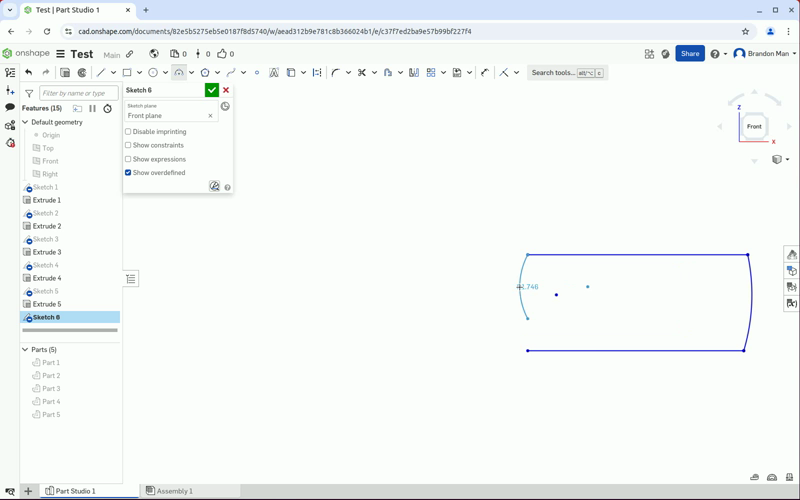
scroll(6)
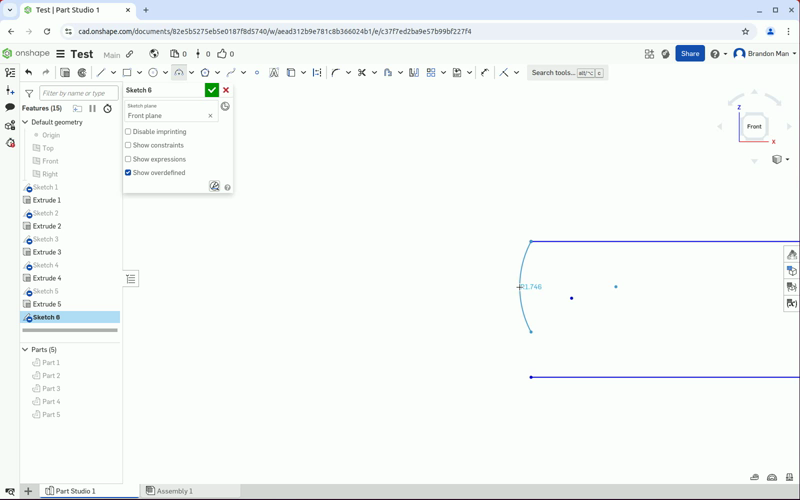
click(519, 286)
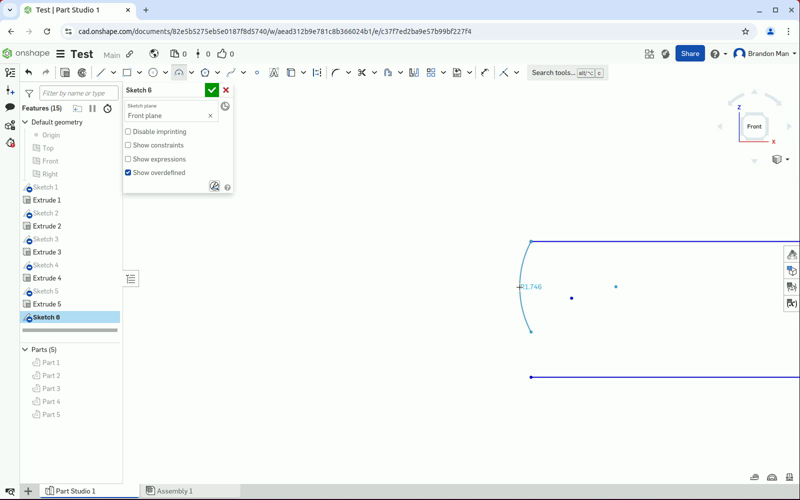
scroll(-6)
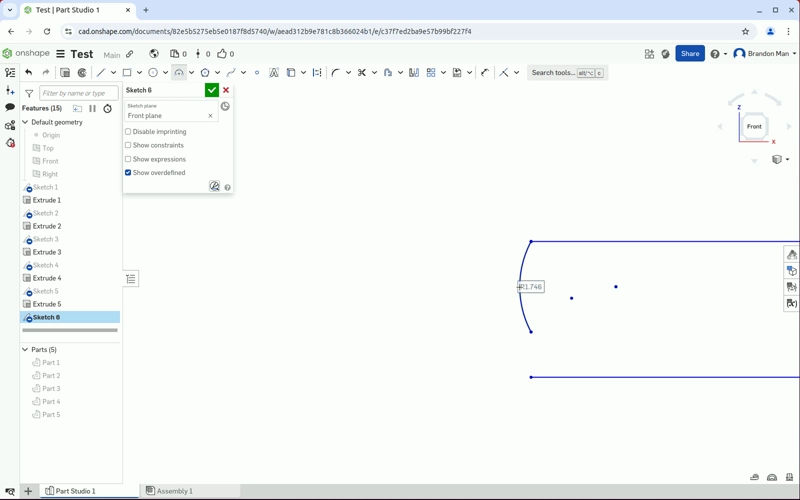
scroll(-6)
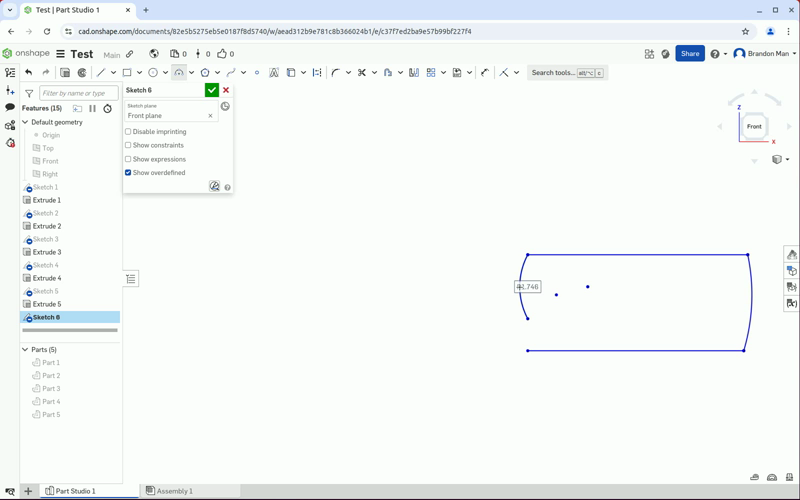
scroll(-6)
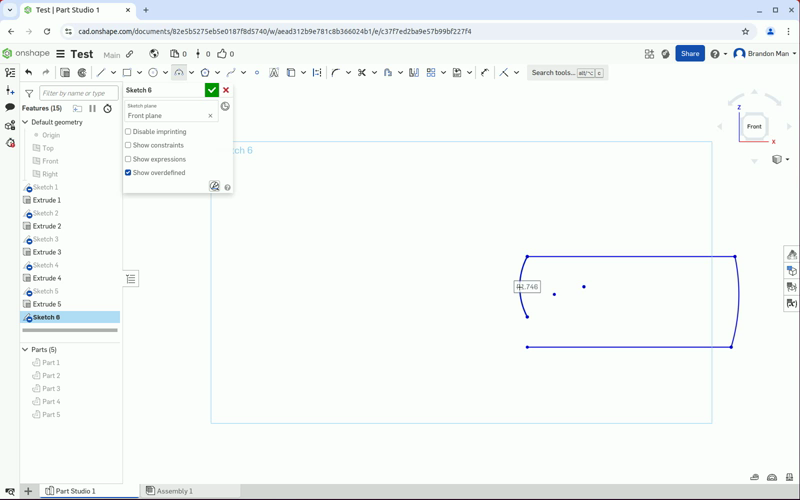
scroll(-6)
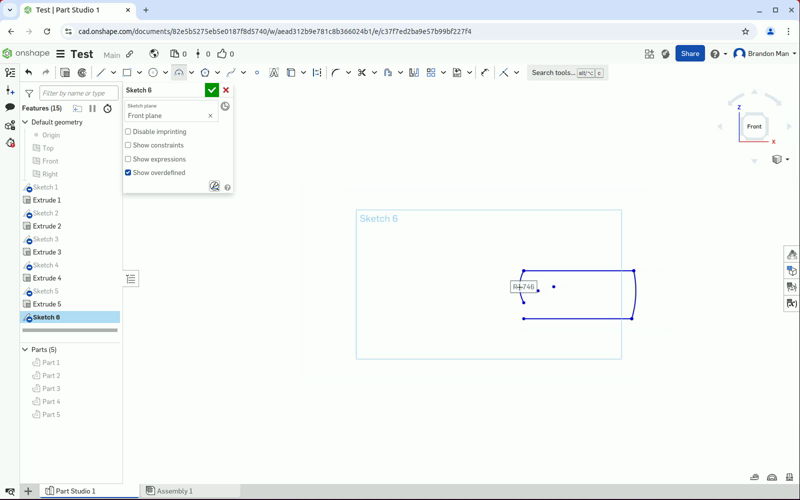
scroll(-6)
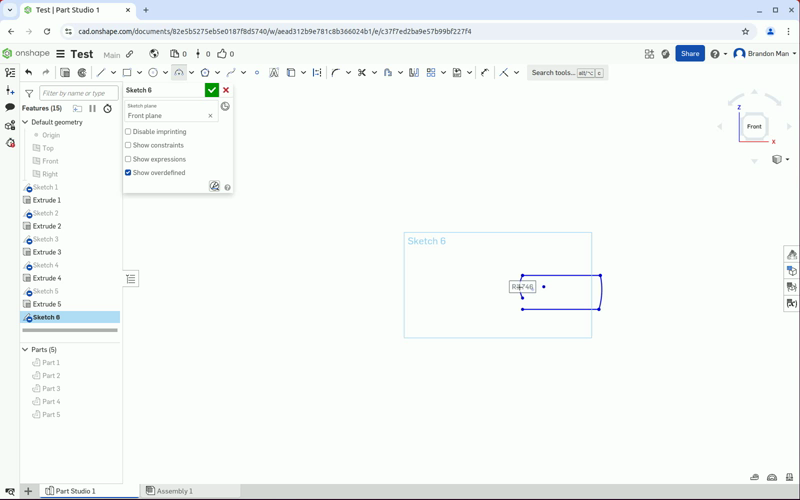
scroll(-6)
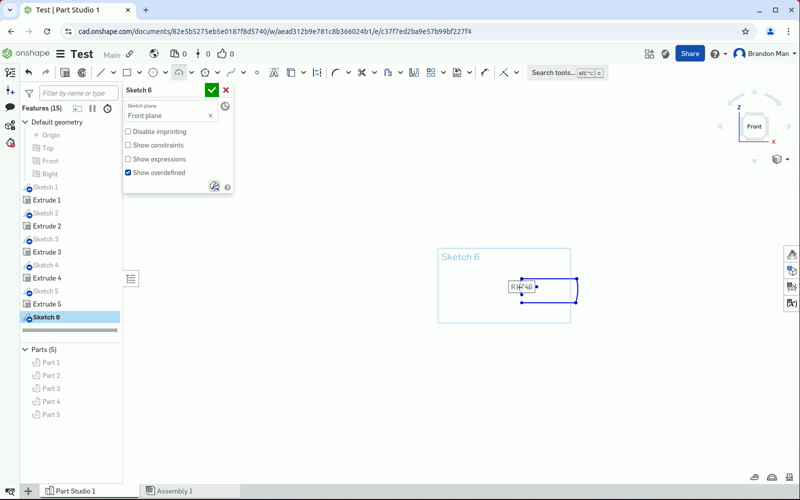
scroll(-6)
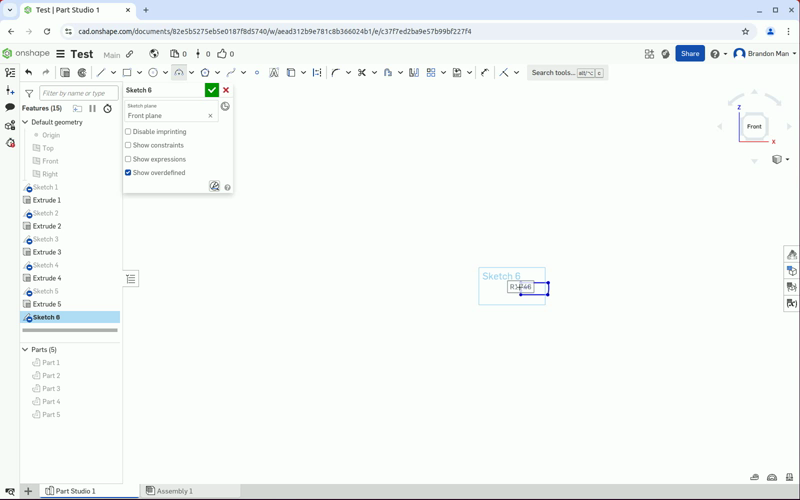
key_up(shift)
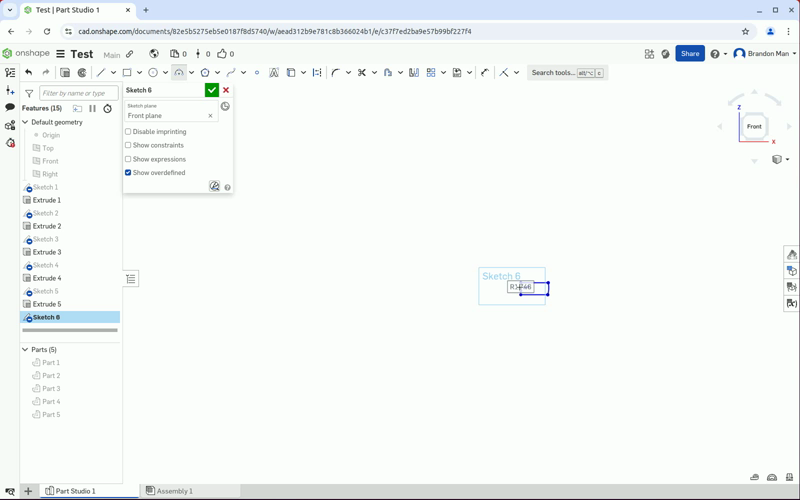
key(esc)
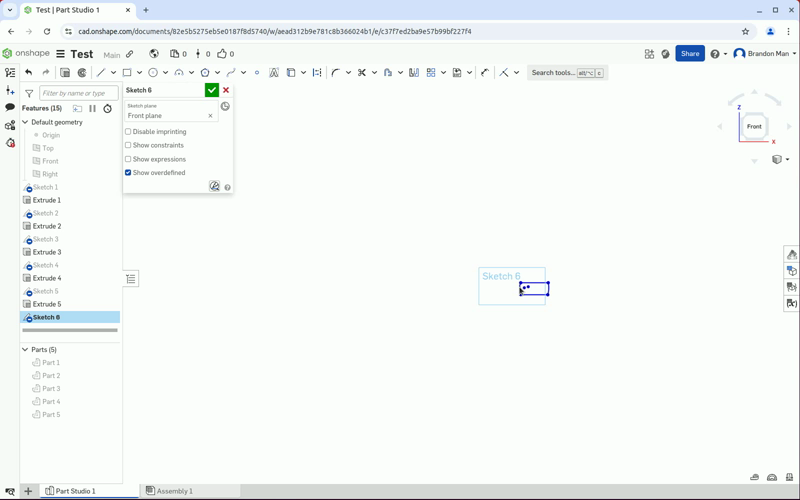
key(l)
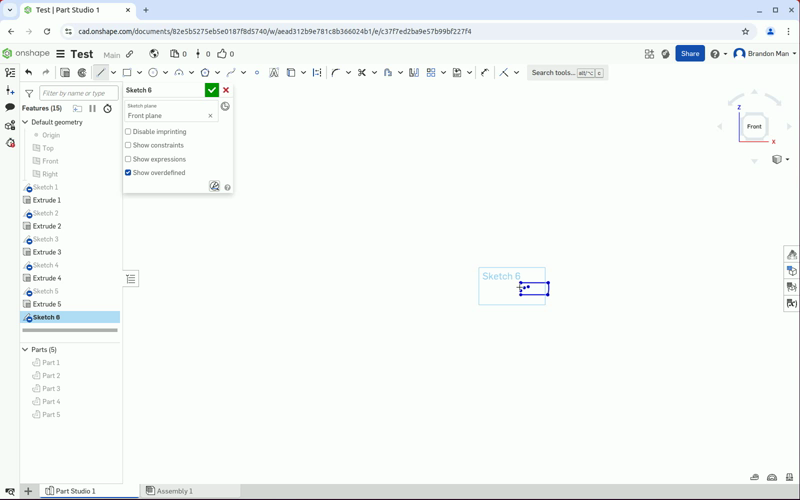
mouse_move(520, 290)
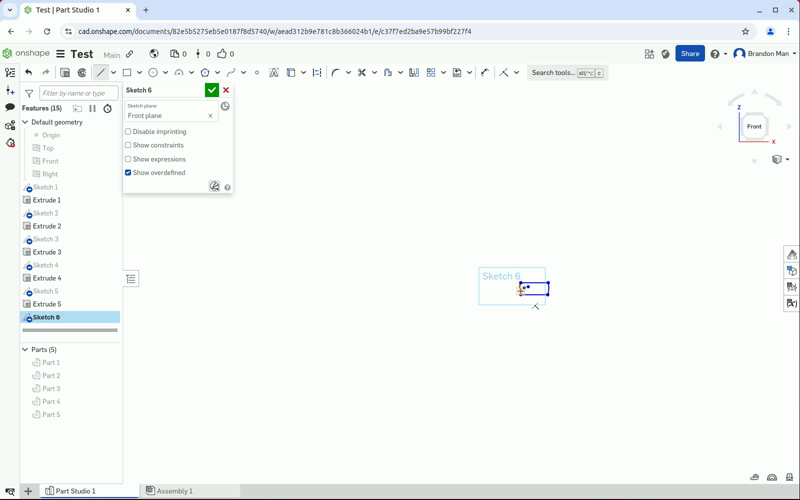
scroll(6)
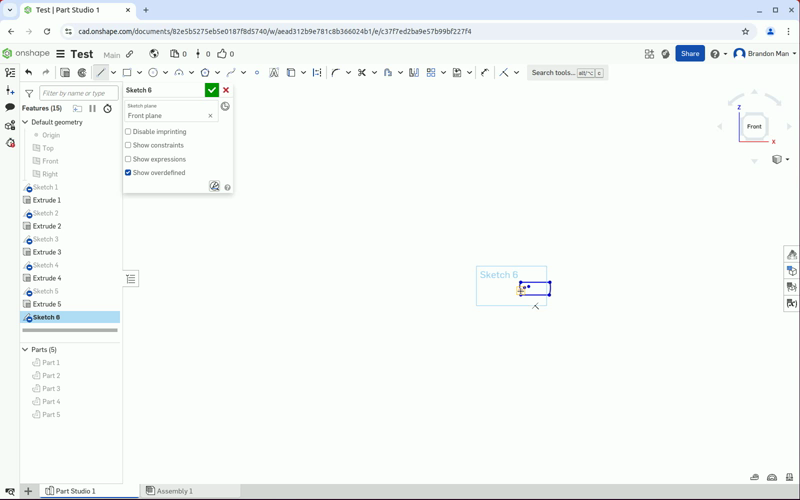
scroll(6)
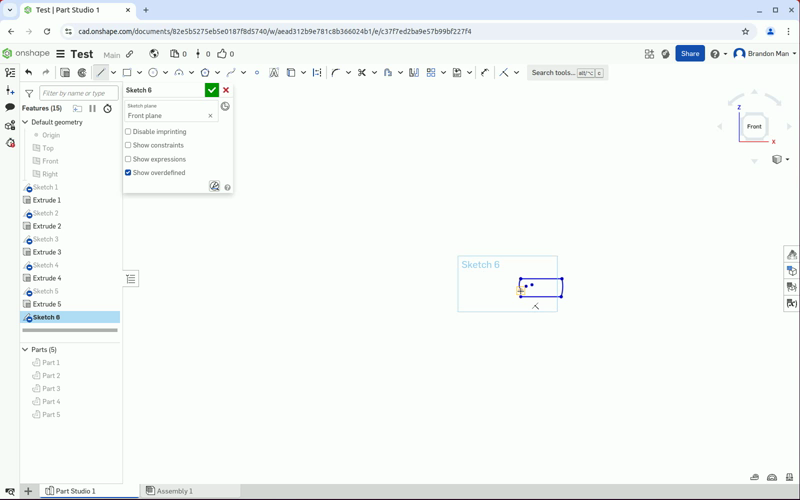
scroll(6)
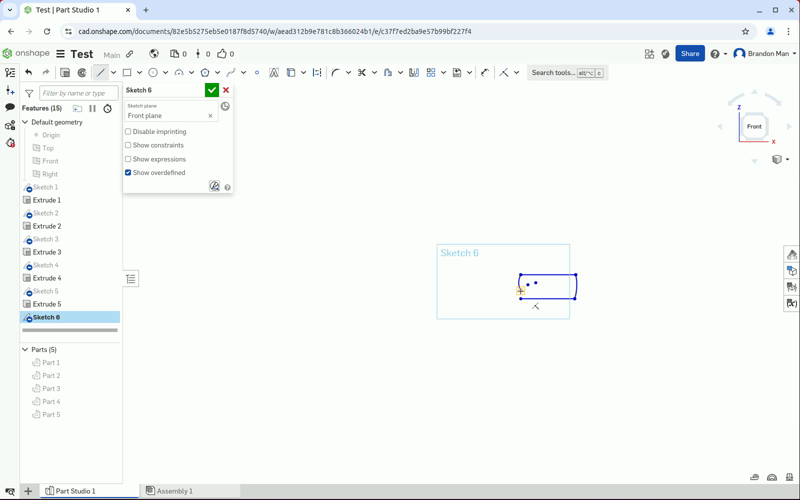
scroll(6)
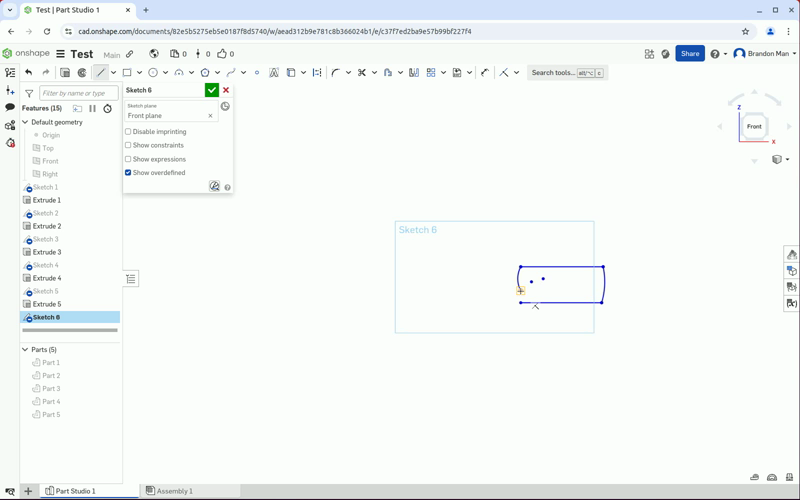
scroll(6)
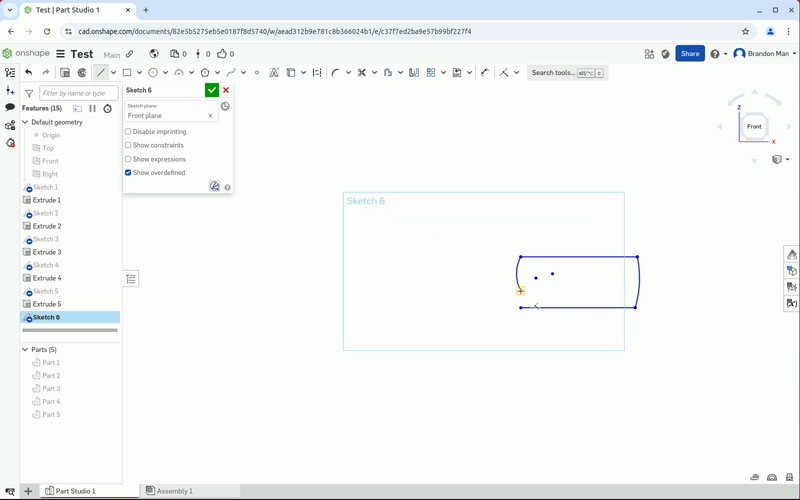
scroll(6)
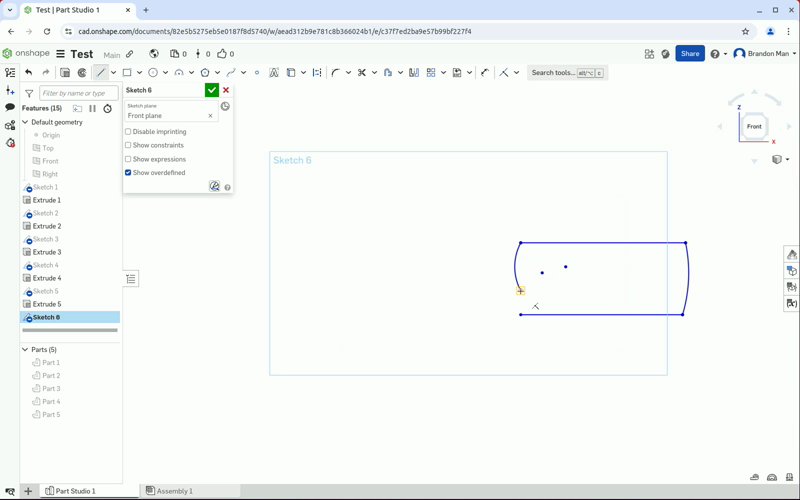
scroll(6)
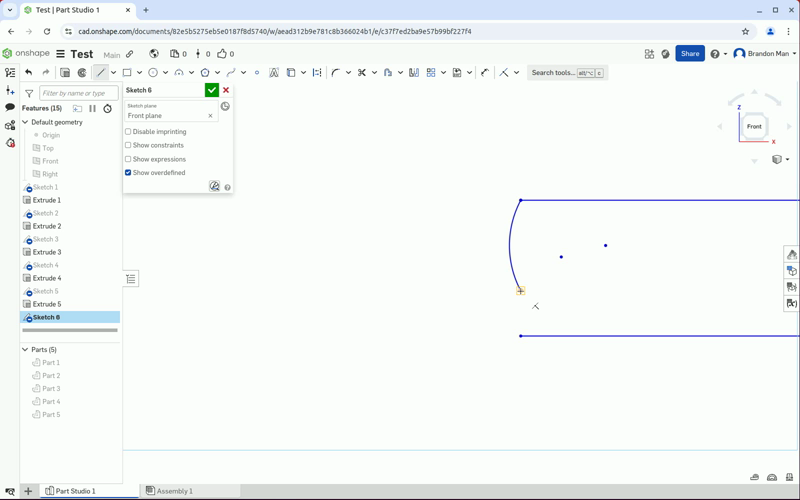
click(520, 290)
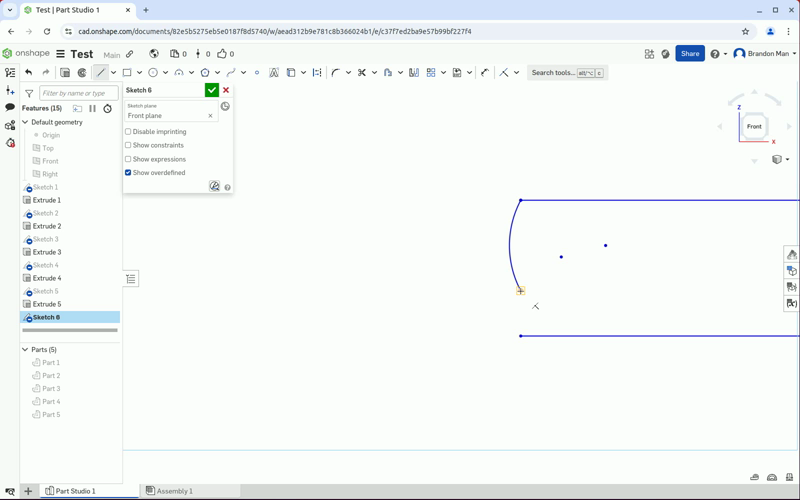
scroll(-6)
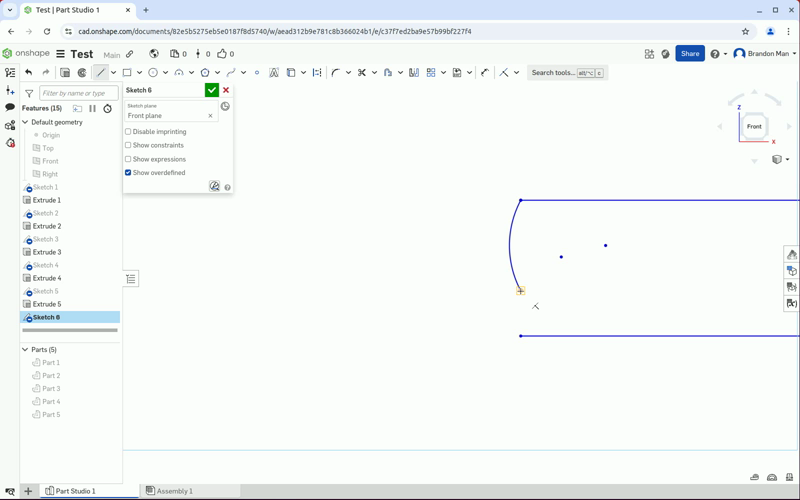
scroll(-6)
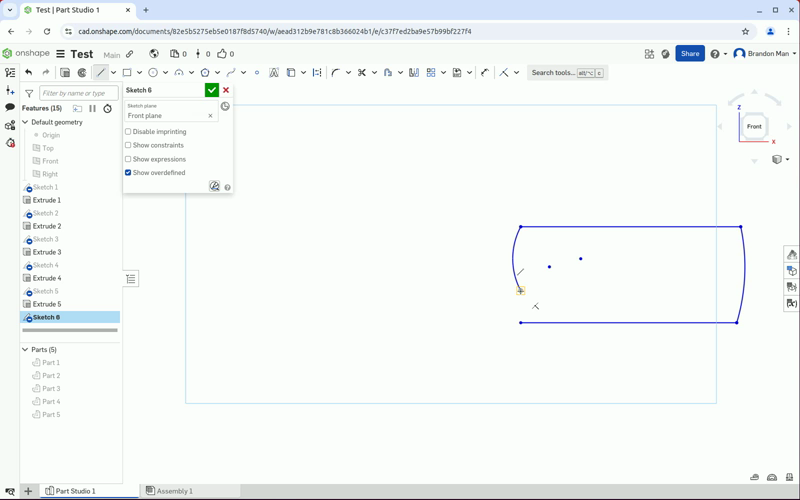
scroll(-6)
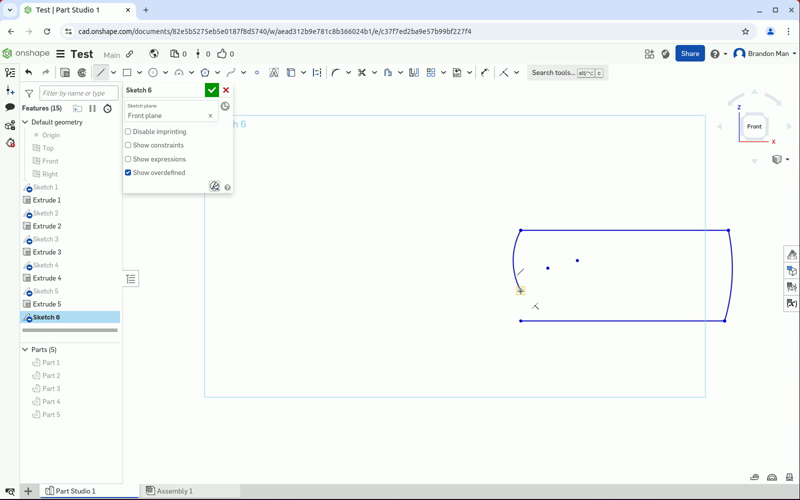
scroll(-6)
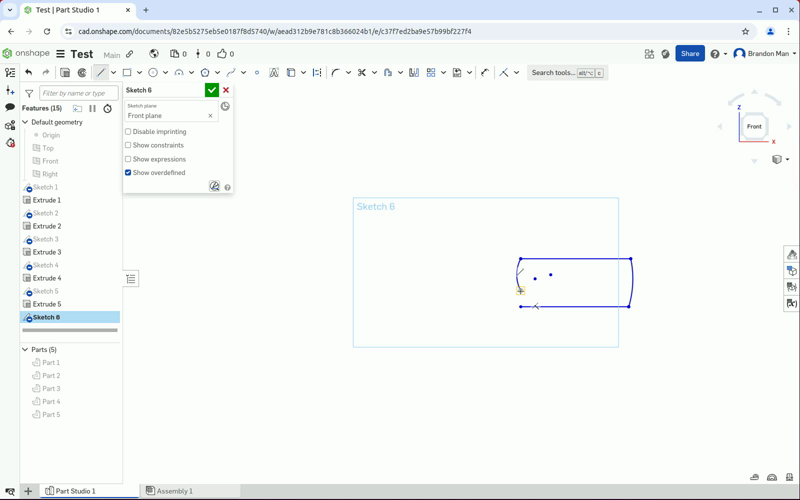
scroll(-6)
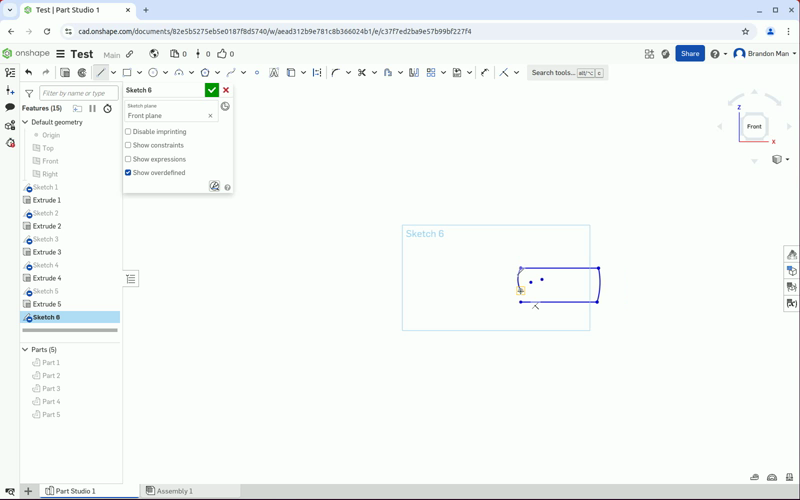
scroll(-6)
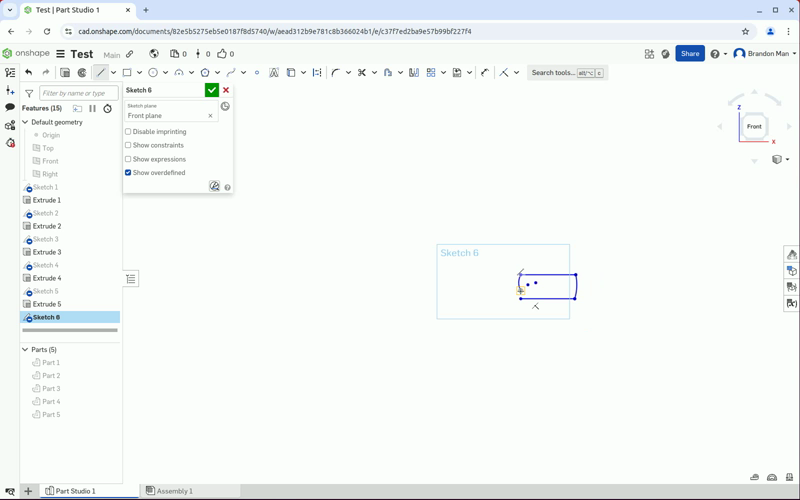
scroll(-6)
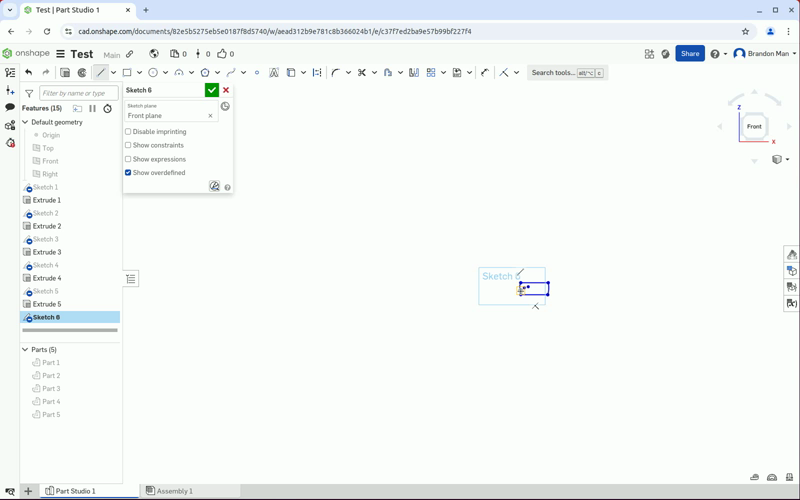
mouse_move(550, 290)
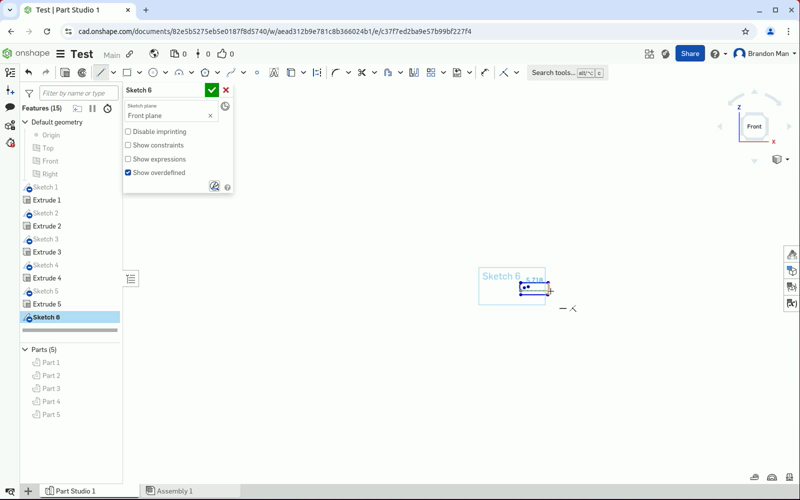
key_down(shift)
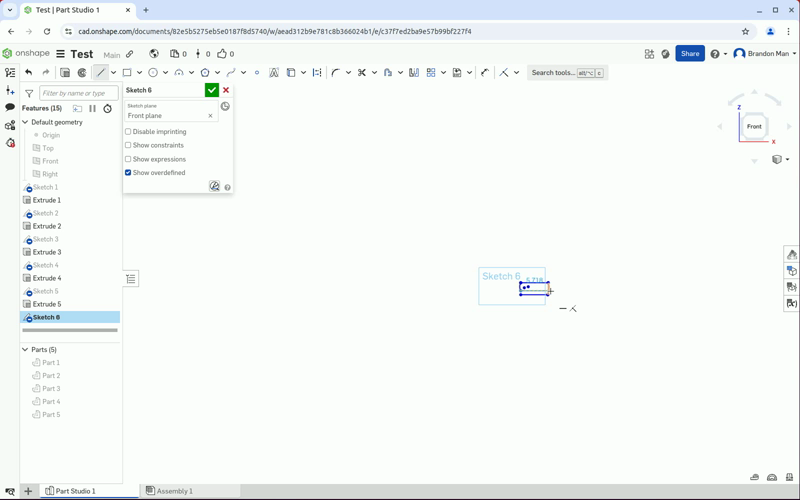
mouse_move(520, 294)
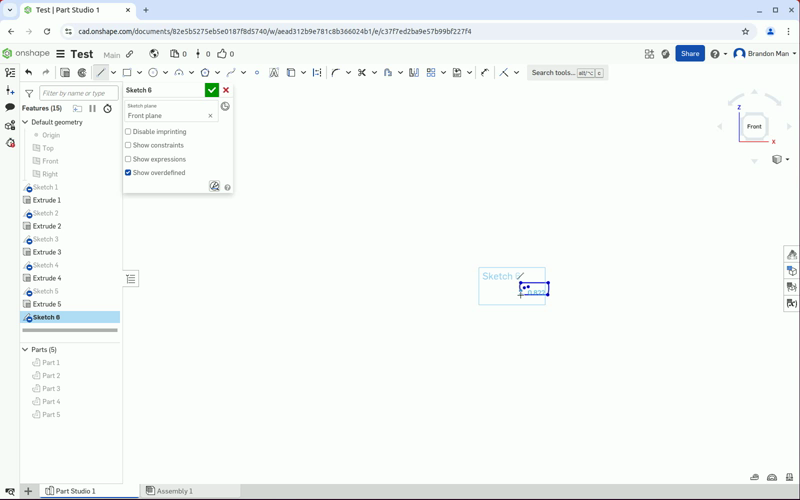
scroll(6)
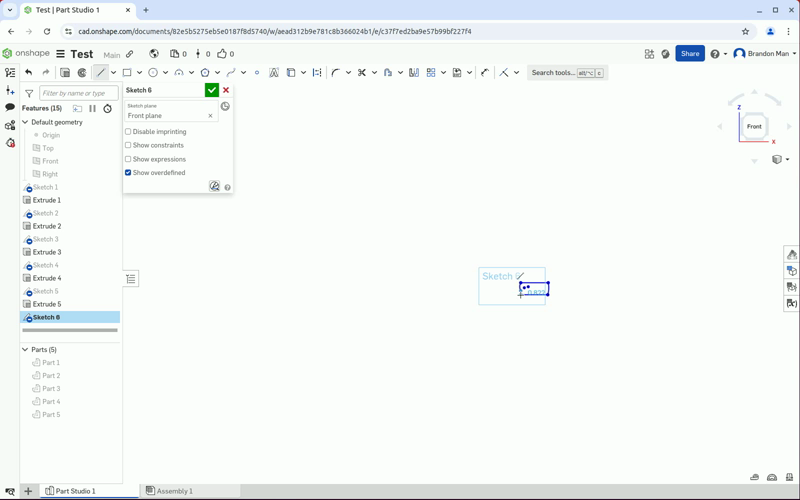
scroll(6)
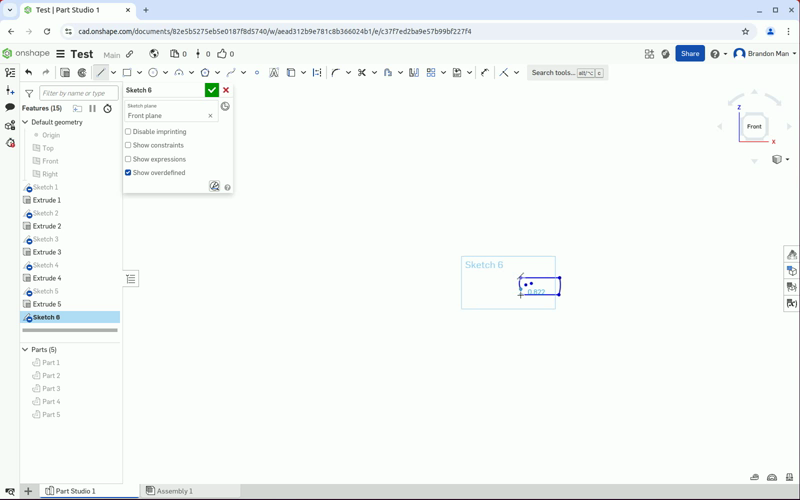
scroll(6)
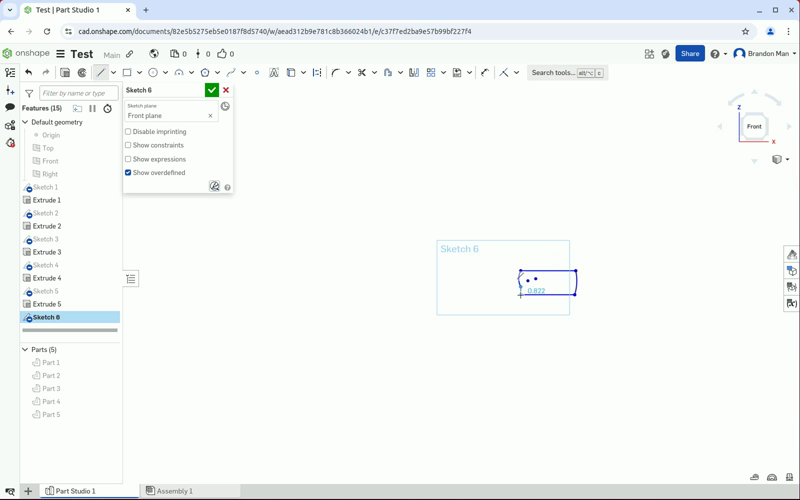
scroll(6)
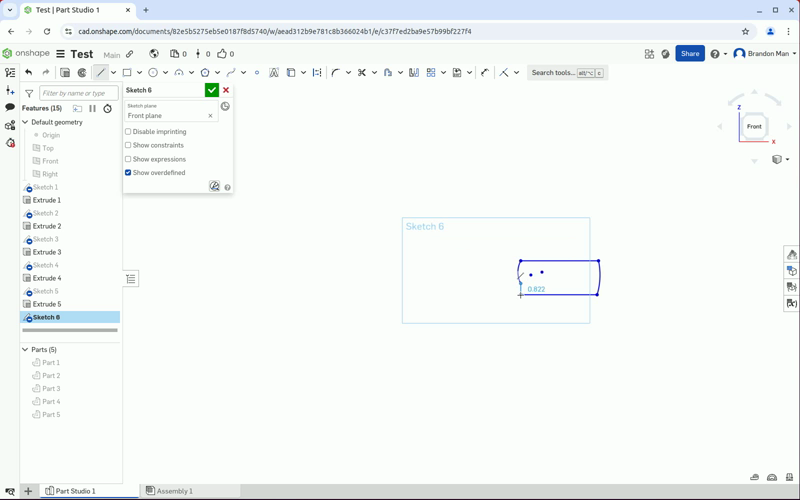
scroll(6)
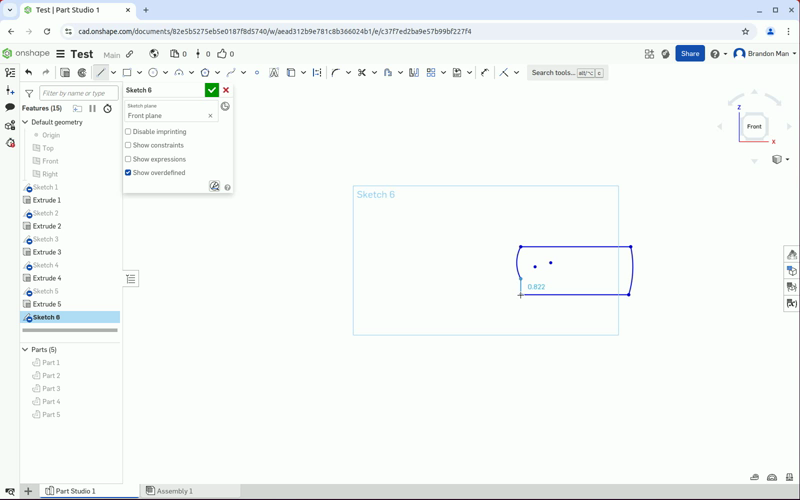
scroll(6)
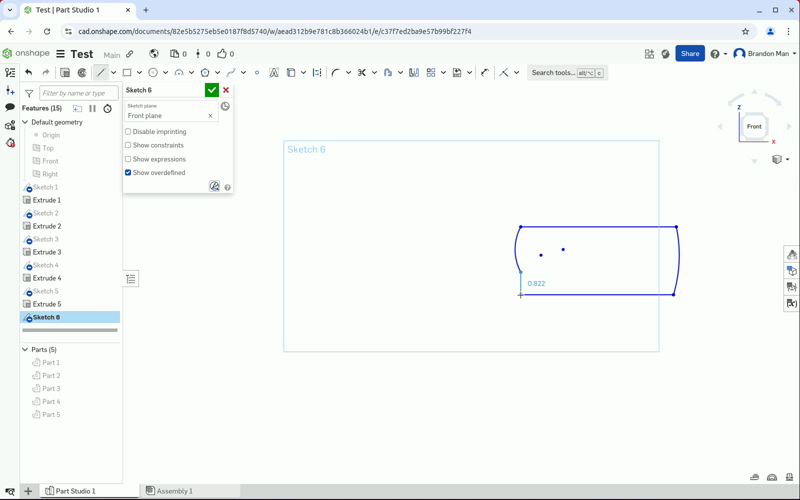
scroll(6)
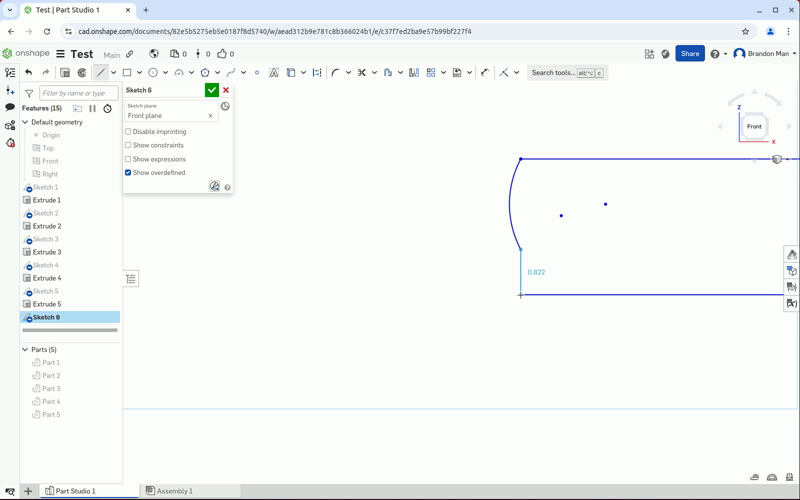
key_up(shift)
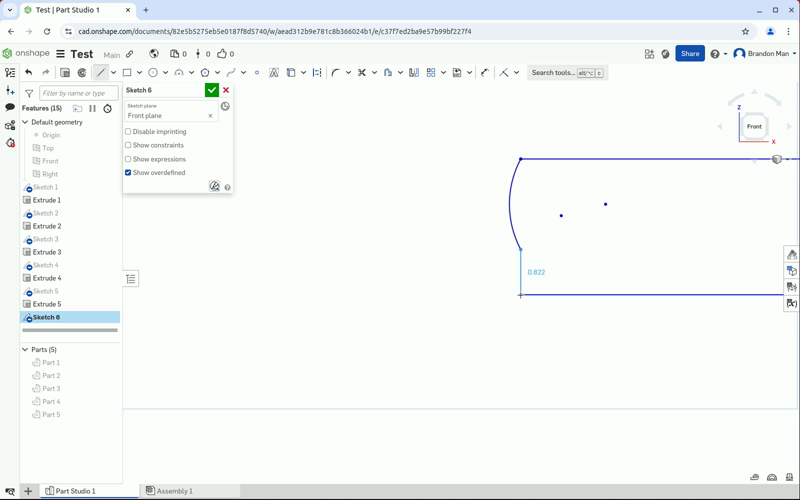
click(520, 294)
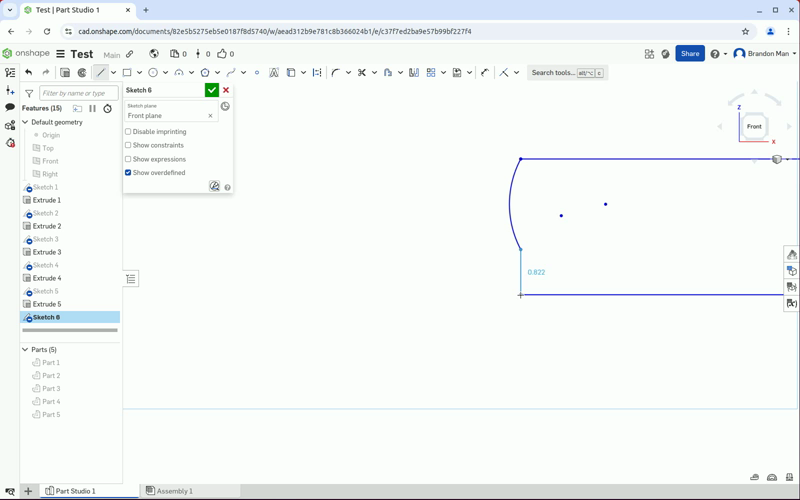
scroll(-6)
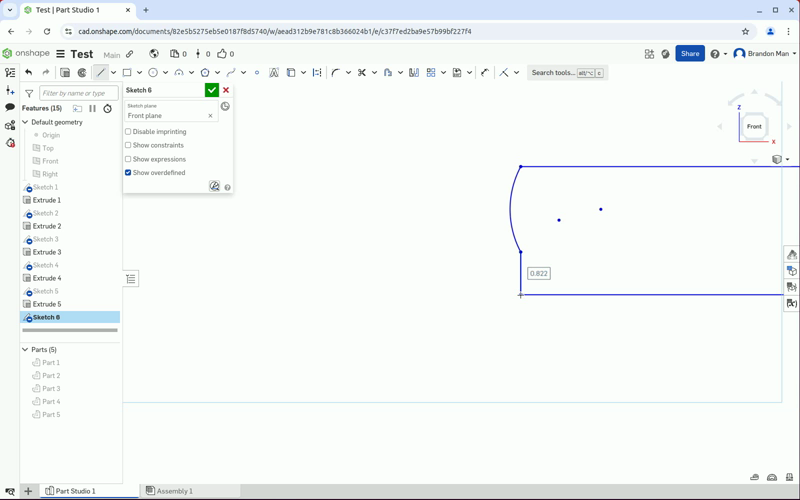
scroll(-6)
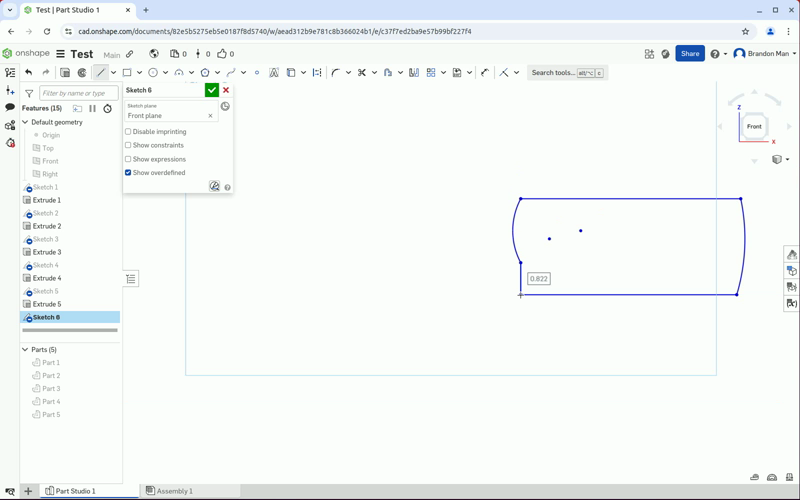
scroll(-6)
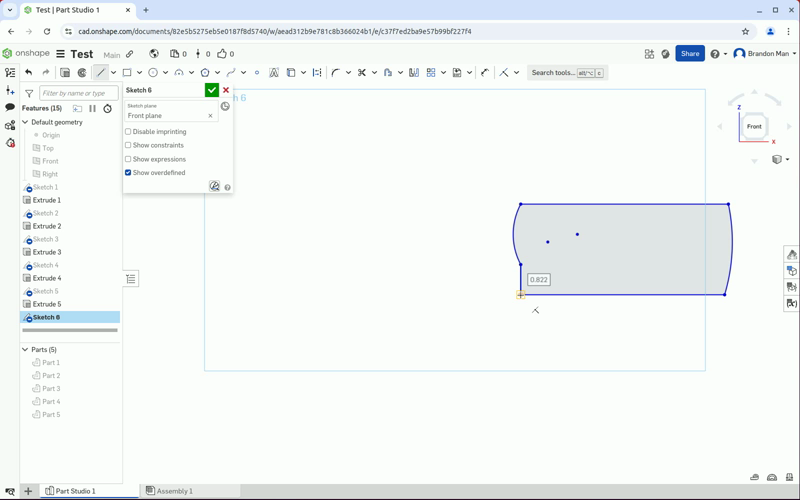
scroll(-6)
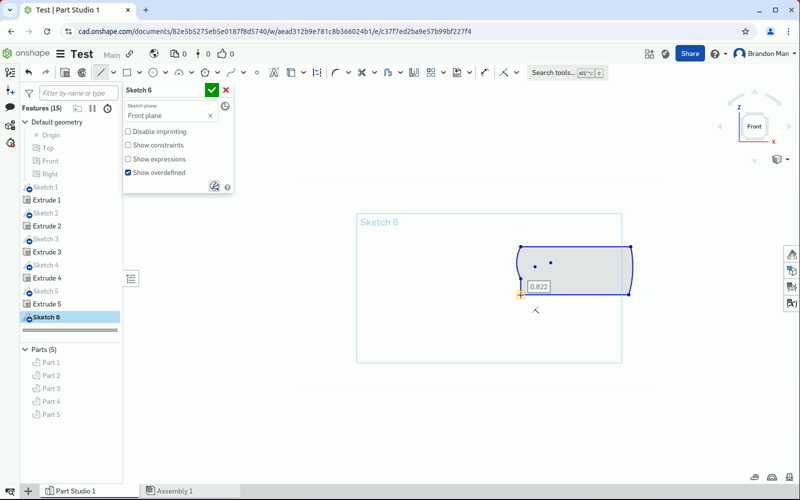
scroll(-6)
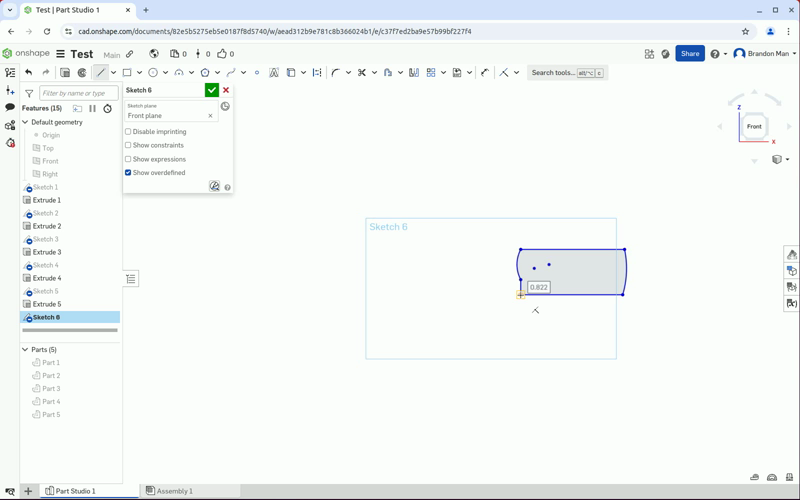
scroll(-6)
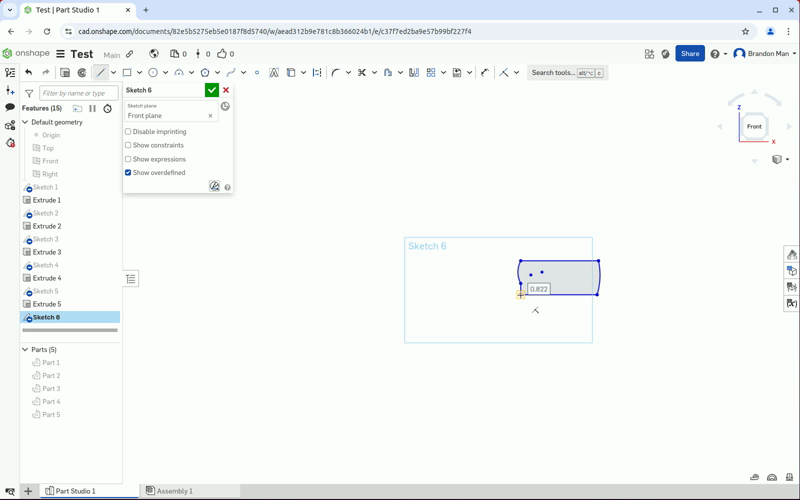
scroll(-6)
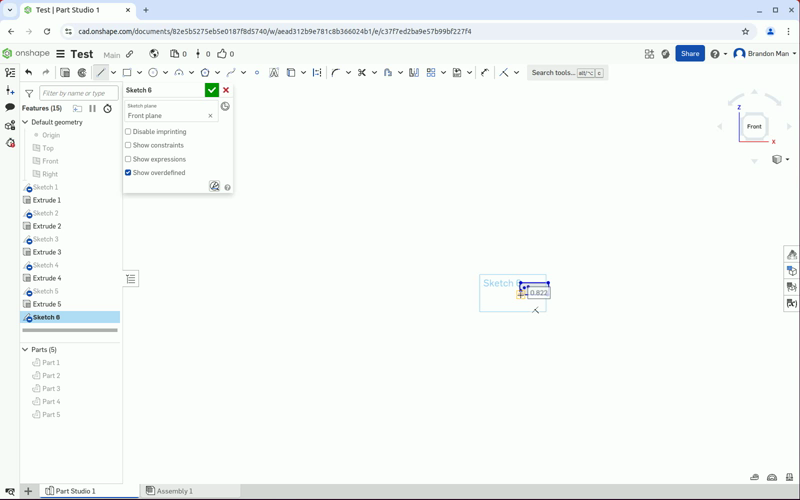
key(esc)
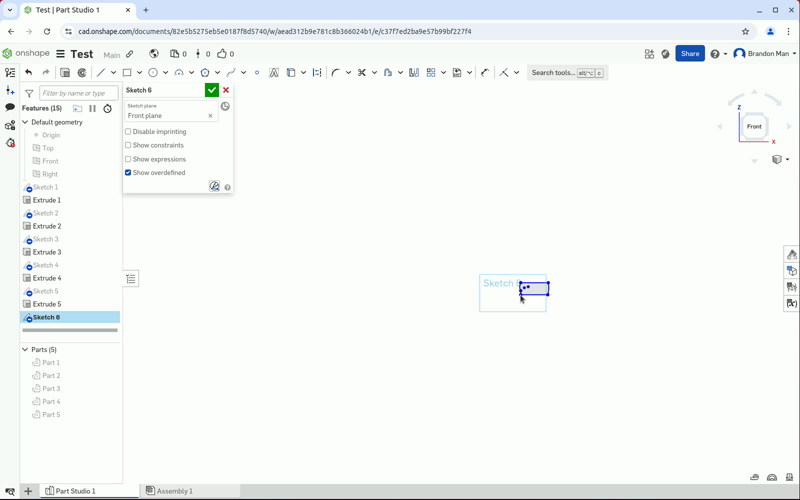
mouse_move(537, 293)
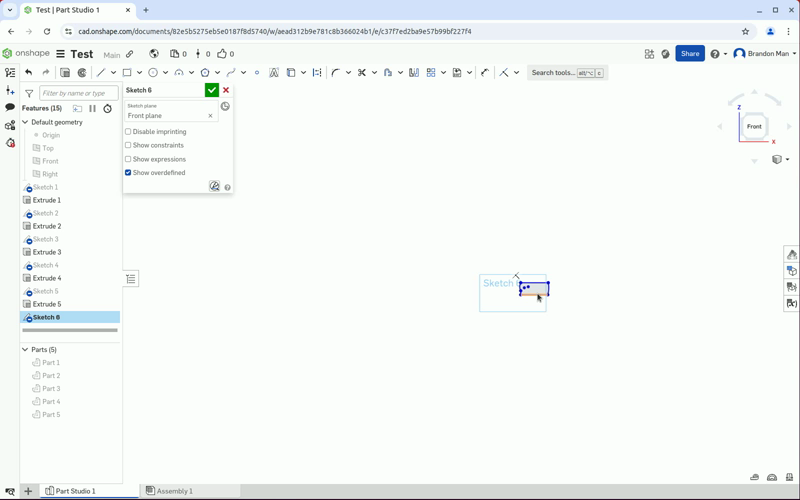
scroll(6)
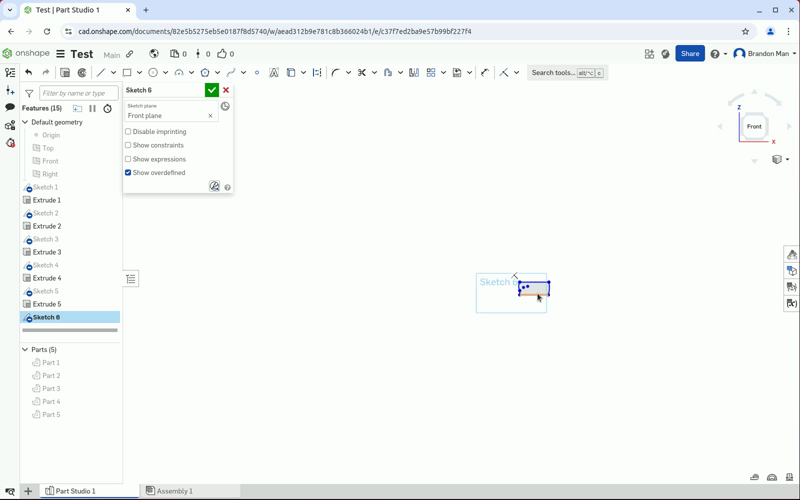
scroll(6)
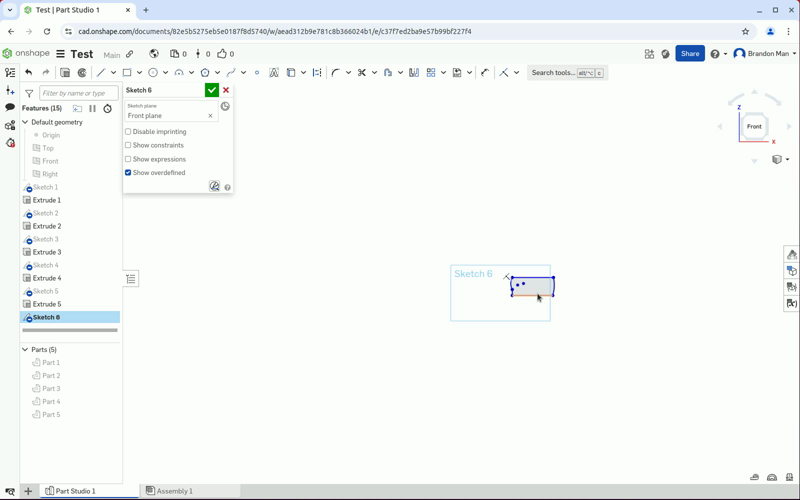
scroll(6)
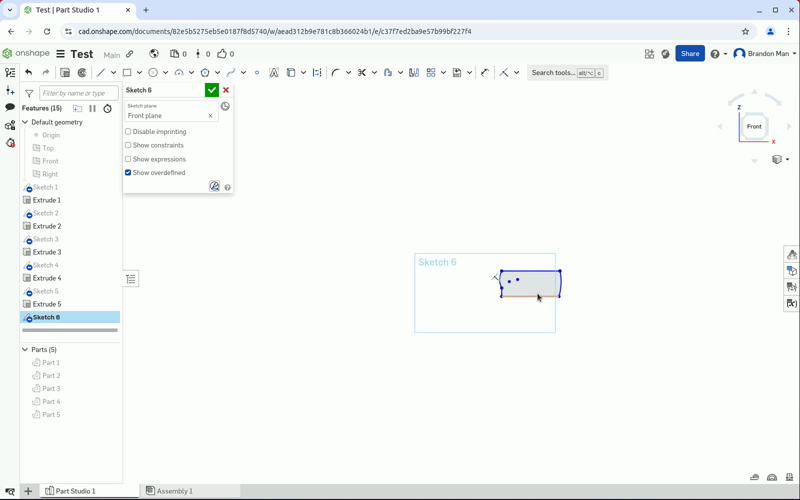
scroll(6)
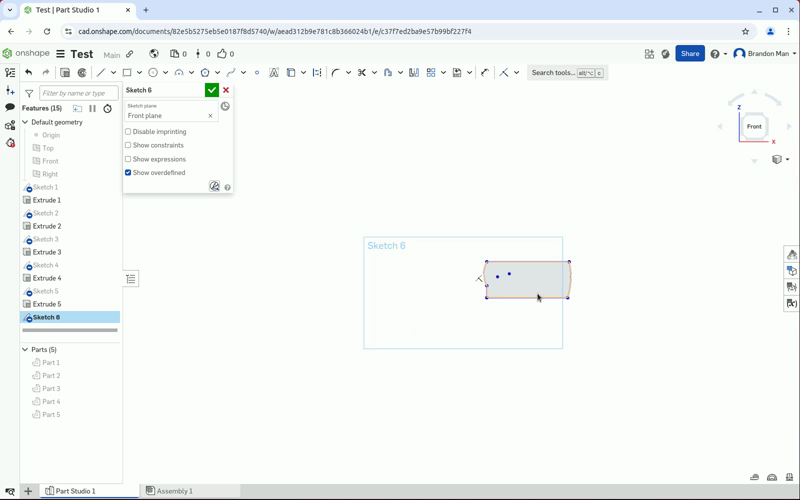
scroll(6)
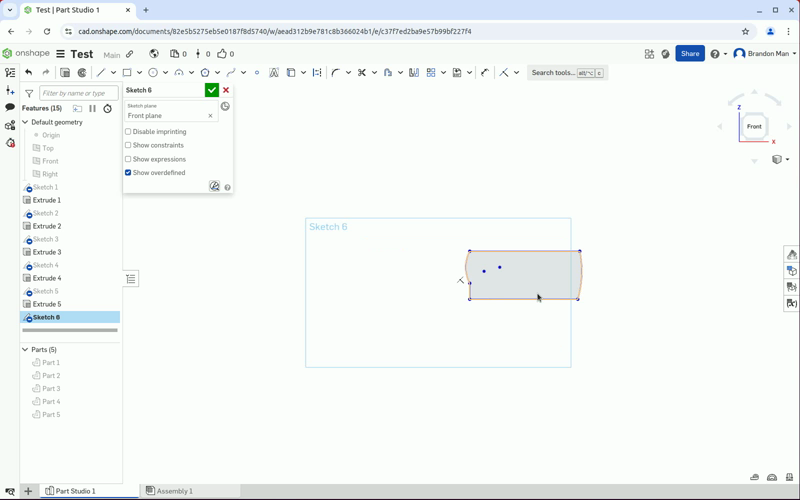
scroll(6)
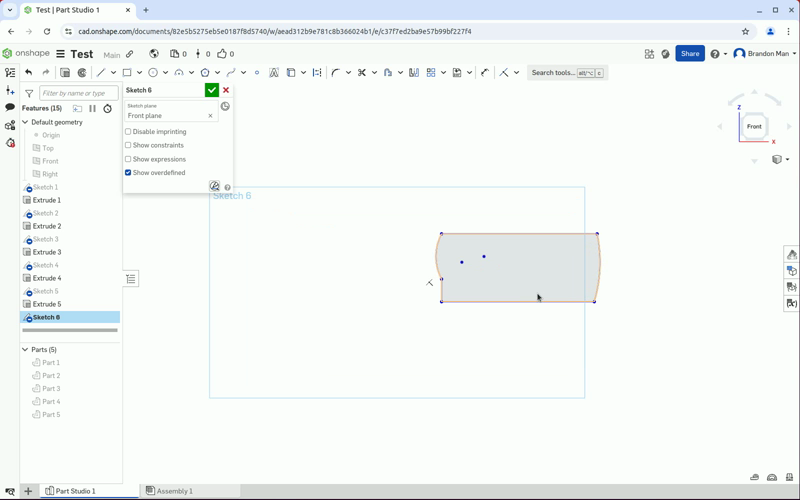
scroll(6)
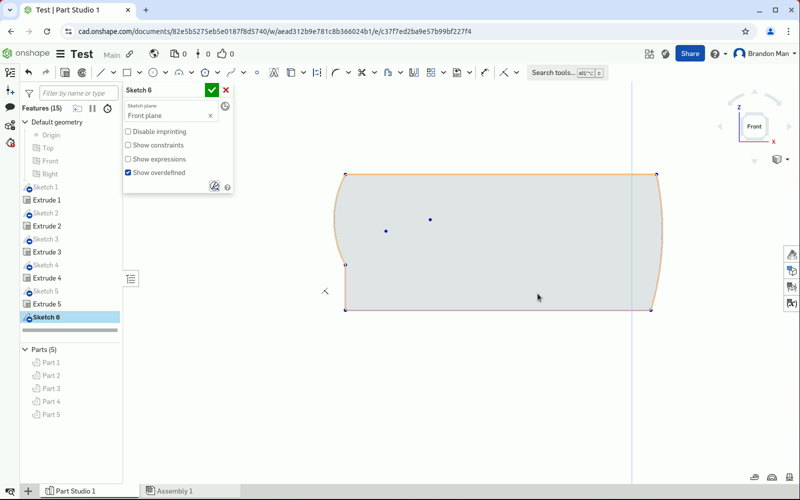
click(537, 293)
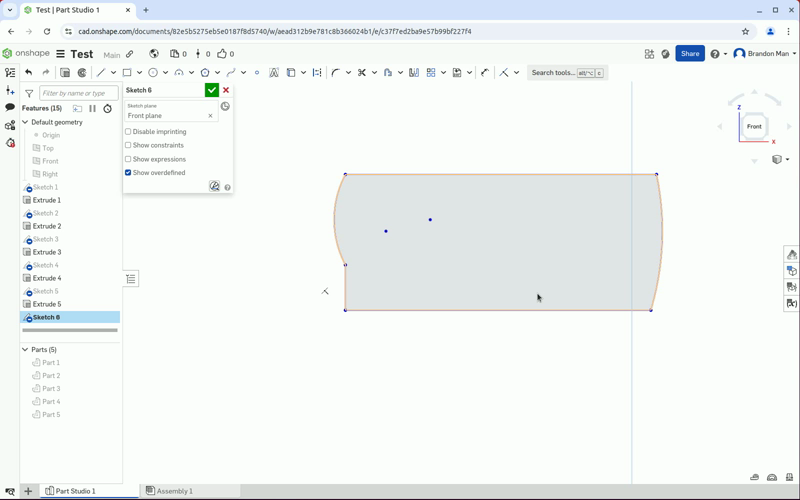
scroll(-6)
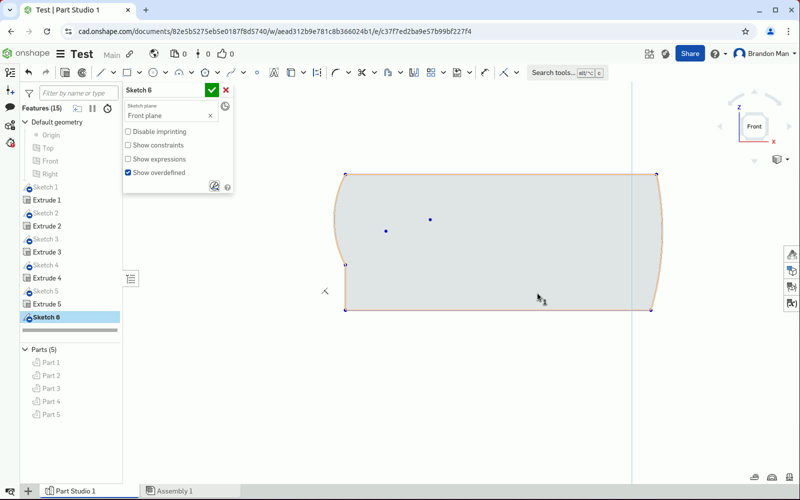
scroll(-6)
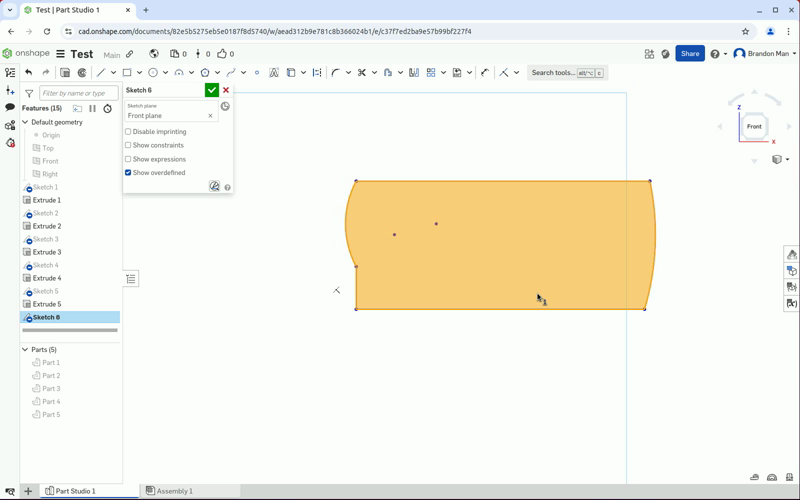
scroll(-6)
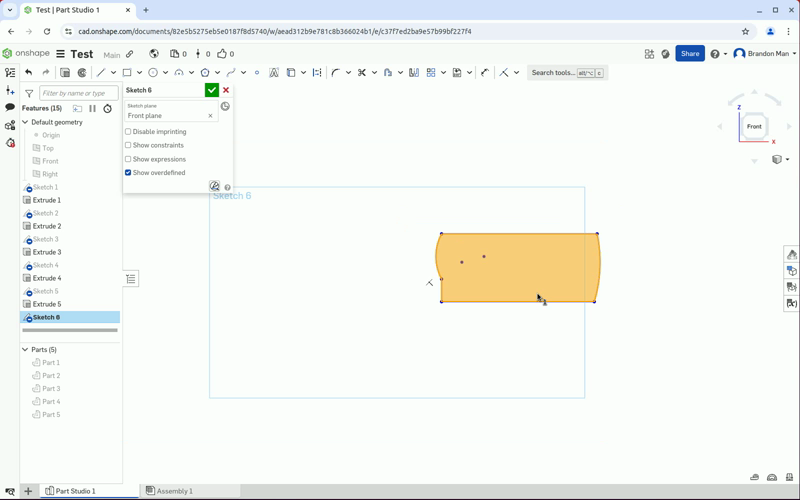
scroll(-6)
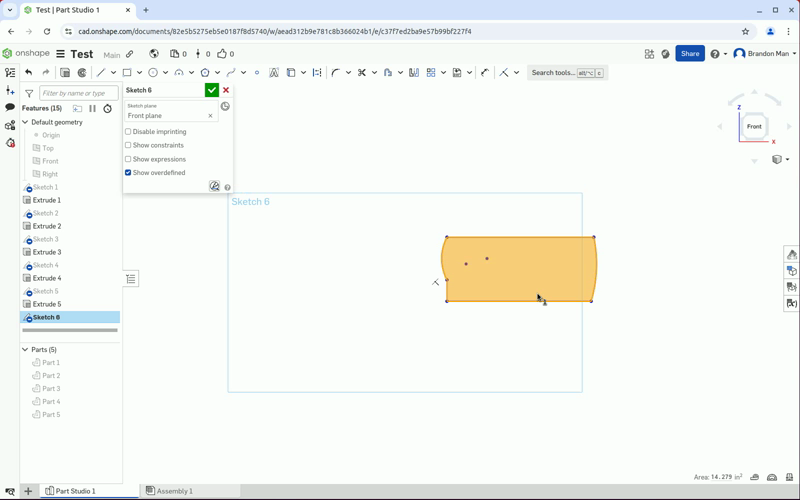
scroll(-6)
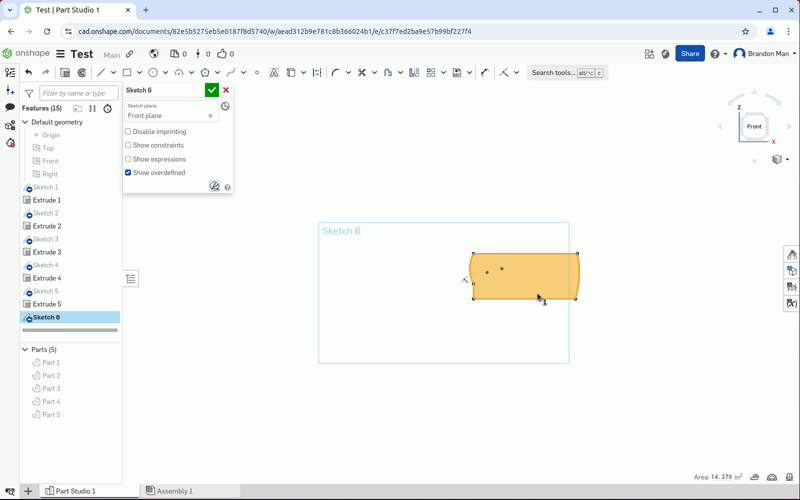
scroll(-6)
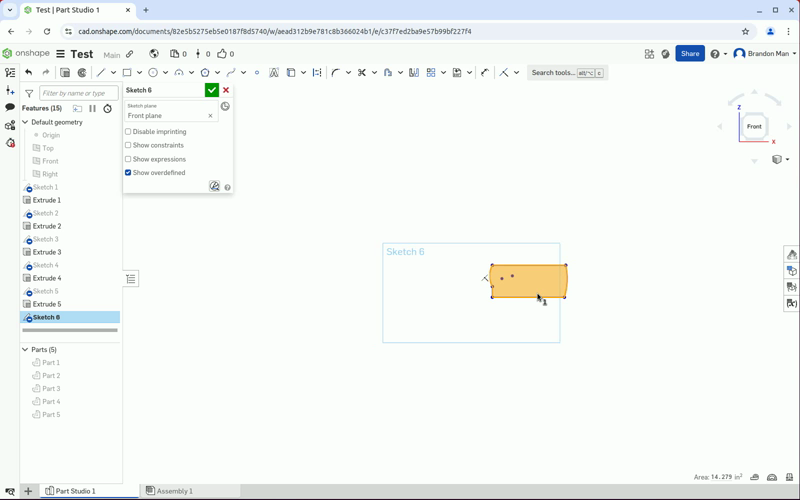
scroll(-6)
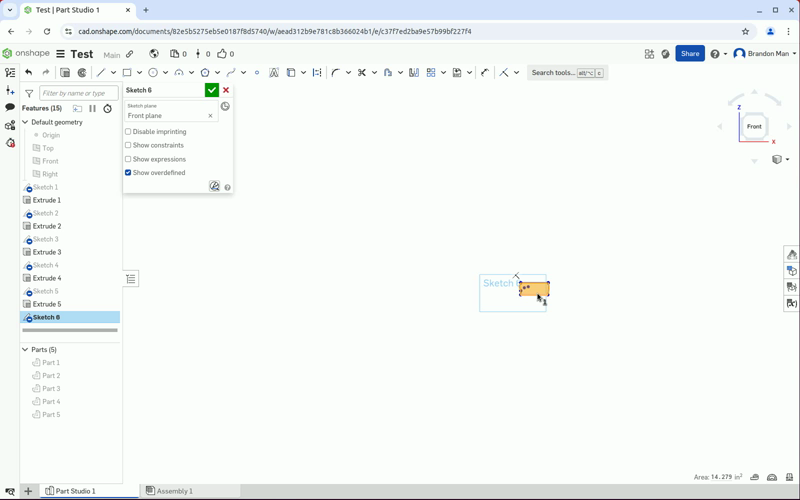
mouse_move(73, 352)
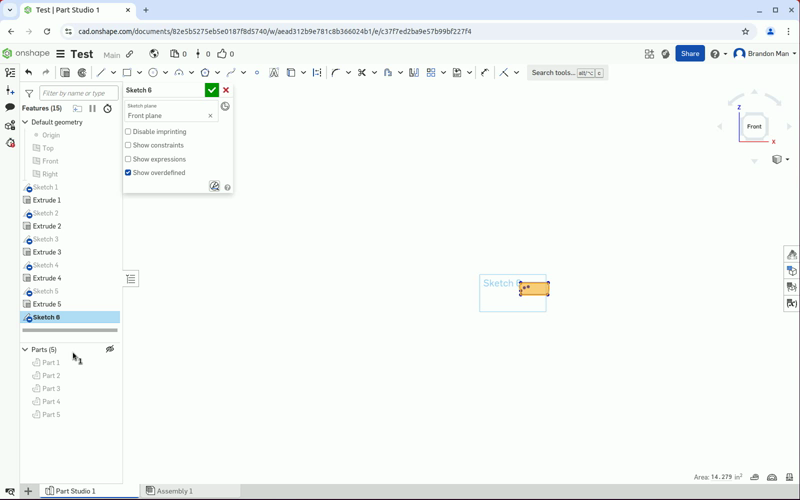
key(shift+y)
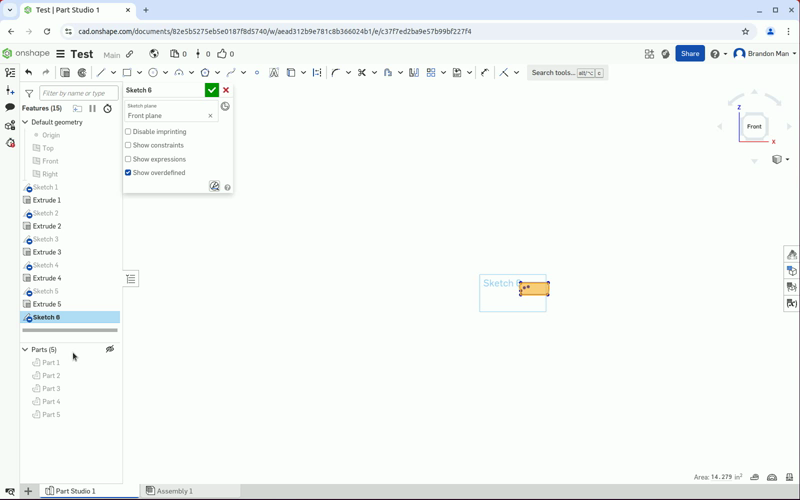
key(shift+e)
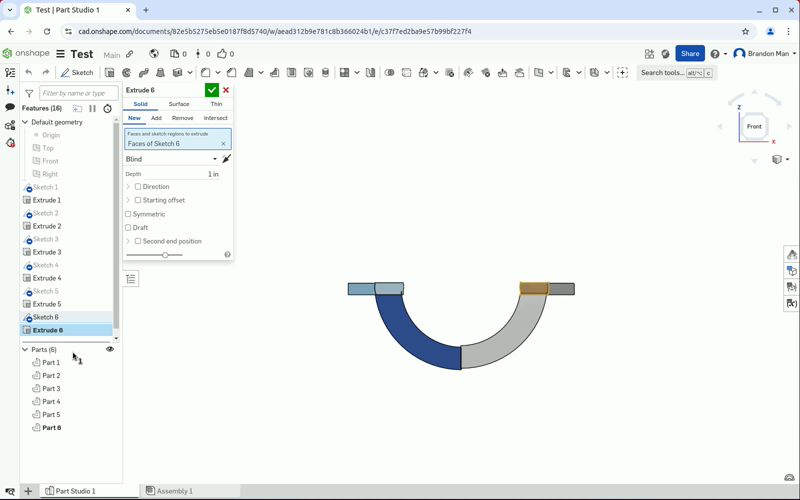
mouse_move(143, 106)
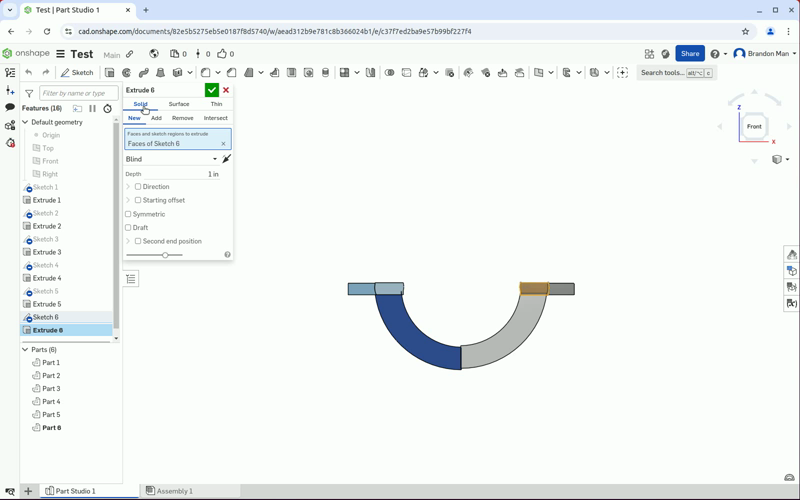
click(143, 106)
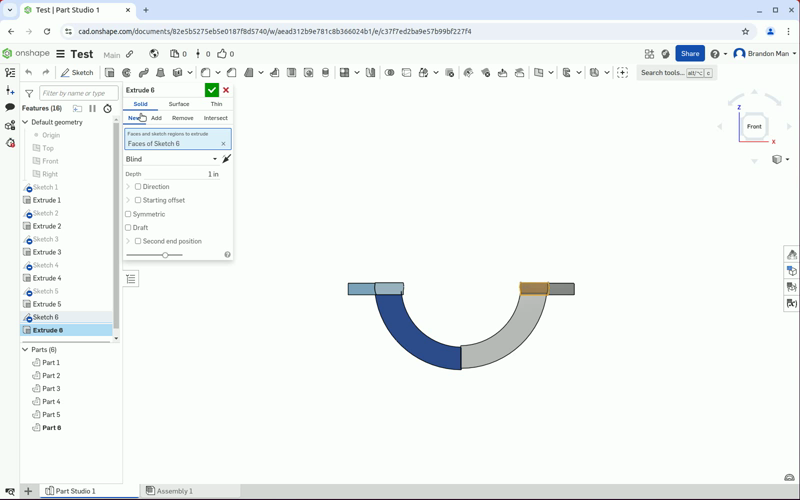
mouse_move(137, 120)
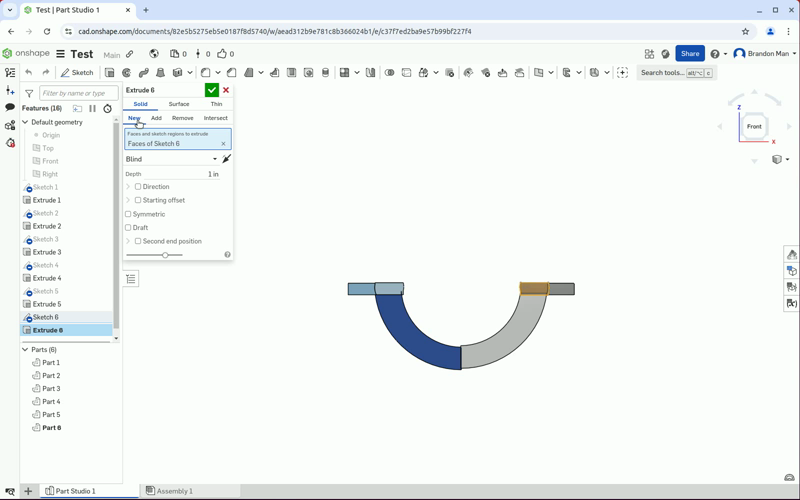
click(137, 120)
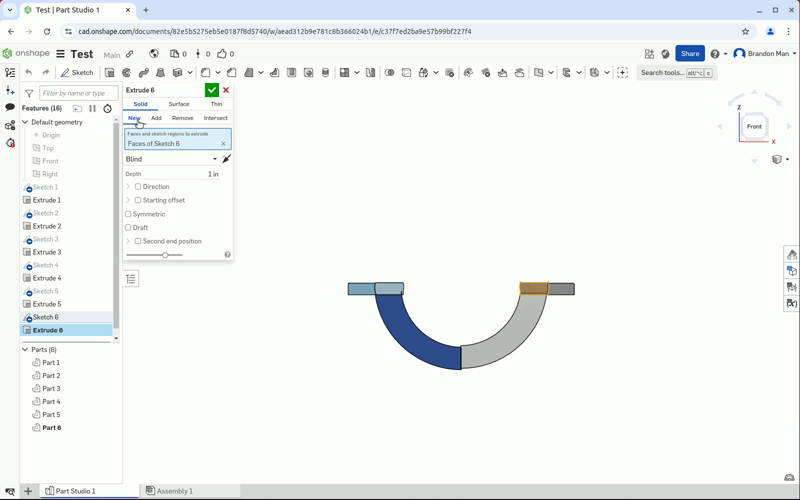
key(tab, 4)
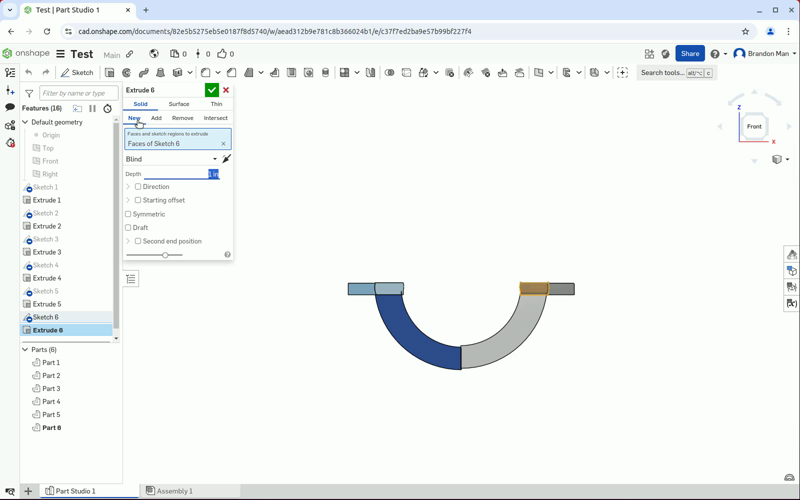
text(27.442)
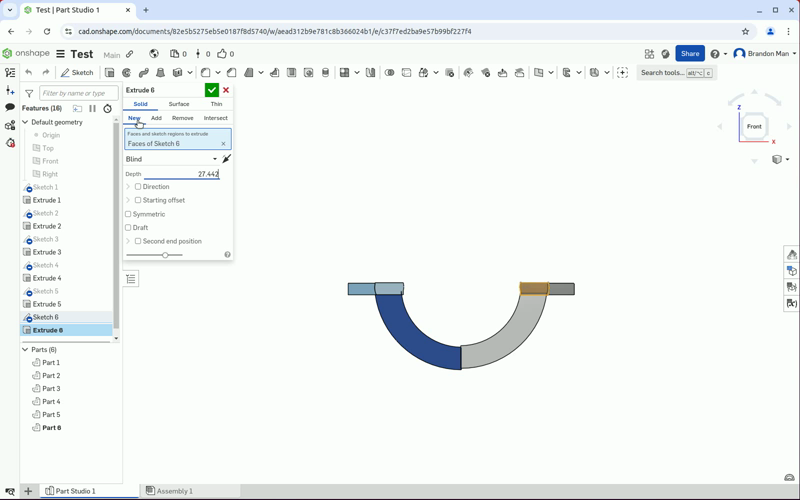
key(tab, 3)
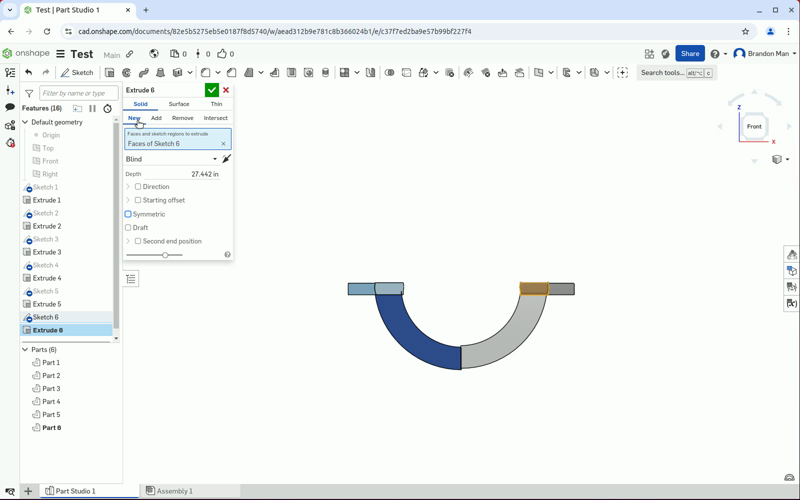
key(space)
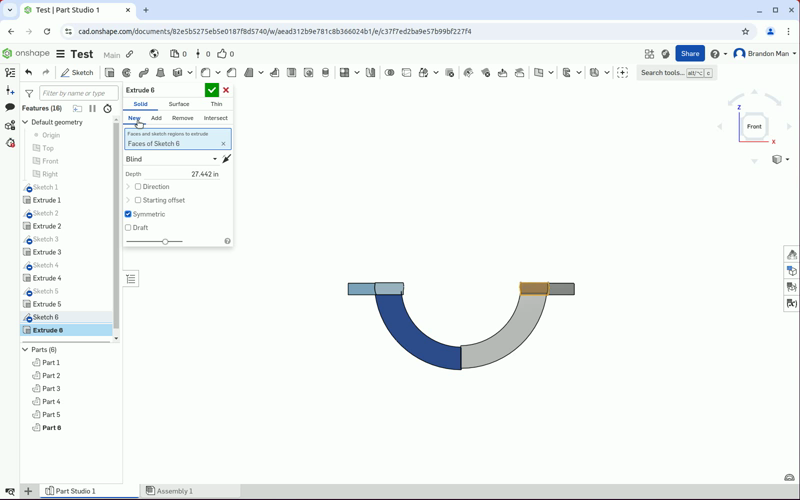
key(enter)
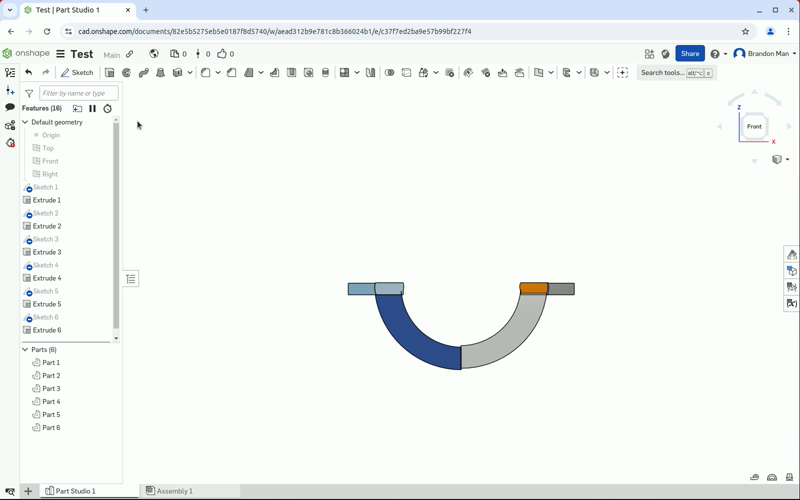
key(shift+h)
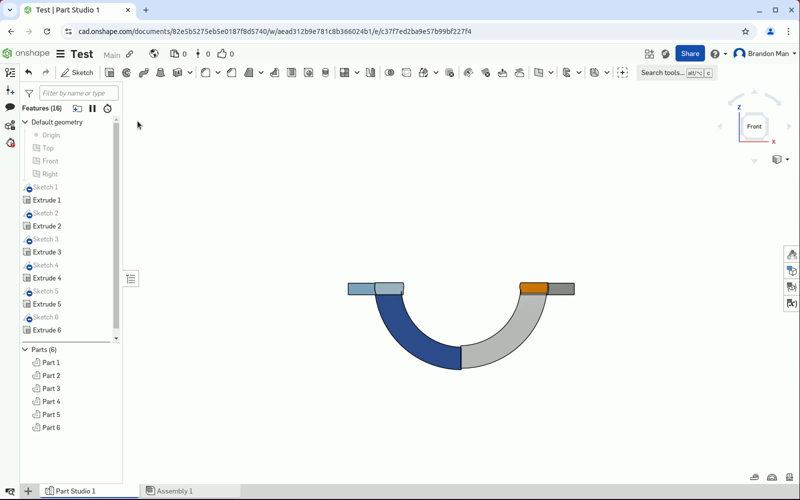
key(shift+h)
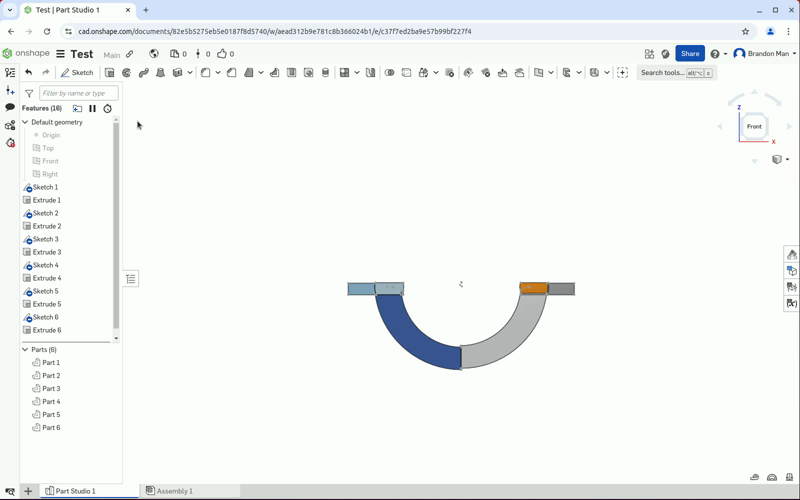
key(shift+7)
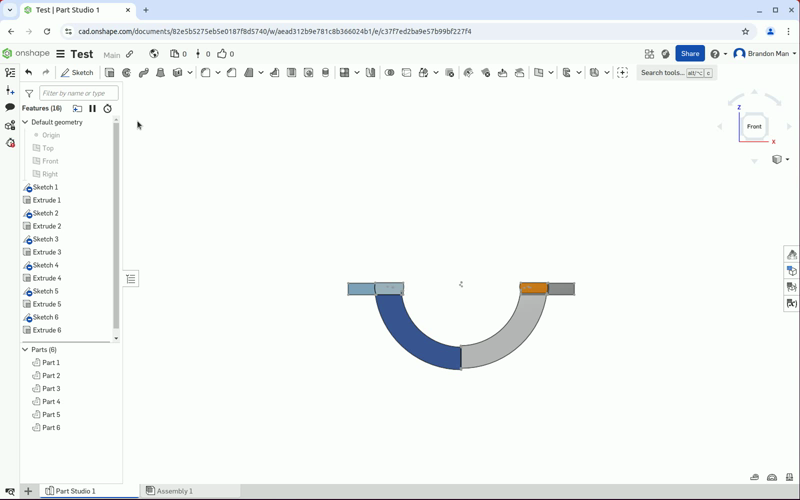
key(left, 2)
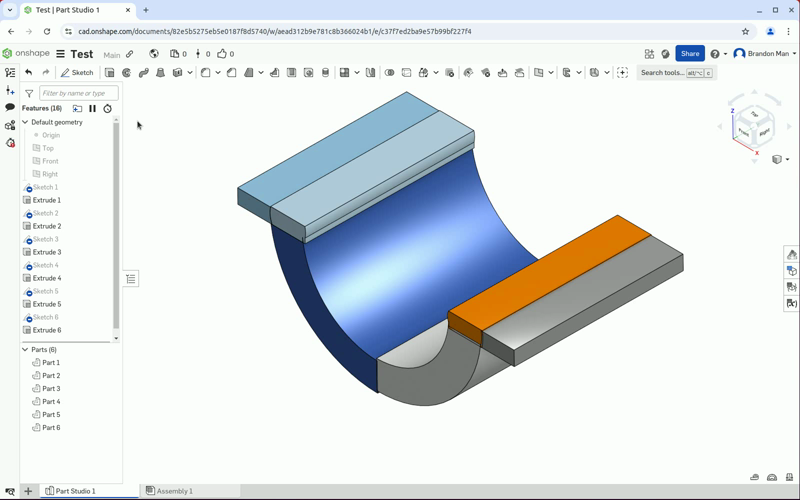
key(down, 2)
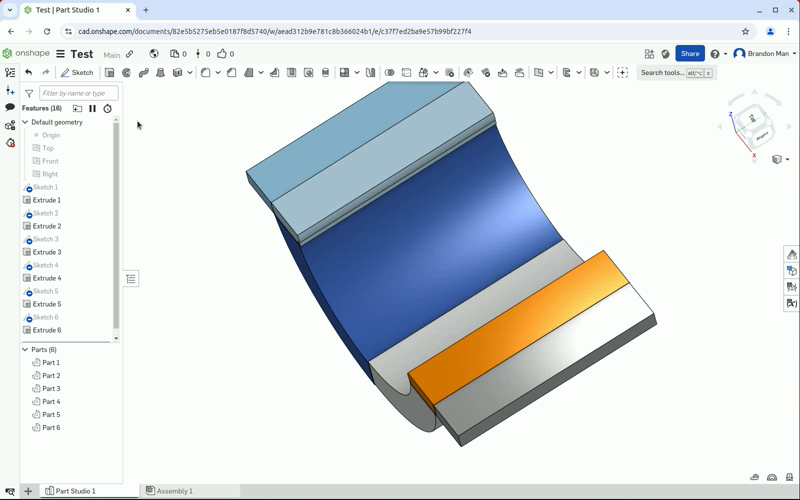
key(up, 2)
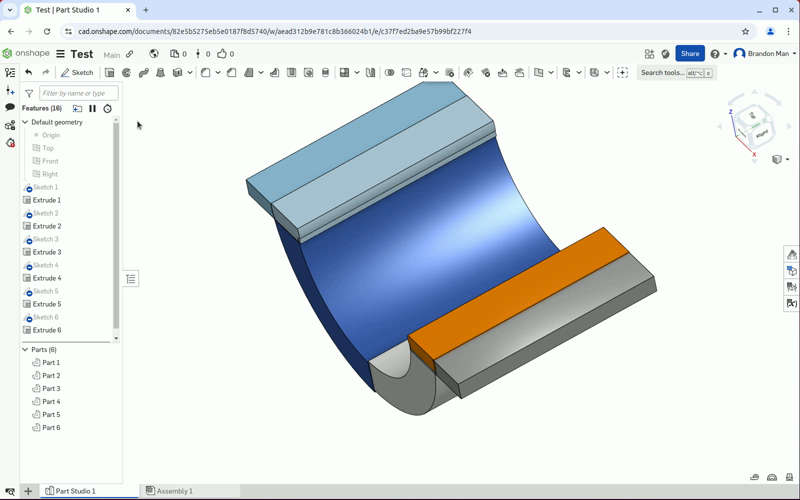
key(right, 2)
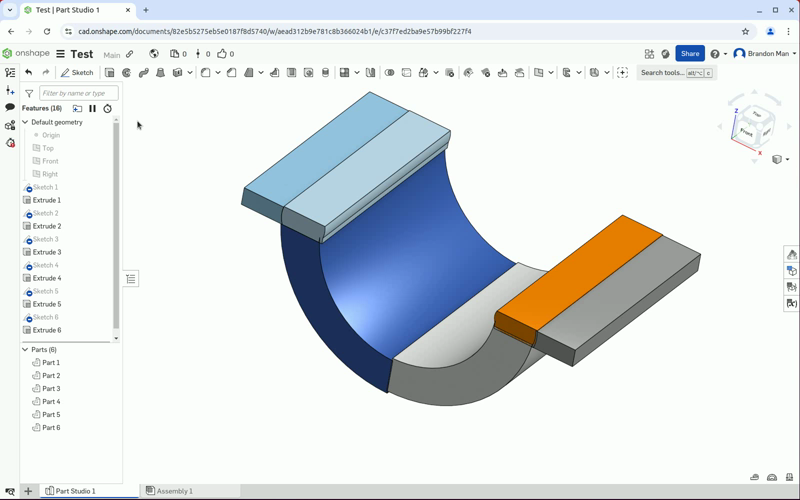
mouse_move(69, 189)
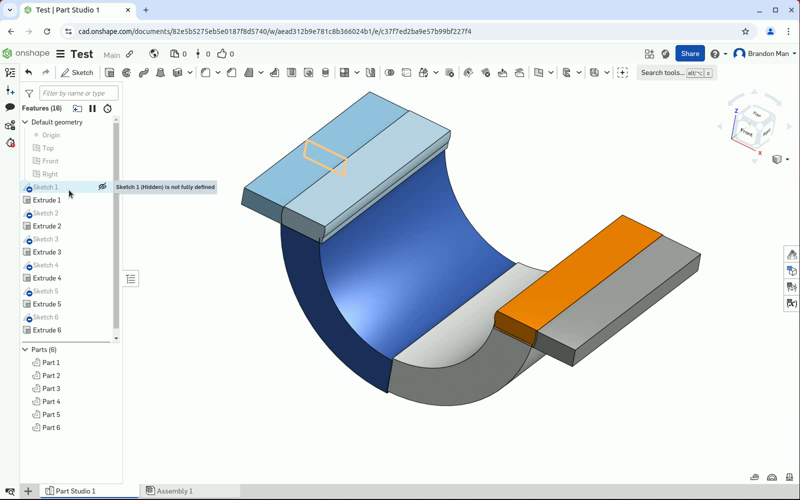
click(69, 189)